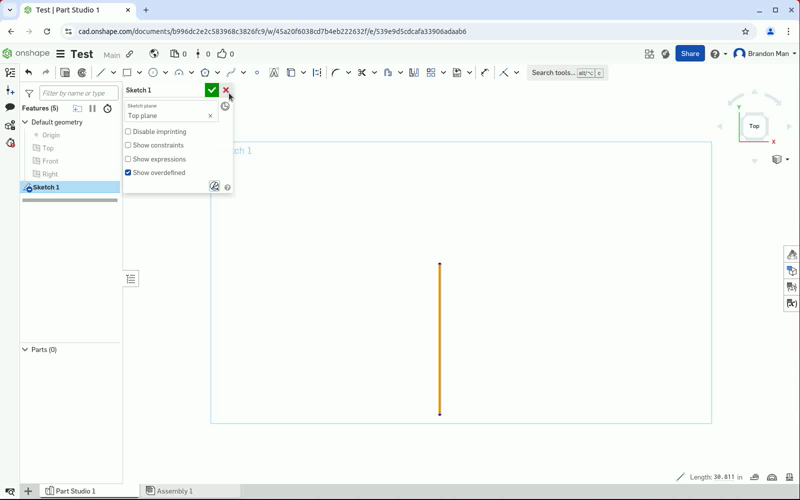
key(shift+h)
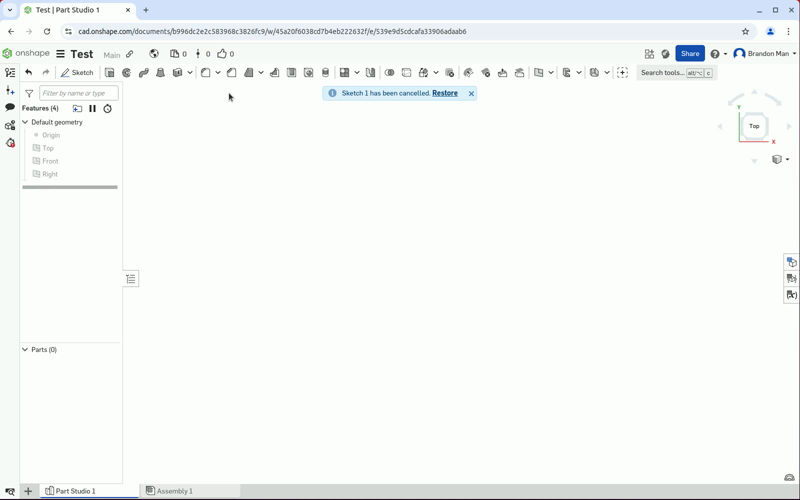
mouse_move(73, 352)
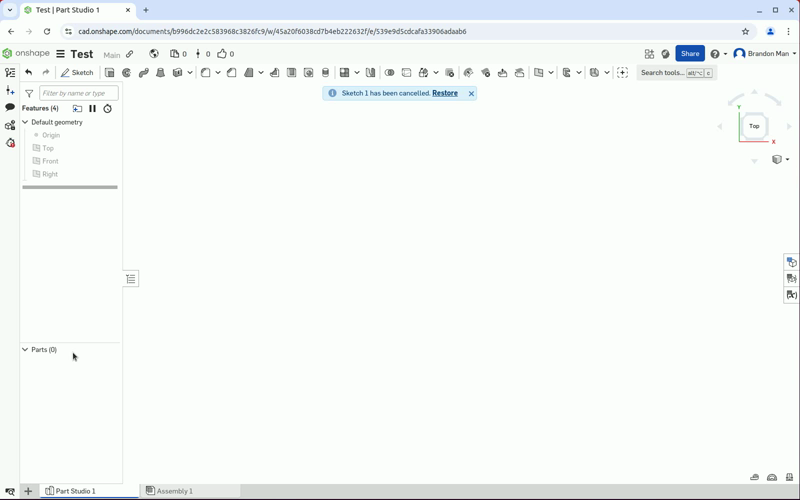
key(y)
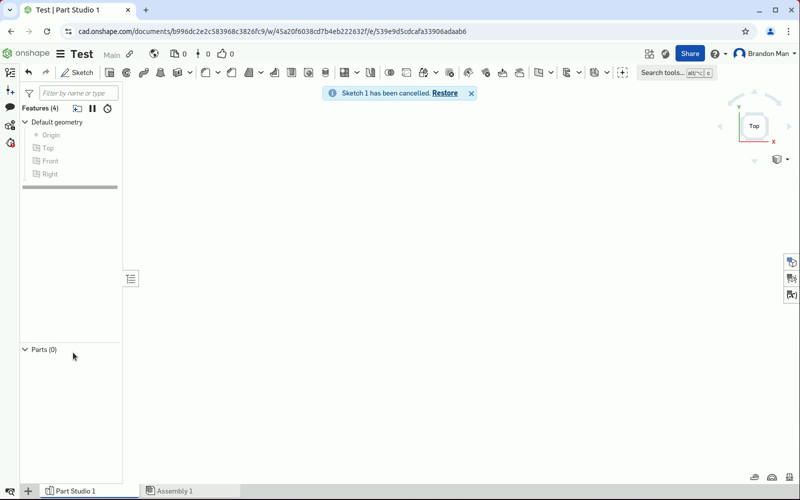
key(shift+p)
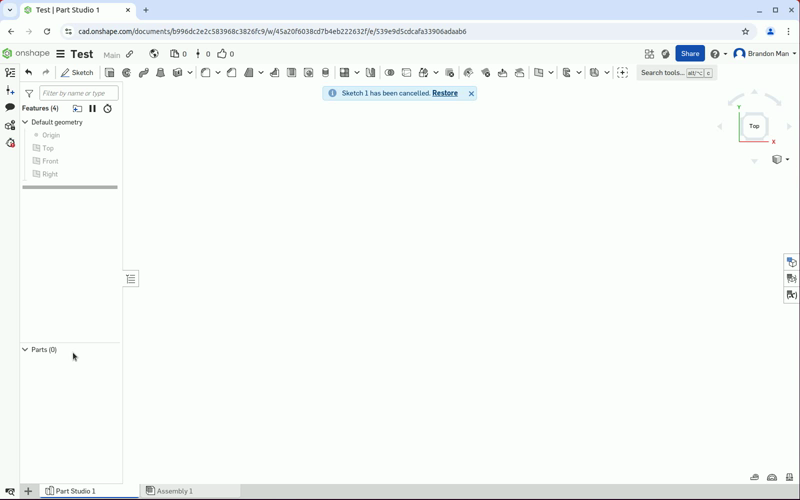
key(space)
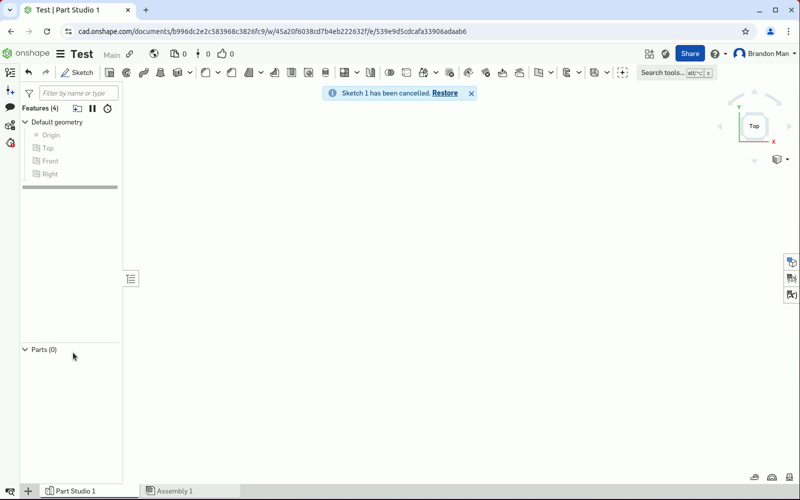
key_down(shift)
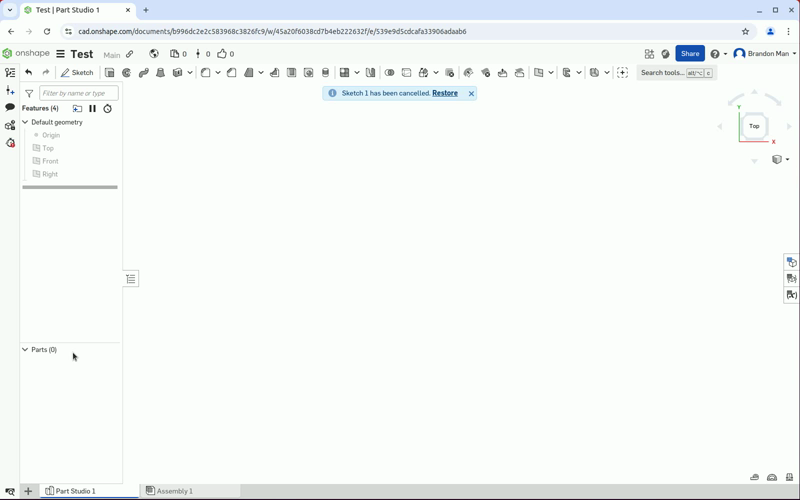
key(up)
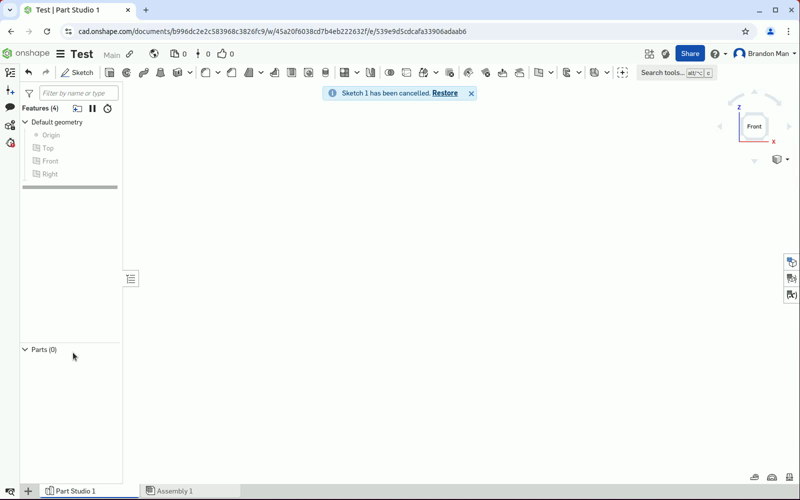
key_up(shift)
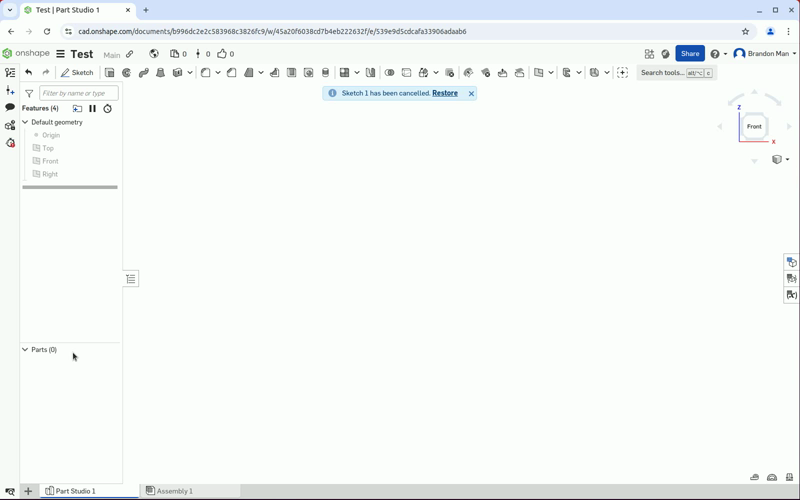
mouse_move(73, 352)
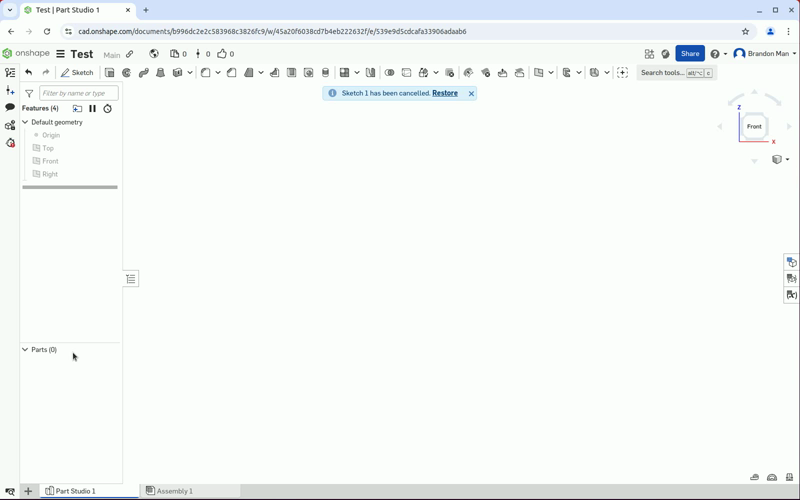
key(shift+y)
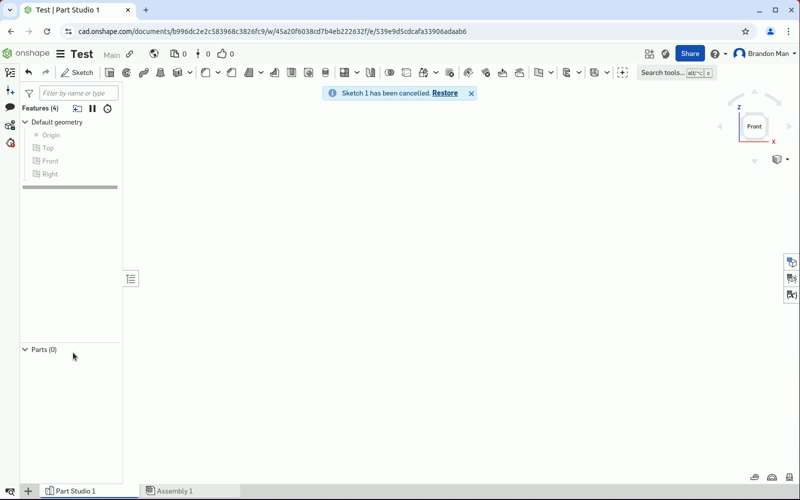
key(shift+s)
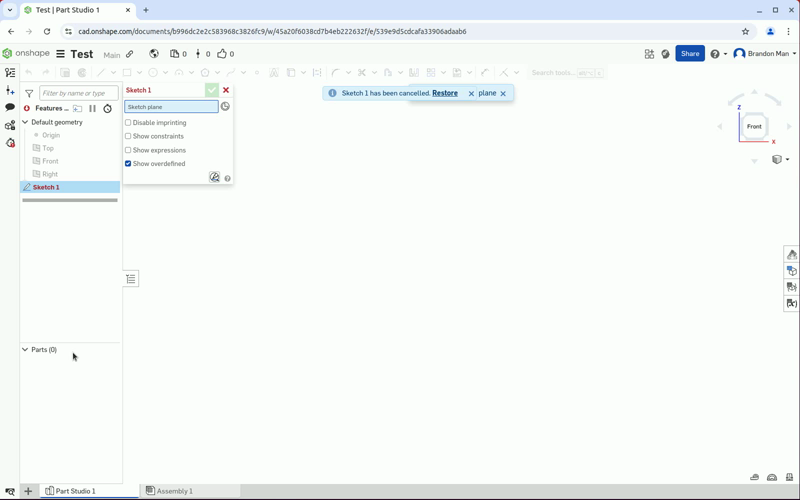
mouse_move(73, 163)
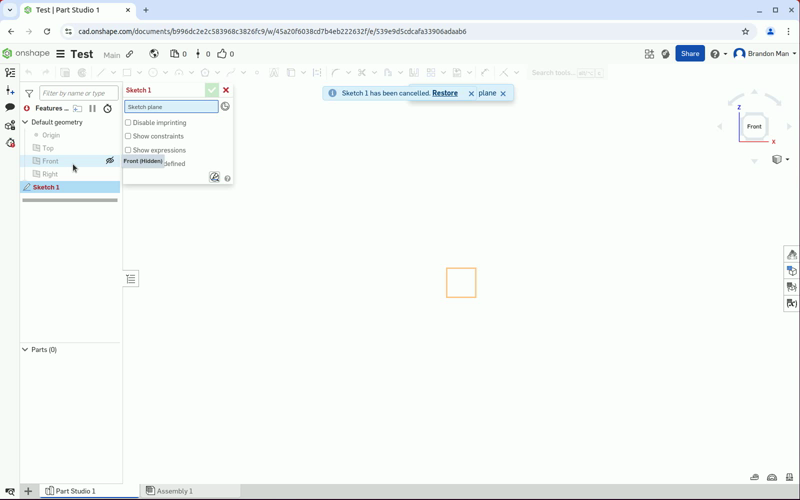
click(73, 163)
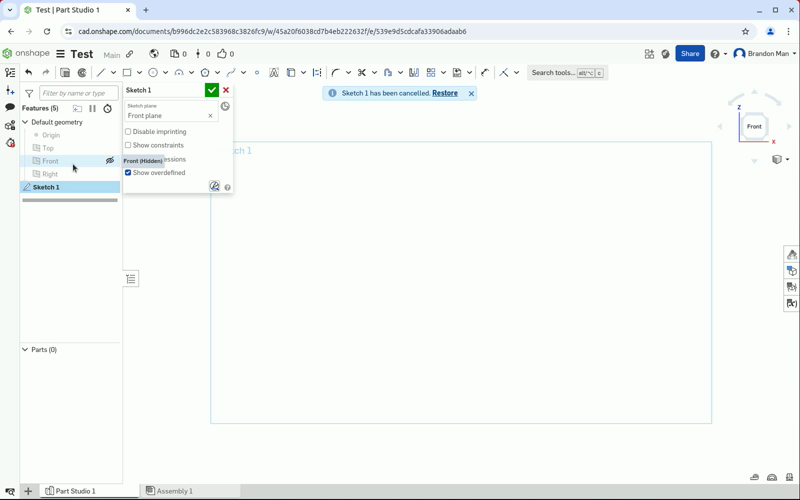
mouse_move(73, 352)
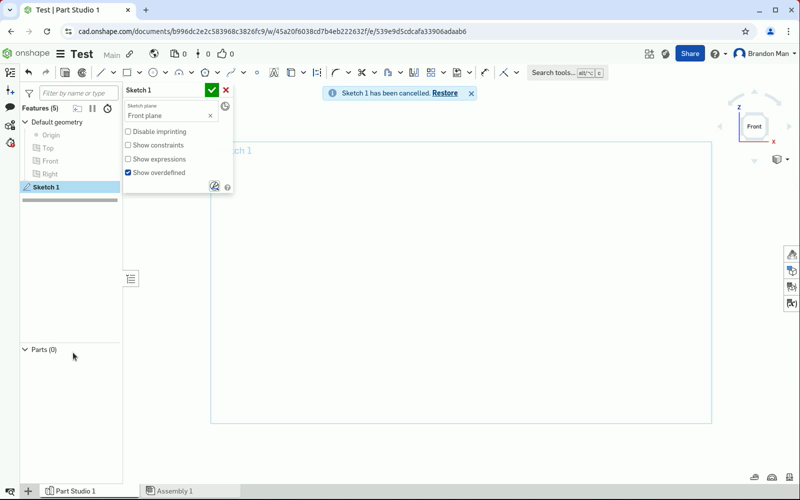
key(y)
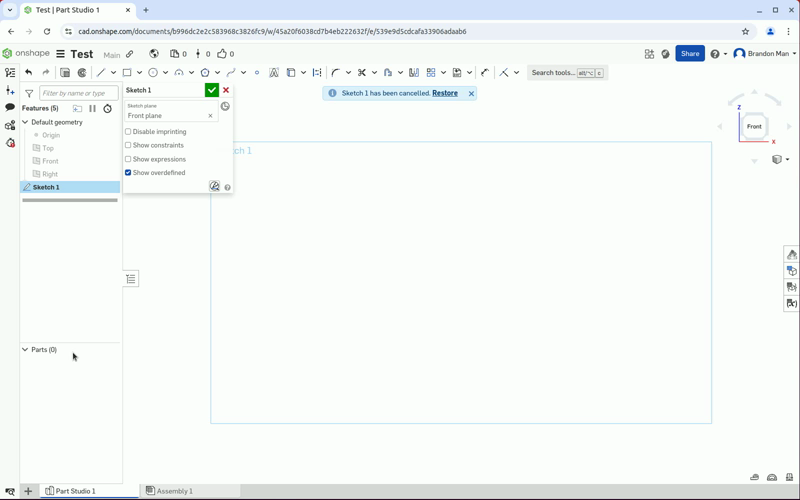
key(c)
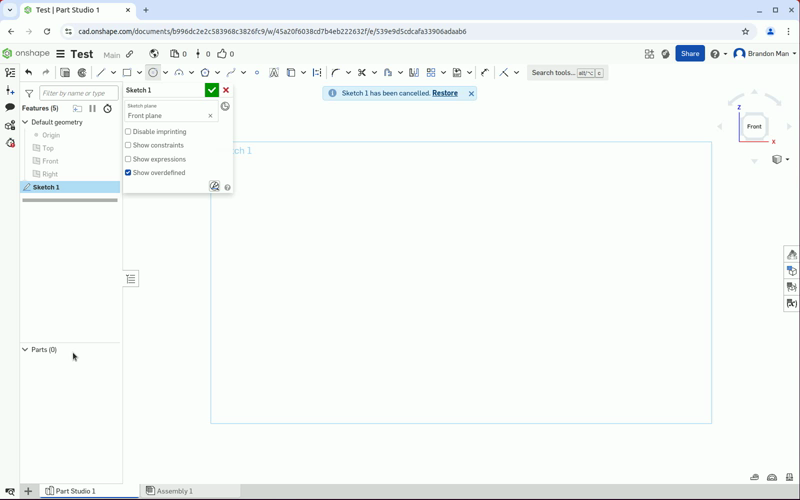
key_down(shift)
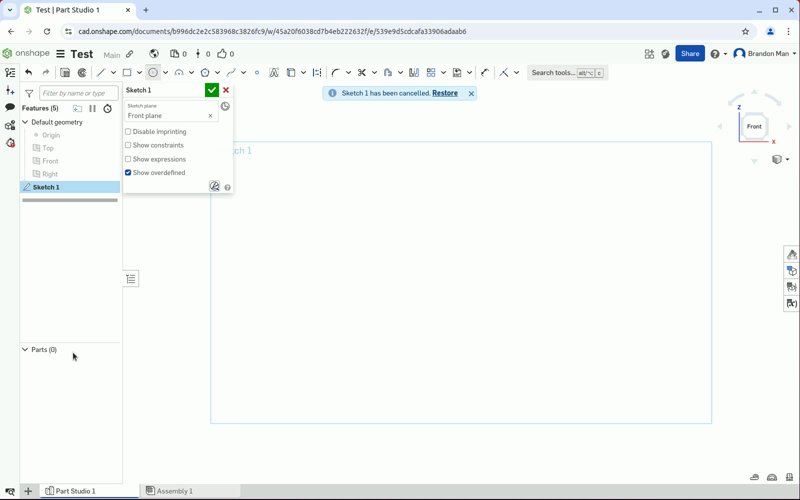
mouse_move(440, 282)
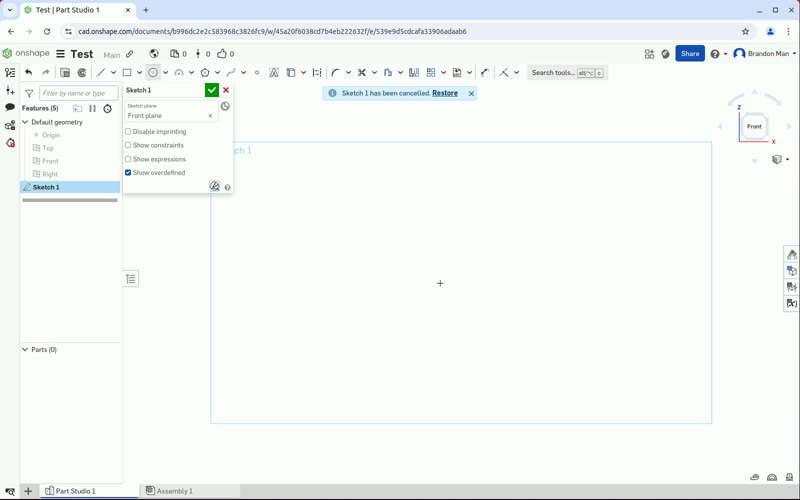
click(440, 282)
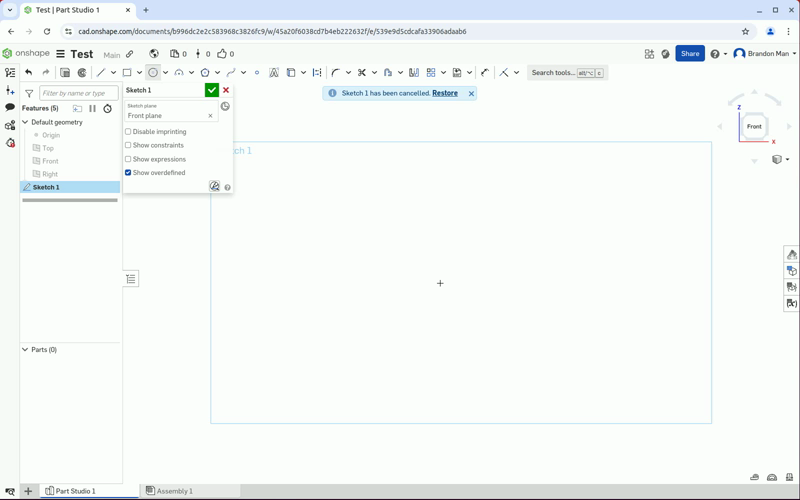
key_up(shift)
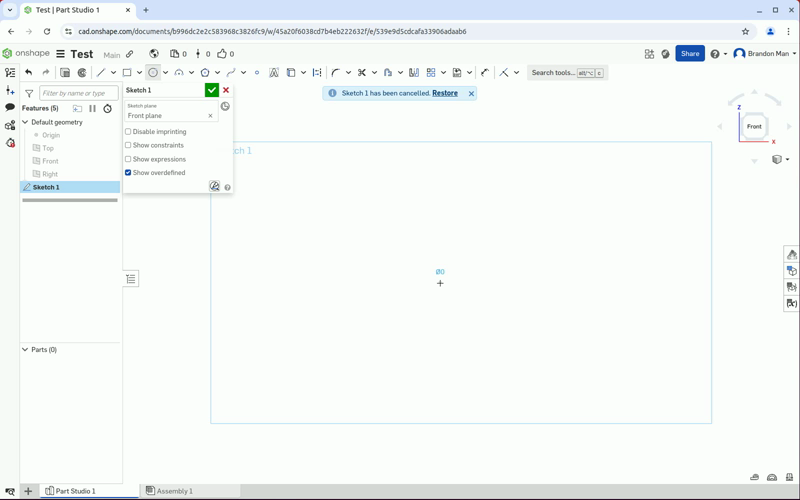
mouse_move(445, 282)
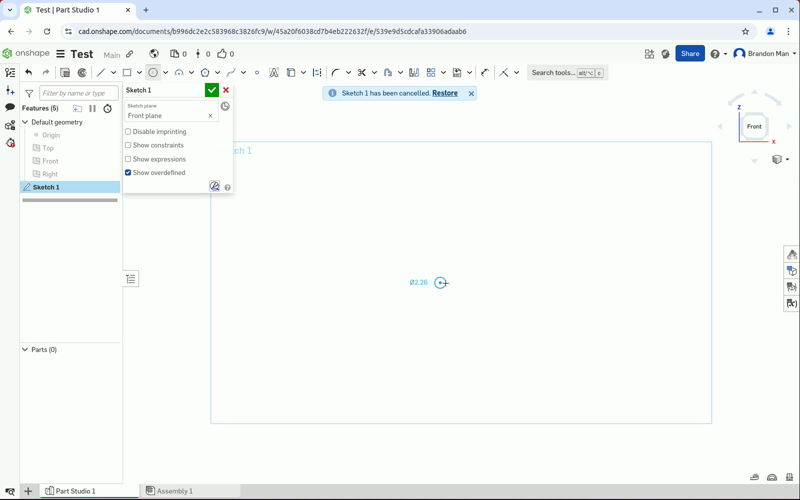
click(445, 282)
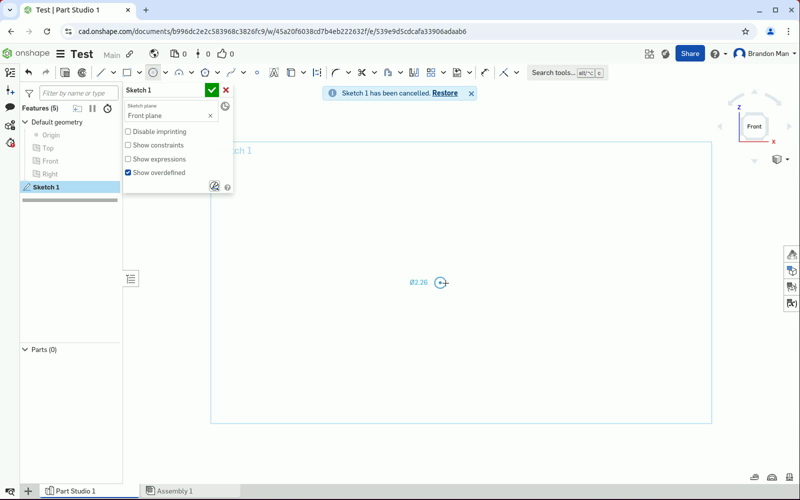
key(esc)
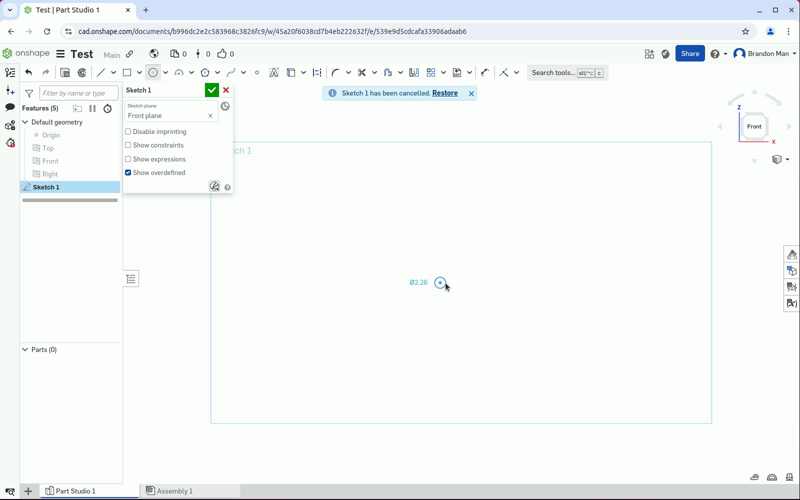
key(c)
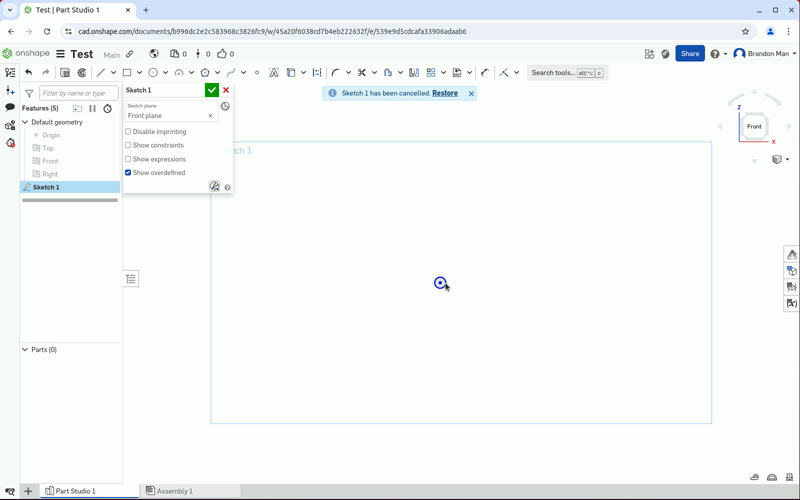
key_down(shift)
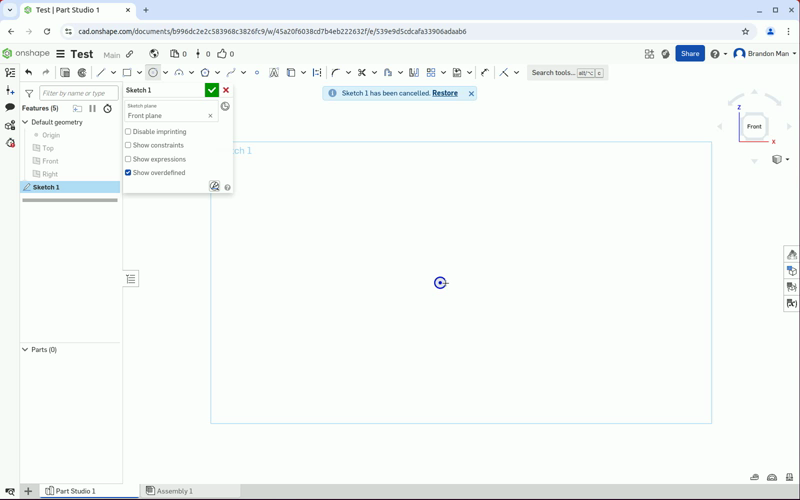
mouse_move(440, 282)
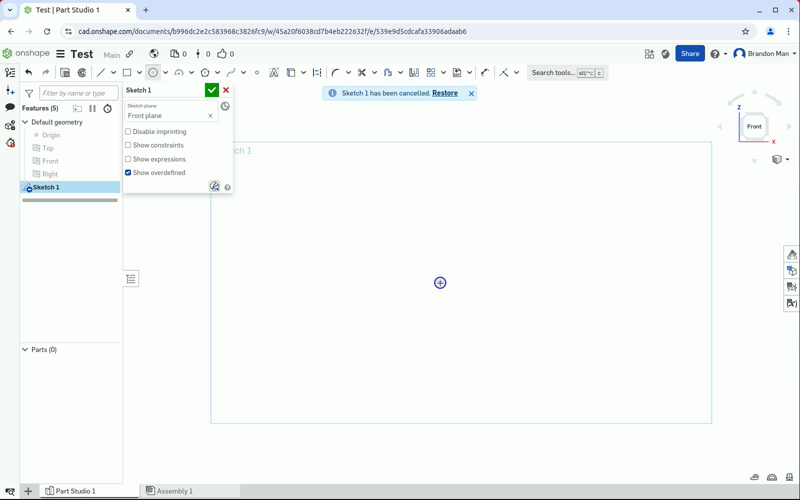
click(440, 282)
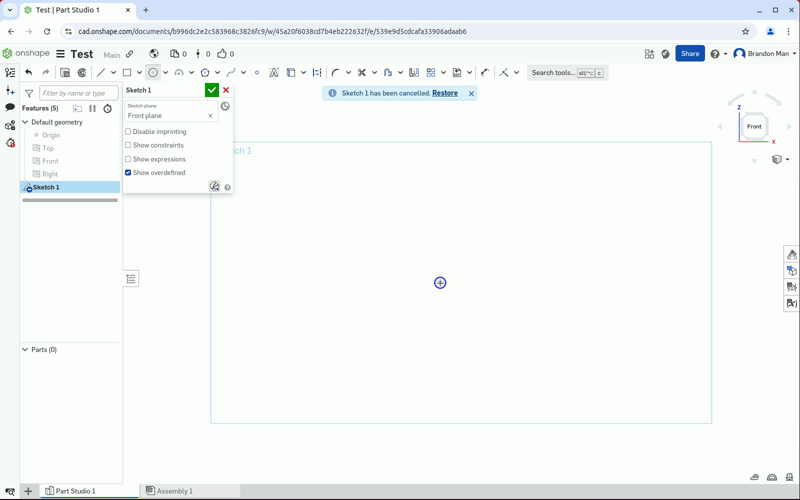
key_up(shift)
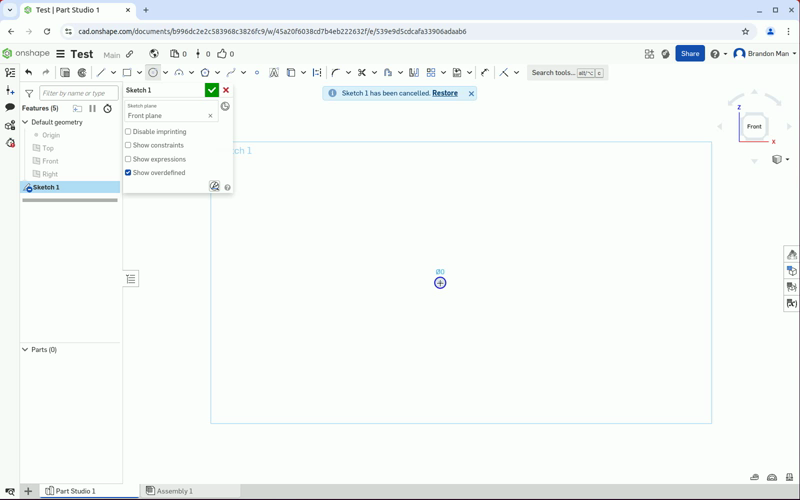
mouse_move(444, 282)
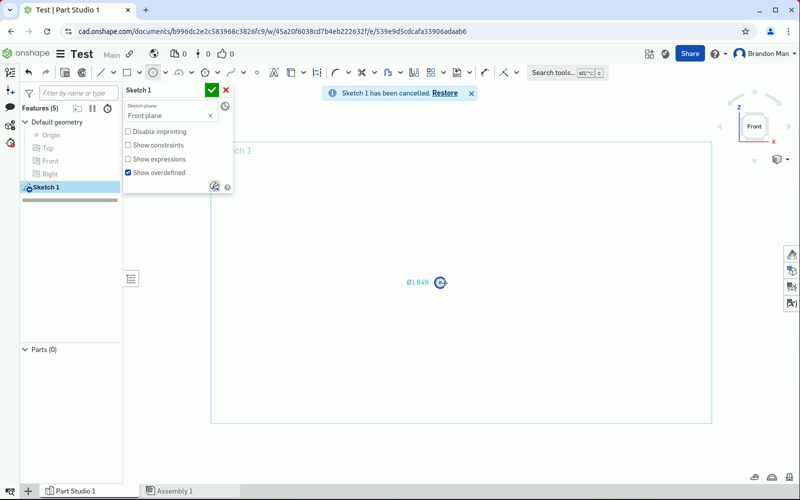
scroll(6)
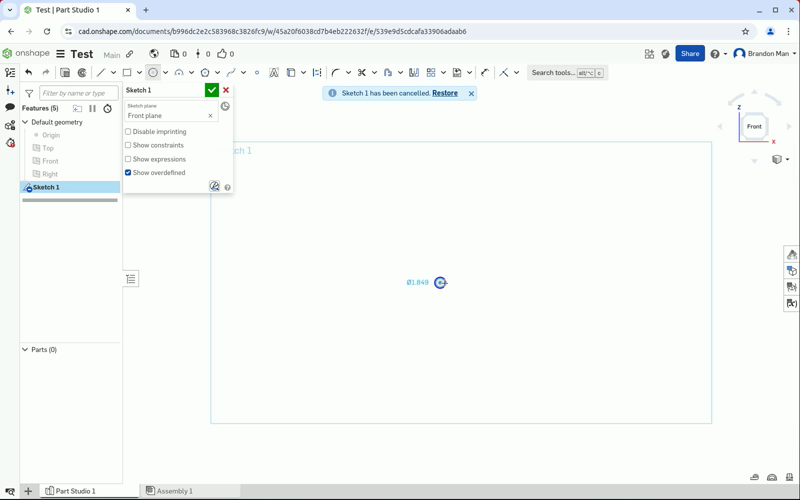
scroll(6)
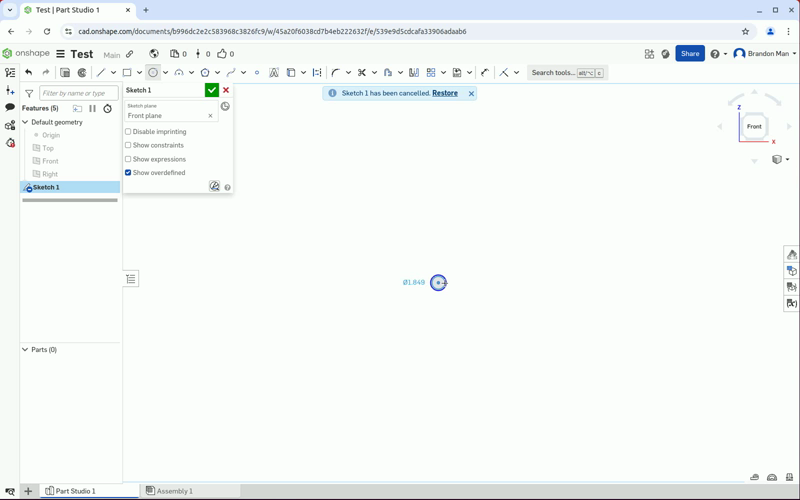
scroll(6)
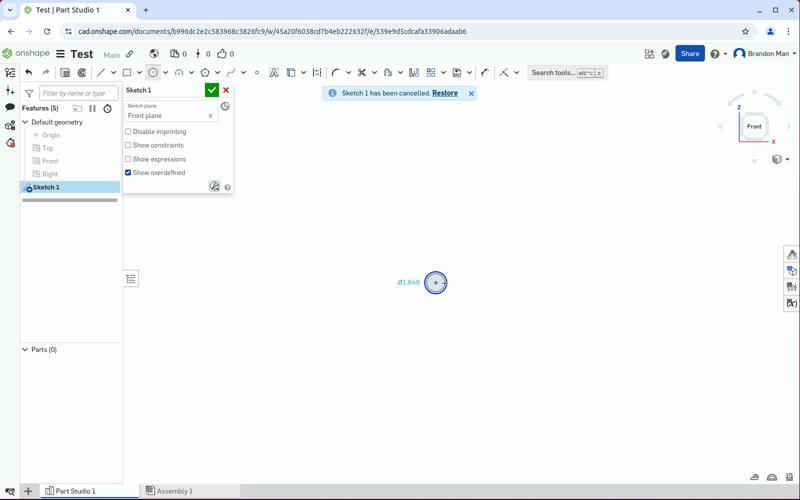
scroll(6)
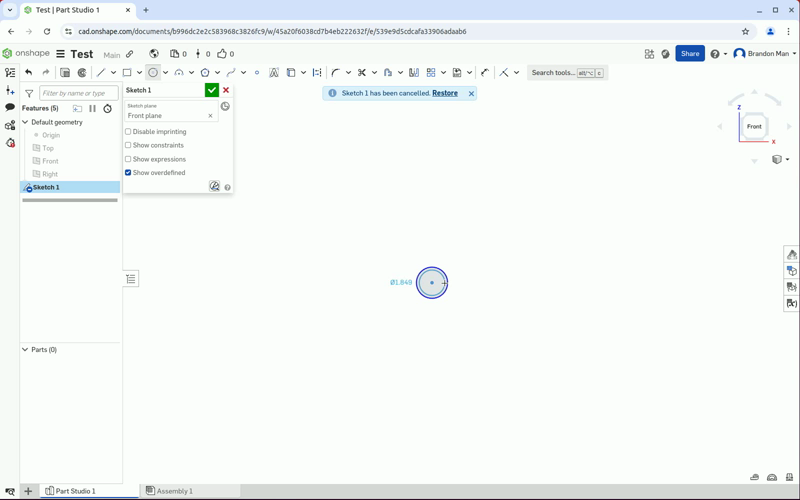
scroll(6)
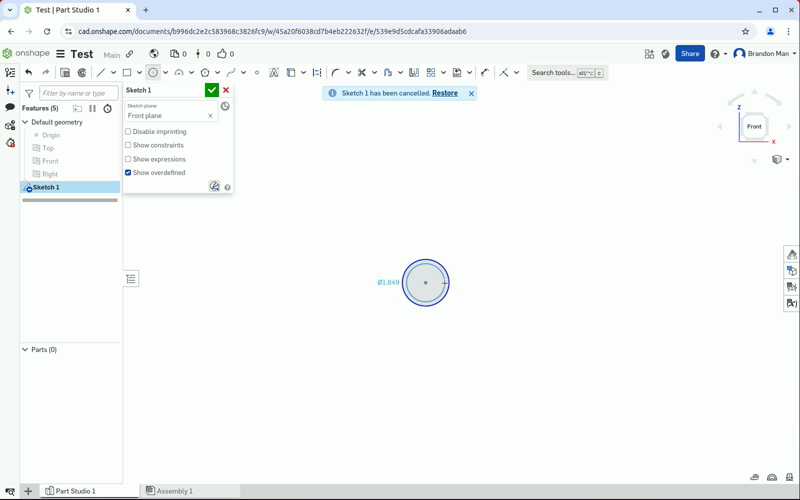
scroll(6)
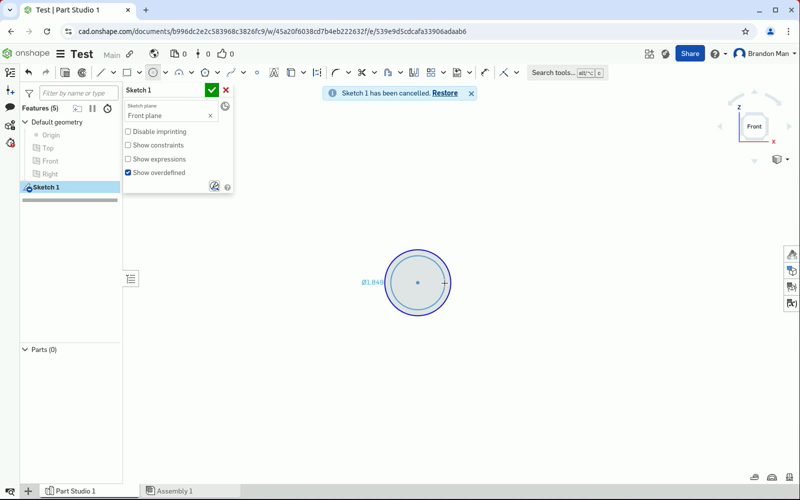
scroll(6)
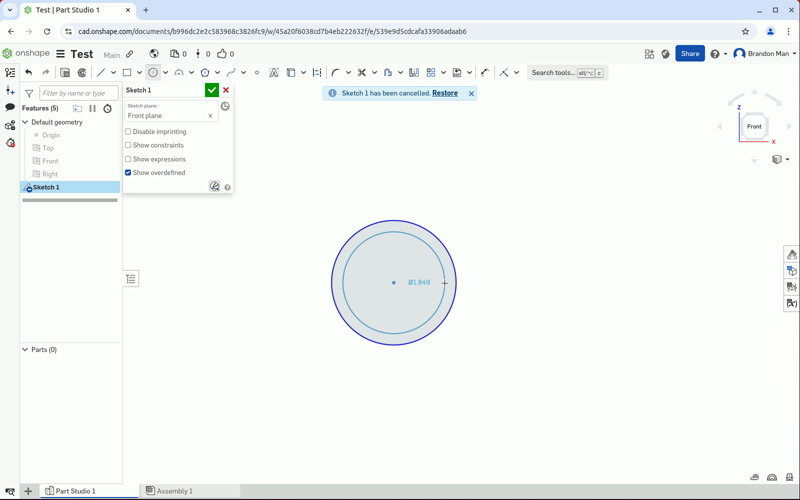
click(444, 282)
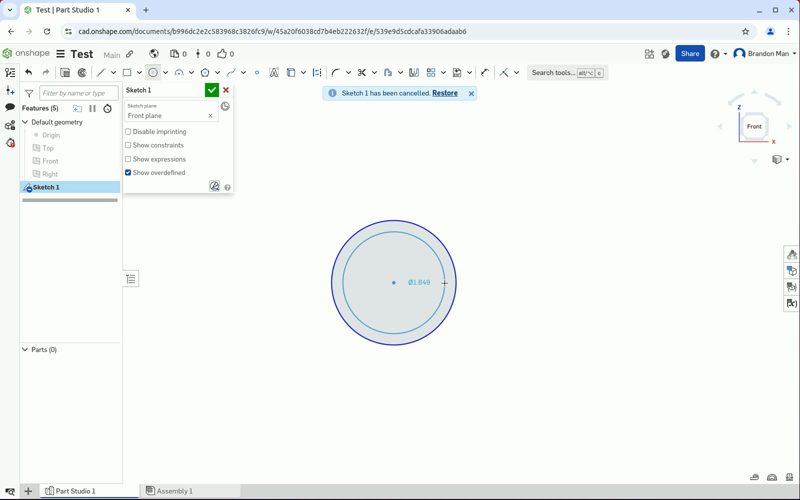
scroll(-6)
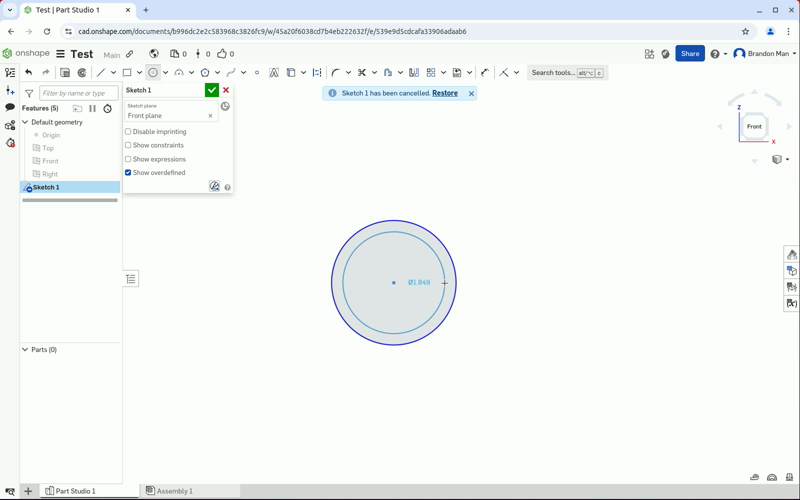
scroll(-6)
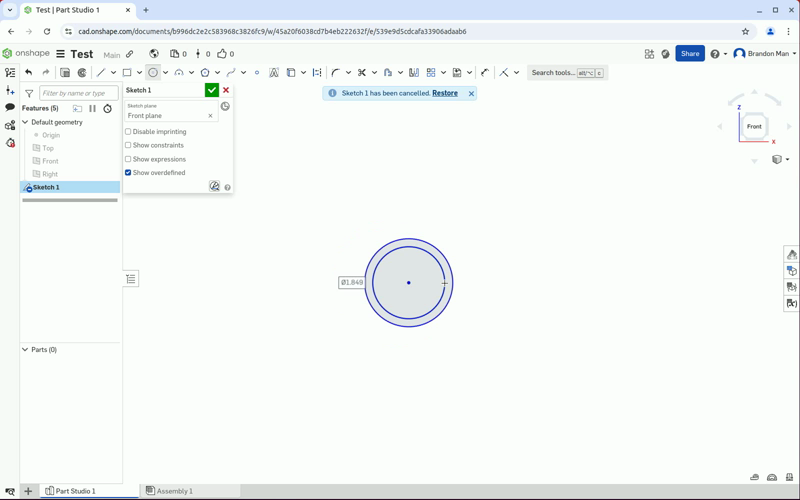
scroll(-6)
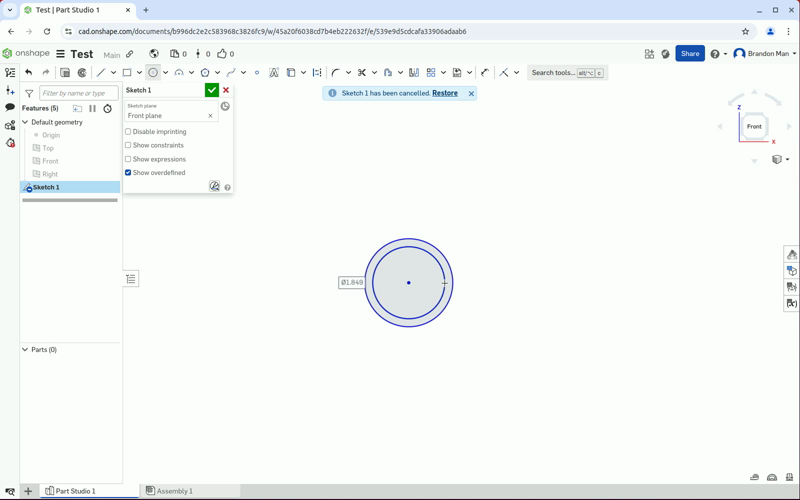
scroll(-6)
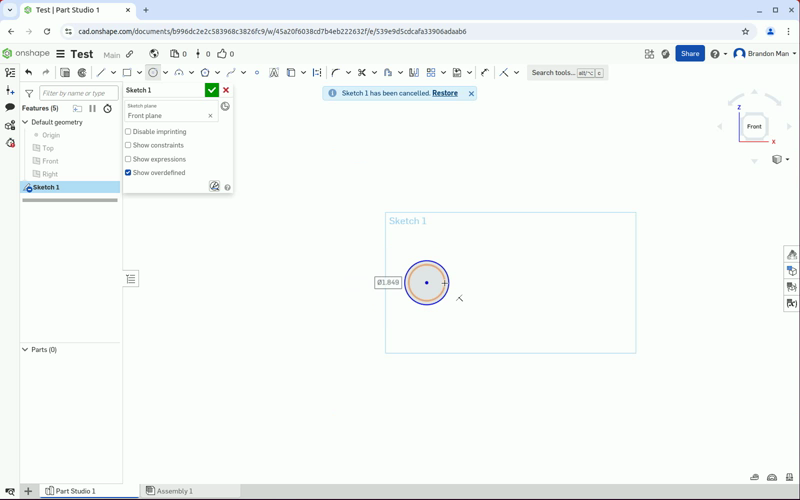
scroll(-6)
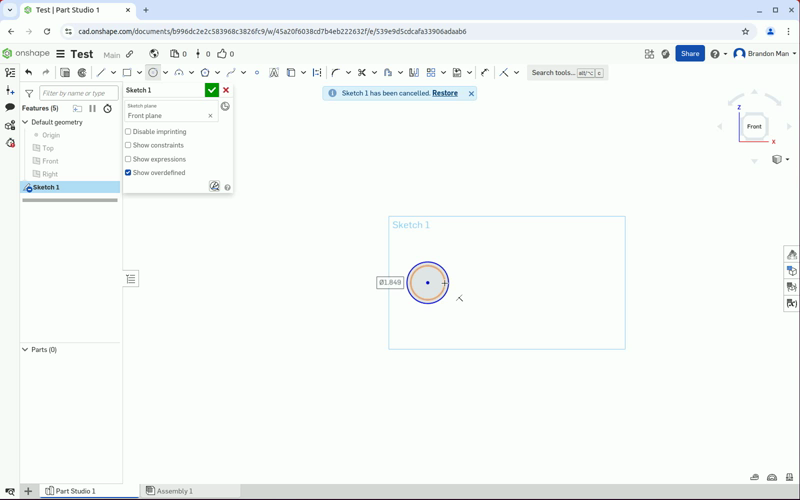
scroll(-6)
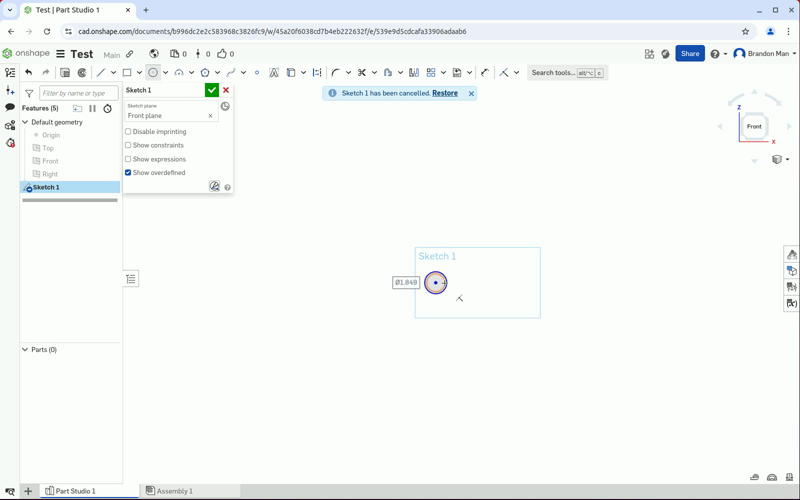
scroll(-6)
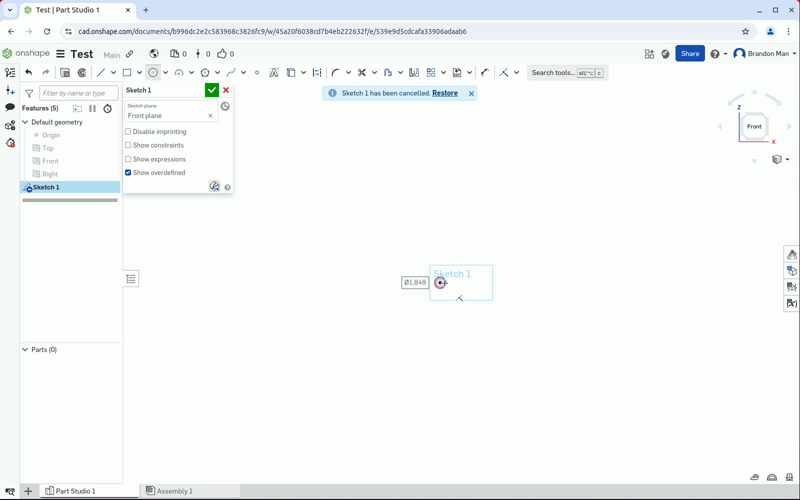
key(esc)
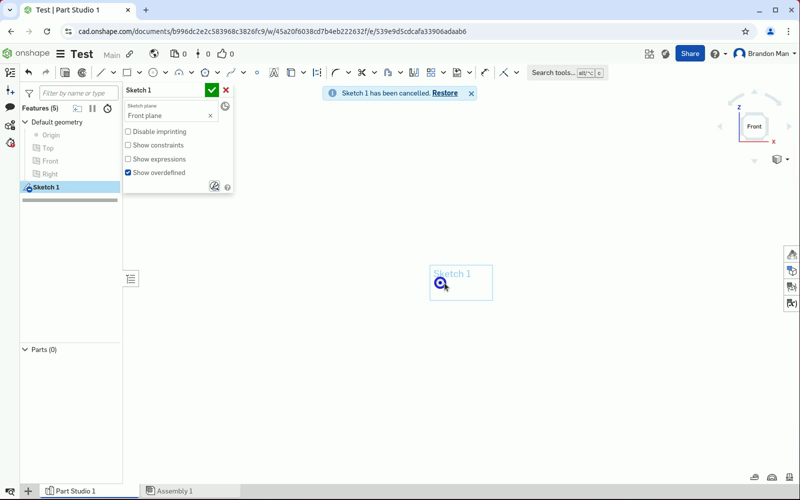
mouse_move(444, 284)
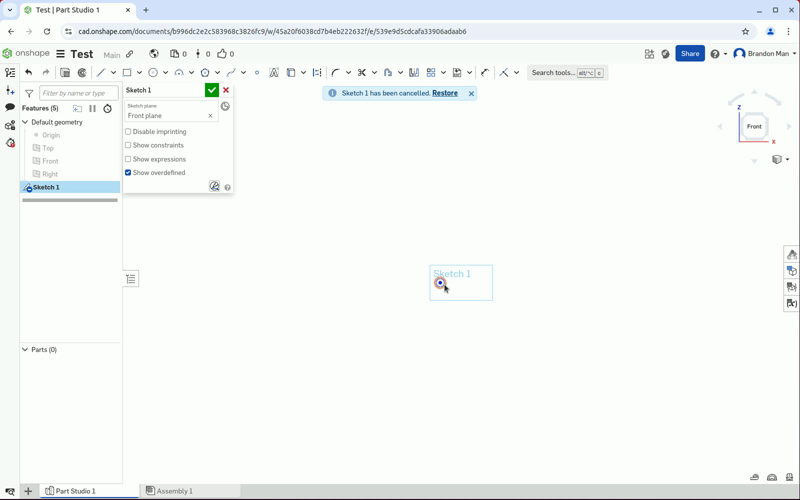
scroll(6)
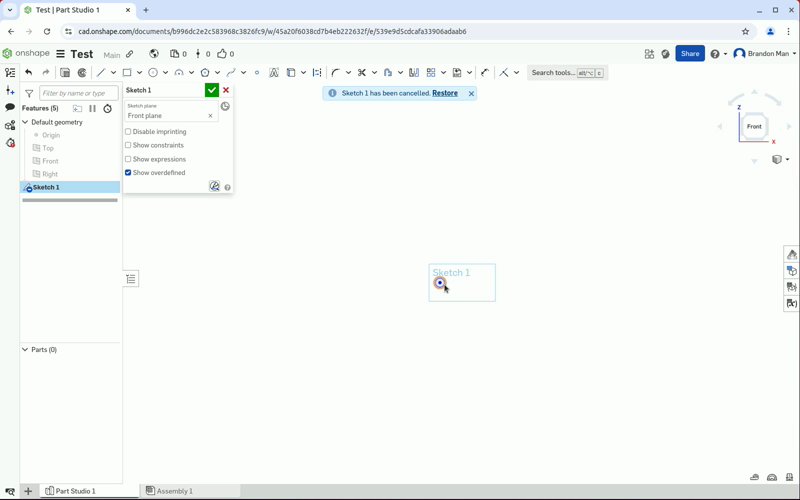
scroll(6)
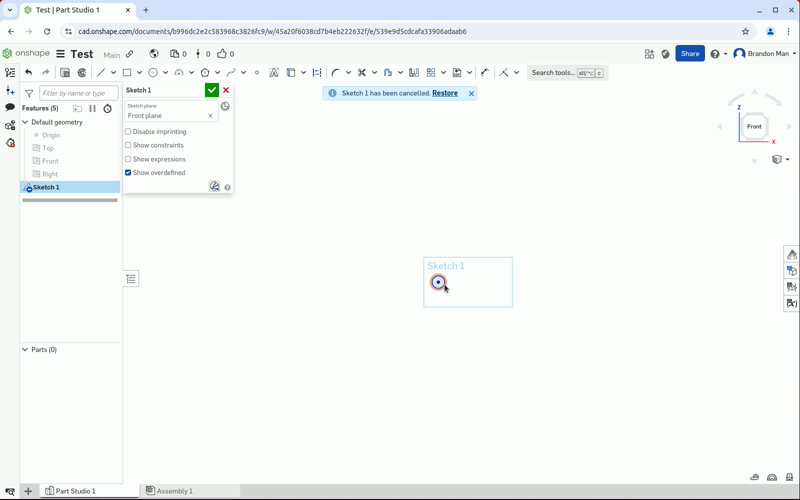
scroll(6)
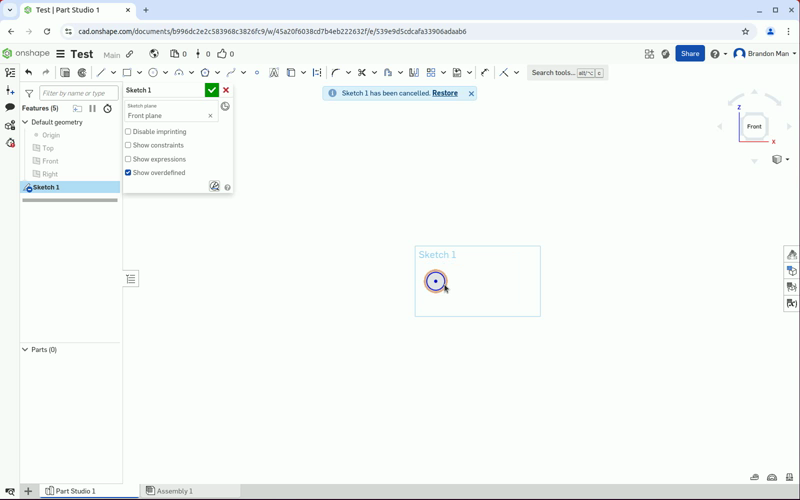
scroll(6)
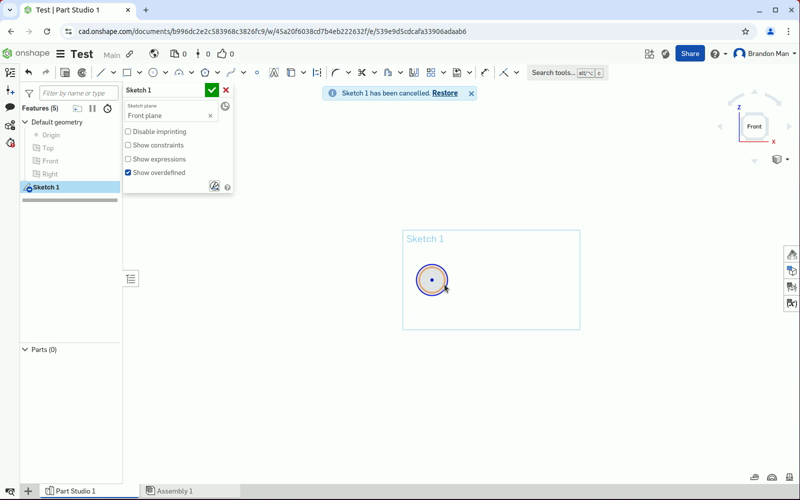
scroll(6)
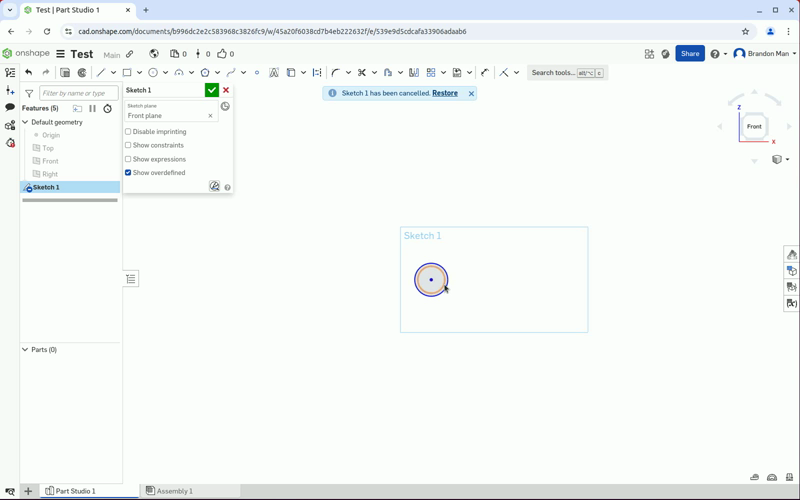
scroll(6)
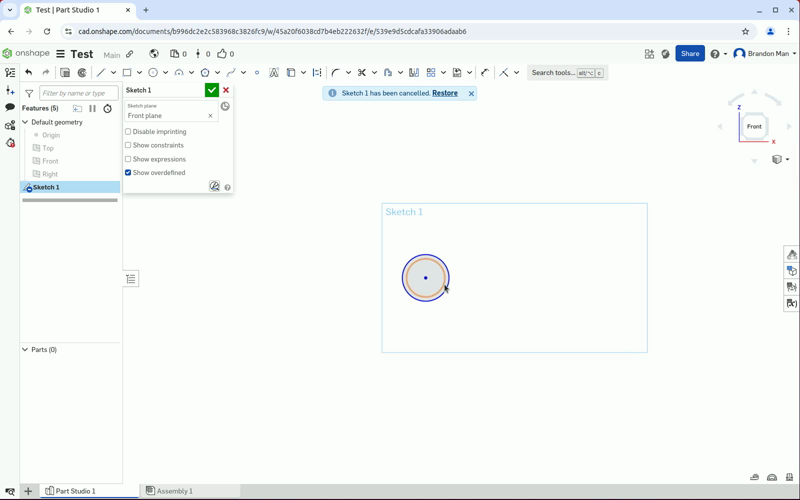
scroll(6)
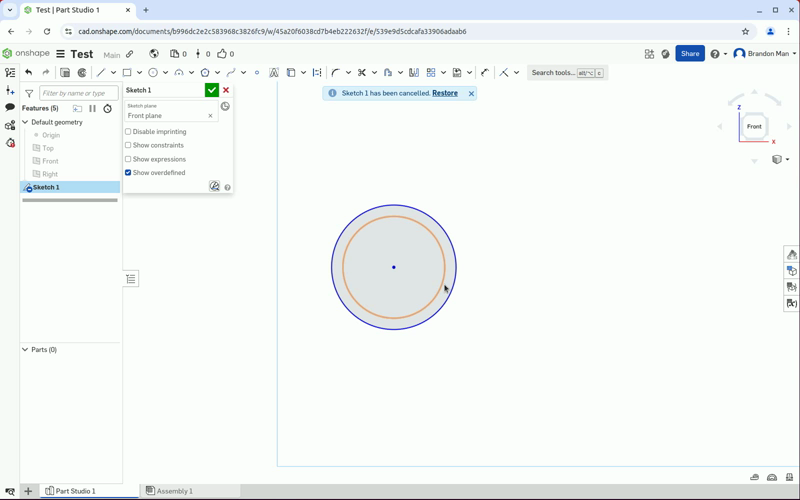
click(444, 284)
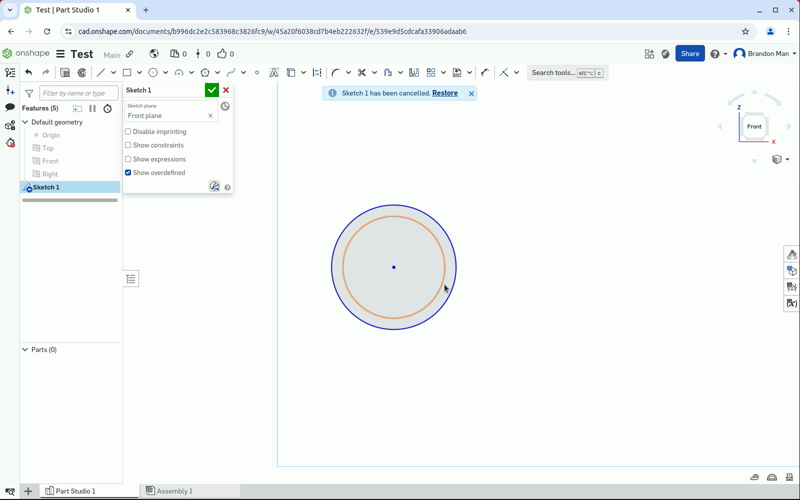
scroll(-6)
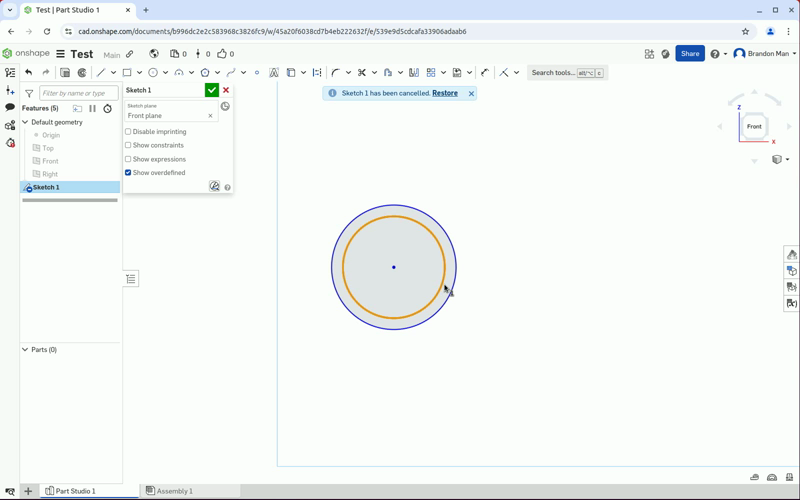
scroll(-6)
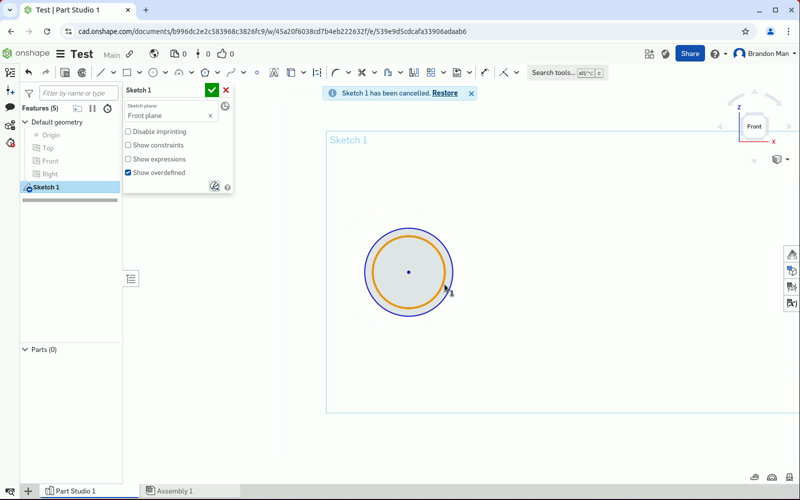
scroll(-6)
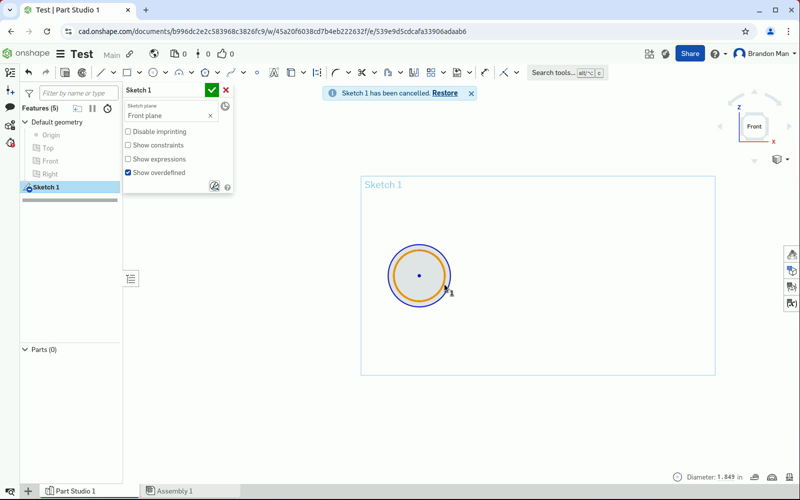
scroll(-6)
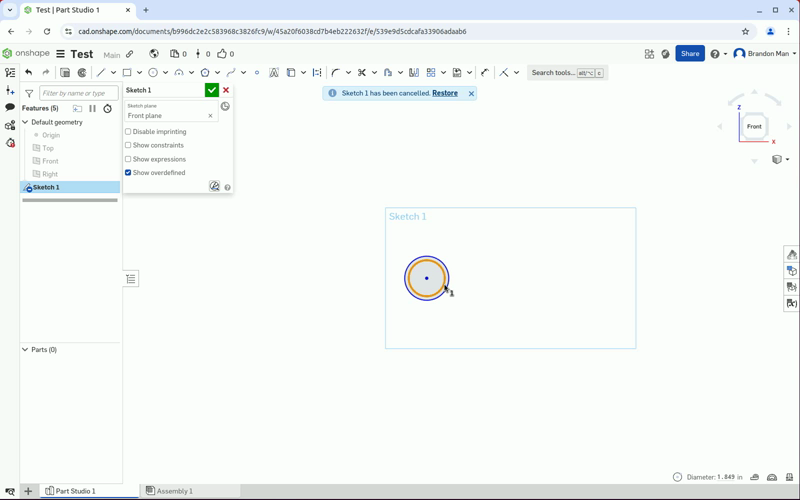
scroll(-6)
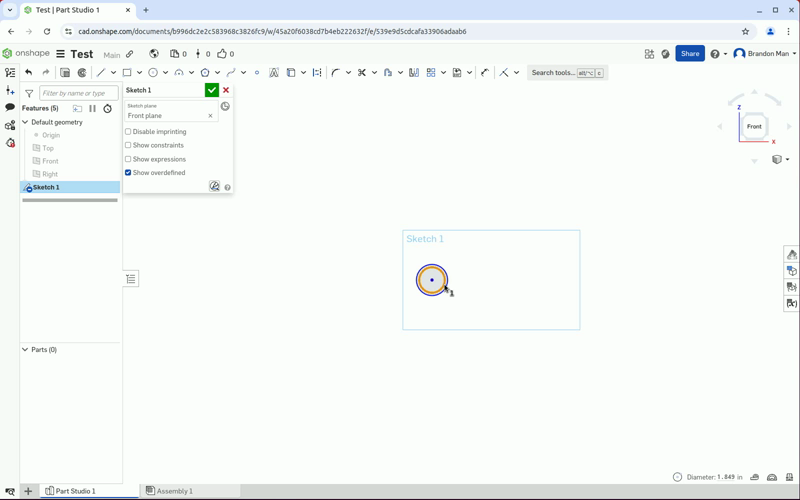
scroll(-6)
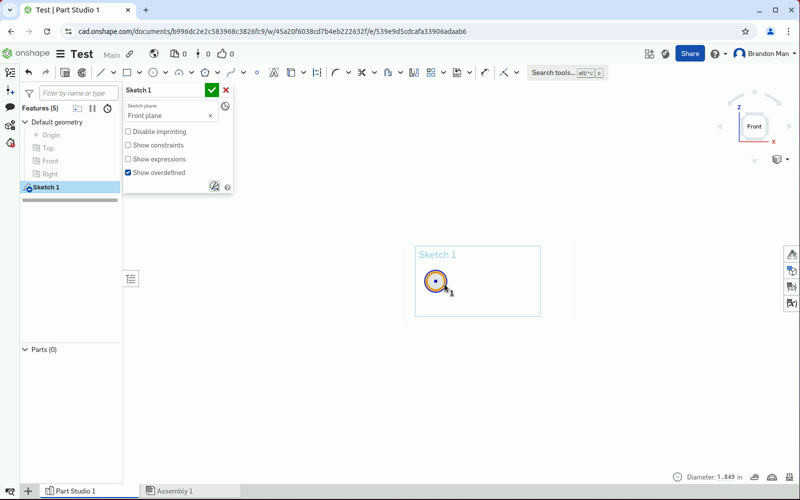
scroll(-6)
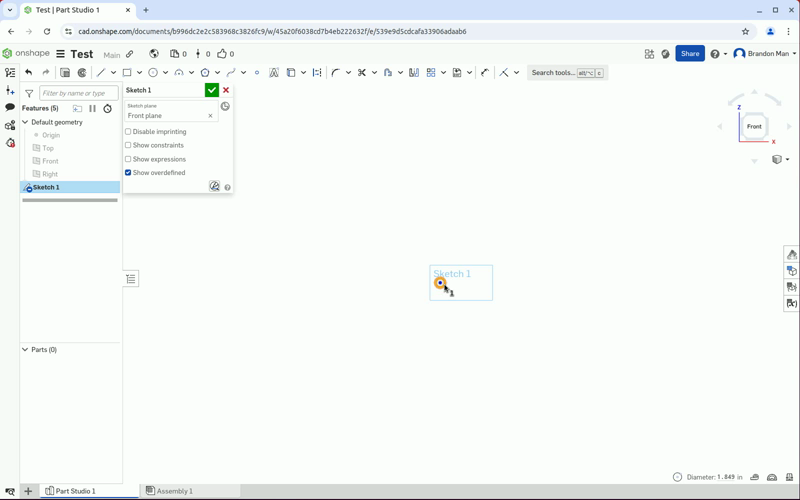
mouse_move(73, 352)
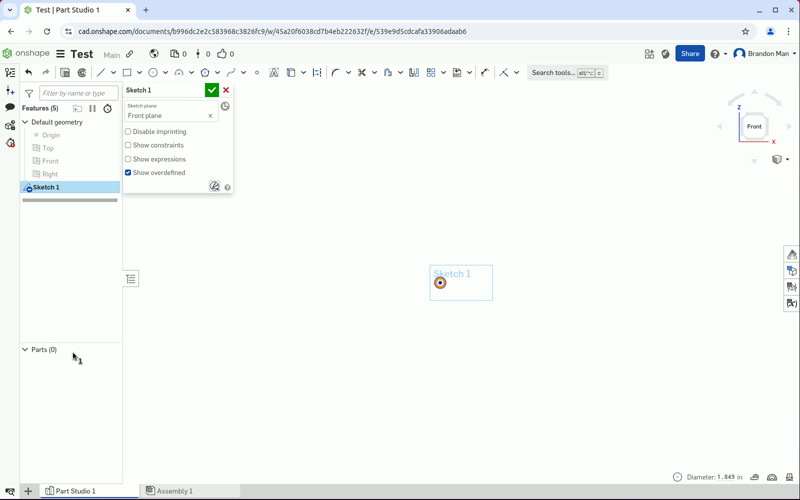
key(shift+y)
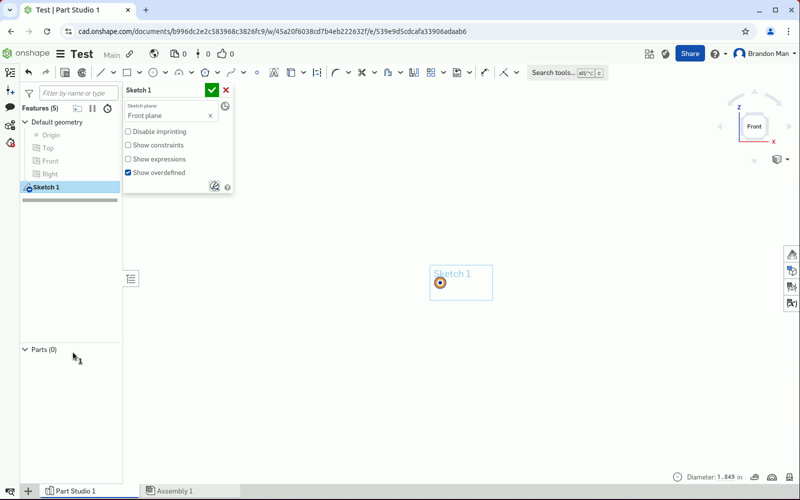
key(shift+e)
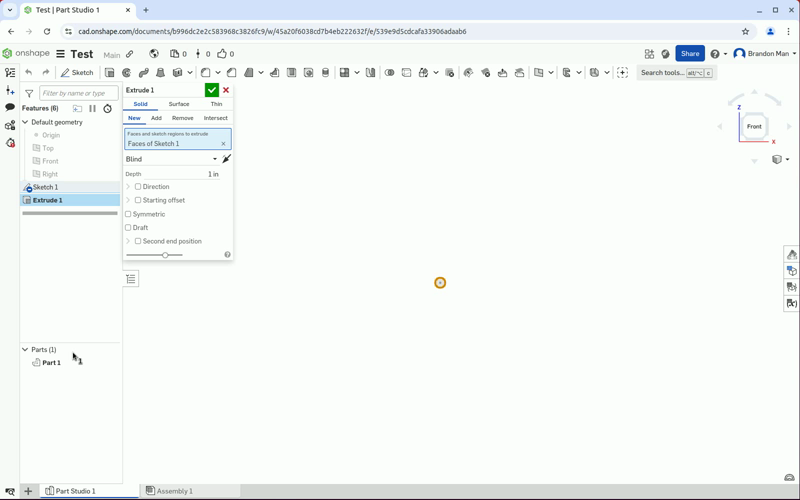
mouse_move(143, 106)
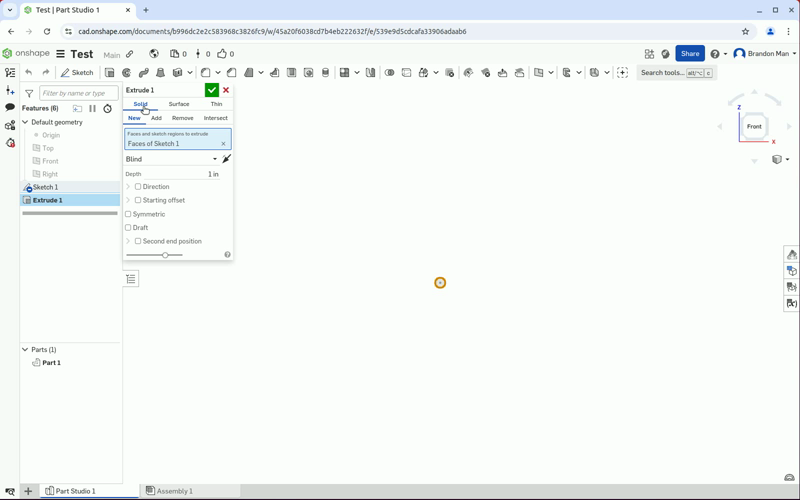
click(143, 106)
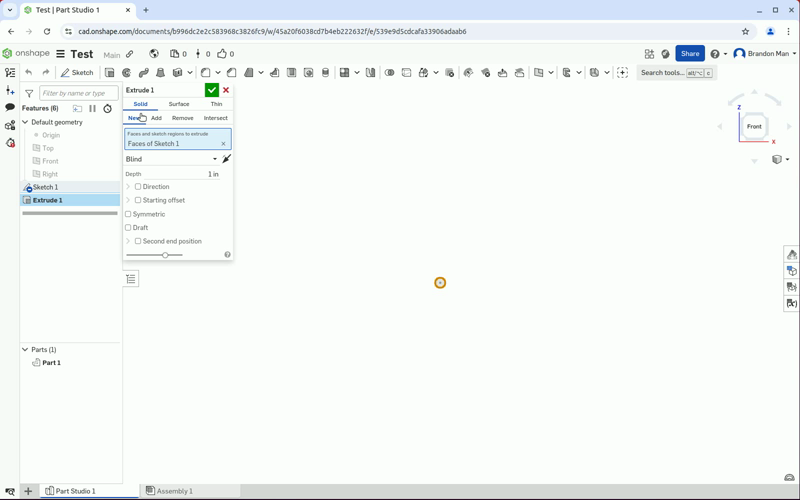
mouse_move(137, 120)
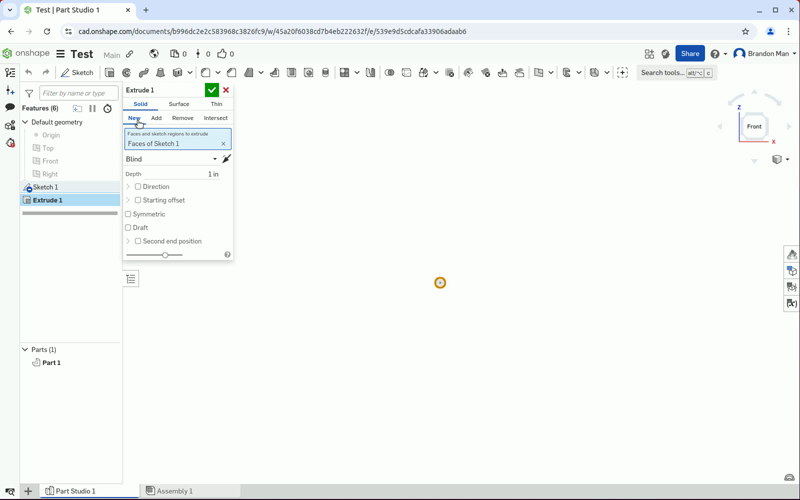
click(137, 120)
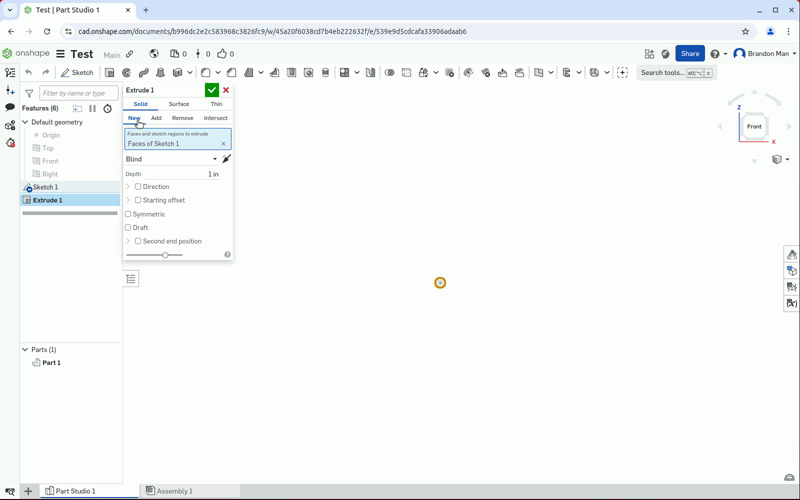
key(tab, 4)
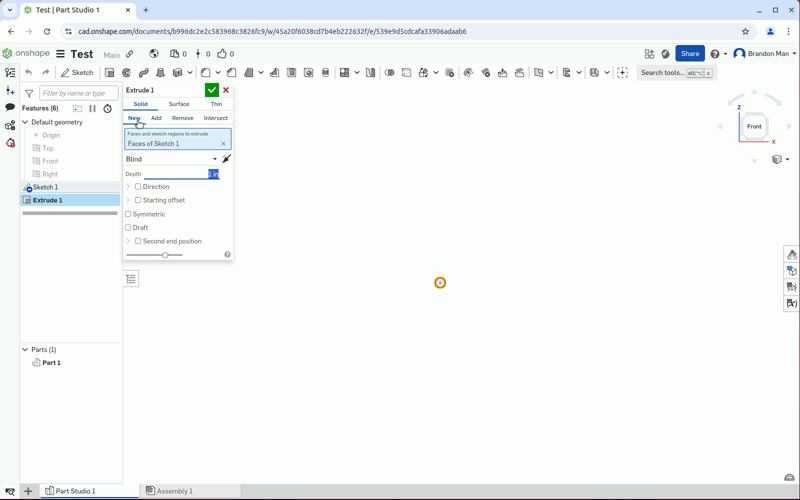
text(23.108)
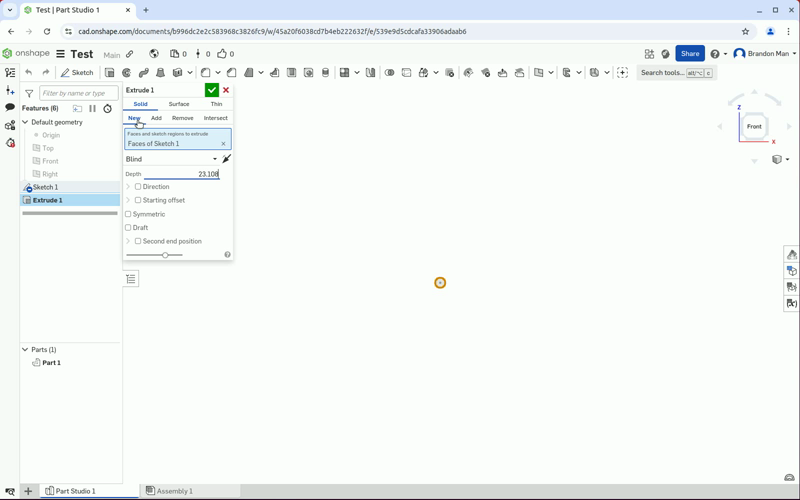
key(enter)
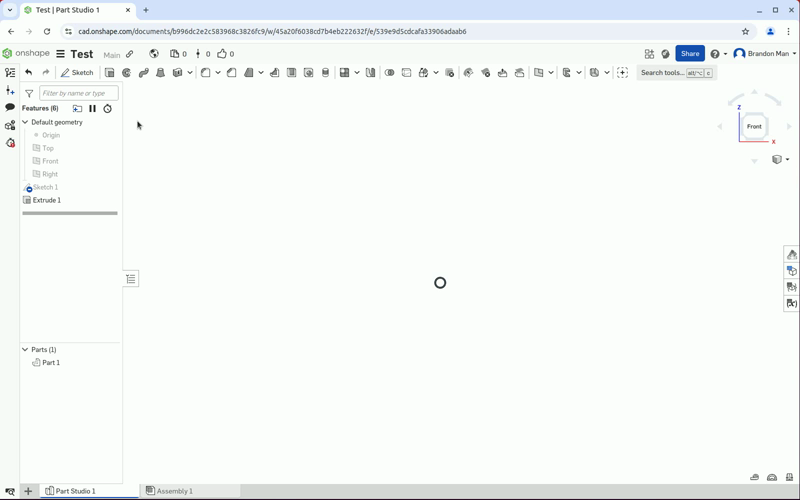
key(shift+h)
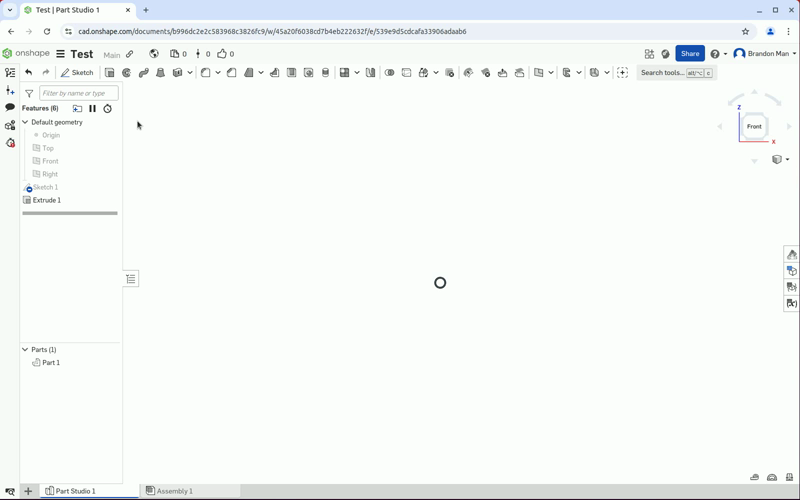
key(shift+h)
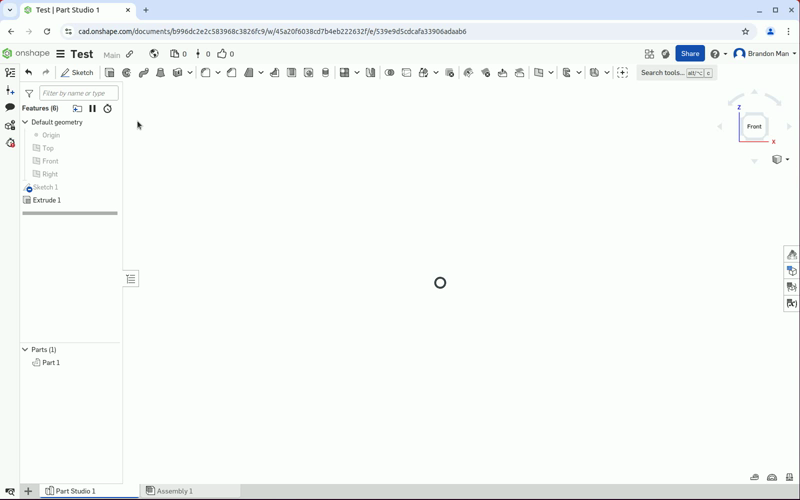
mouse_move(73, 189)
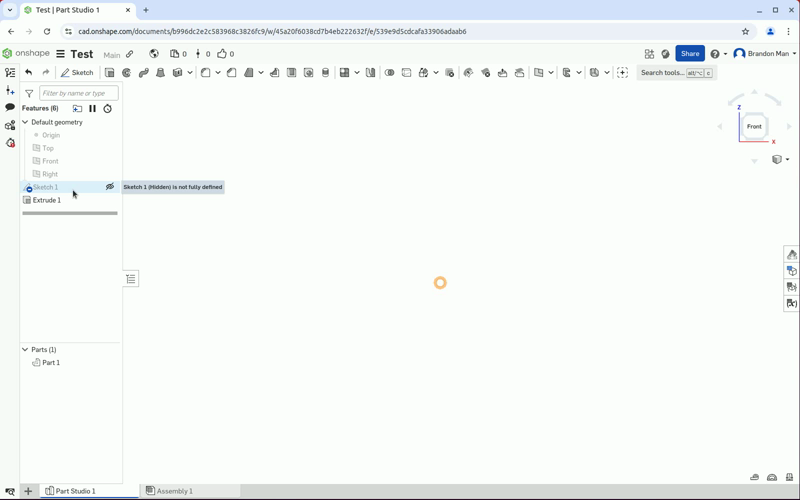
click(73, 189)
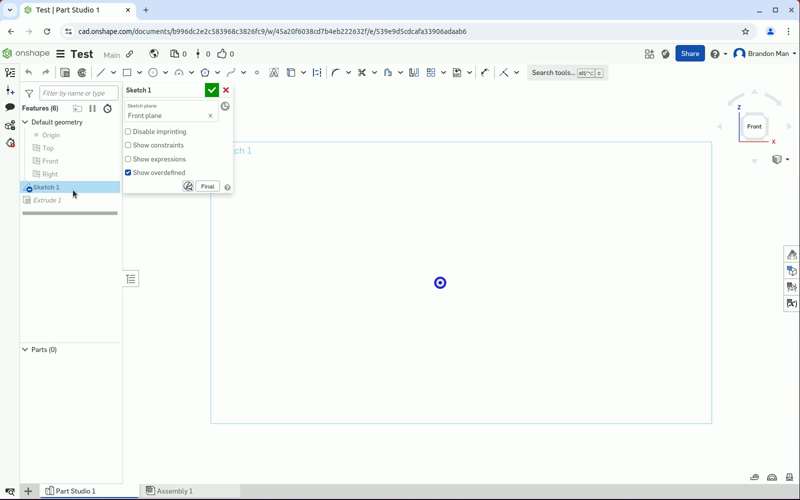
mouse_move(229, 92)
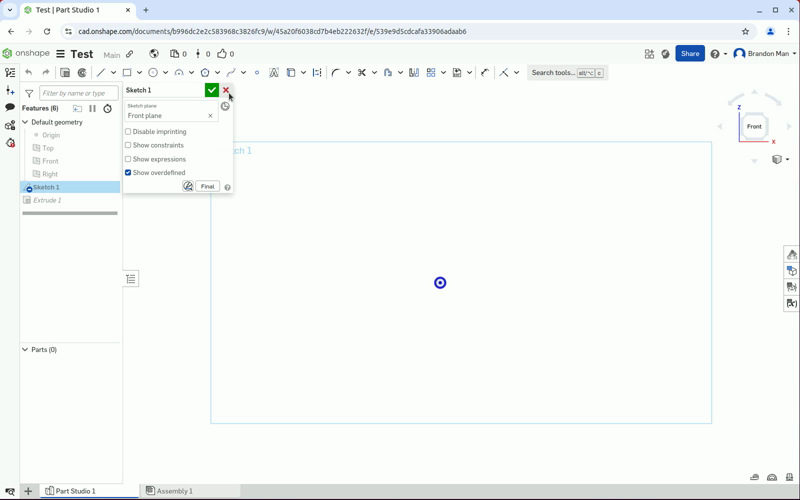
click(229, 92)
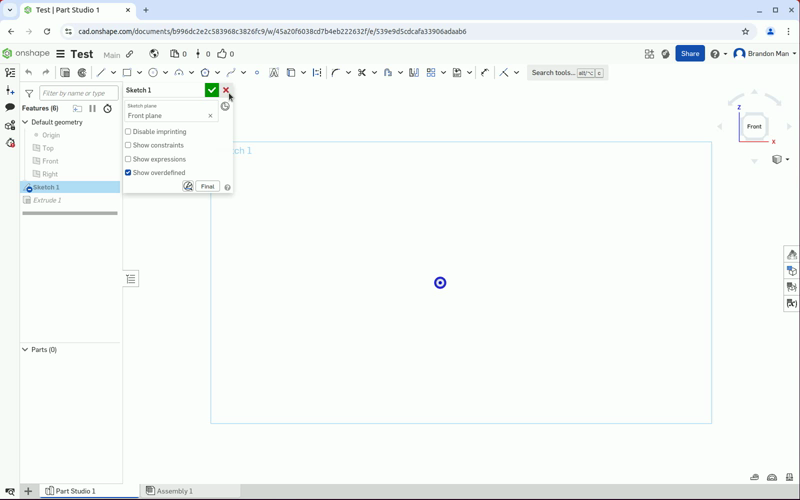
key(shift+s)
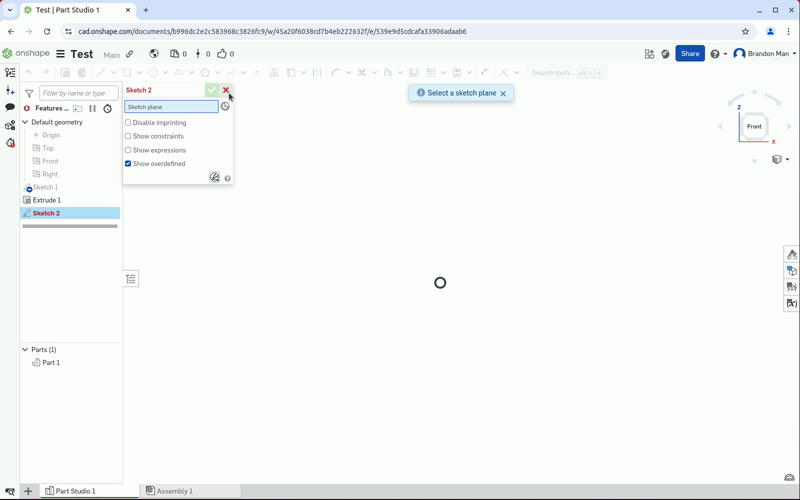
mouse_move(73, 163)
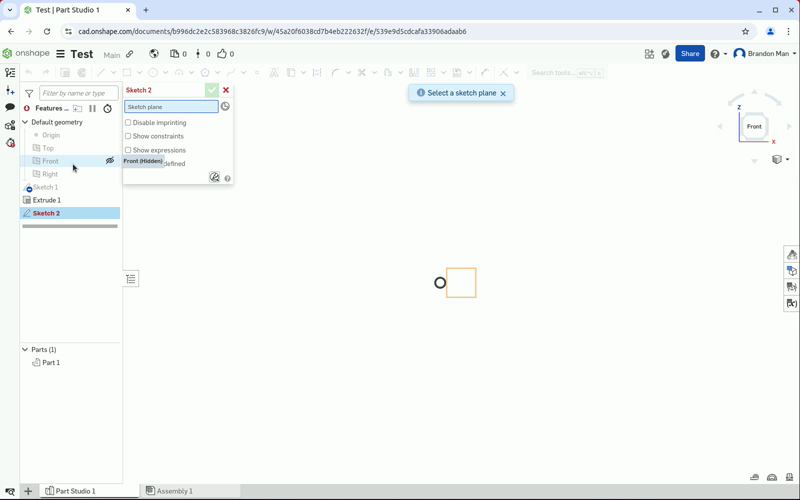
click(73, 163)
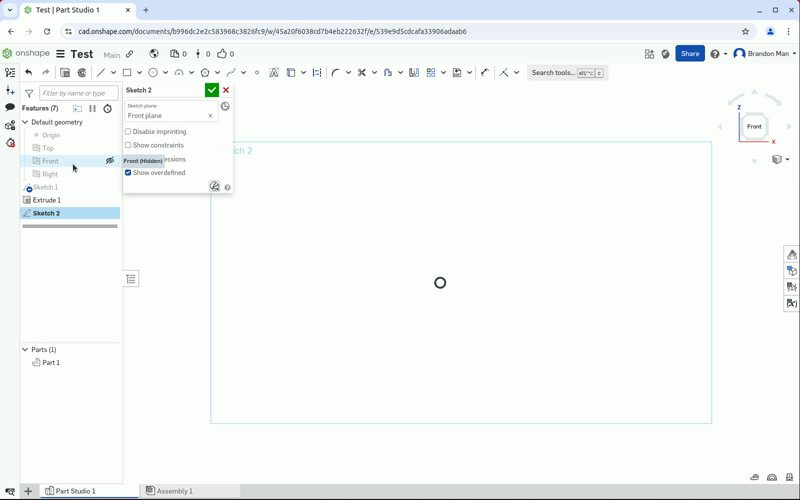
mouse_move(73, 352)
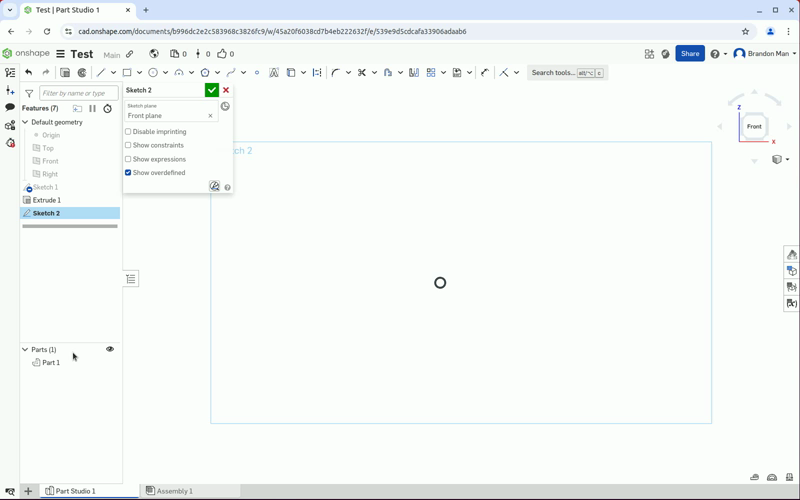
key(y)
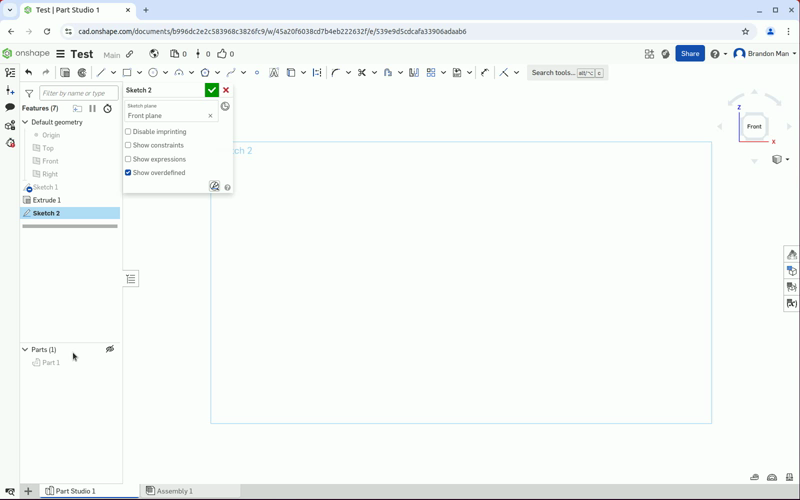
key(c)
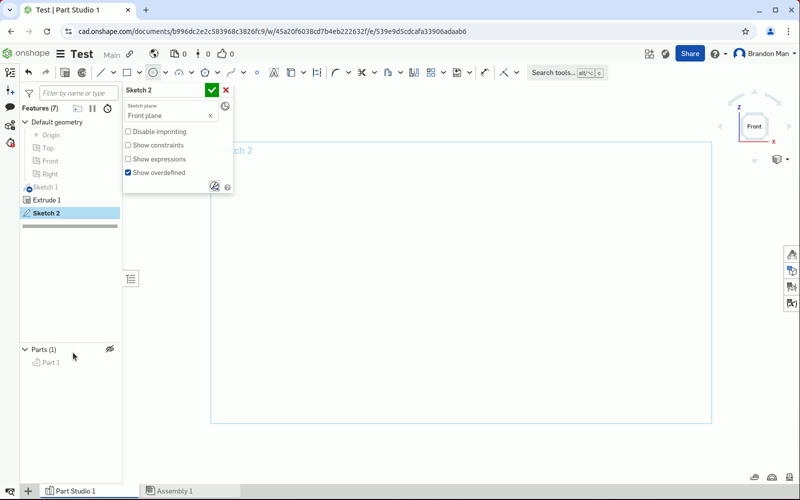
key_down(shift)
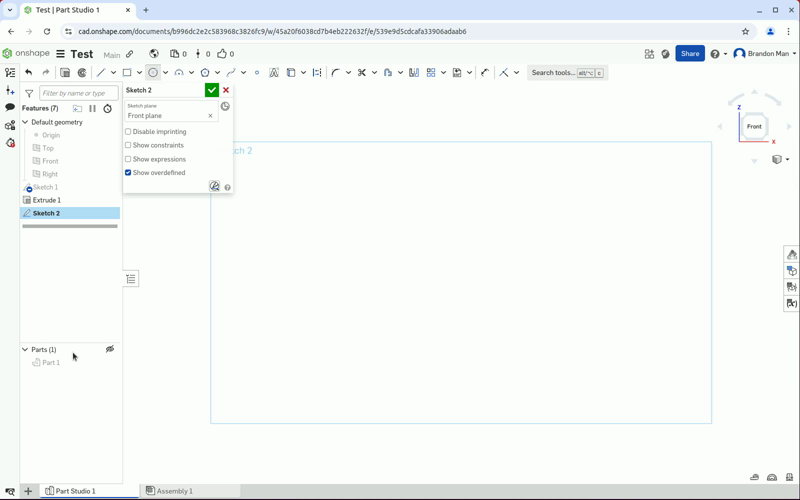
mouse_move(453, 282)
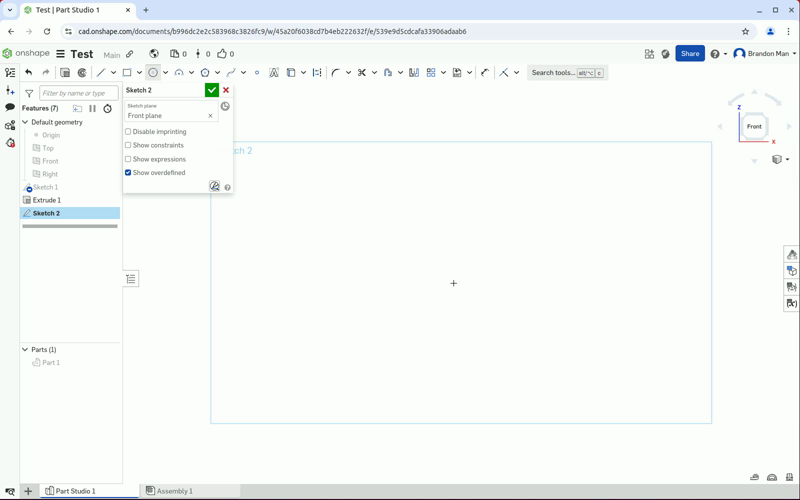
click(453, 282)
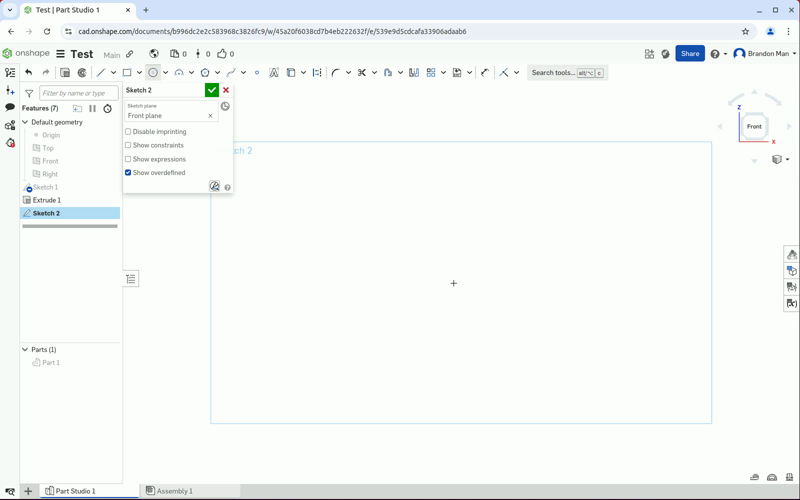
key_up(shift)
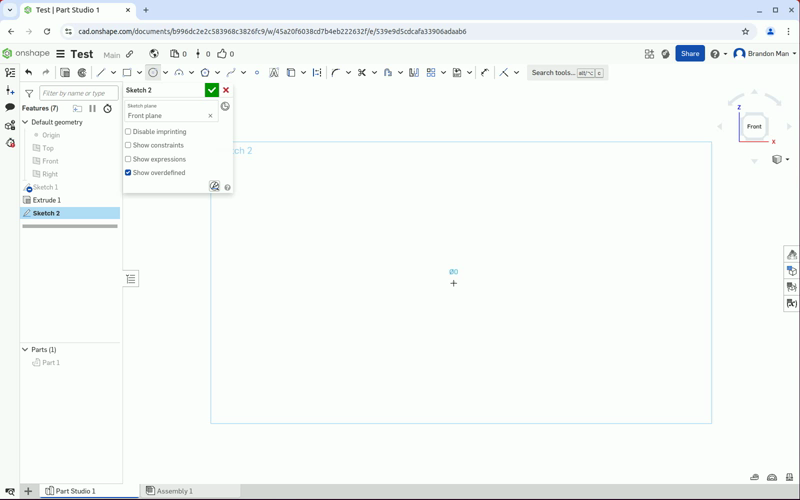
mouse_move(458, 282)
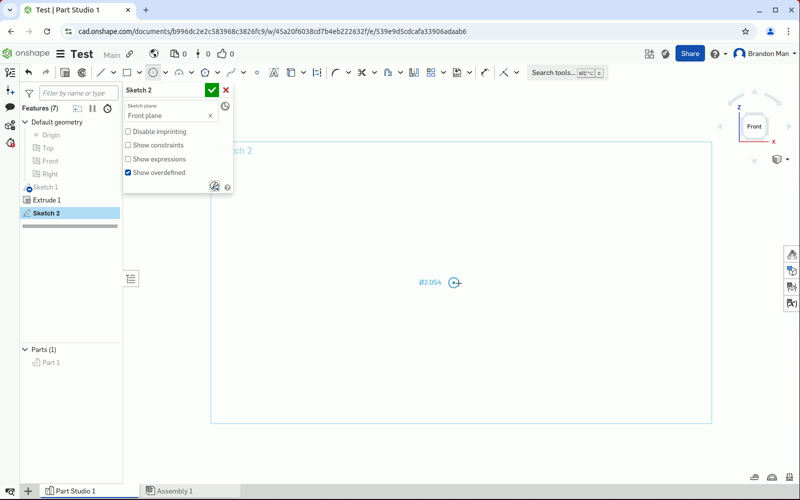
click(458, 282)
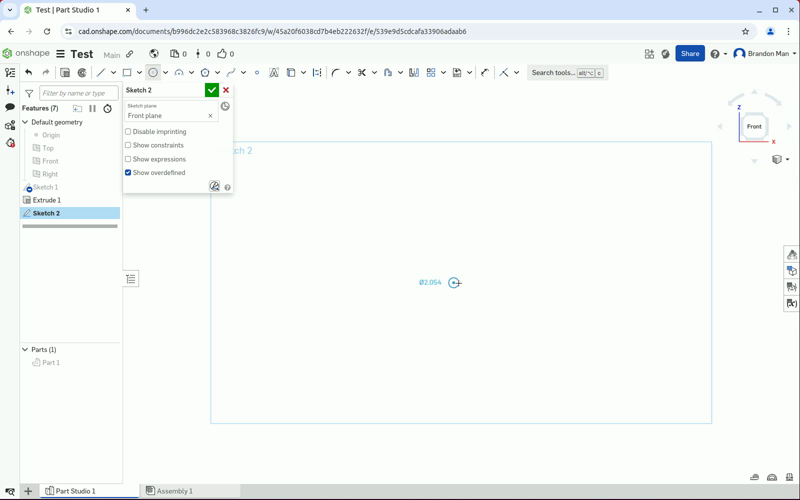
key(esc)
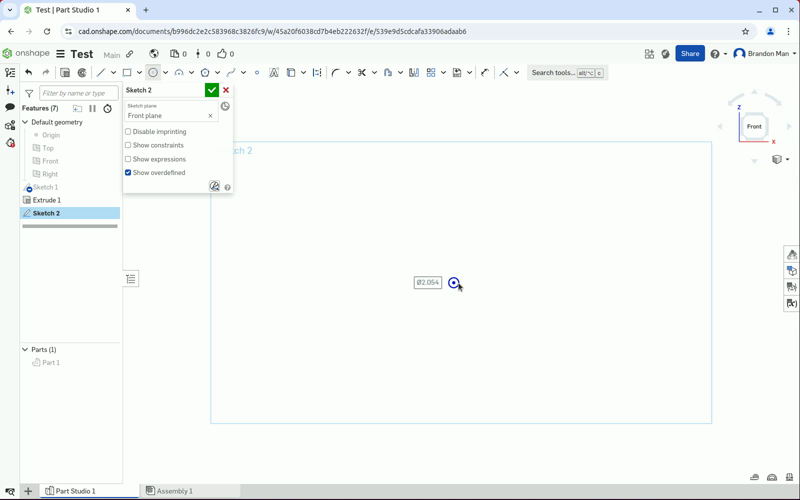
key(c)
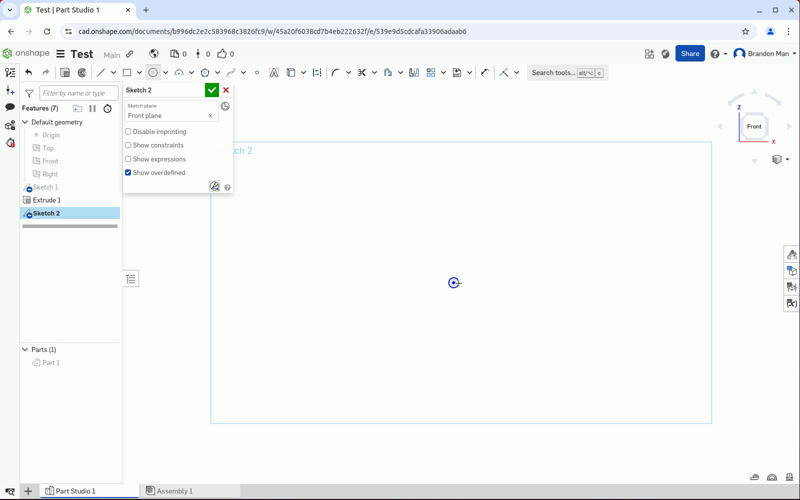
key_down(shift)
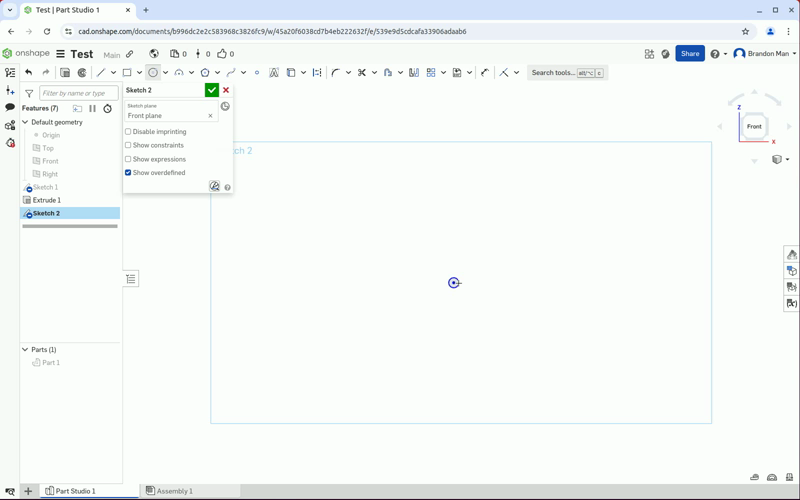
mouse_move(453, 282)
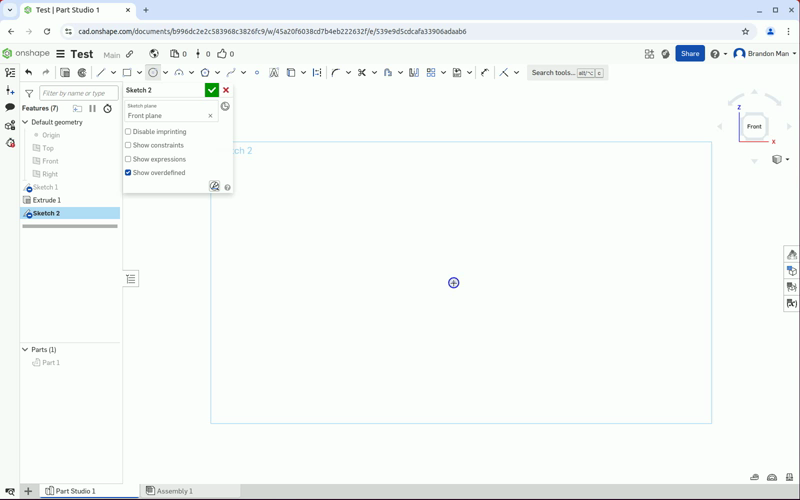
click(453, 282)
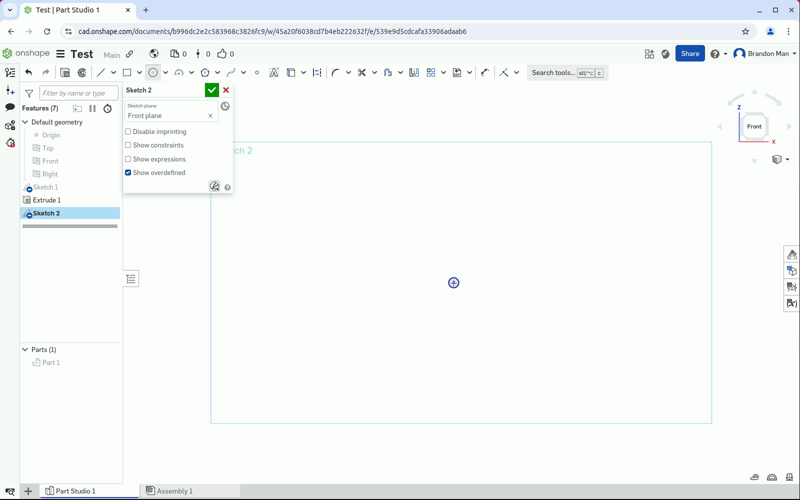
key_up(shift)
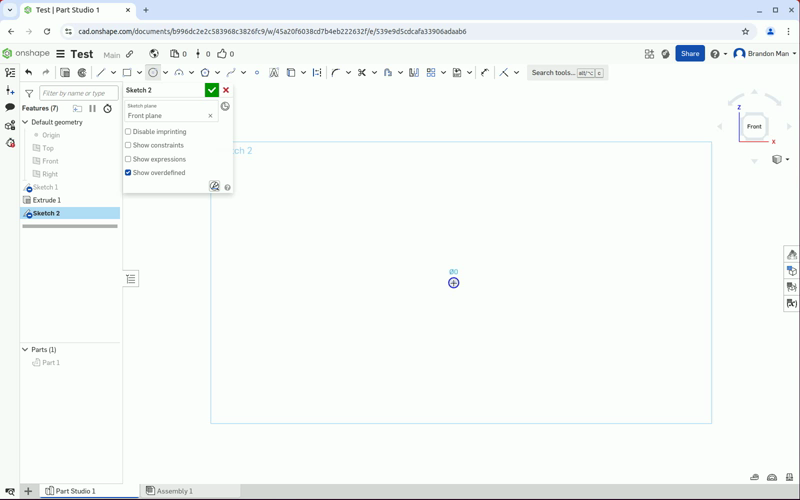
mouse_move(457, 282)
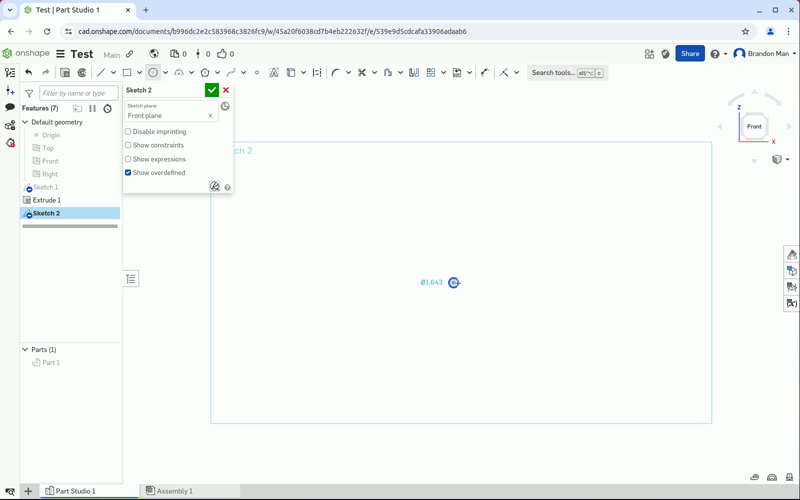
scroll(6)
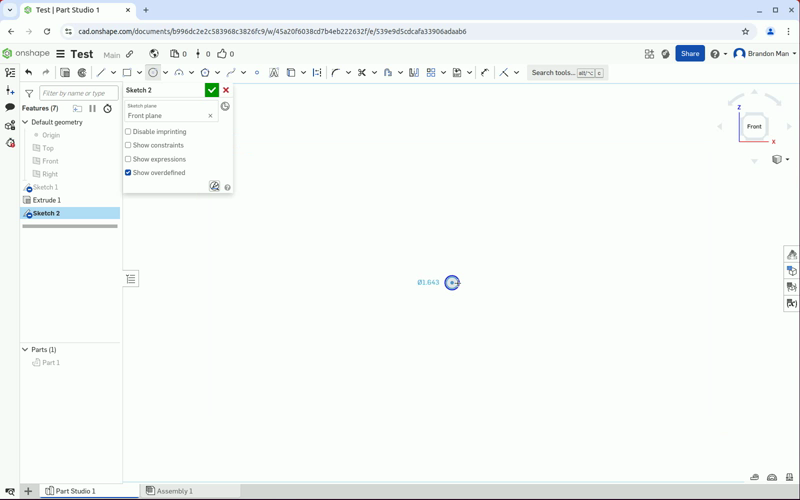
scroll(6)
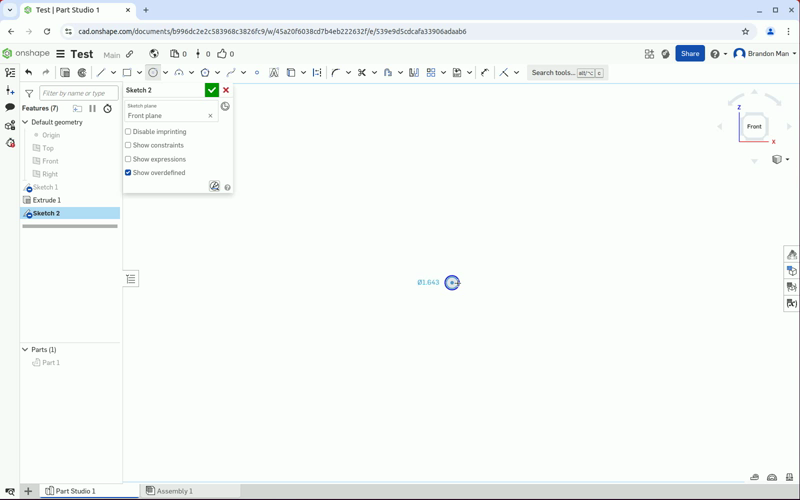
scroll(6)
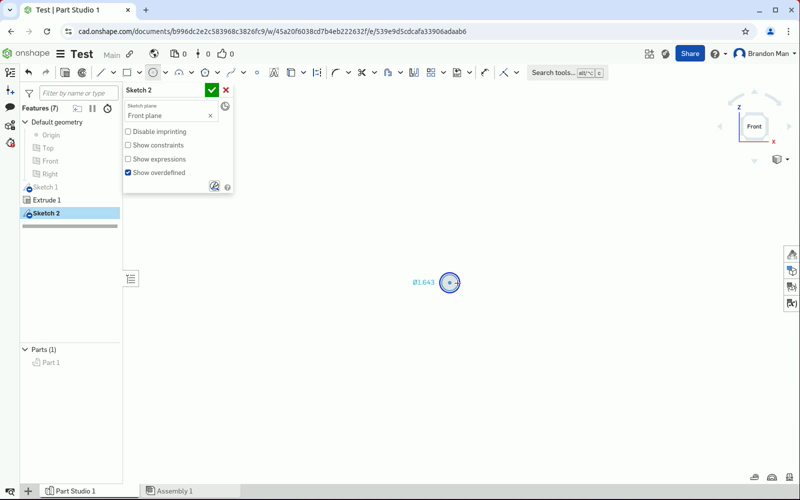
scroll(6)
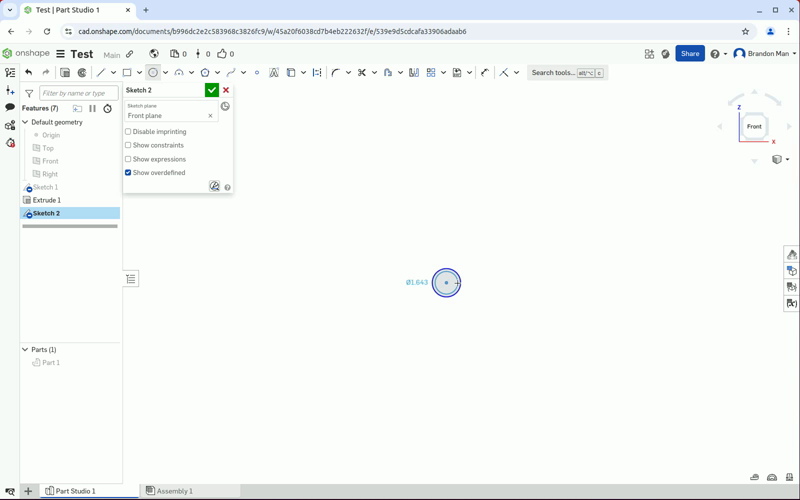
scroll(6)
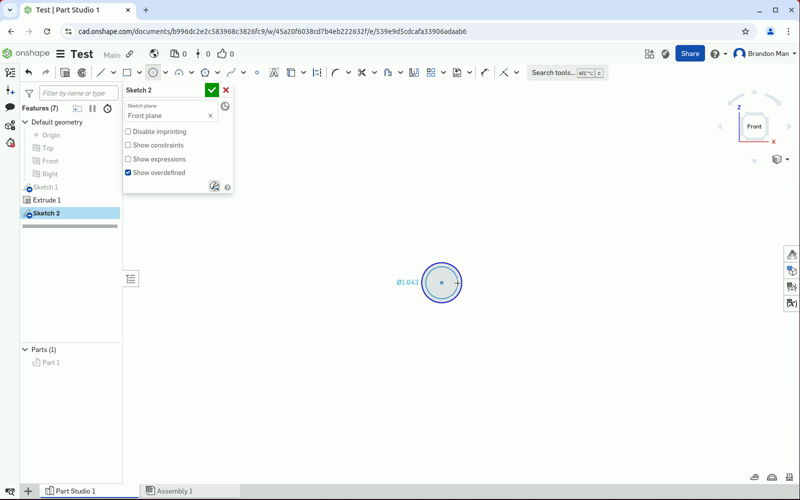
scroll(6)
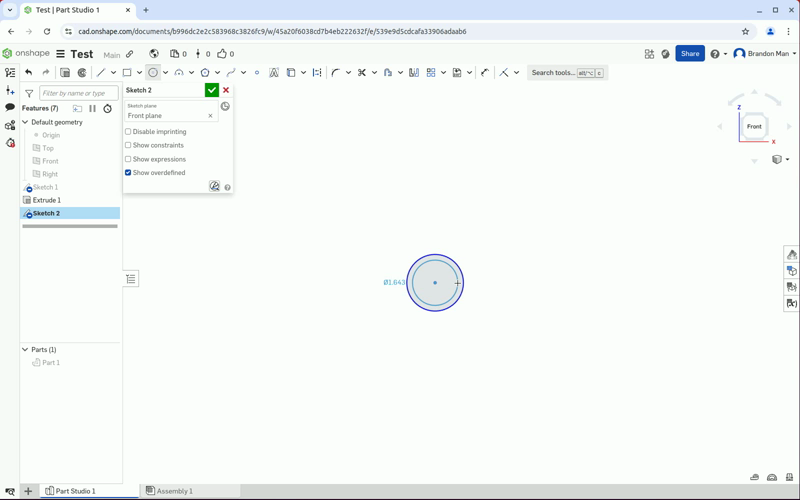
scroll(6)
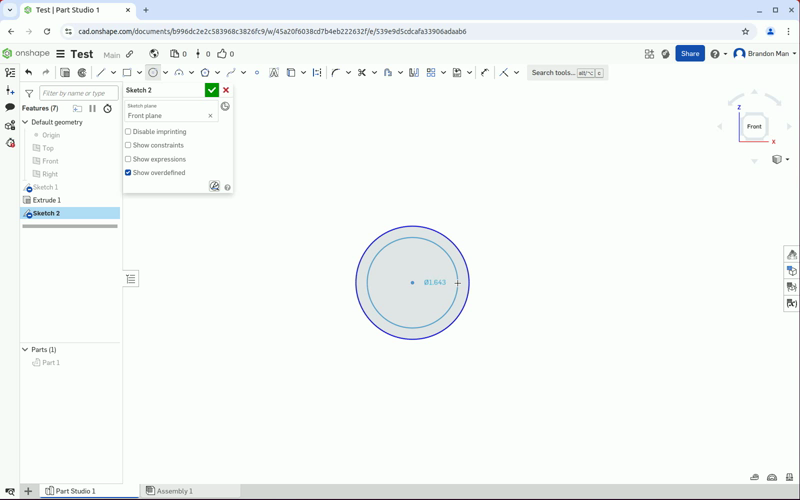
click(457, 282)
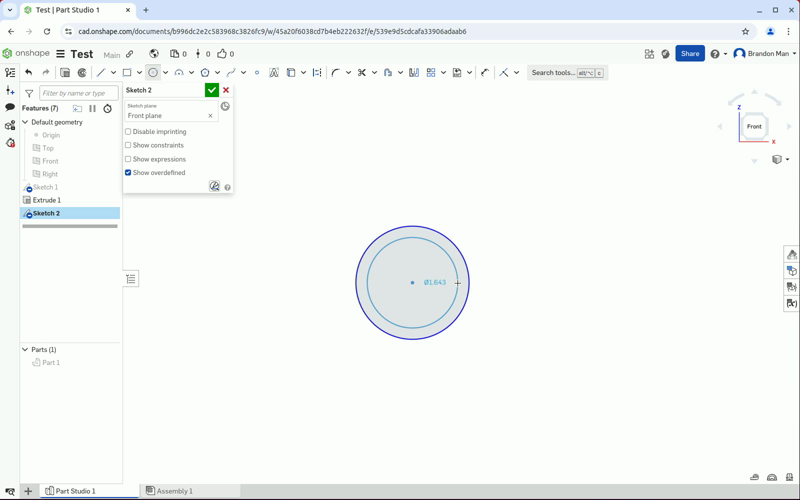
scroll(-6)
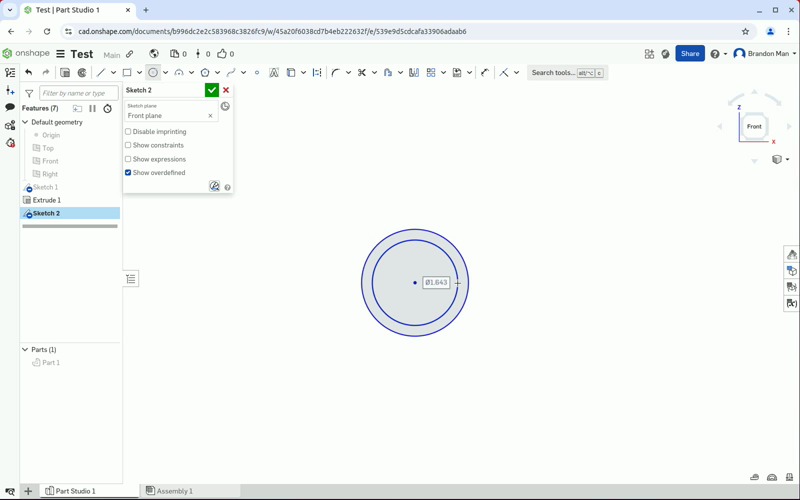
scroll(-6)
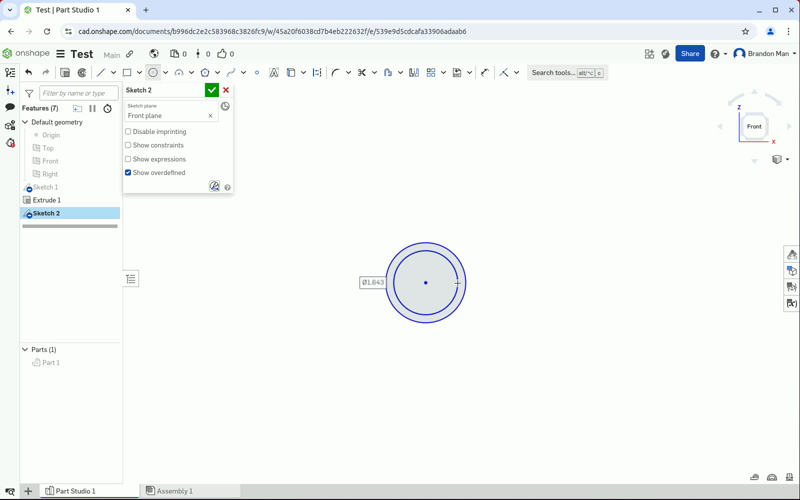
scroll(-6)
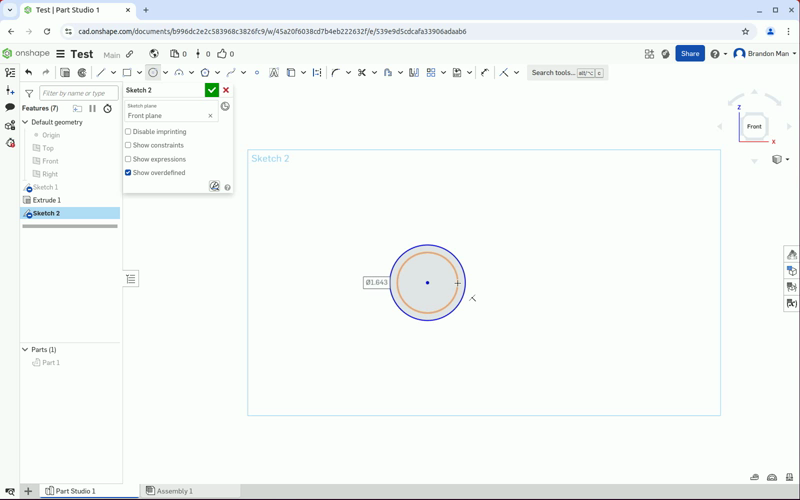
scroll(-6)
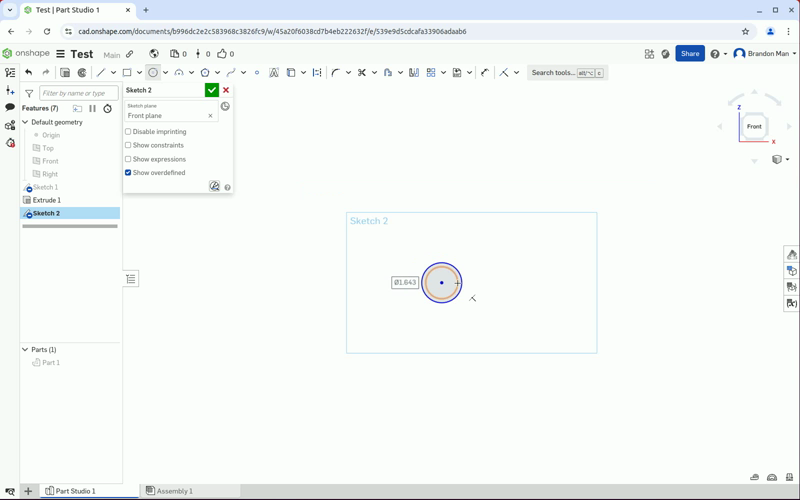
scroll(-6)
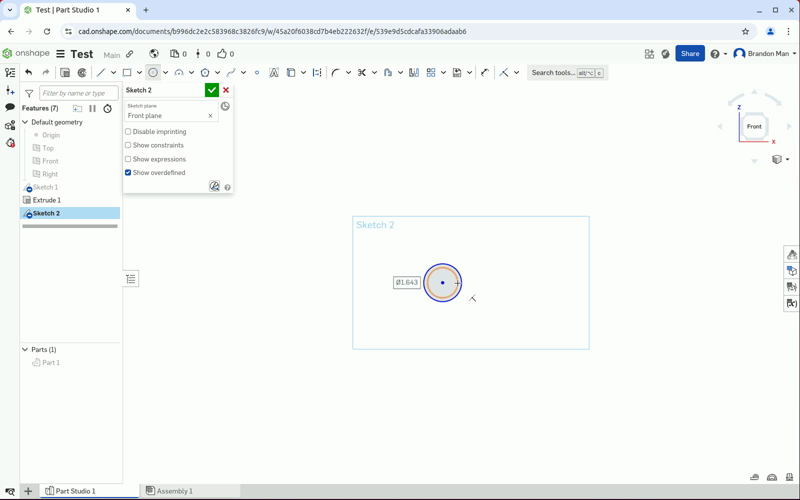
scroll(-6)
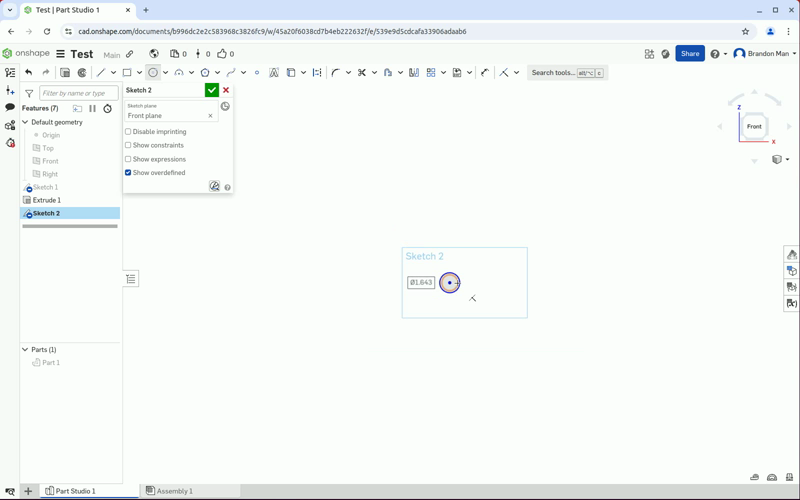
scroll(-6)
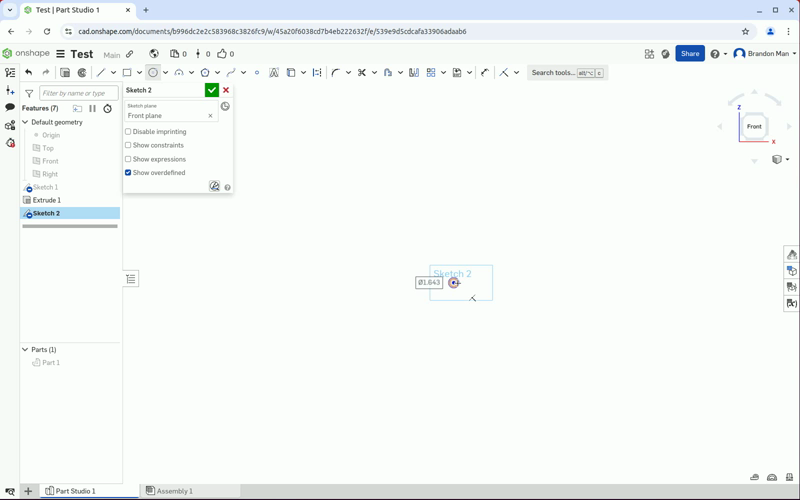
key(esc)
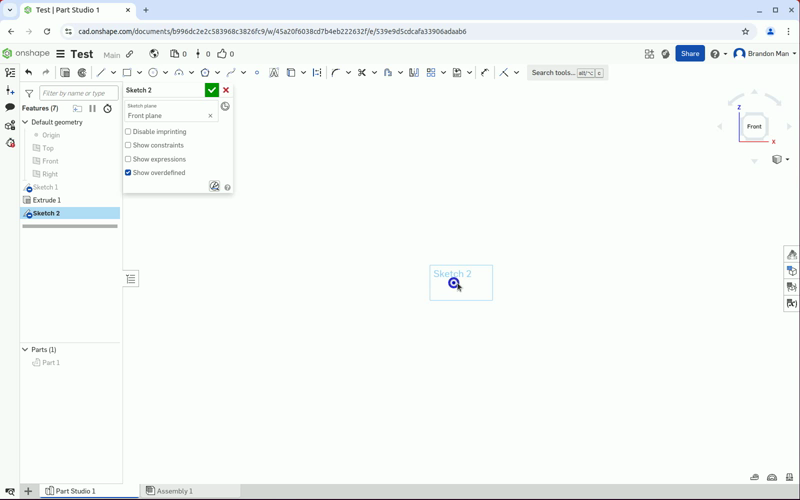
mouse_move(457, 280)
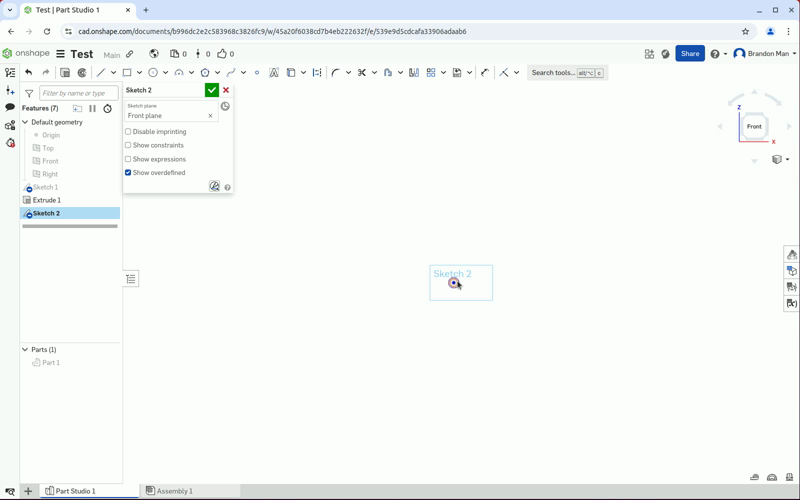
scroll(6)
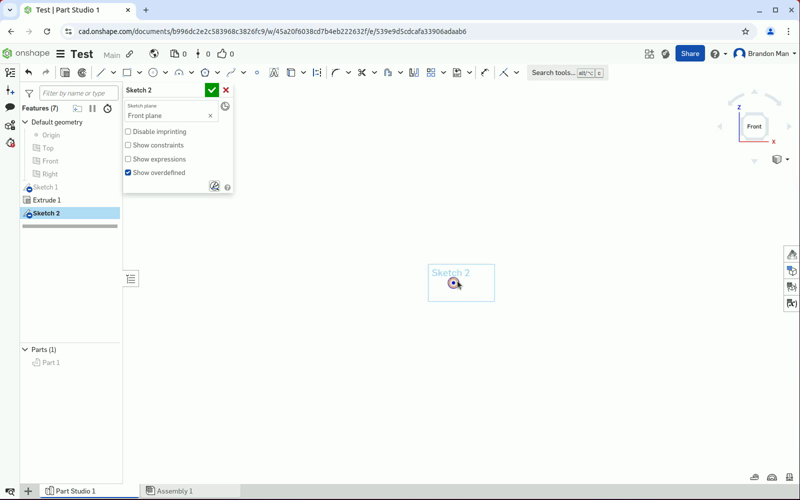
scroll(6)
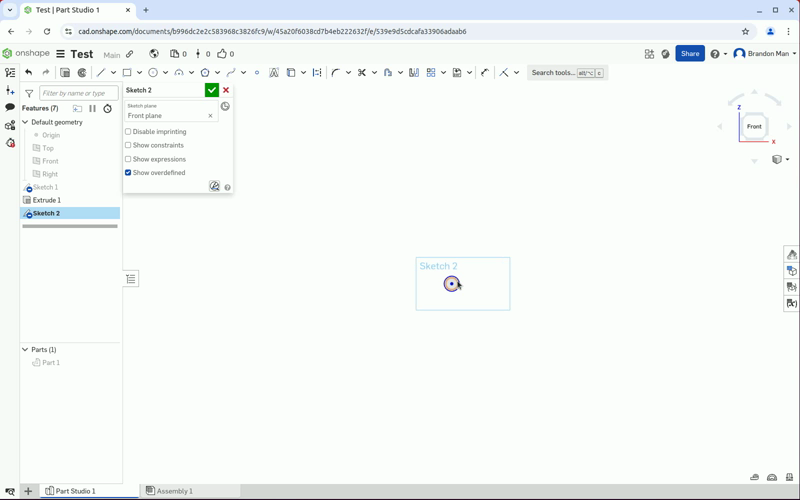
scroll(6)
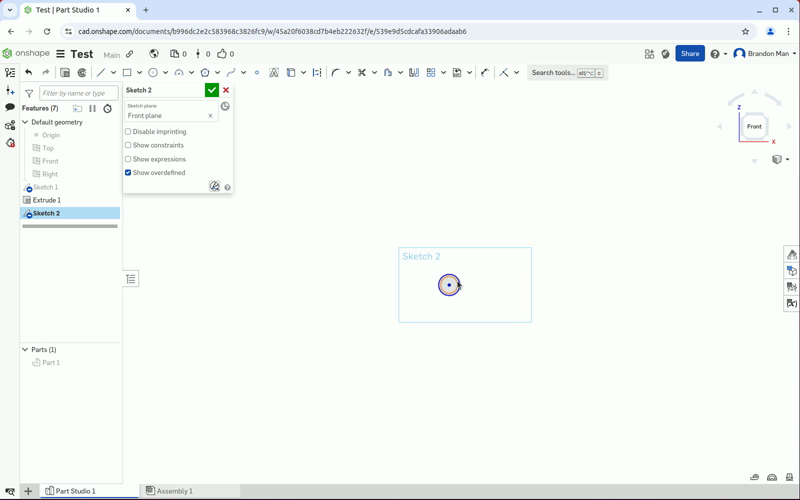
scroll(6)
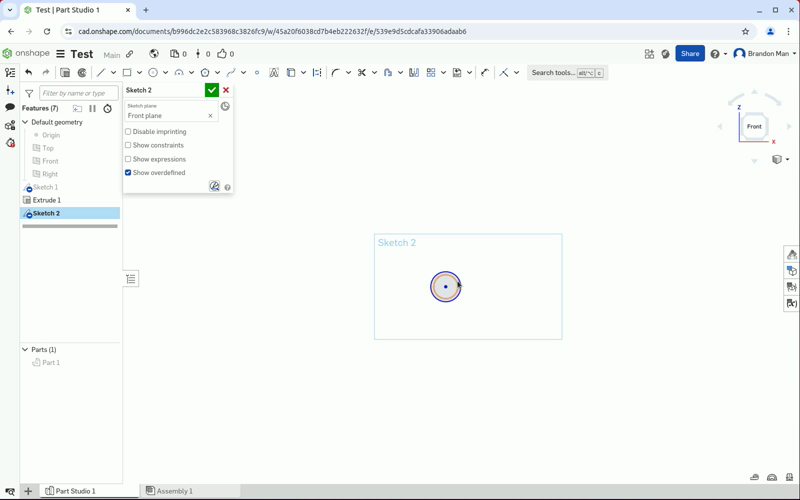
scroll(6)
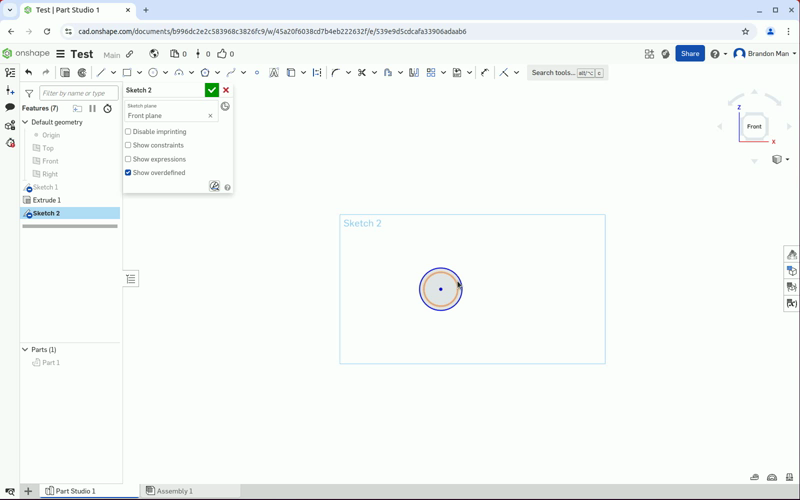
scroll(6)
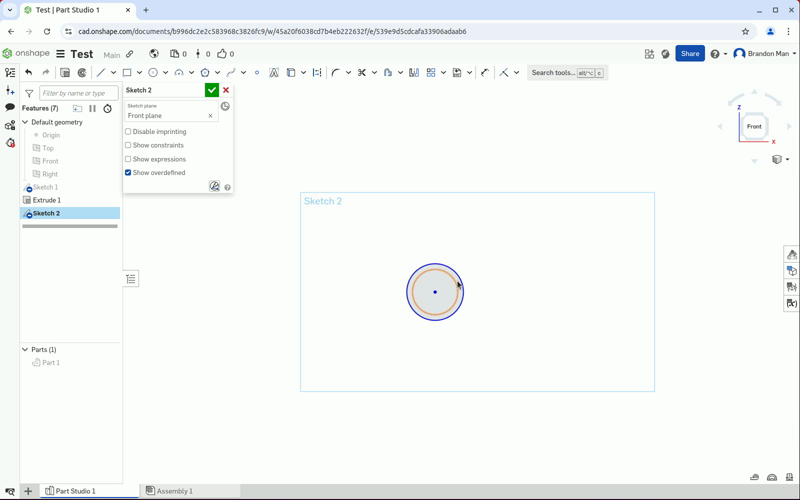
scroll(6)
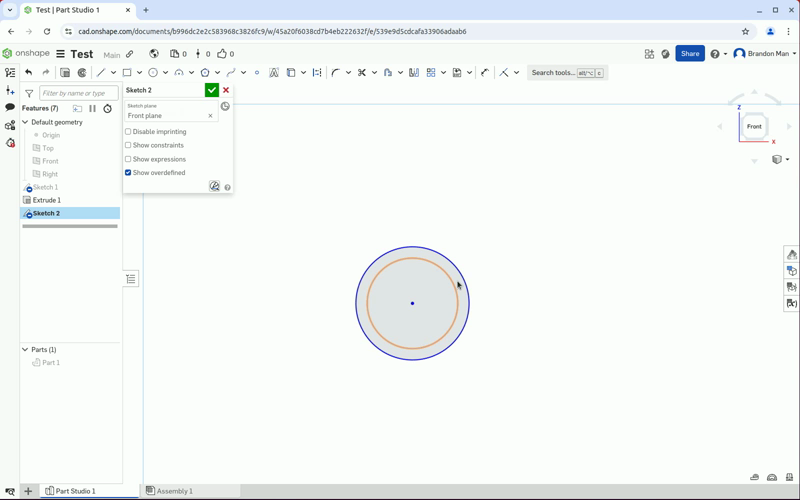
click(457, 280)
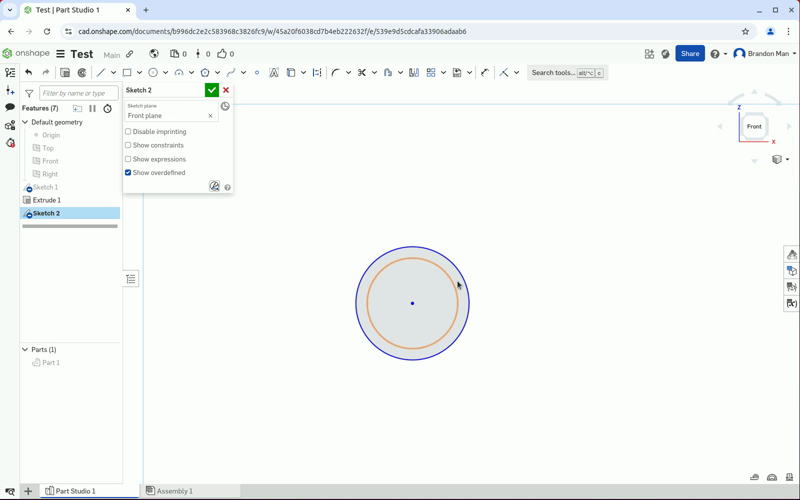
scroll(-6)
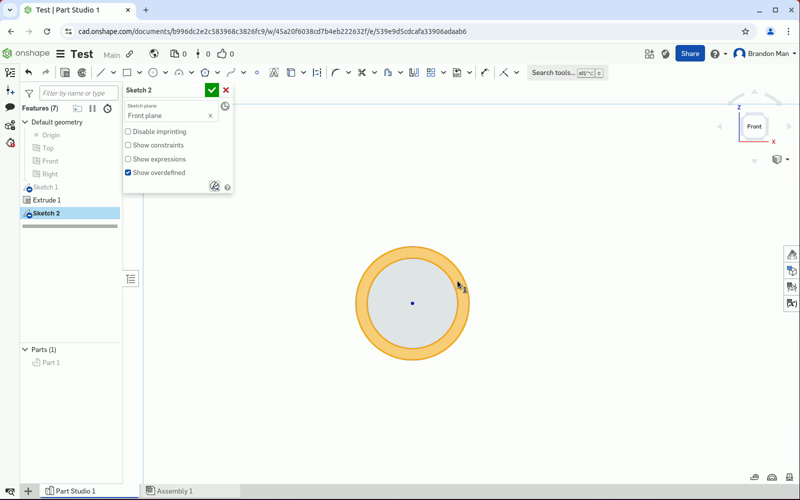
scroll(-6)
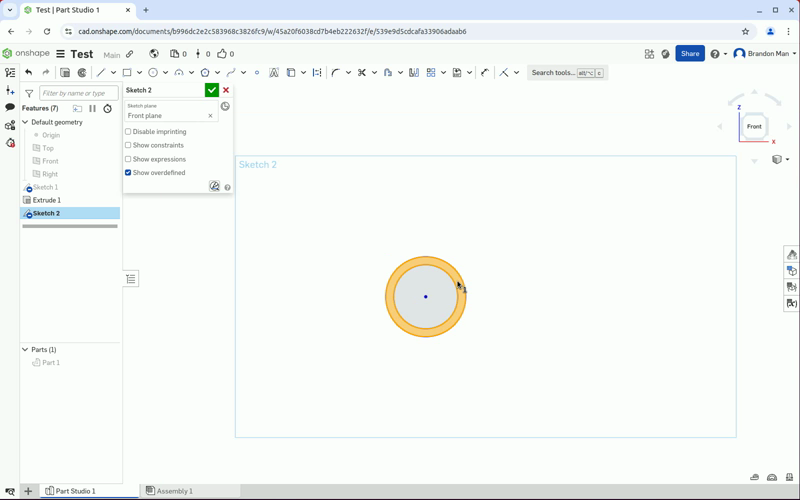
scroll(-6)
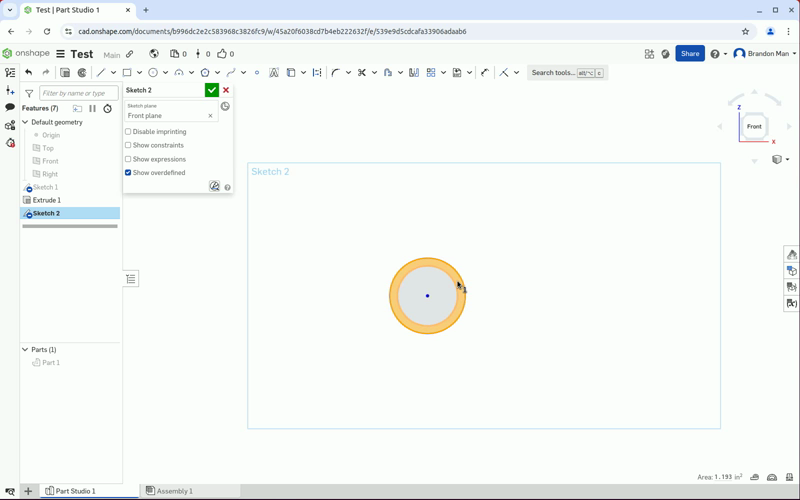
scroll(-6)
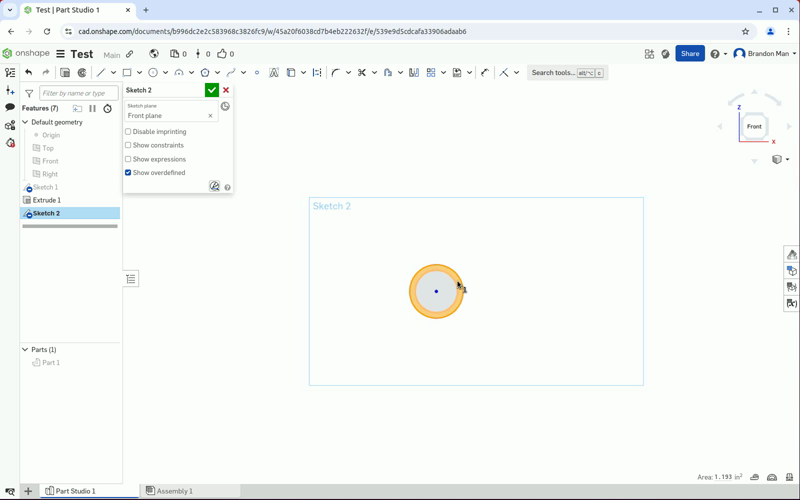
scroll(-6)
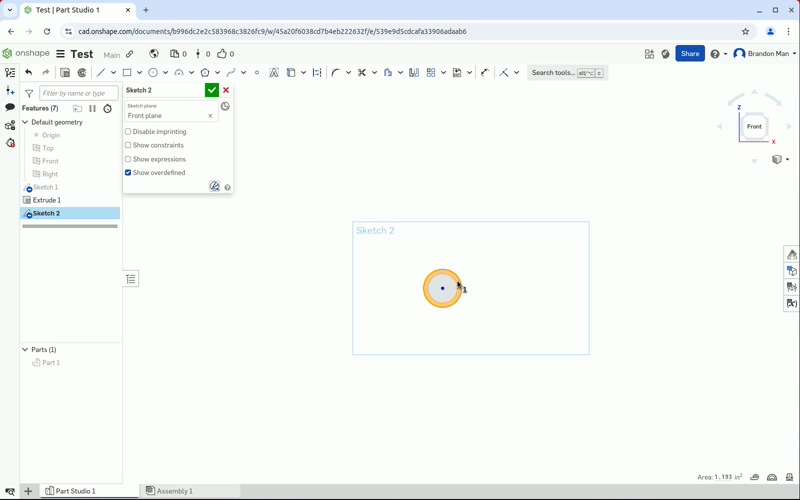
scroll(-6)
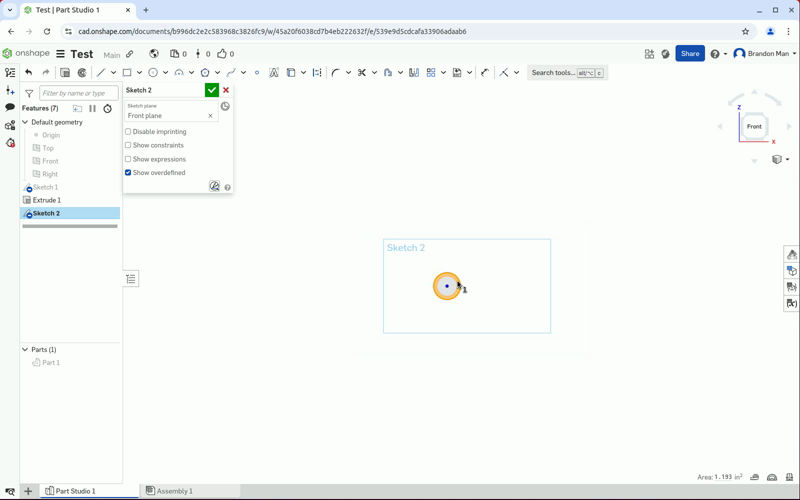
scroll(-6)
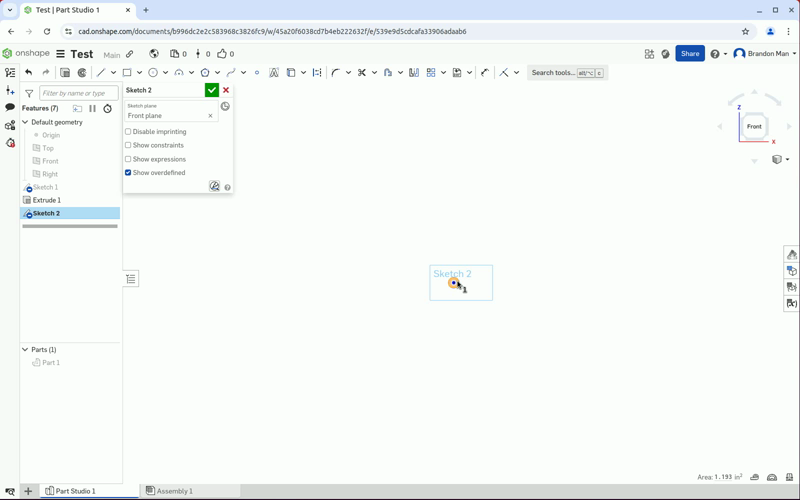
mouse_move(73, 352)
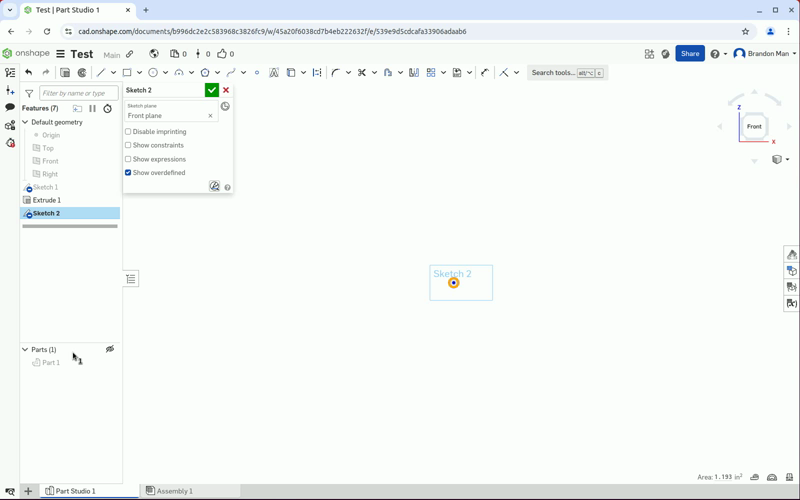
key(shift+y)
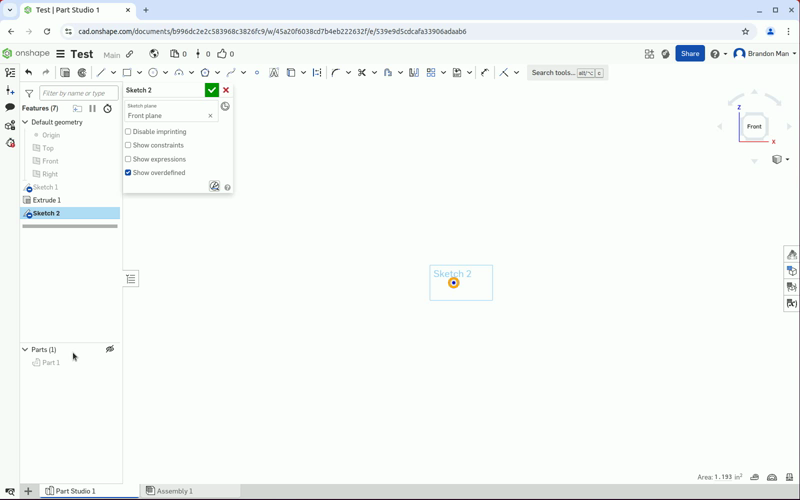
key(shift+e)
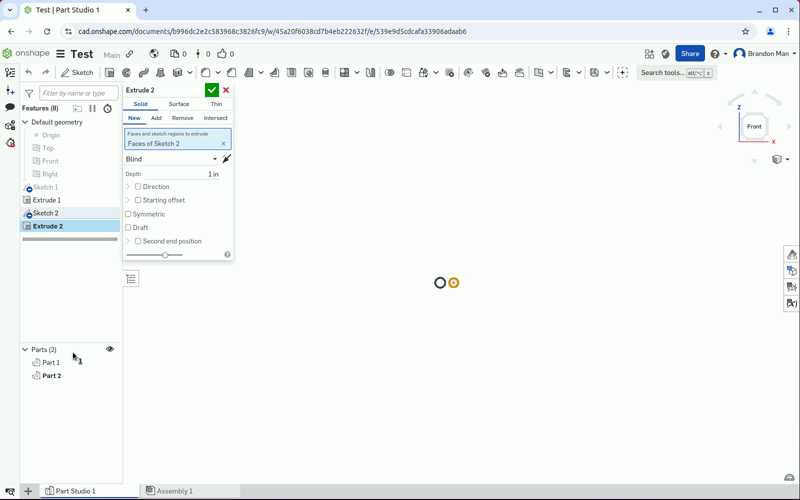
mouse_move(143, 106)
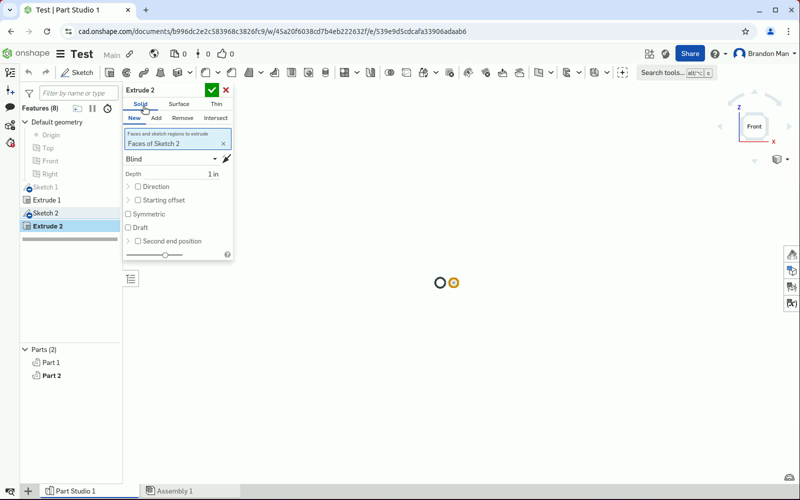
click(143, 106)
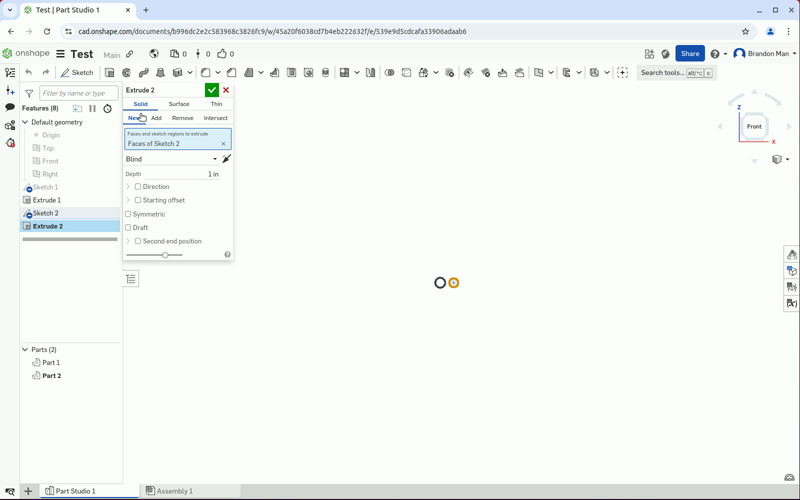
mouse_move(137, 120)
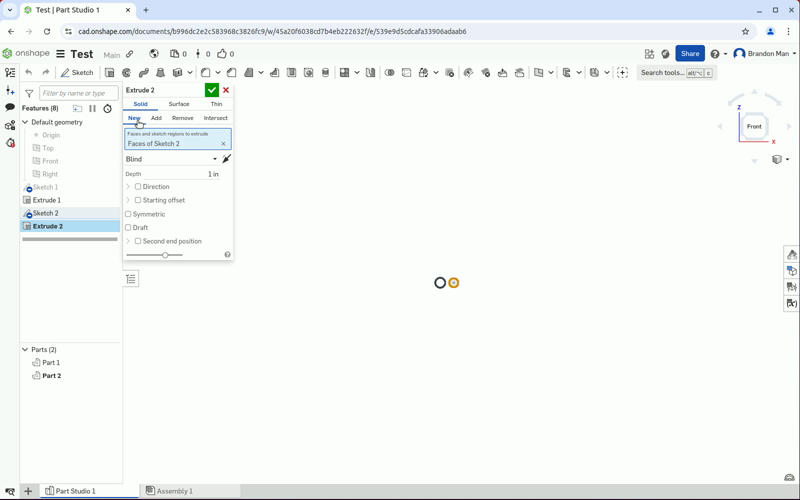
click(137, 120)
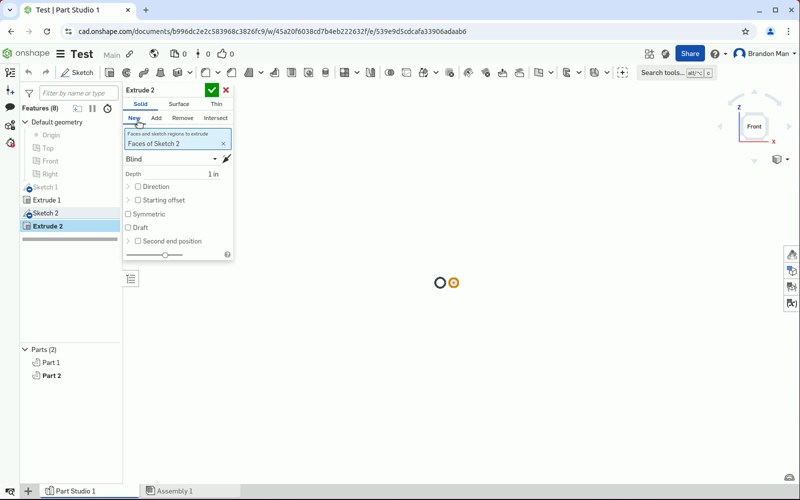
key(tab, 4)
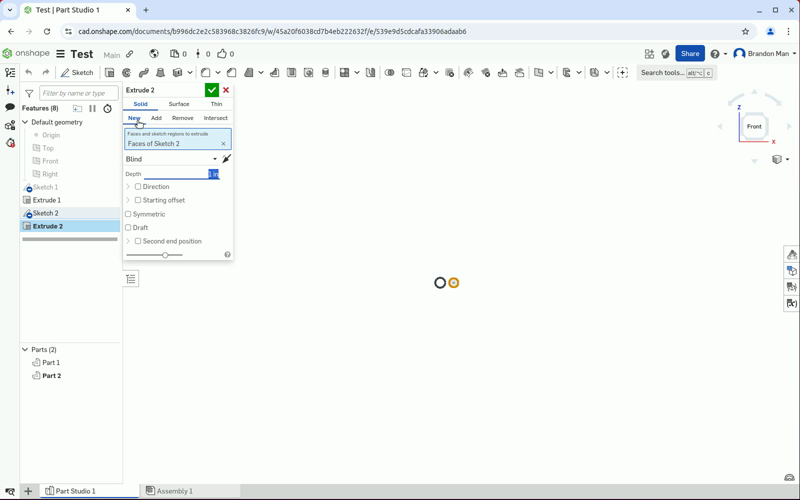
text(23.108)
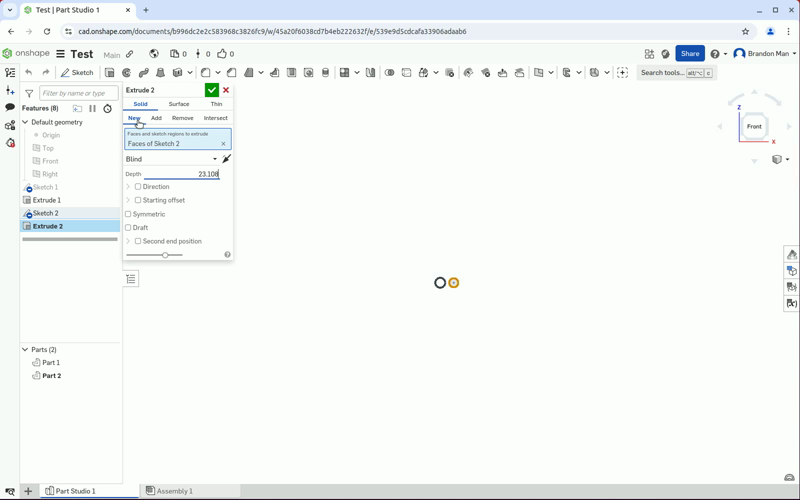
key(enter)
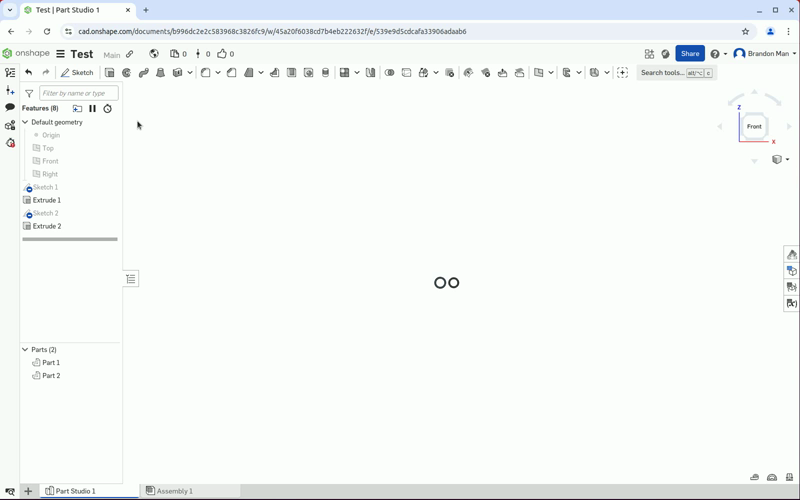
key(shift+h)
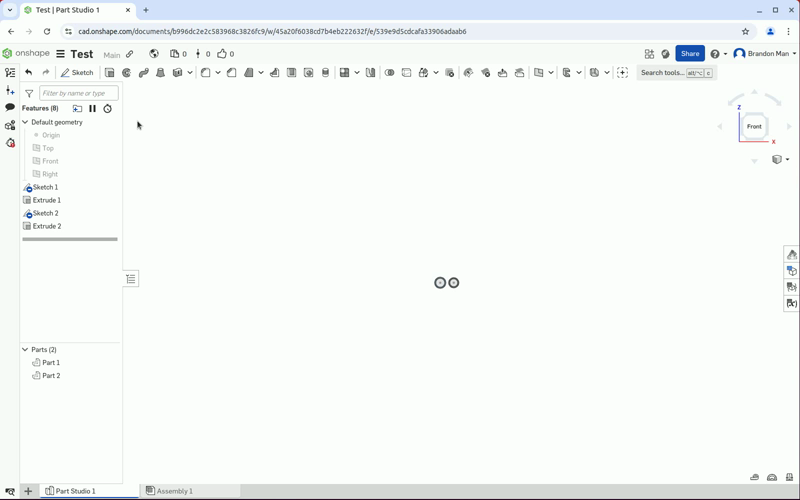
key(shift+h)
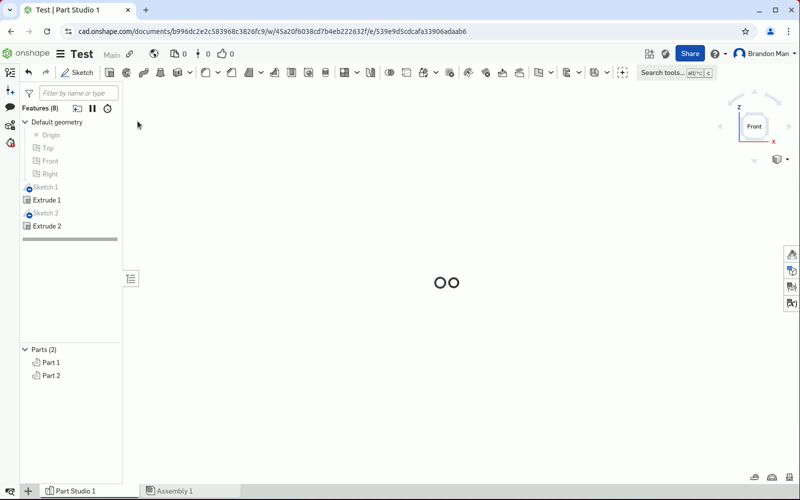
mouse_move(73, 189)
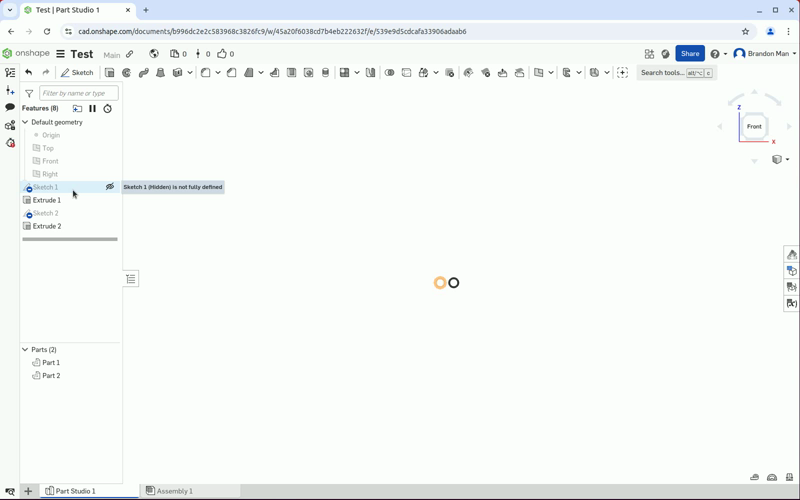
click(73, 189)
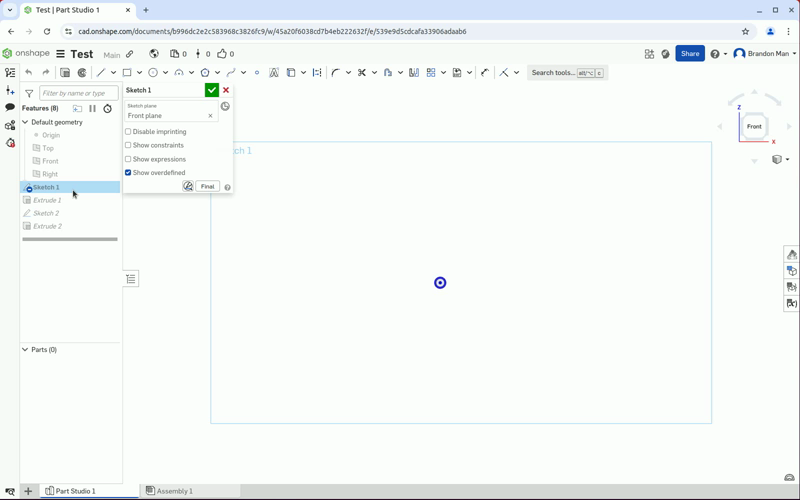
mouse_move(229, 92)
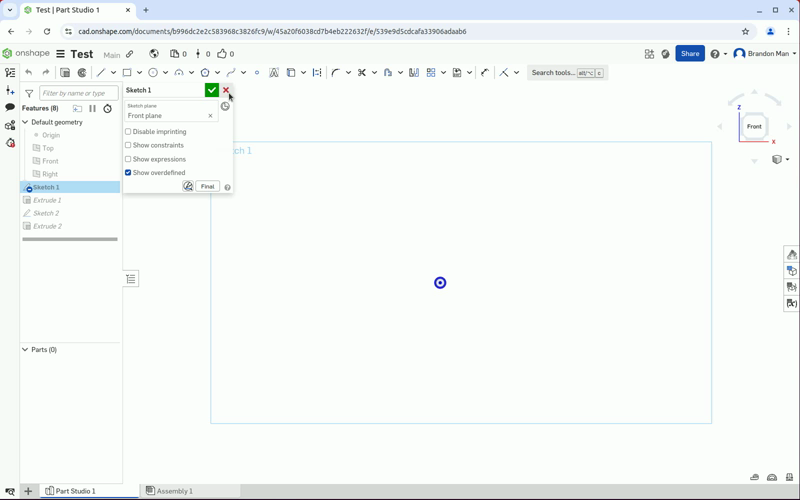
click(229, 92)
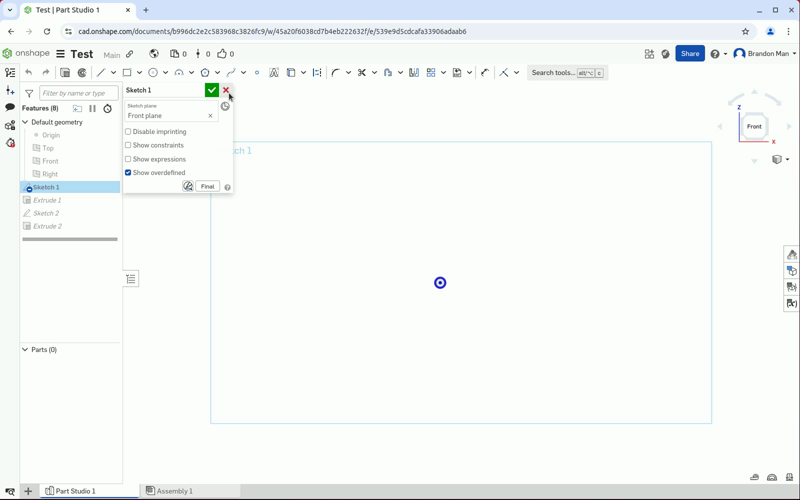
key(shift+s)
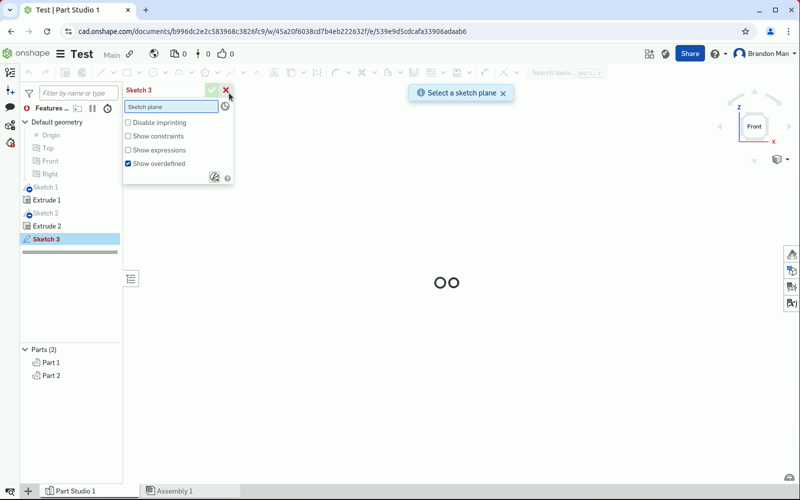
mouse_move(73, 163)
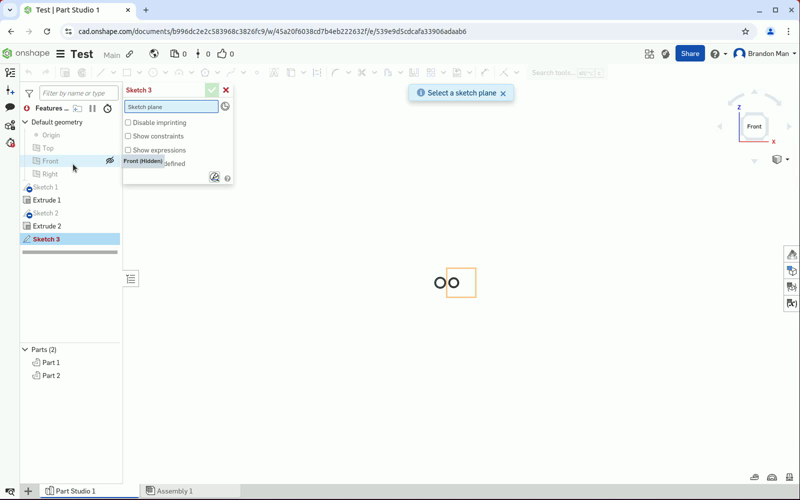
click(73, 163)
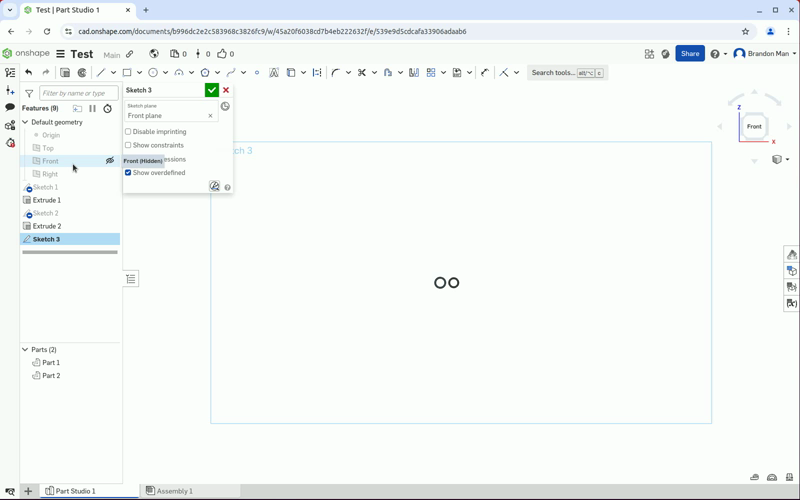
mouse_move(73, 352)
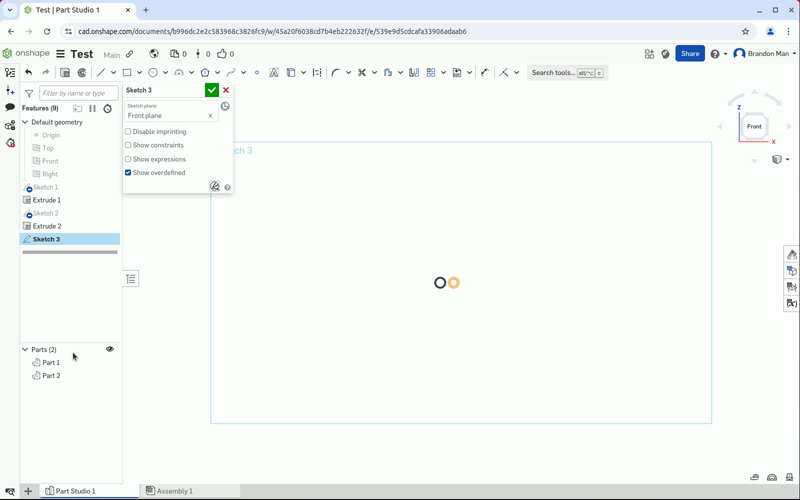
key(y)
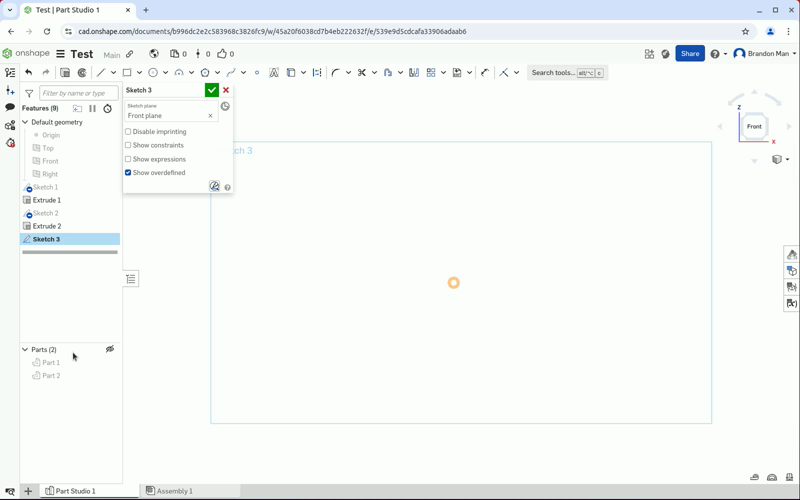
key(c)
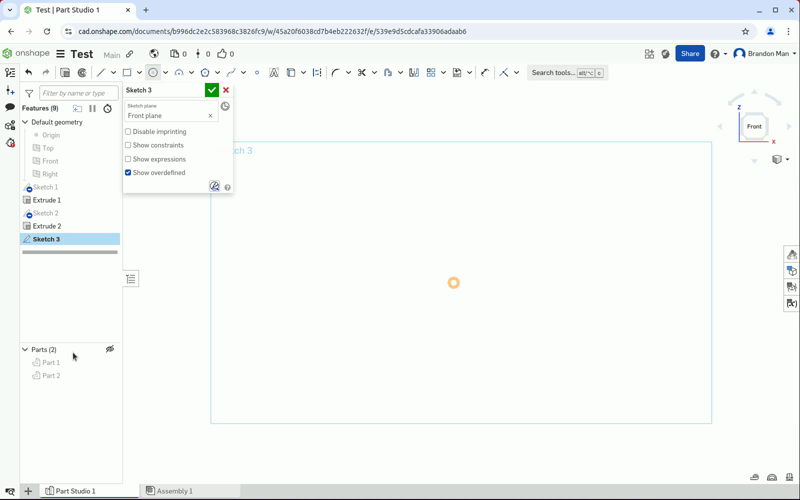
key_down(shift)
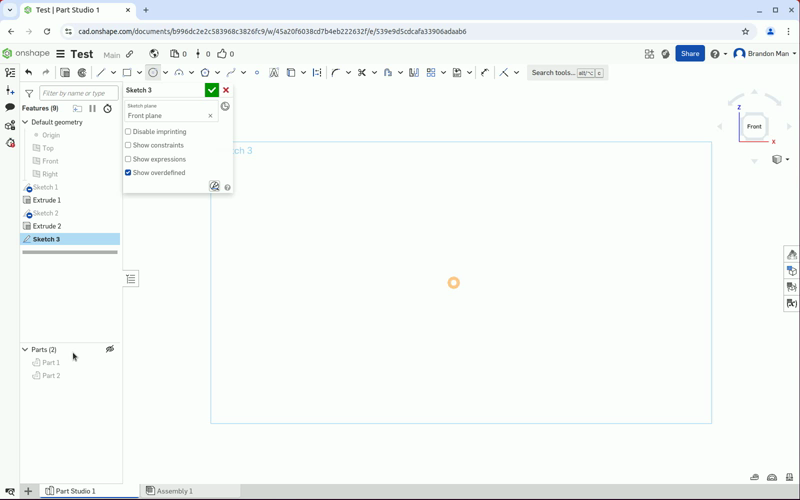
mouse_move(466, 282)
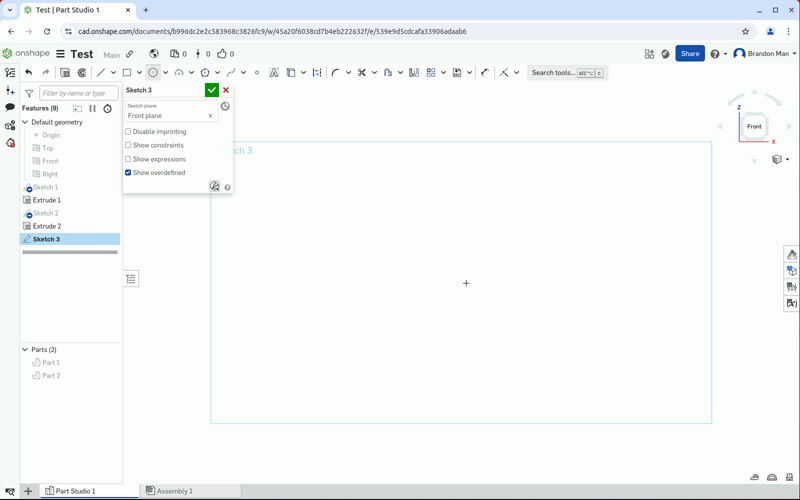
click(466, 282)
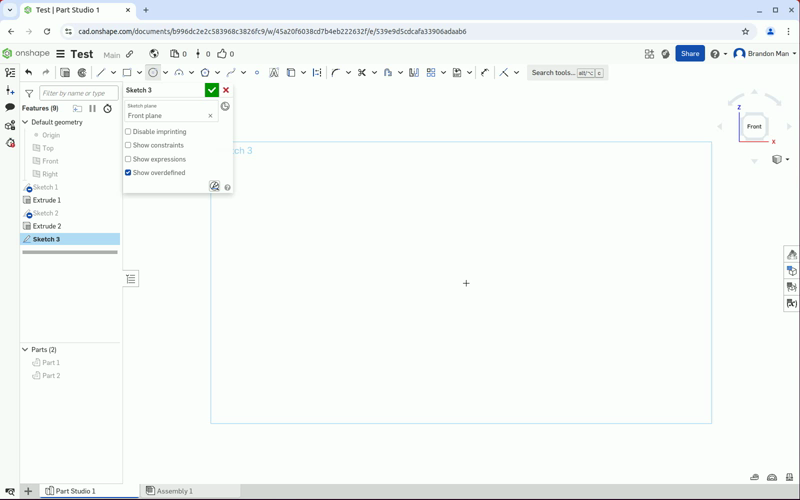
key_up(shift)
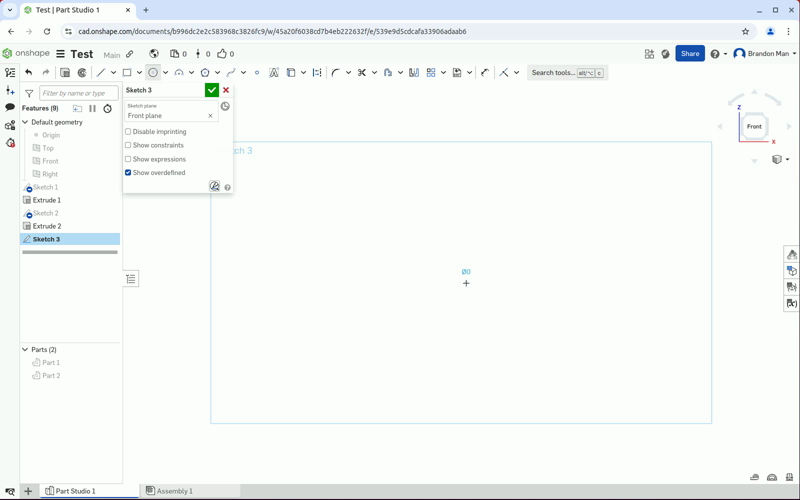
mouse_move(470, 282)
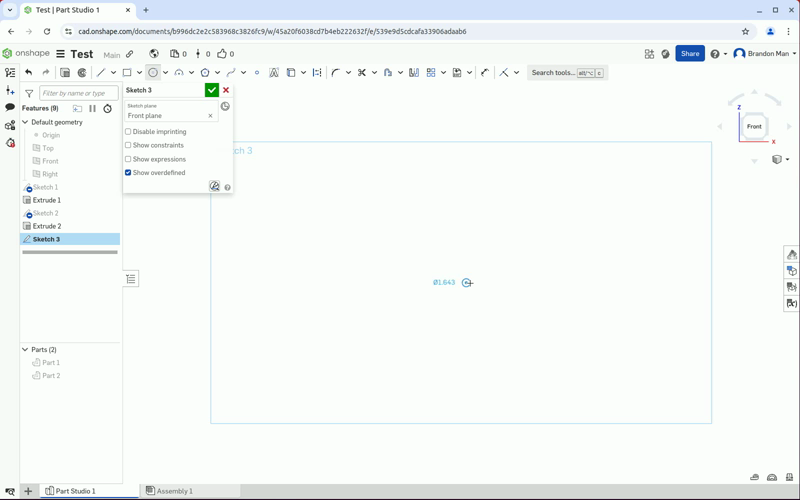
click(470, 282)
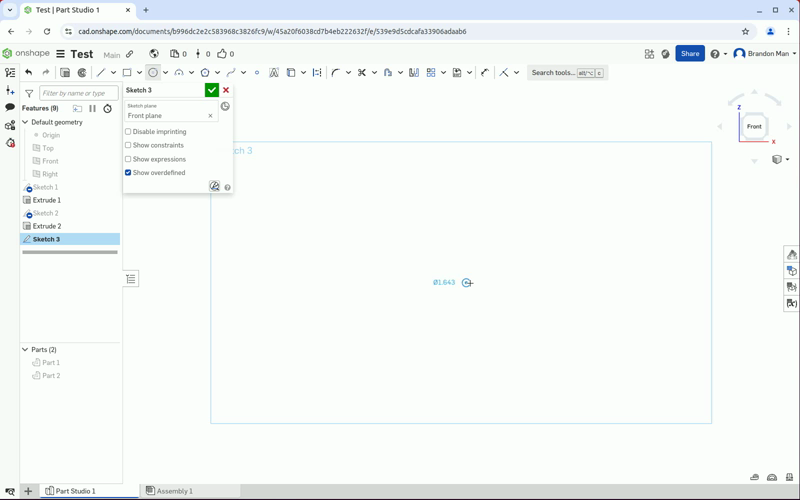
key(esc)
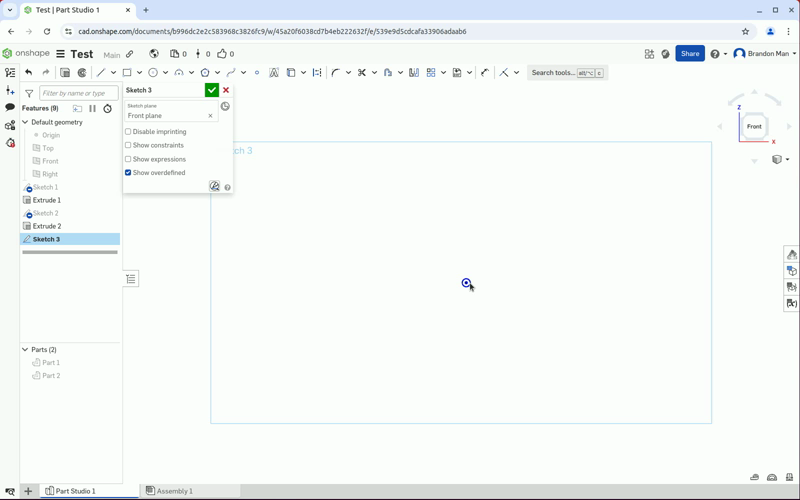
key(c)
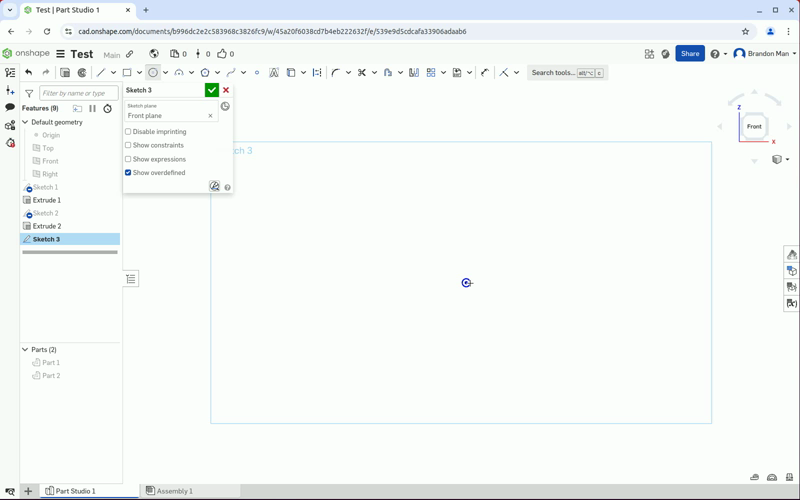
key_down(shift)
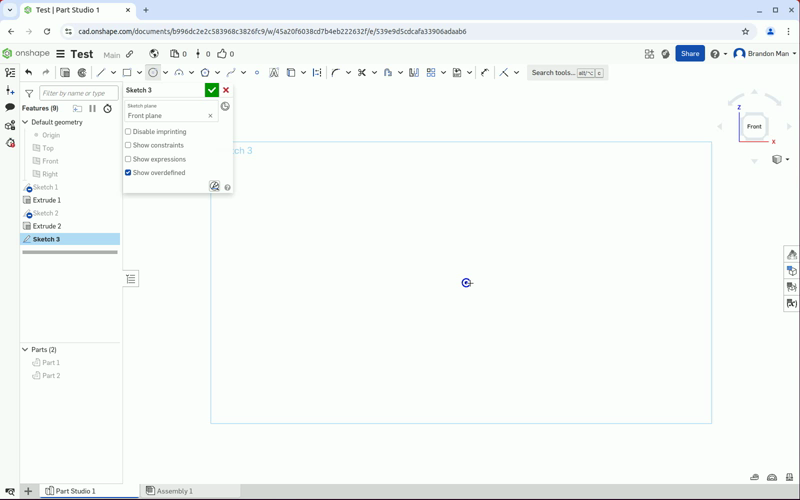
mouse_move(466, 282)
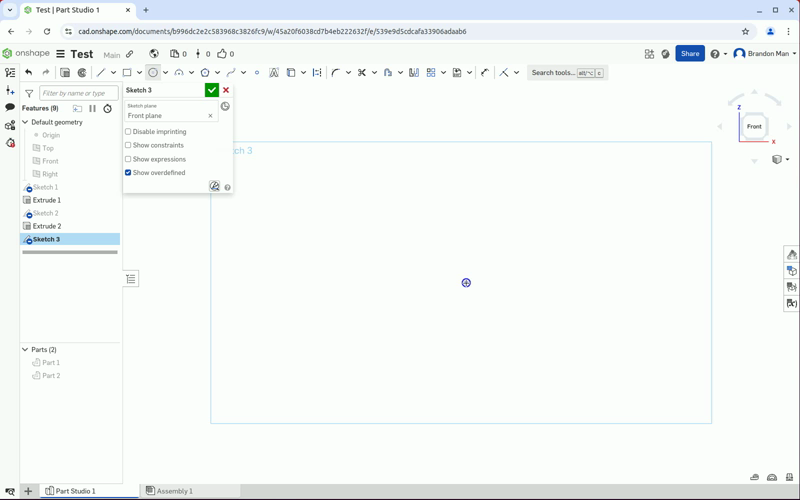
scroll(6)
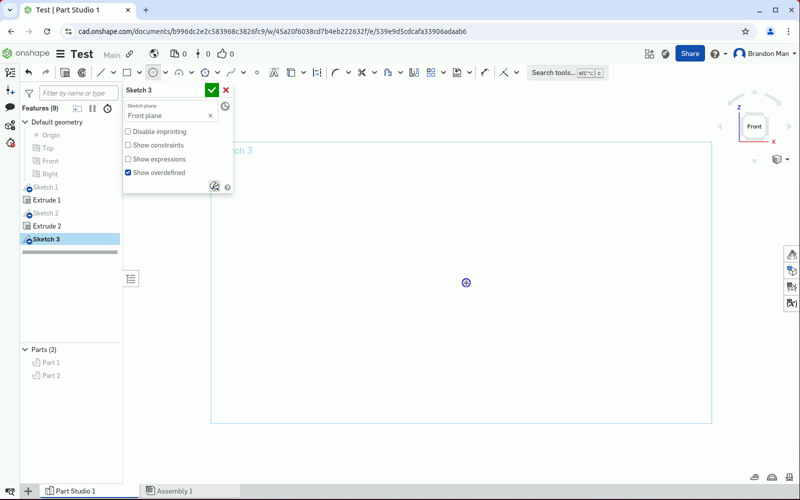
scroll(6)
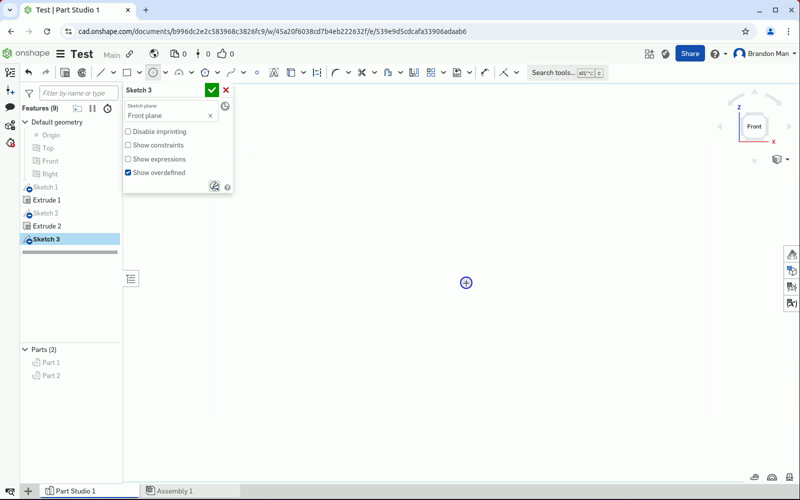
scroll(6)
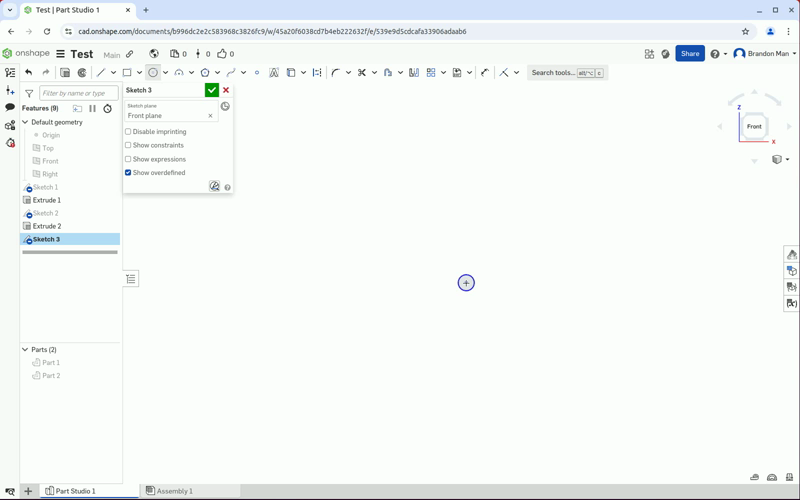
scroll(6)
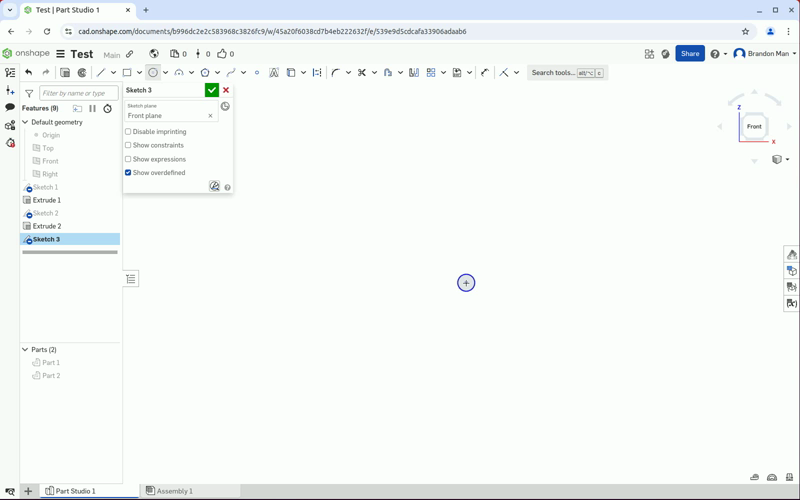
scroll(6)
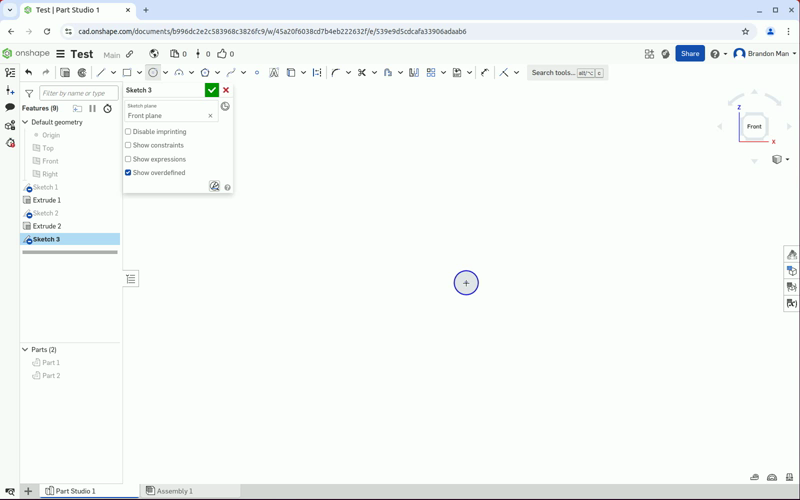
scroll(6)
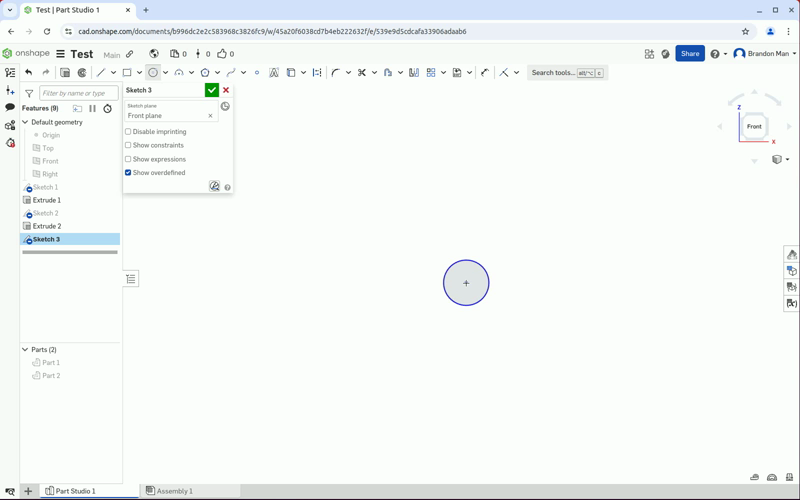
scroll(6)
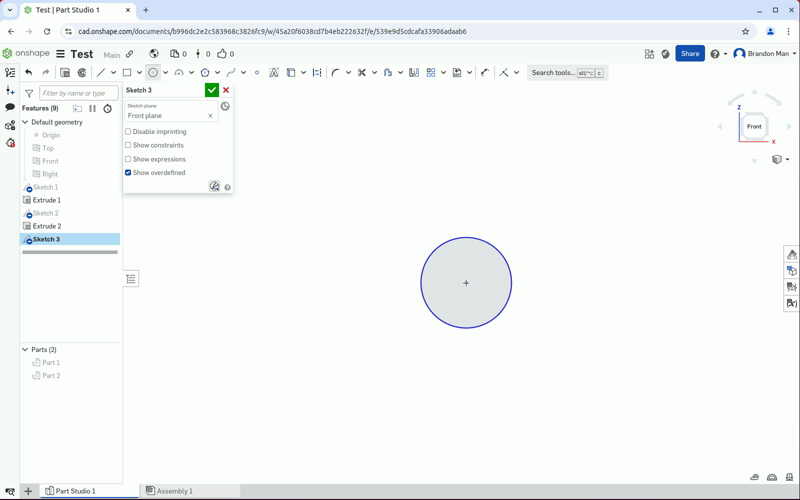
click(466, 282)
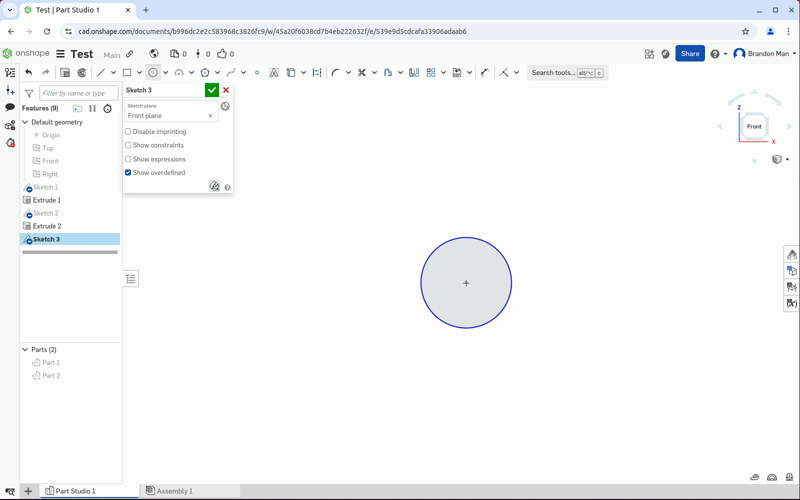
scroll(-6)
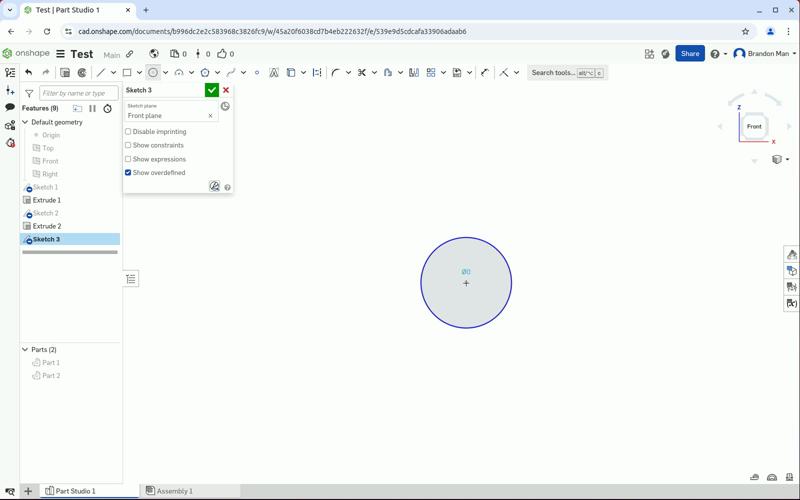
scroll(-6)
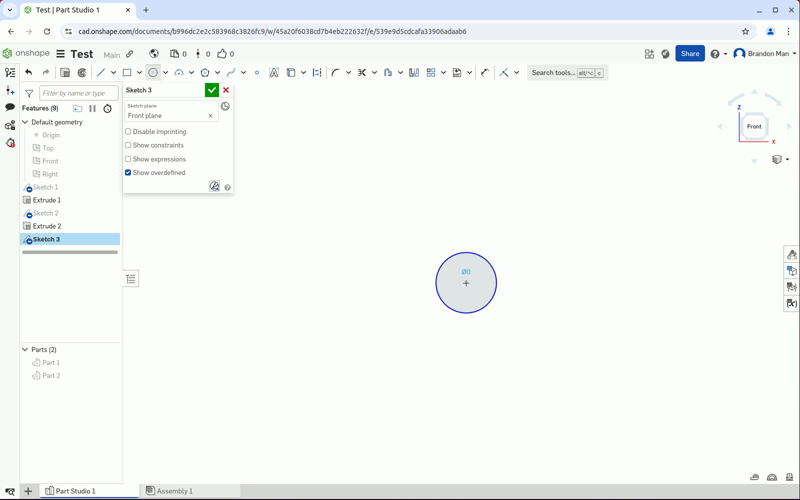
scroll(-6)
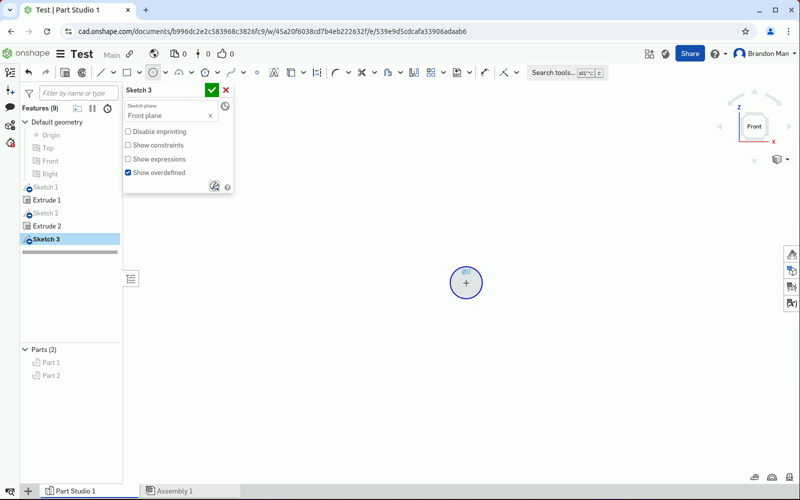
scroll(-6)
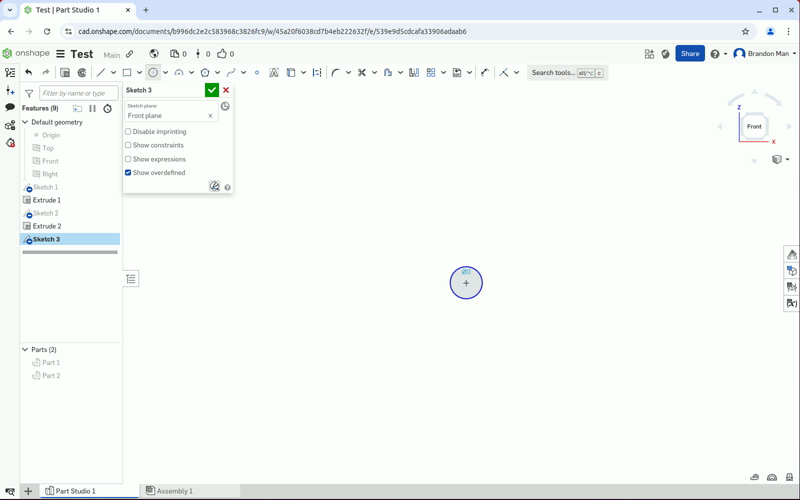
scroll(-6)
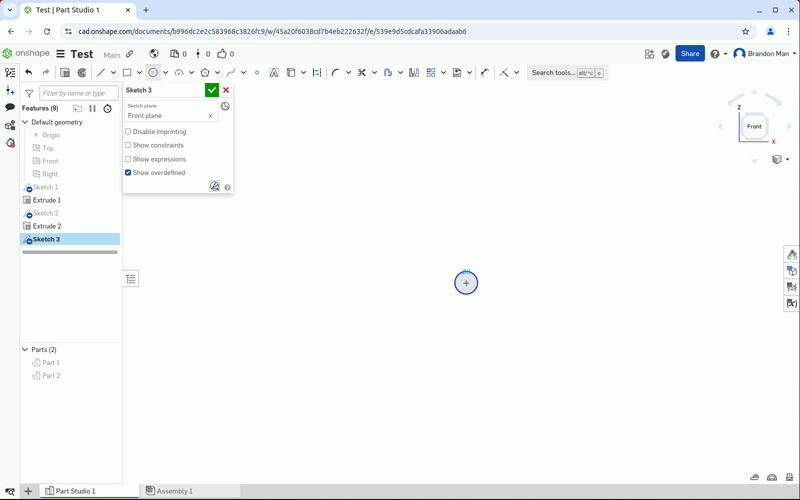
scroll(-6)
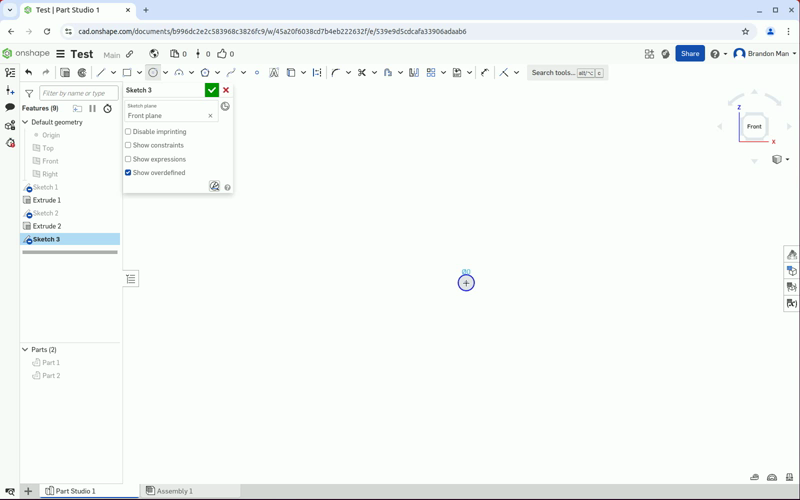
scroll(-6)
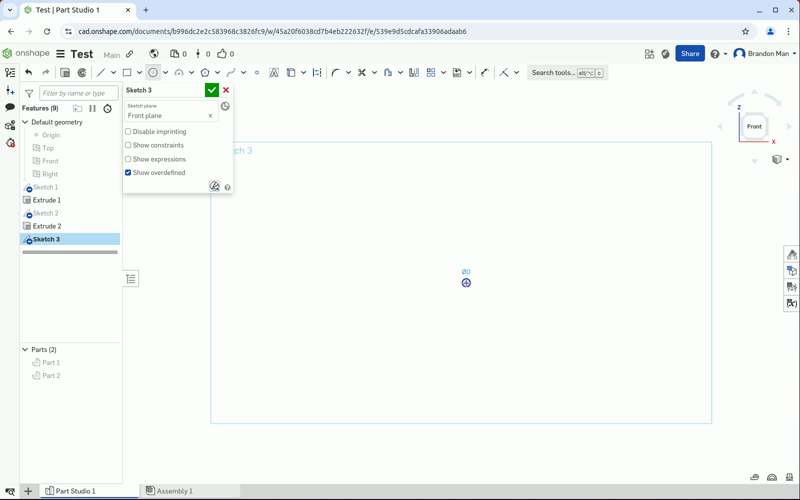
key_up(shift)
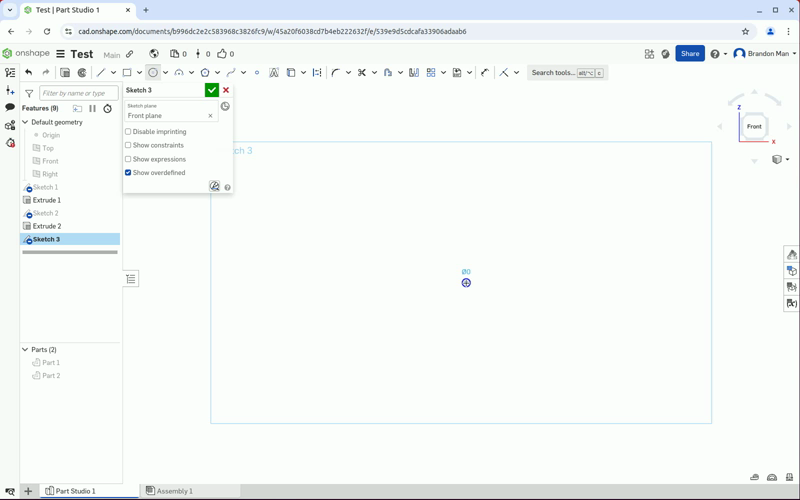
mouse_move(469, 282)
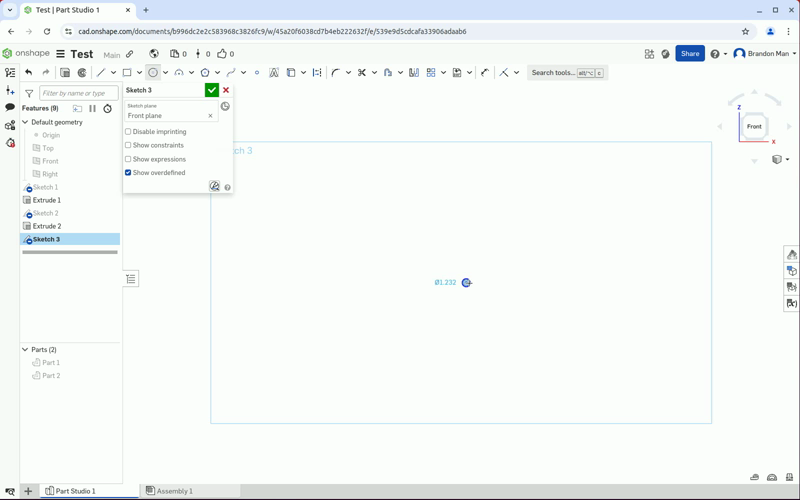
scroll(6)
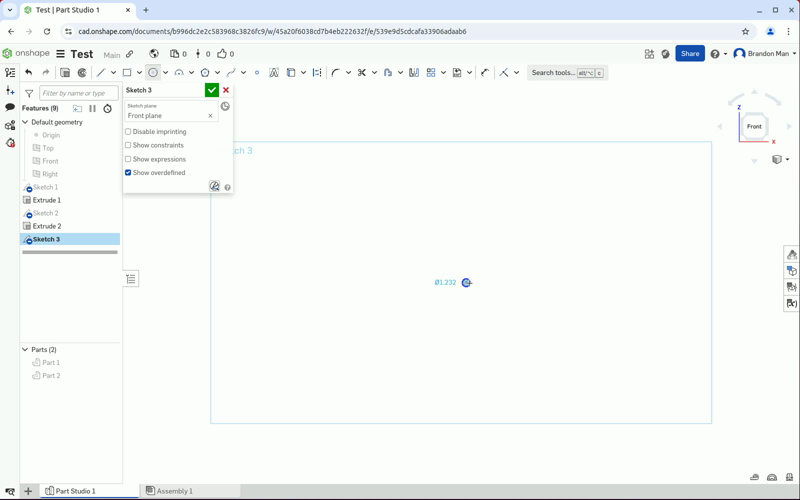
scroll(6)
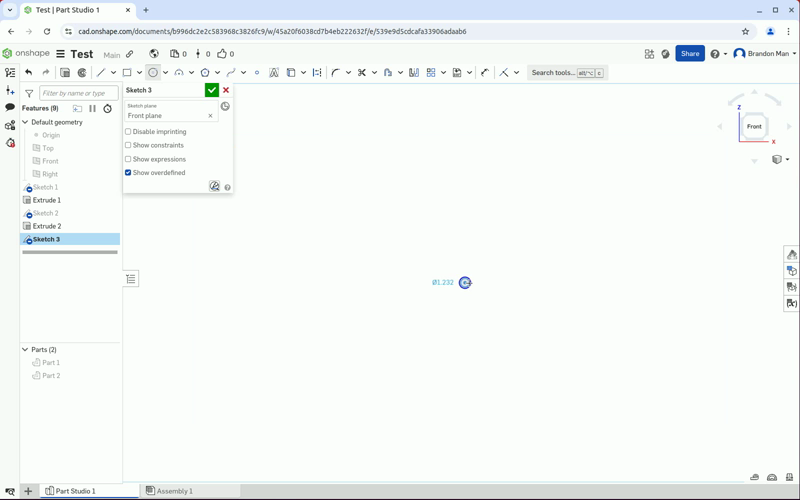
scroll(6)
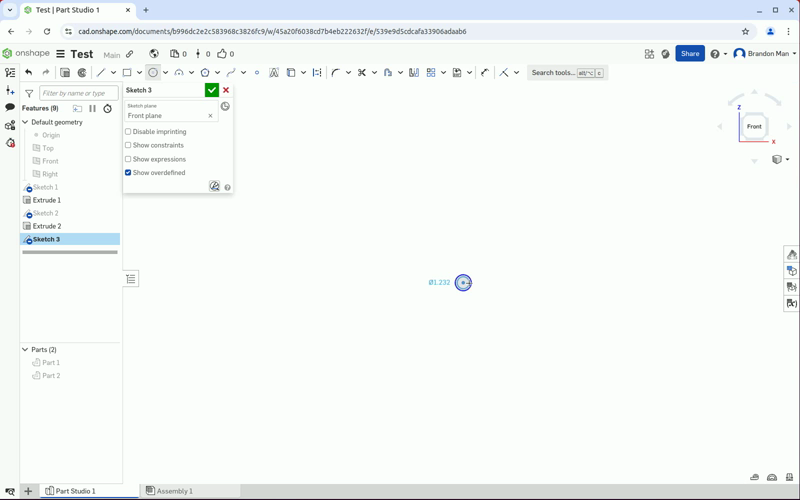
scroll(6)
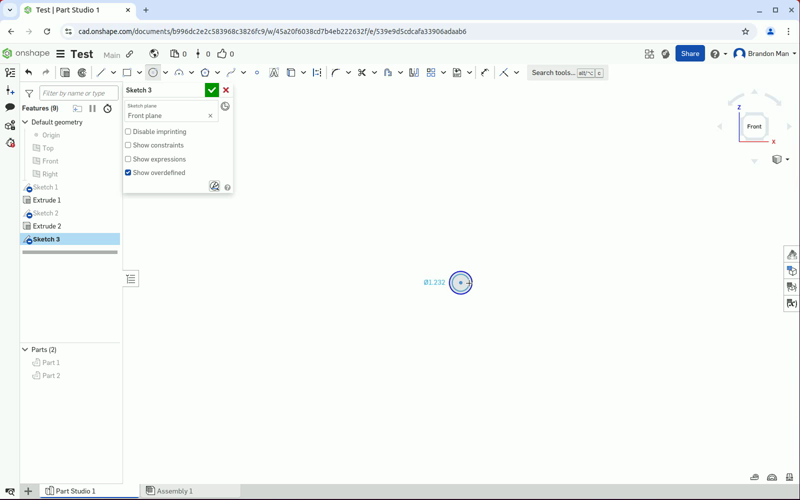
scroll(6)
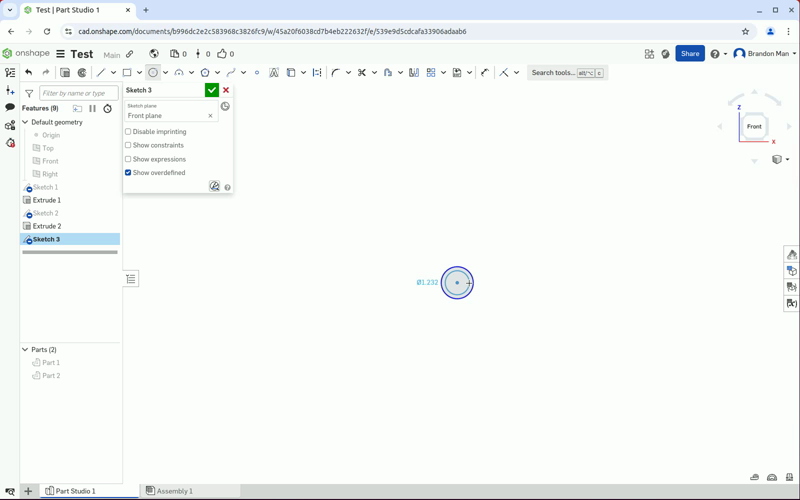
scroll(6)
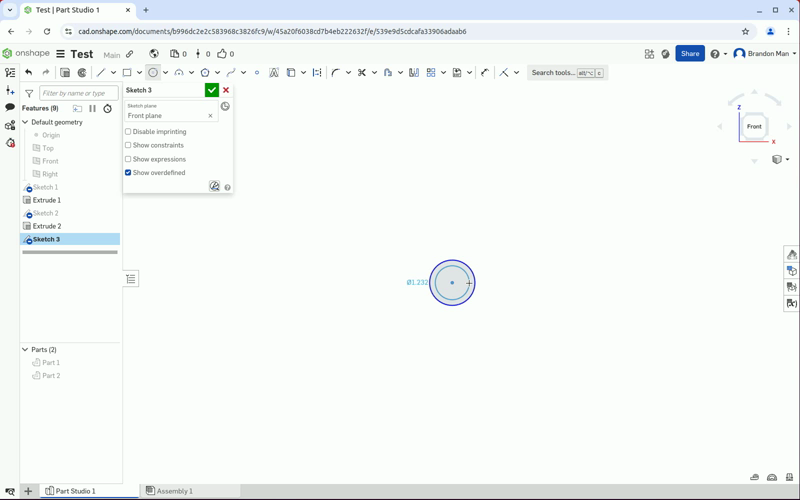
scroll(6)
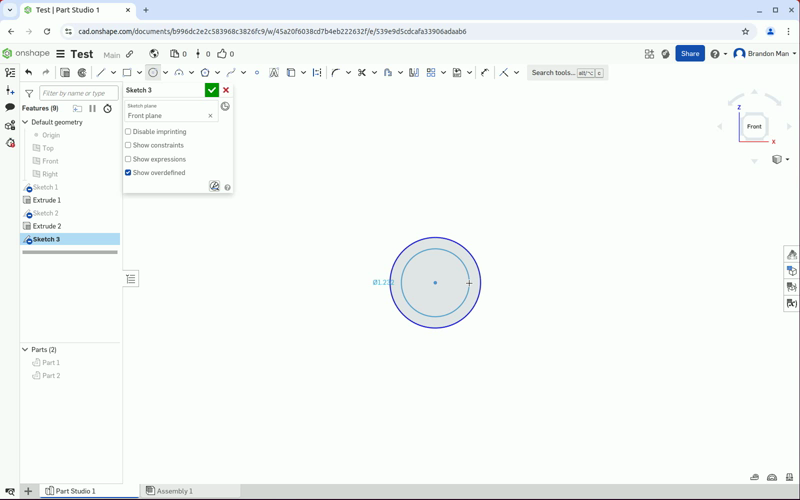
click(469, 282)
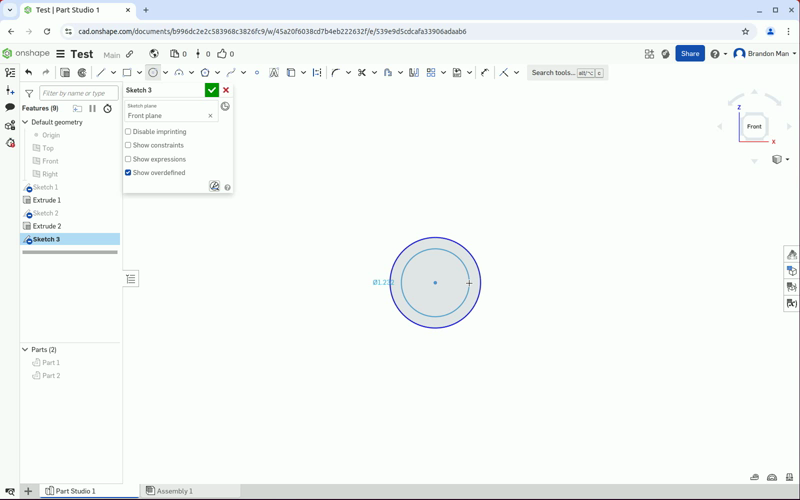
scroll(-6)
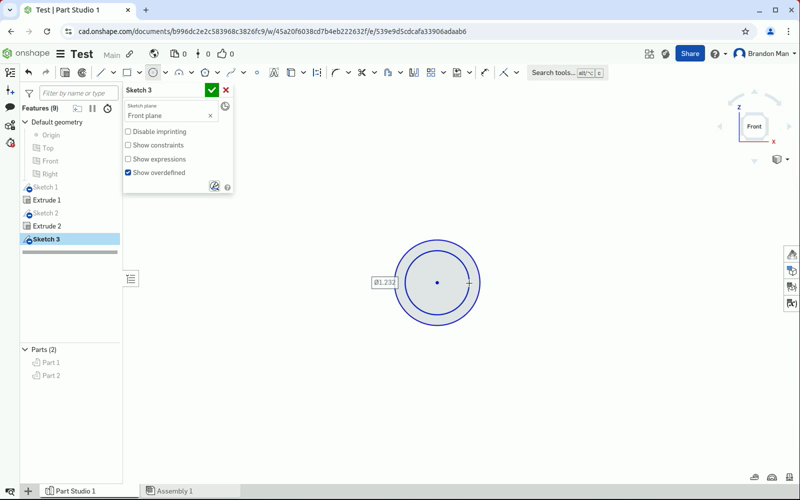
scroll(-6)
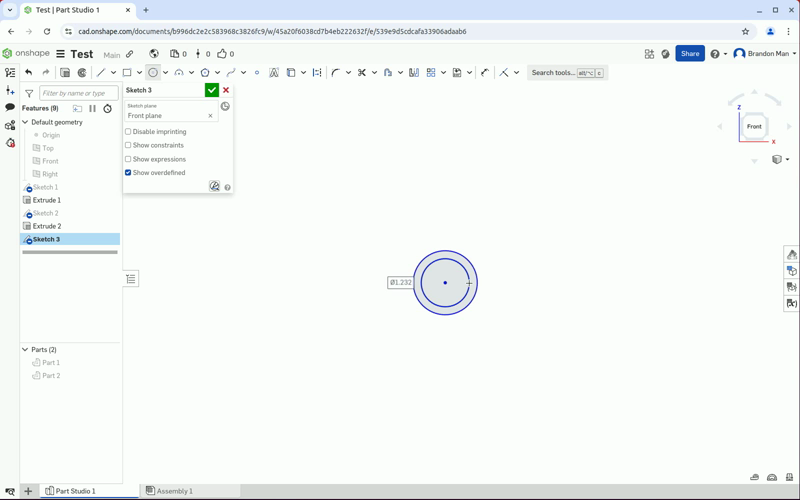
scroll(-6)
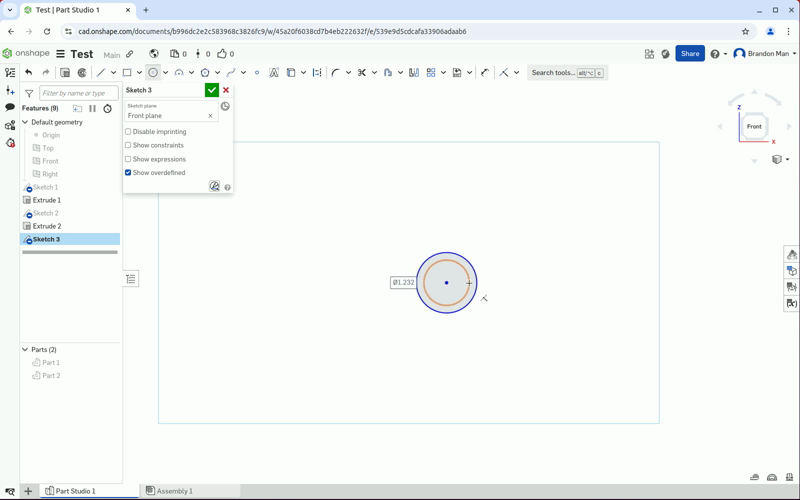
scroll(-6)
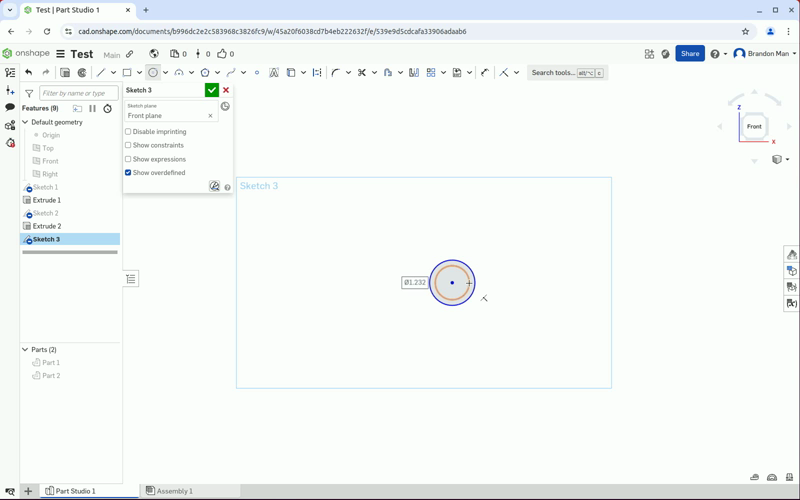
scroll(-6)
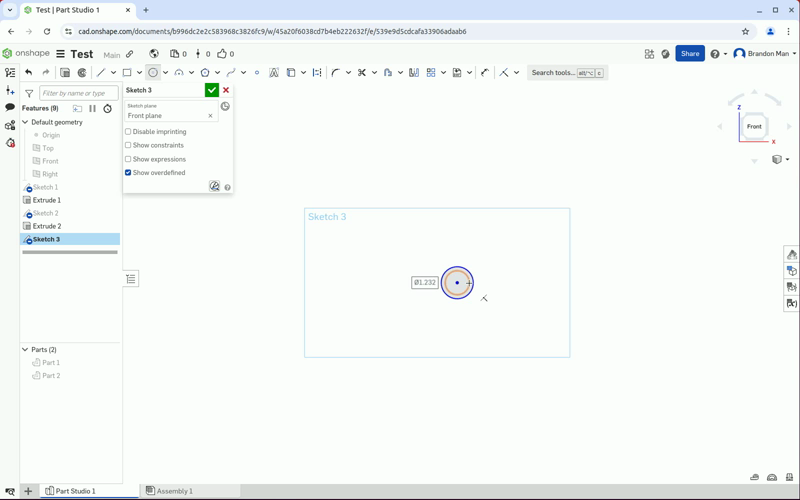
scroll(-6)
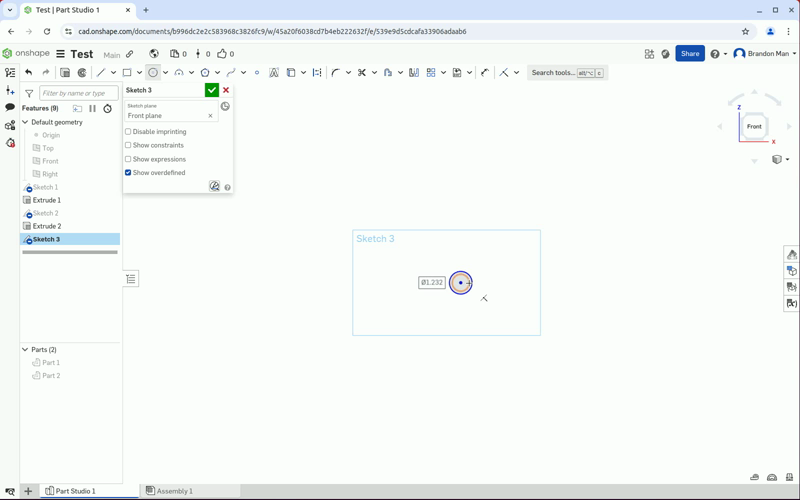
scroll(-6)
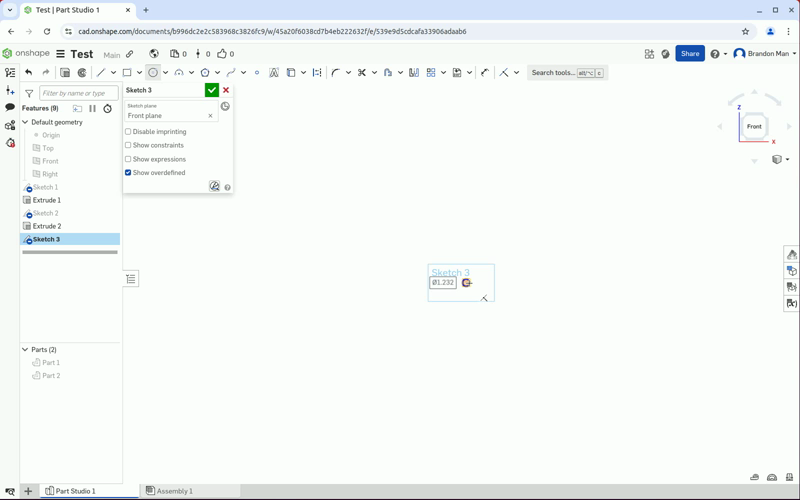
key(esc)
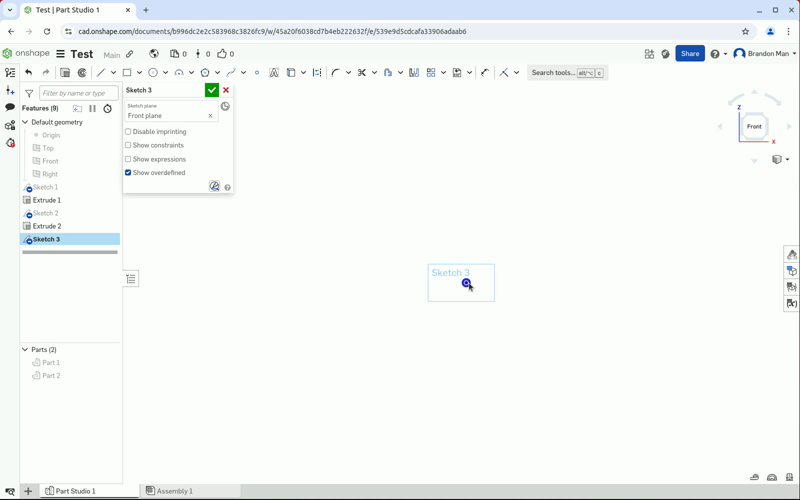
mouse_move(463, 280)
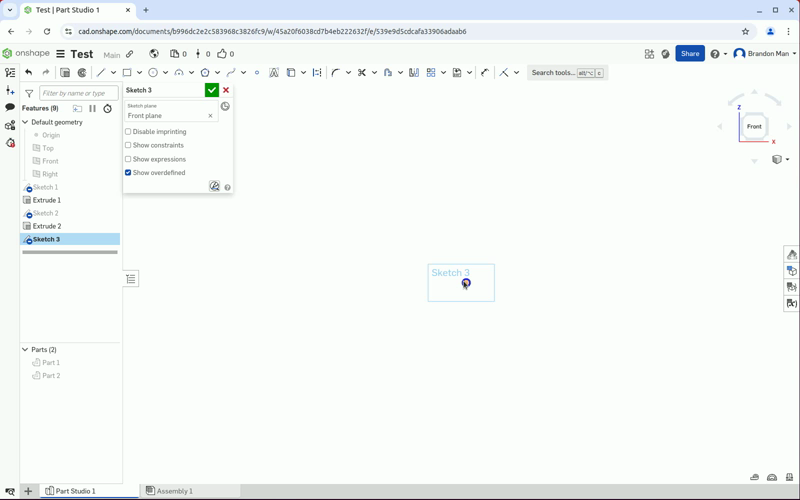
scroll(6)
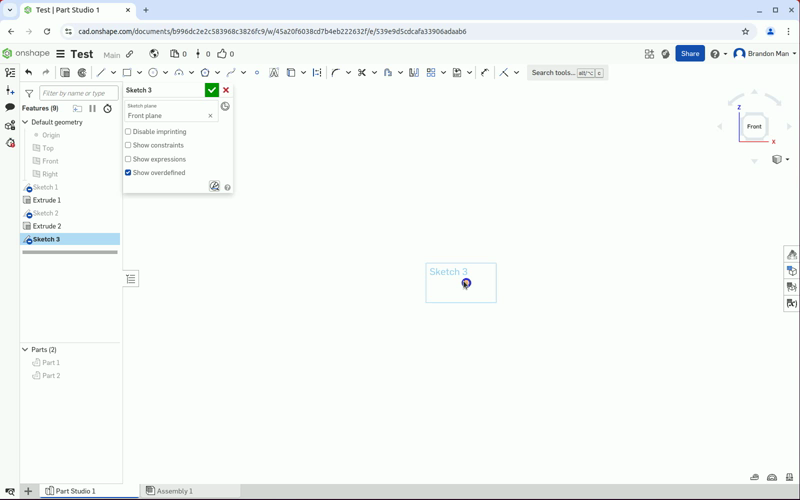
scroll(6)
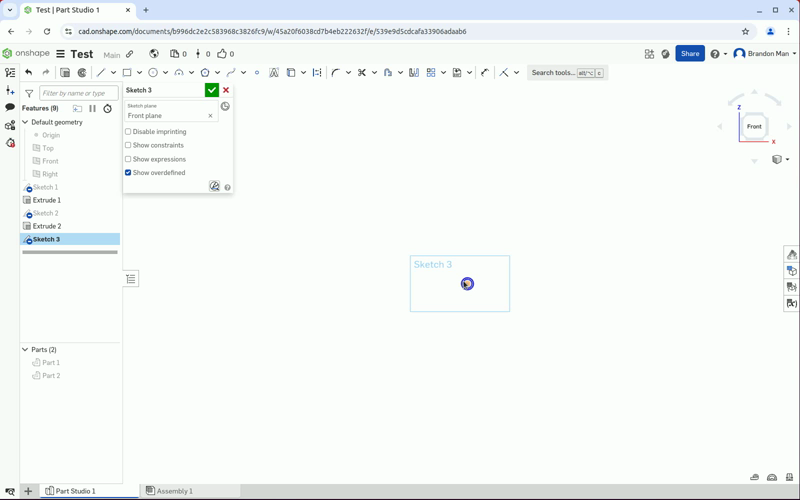
scroll(6)
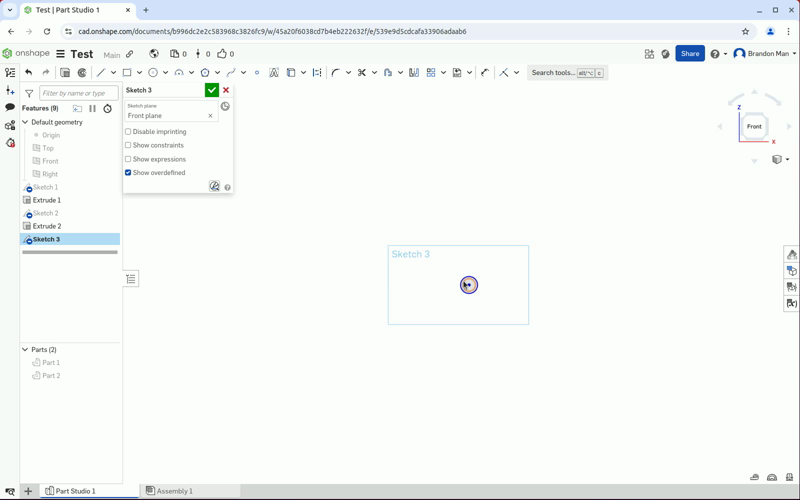
scroll(6)
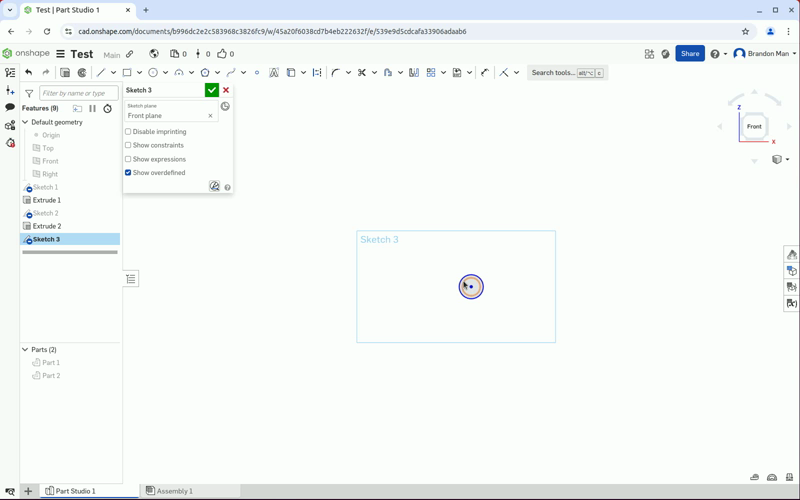
scroll(6)
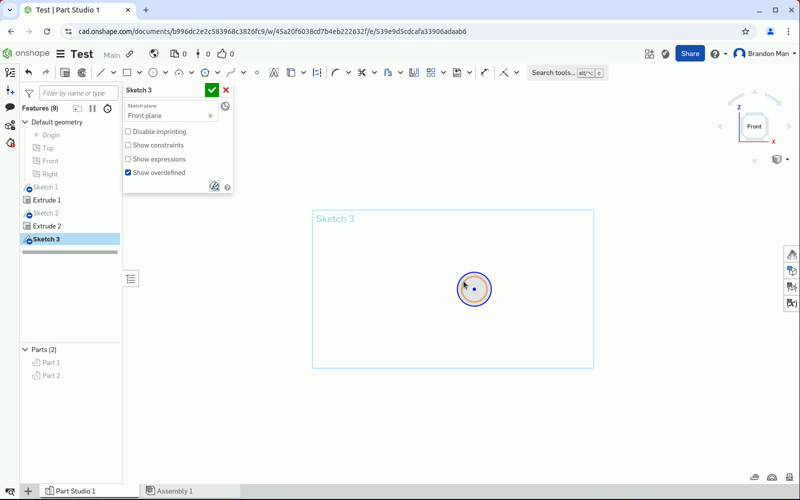
scroll(6)
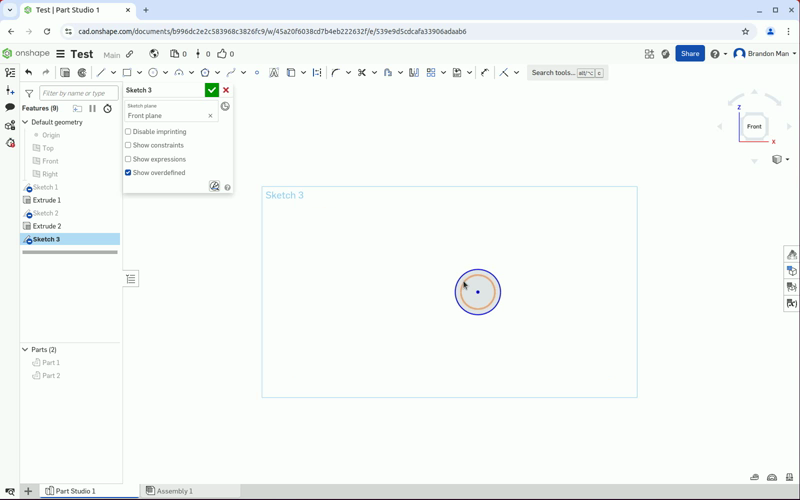
scroll(6)
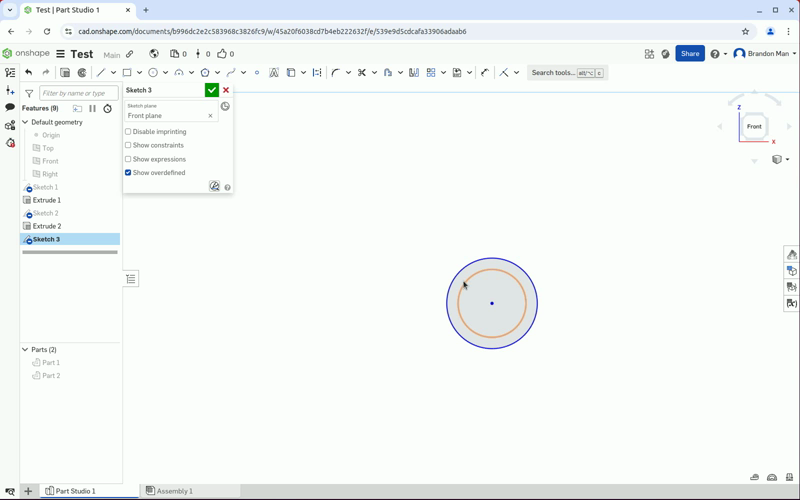
click(463, 280)
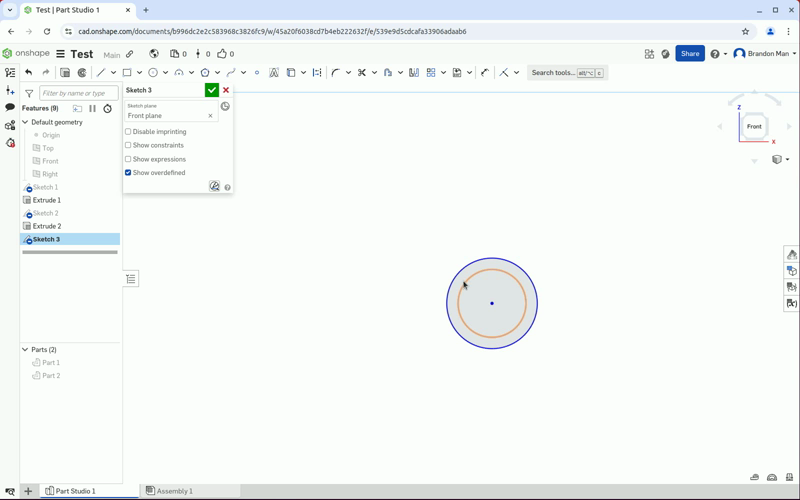
scroll(-6)
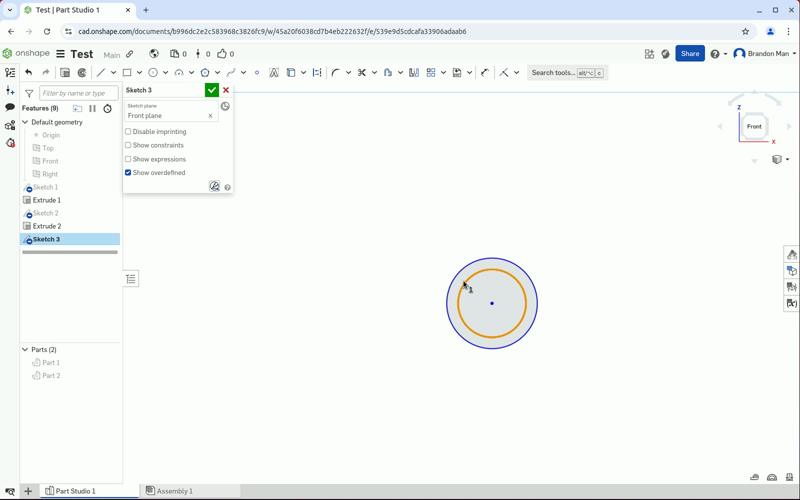
scroll(-6)
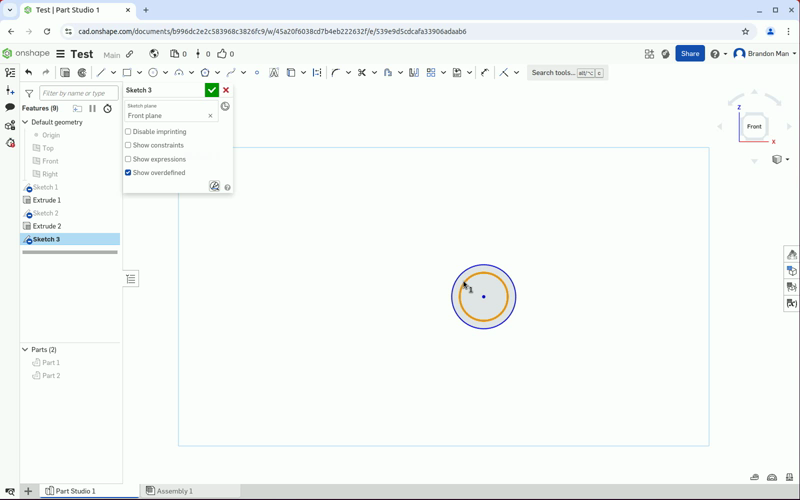
scroll(-6)
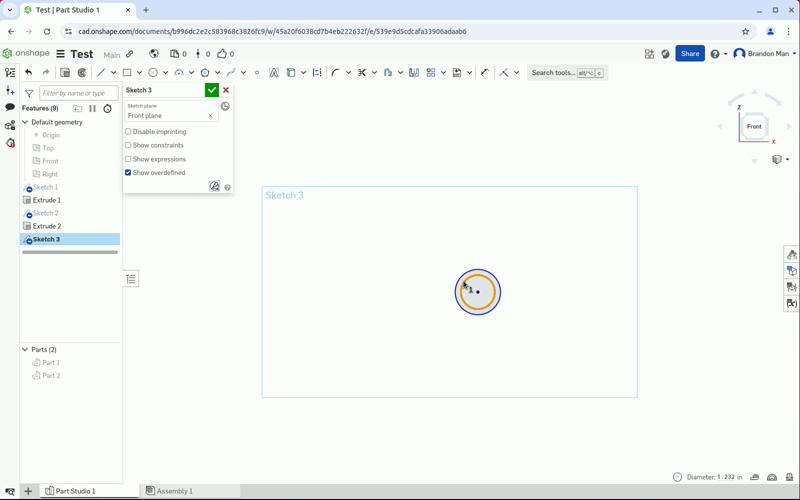
scroll(-6)
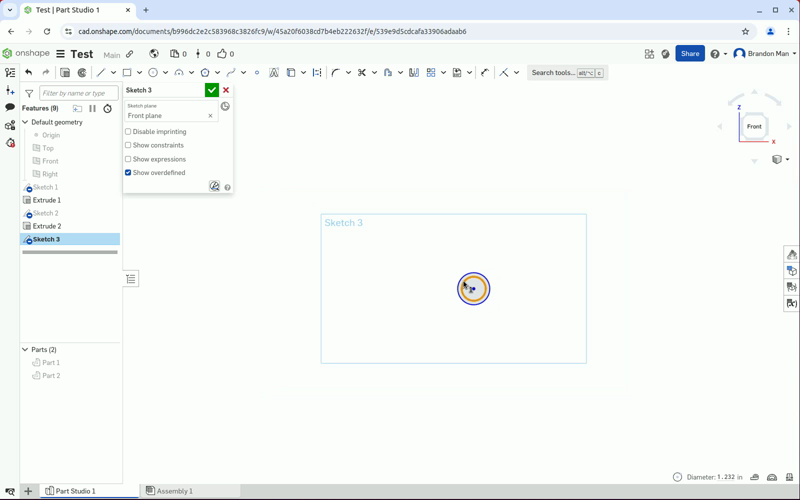
scroll(-6)
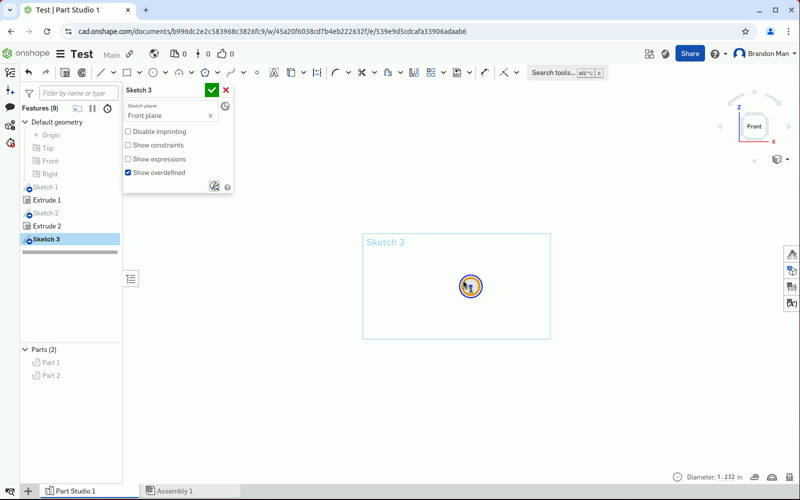
scroll(-6)
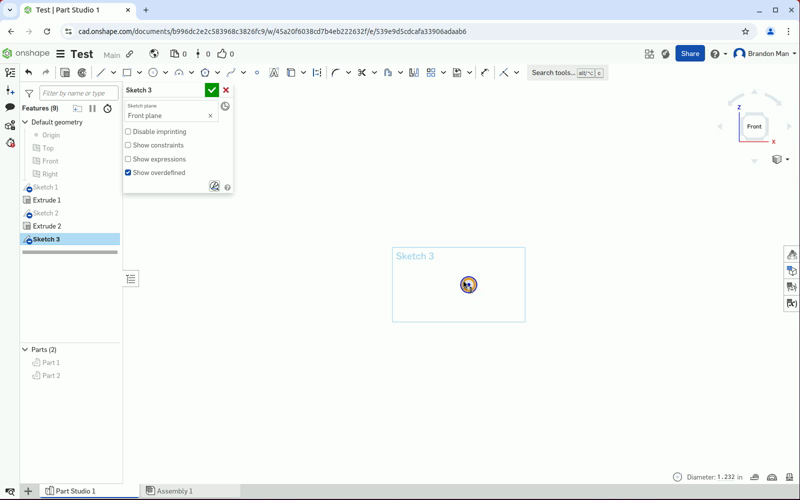
scroll(-6)
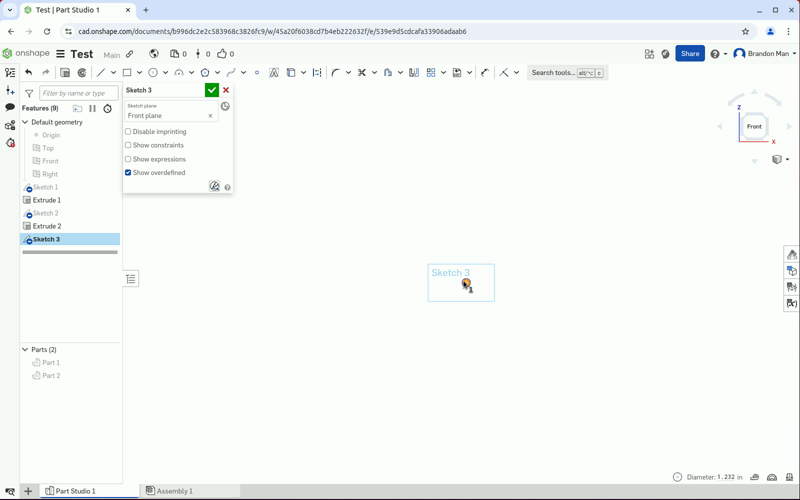
mouse_move(73, 352)
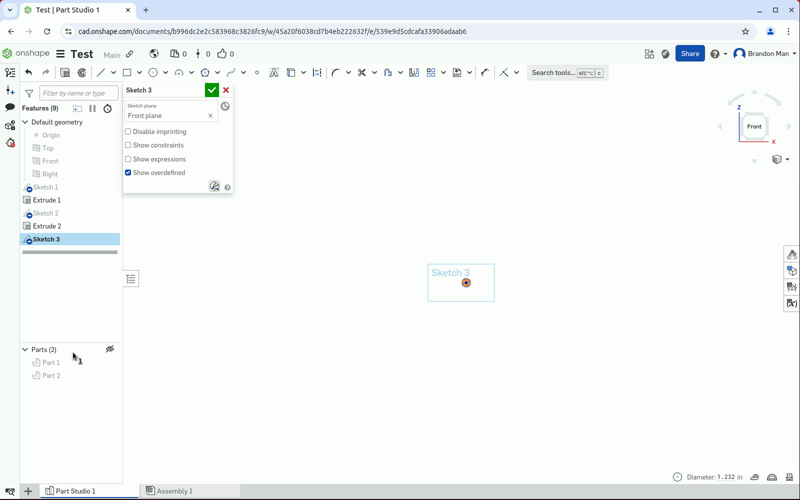
key(shift+y)
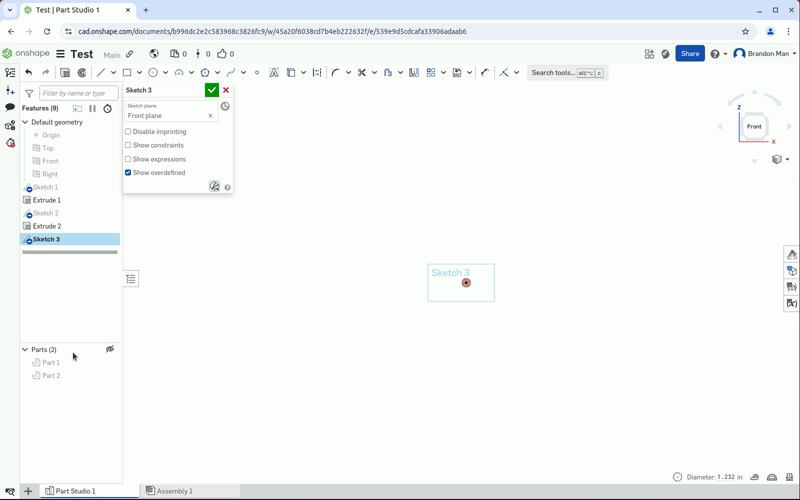
key(shift+e)
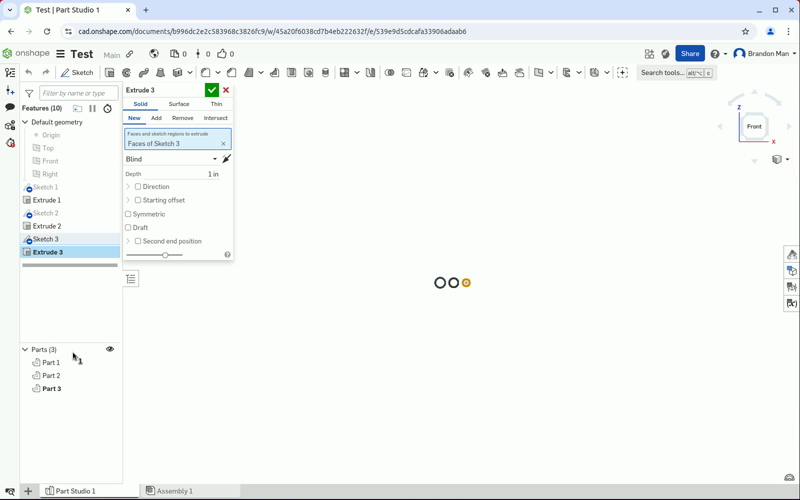
mouse_move(143, 106)
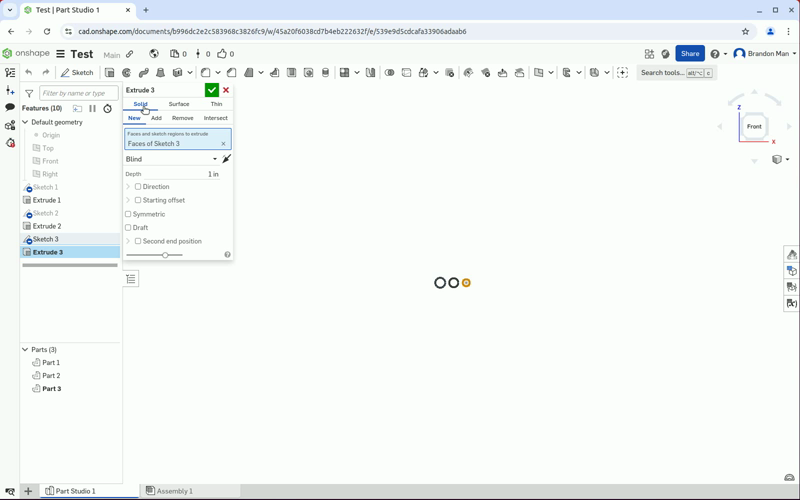
click(143, 106)
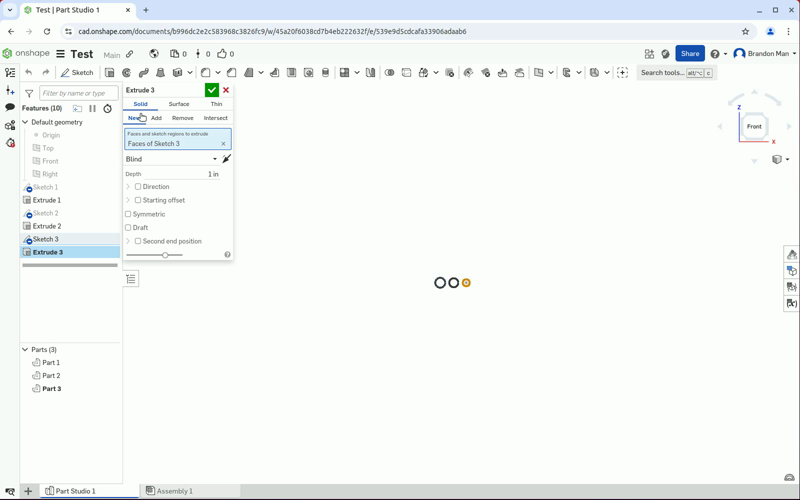
mouse_move(137, 120)
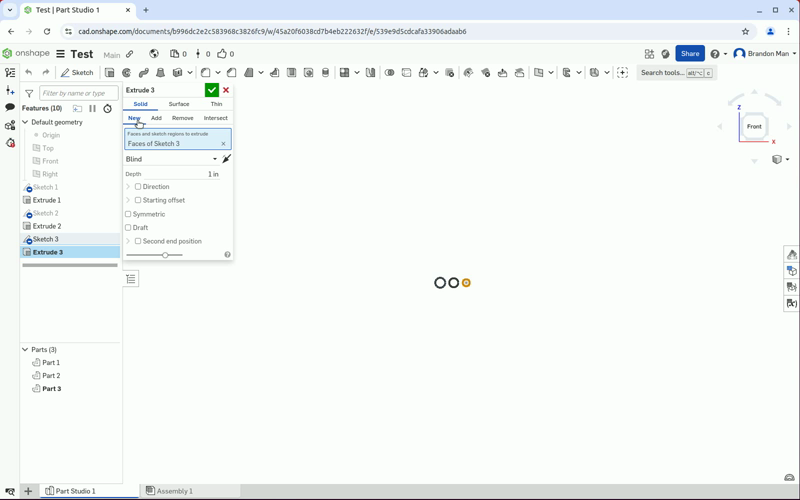
click(137, 120)
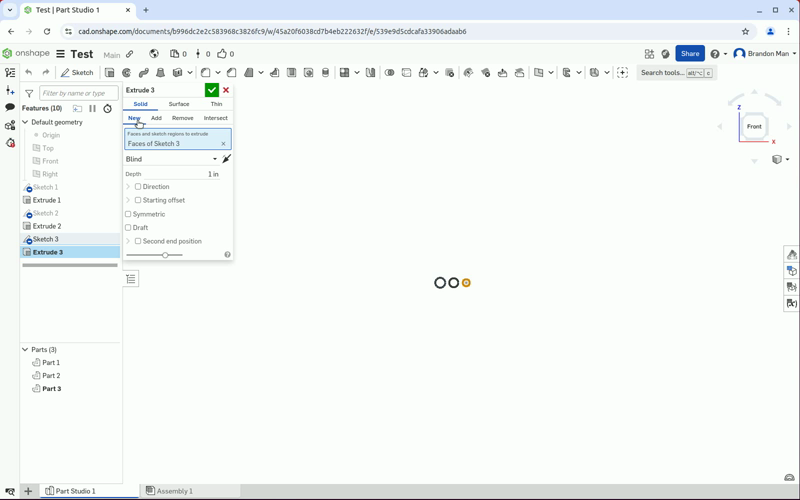
key(tab, 4)
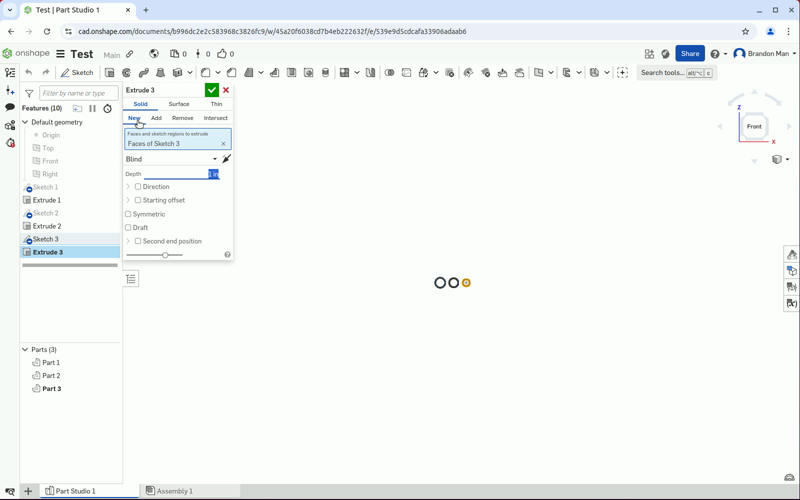
text(23.108)
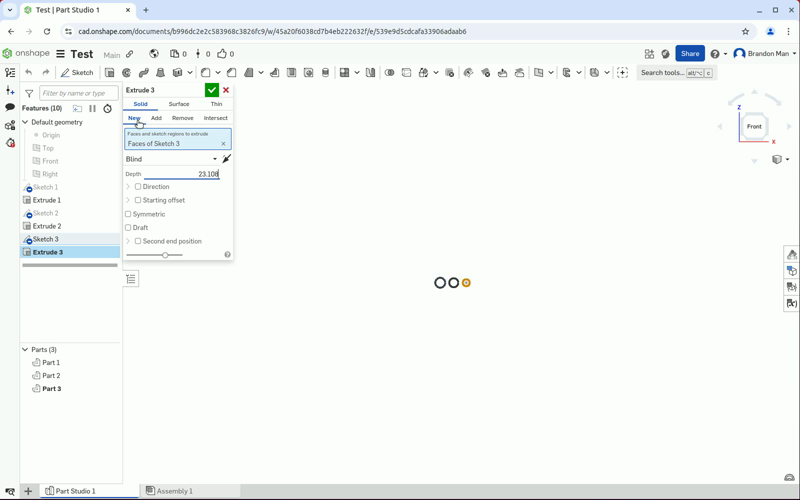
key(enter)
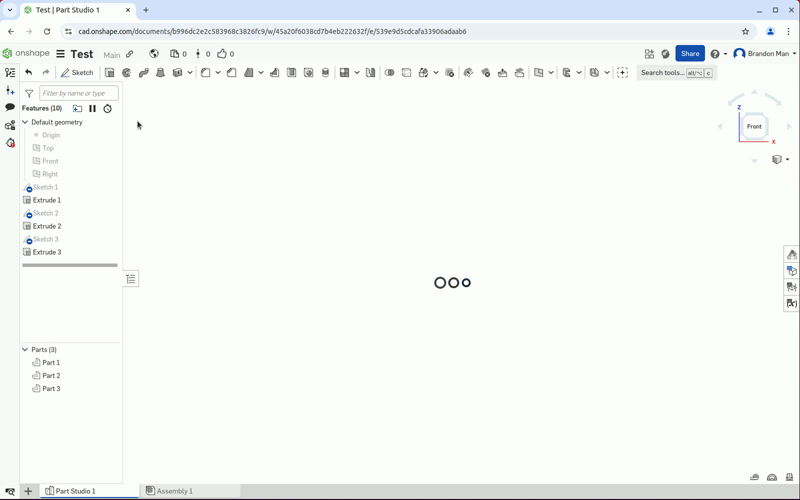
key(shift+h)
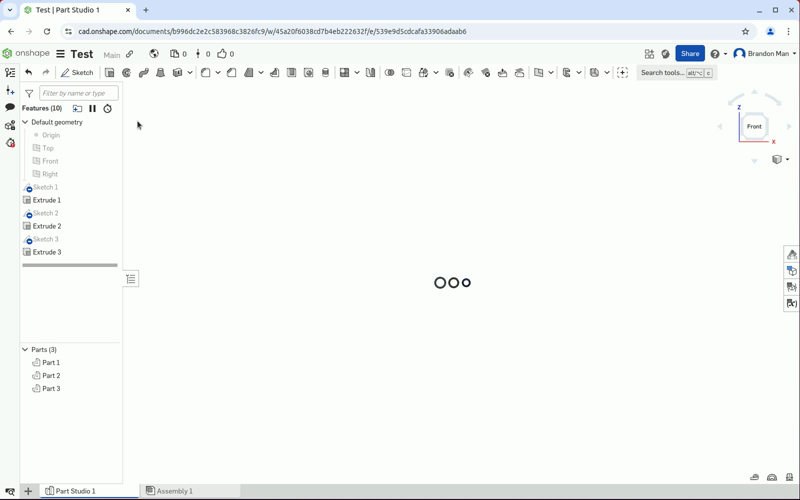
key(shift+h)
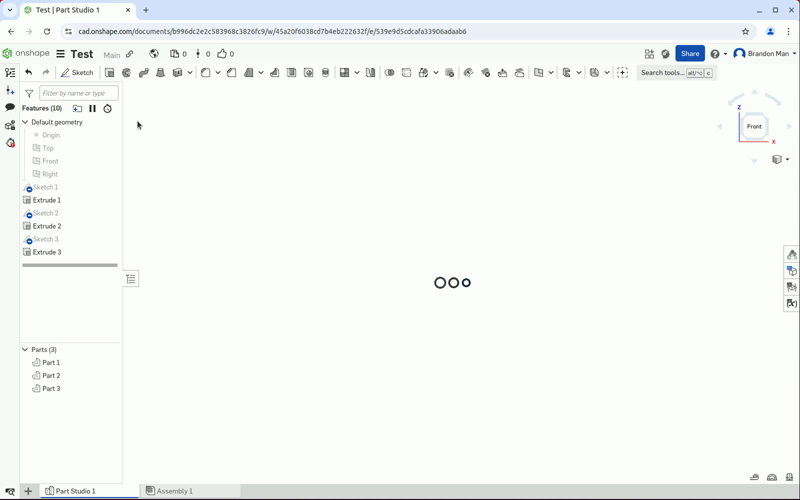
mouse_move(73, 189)
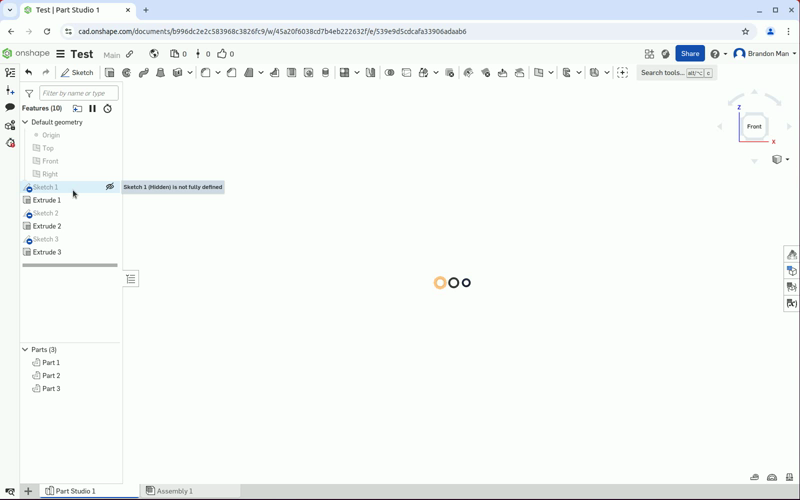
click(73, 189)
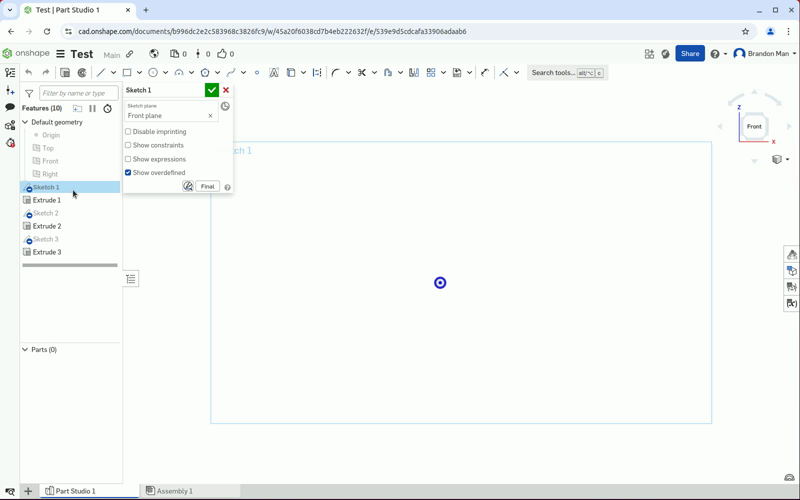
mouse_move(229, 92)
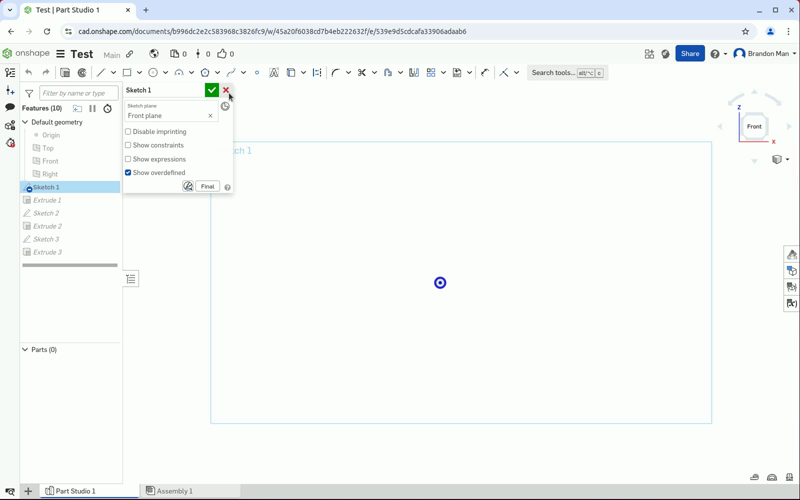
click(229, 92)
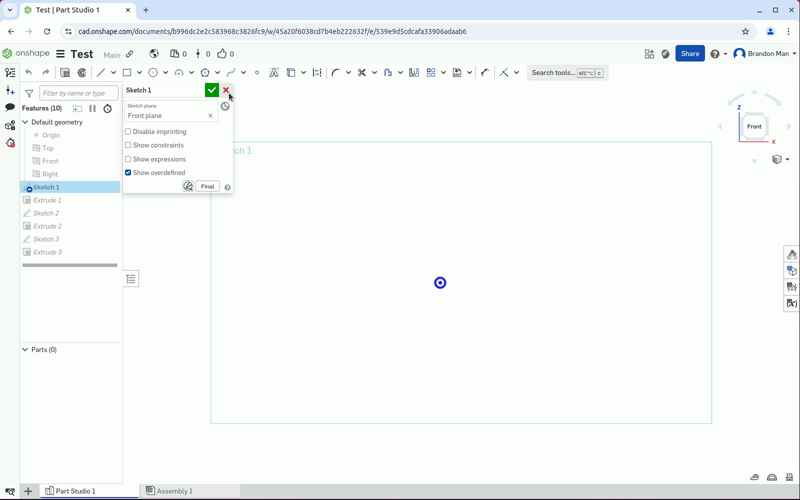
key(shift+s)
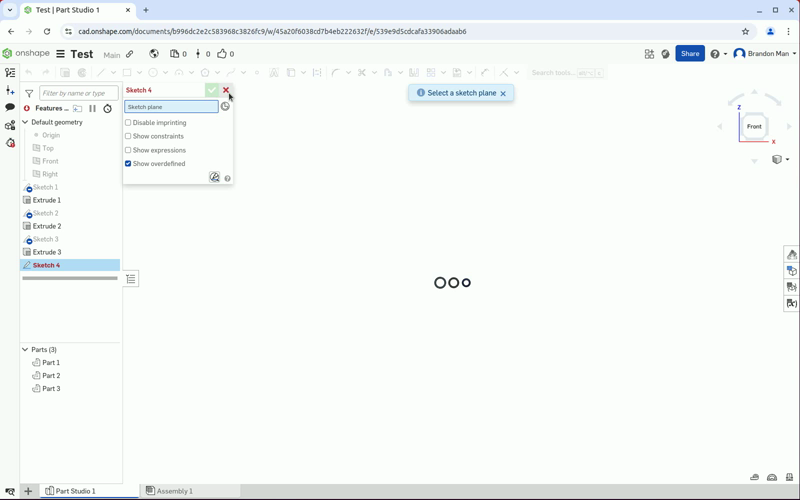
mouse_move(73, 163)
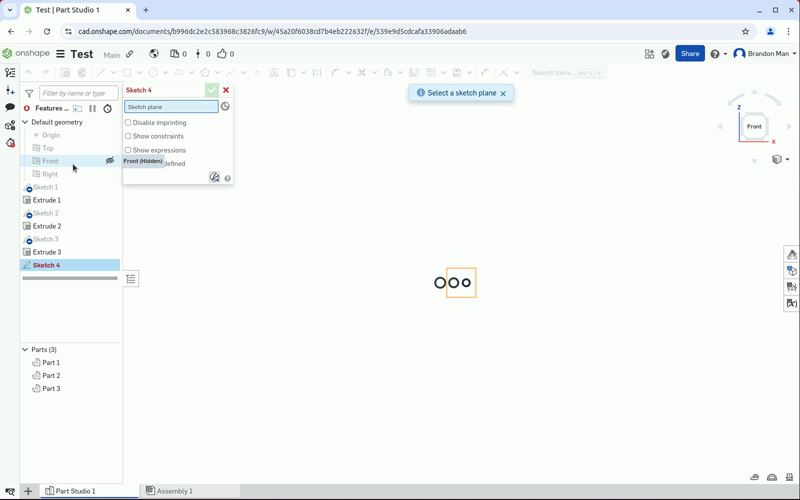
click(73, 163)
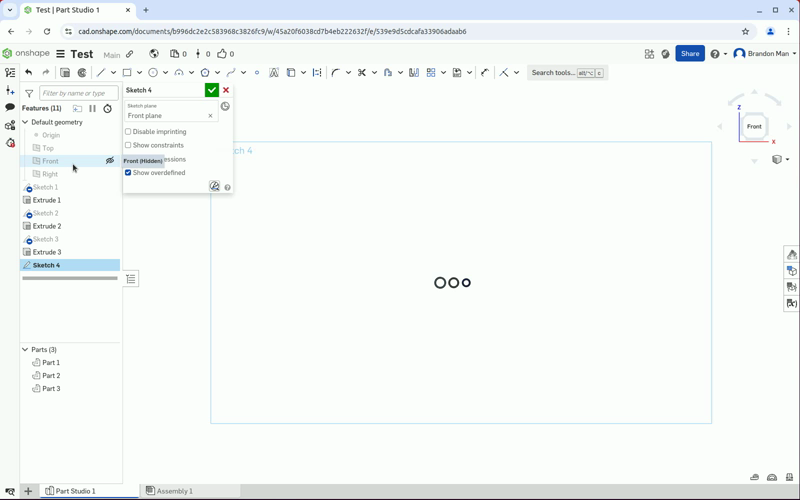
mouse_move(73, 352)
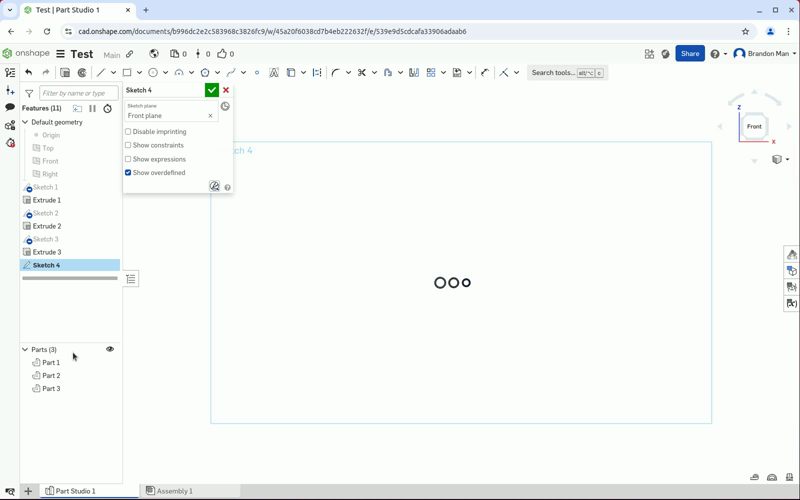
key(y)
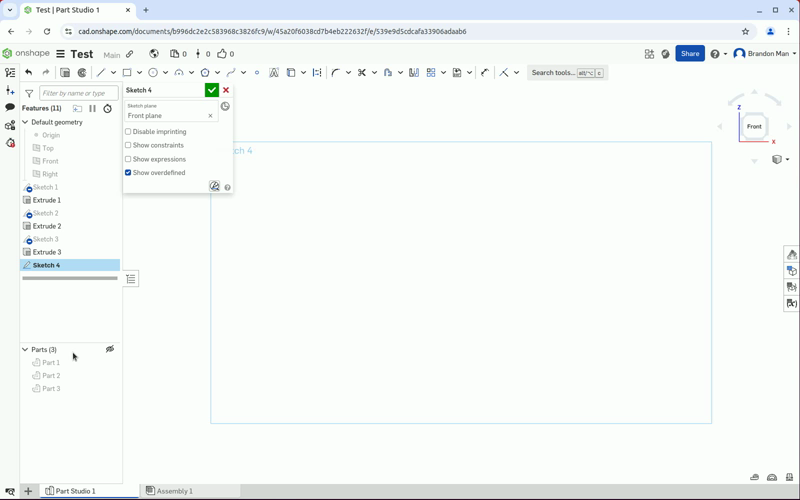
key(c)
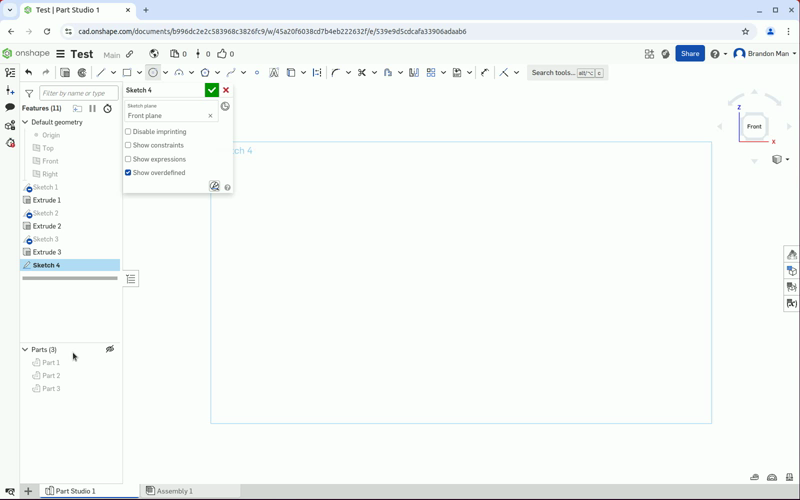
key_down(shift)
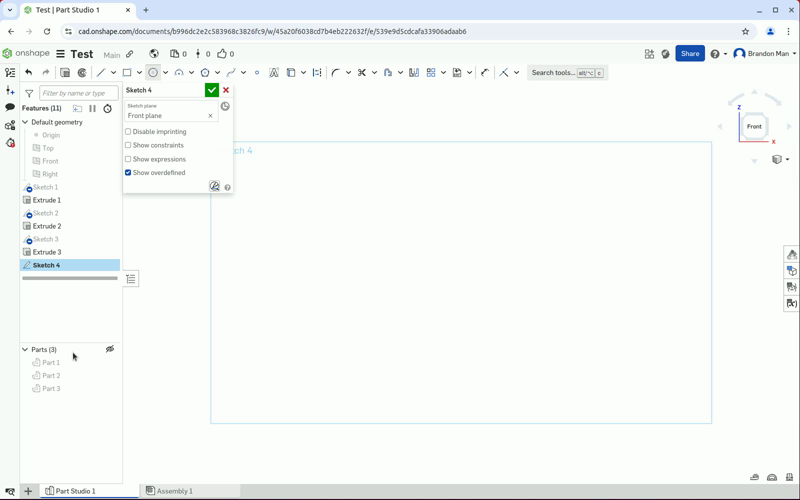
mouse_move(474, 282)
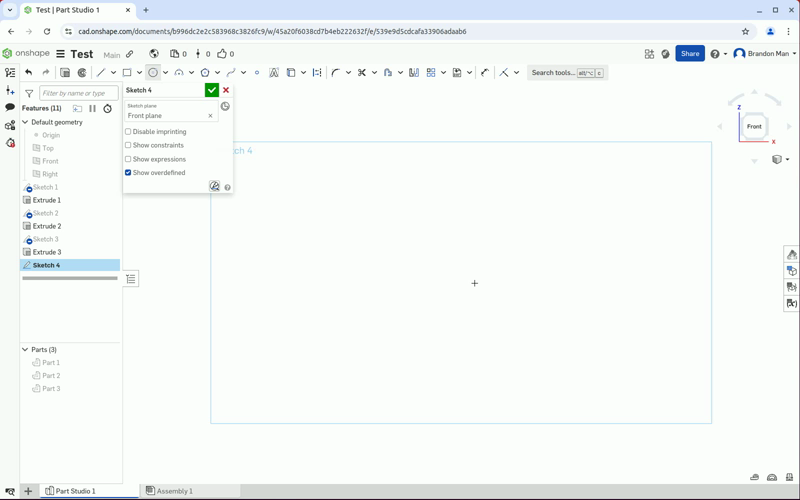
click(474, 282)
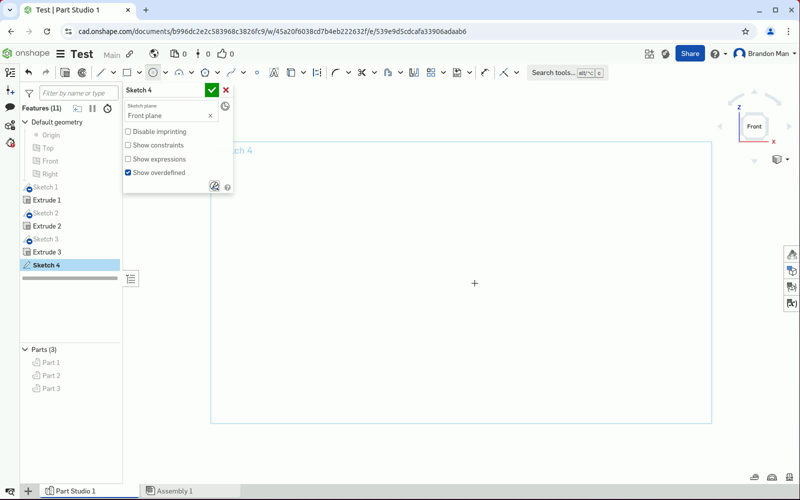
key_up(shift)
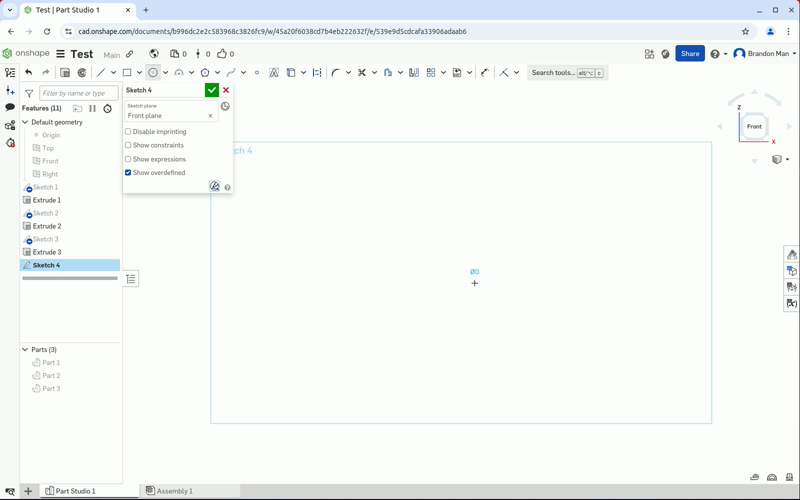
mouse_move(478, 282)
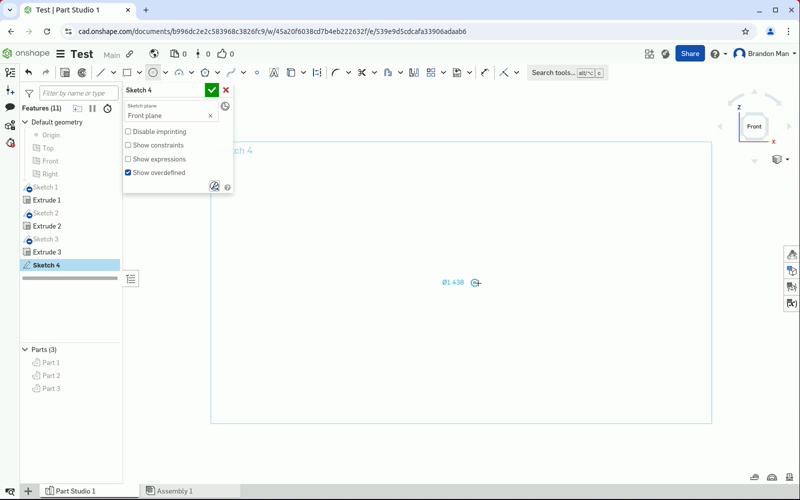
click(478, 282)
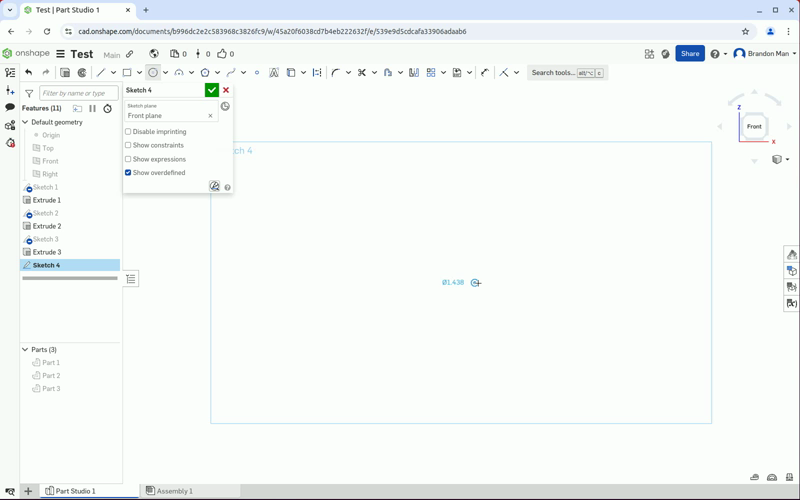
key(esc)
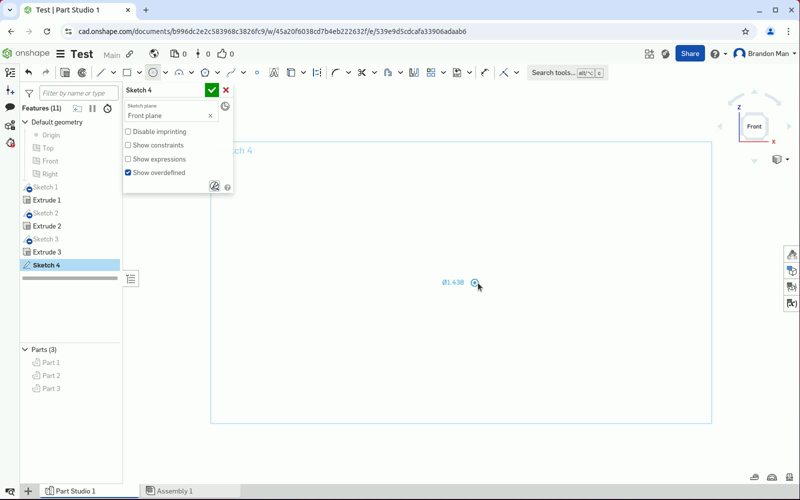
key(c)
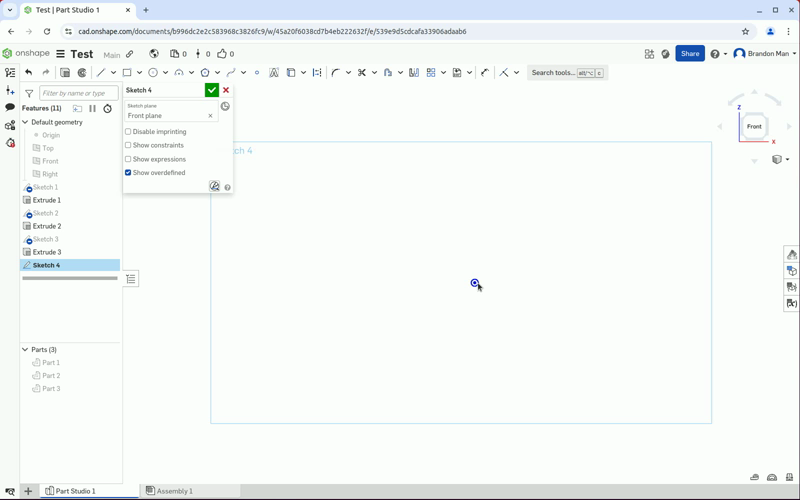
key_down(shift)
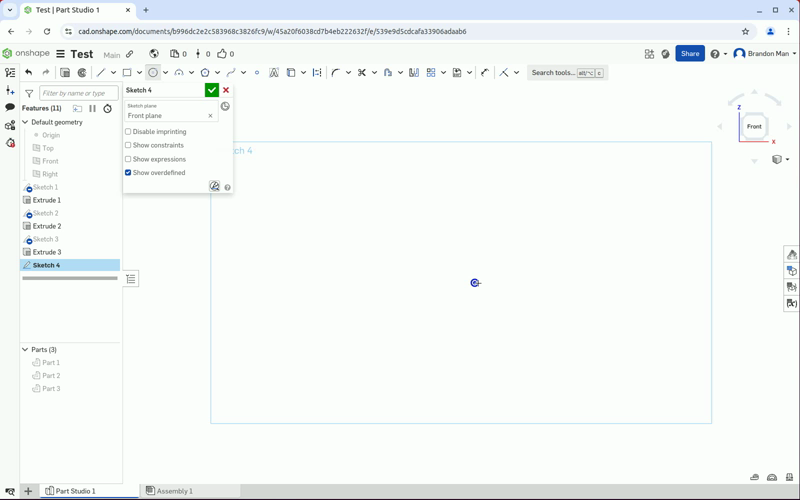
mouse_move(474, 282)
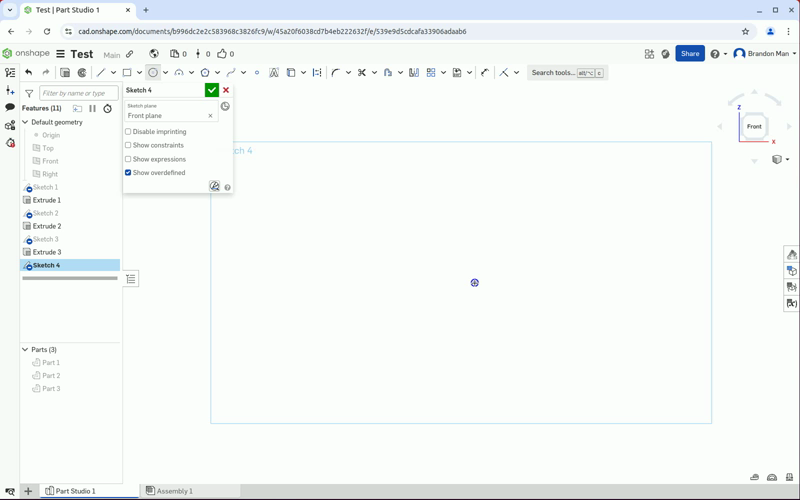
scroll(6)
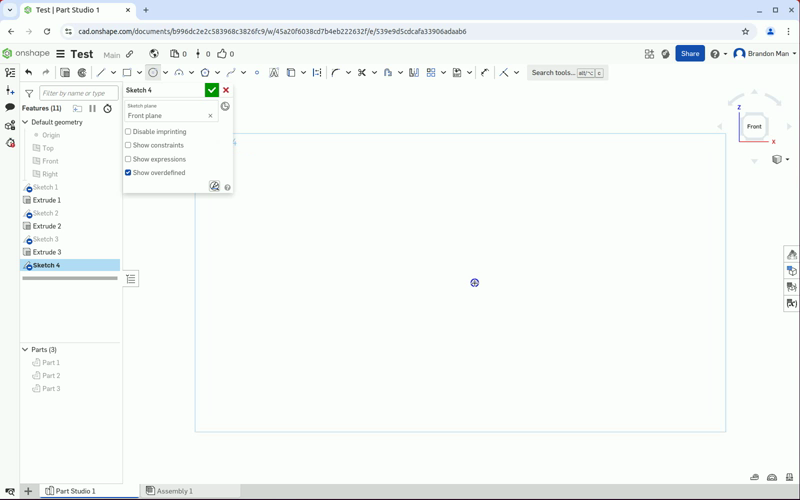
scroll(6)
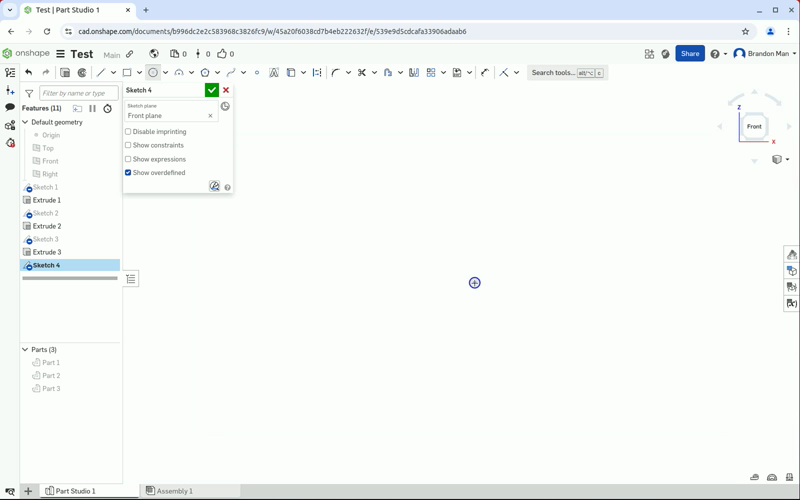
scroll(6)
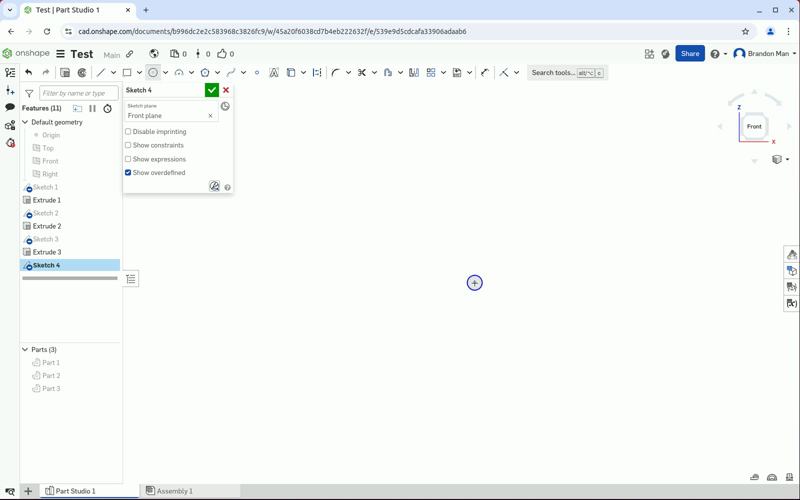
scroll(6)
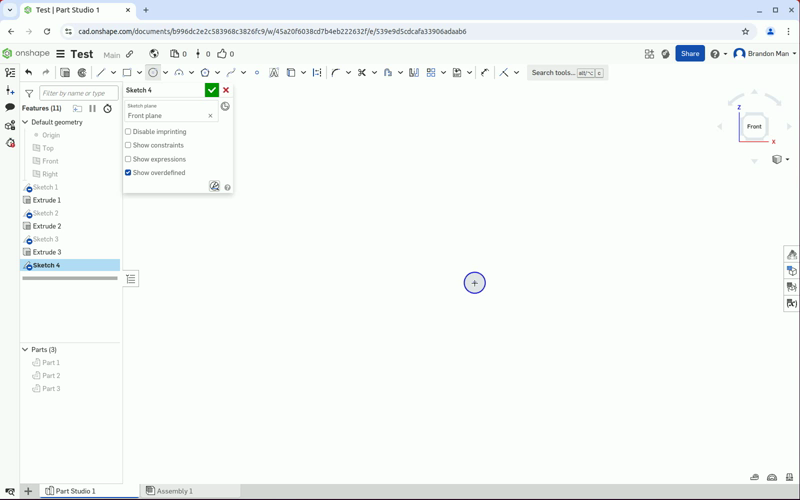
scroll(6)
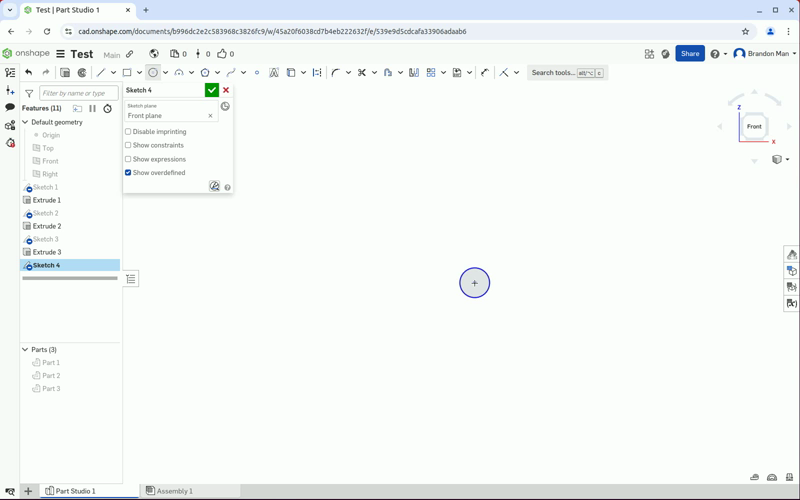
scroll(6)
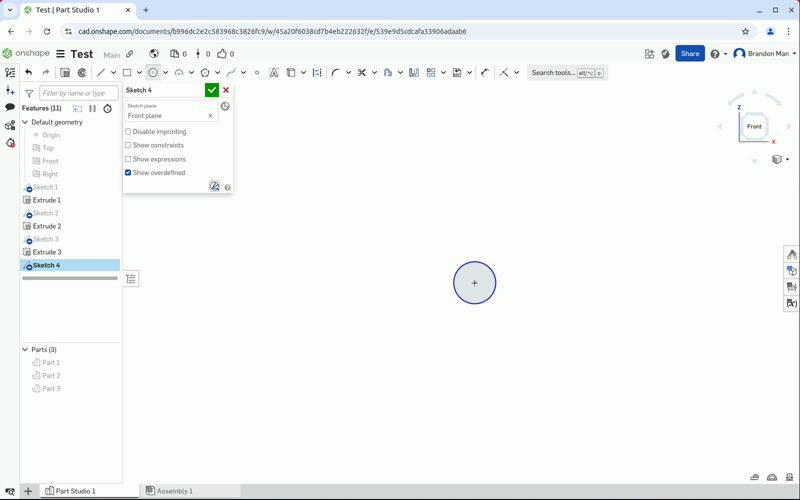
scroll(6)
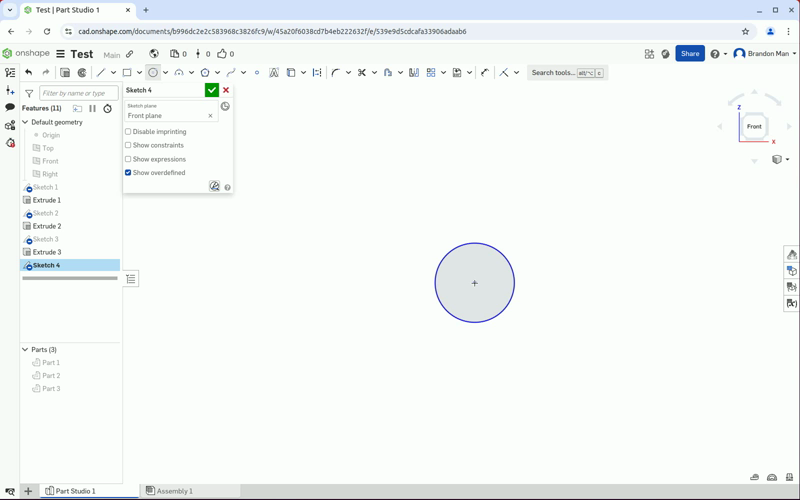
click(474, 282)
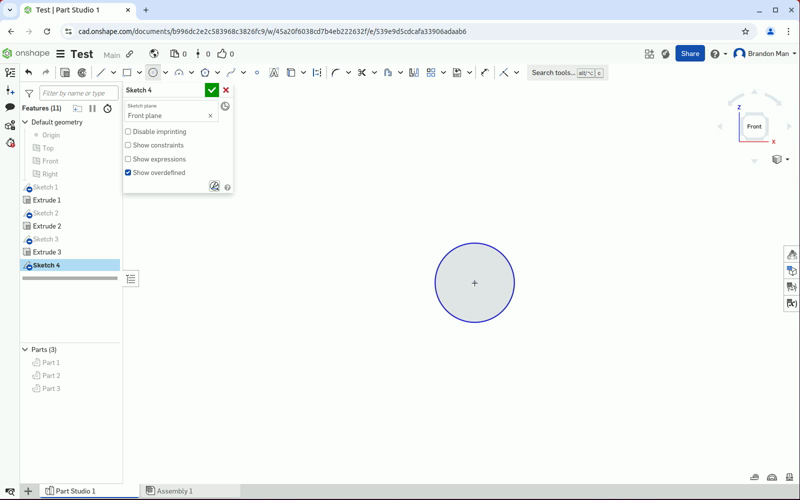
scroll(-6)
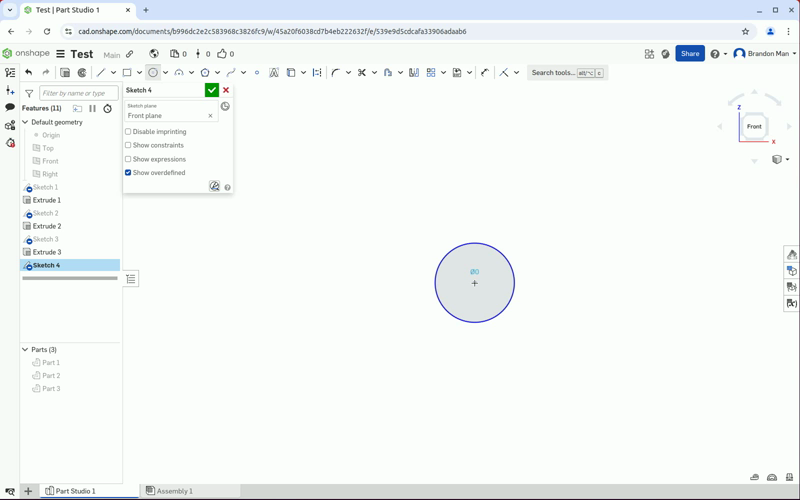
scroll(-6)
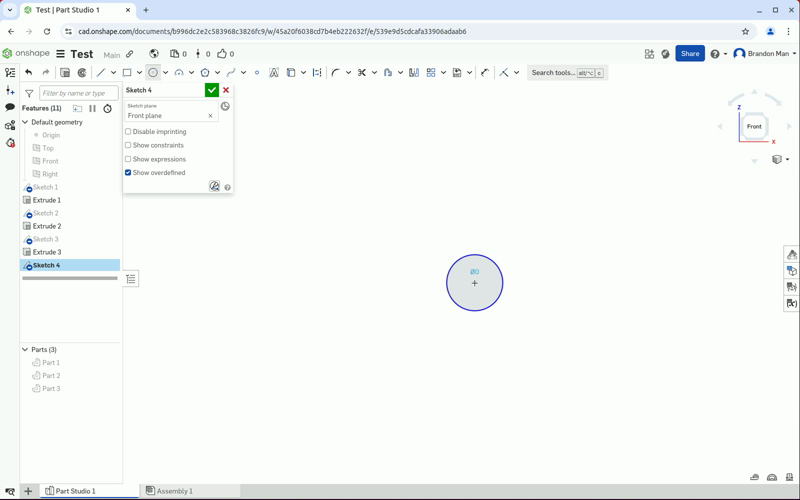
scroll(-6)
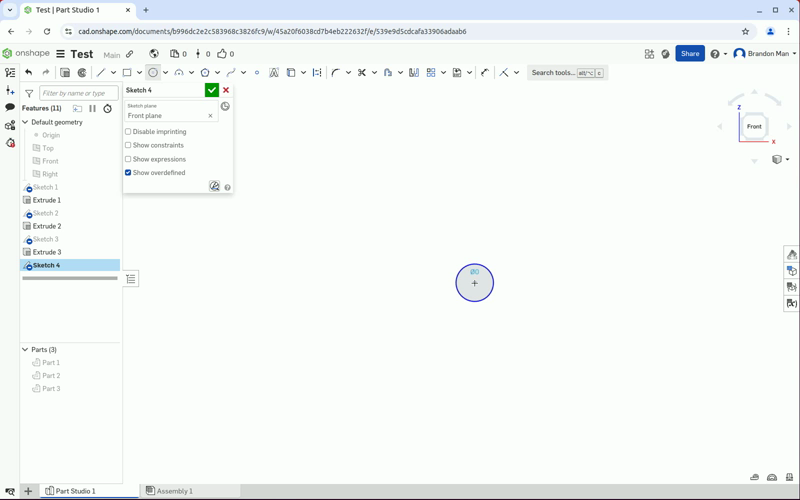
scroll(-6)
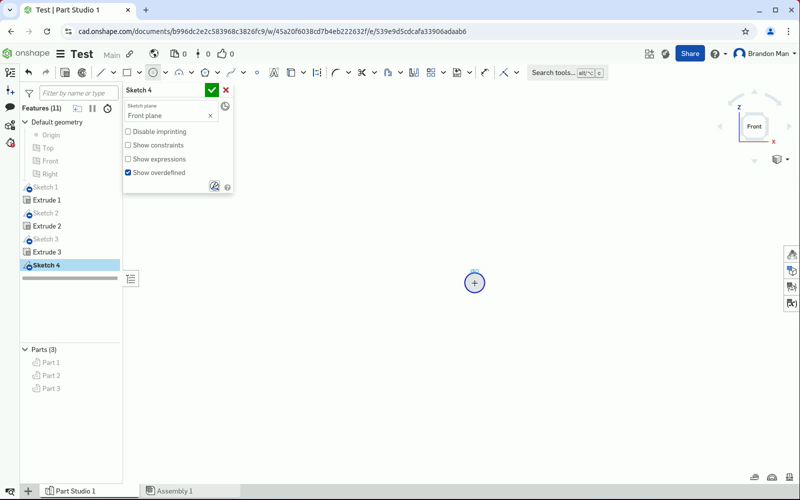
scroll(-6)
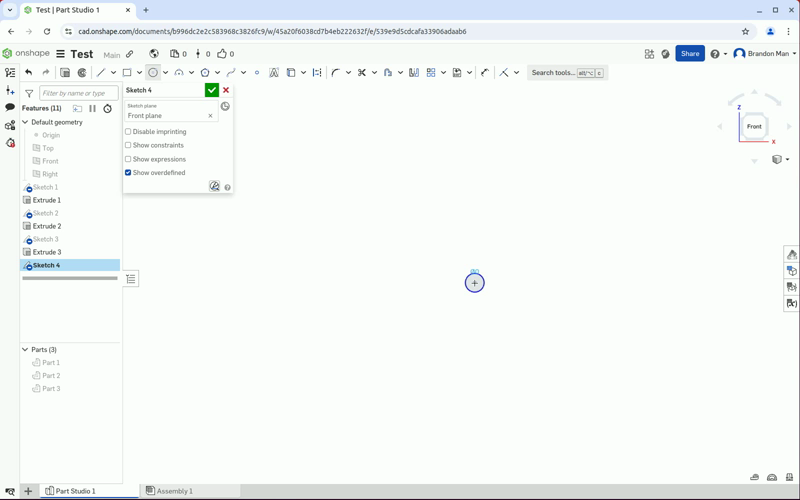
scroll(-6)
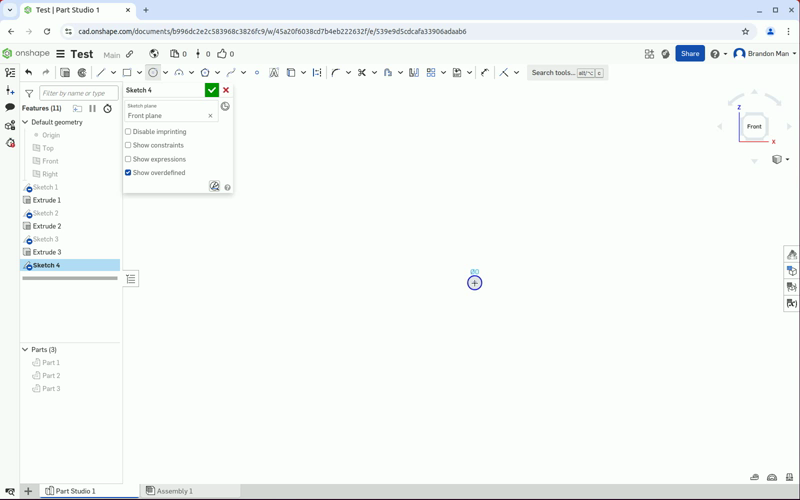
scroll(-6)
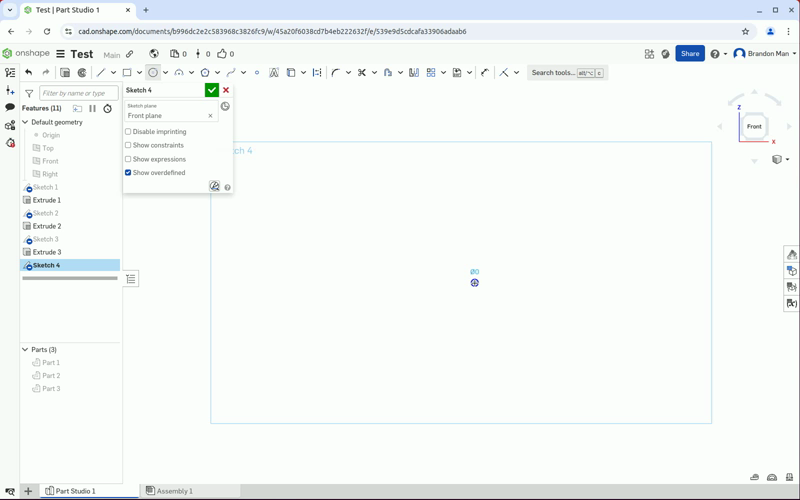
key_up(shift)
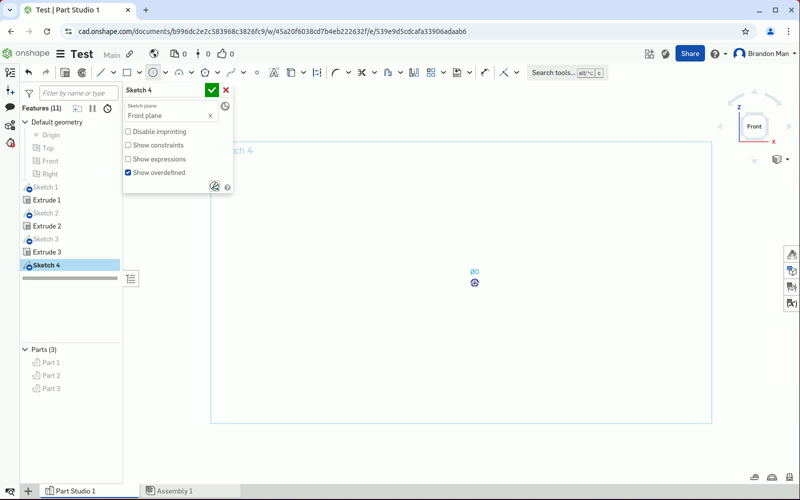
mouse_move(477, 282)
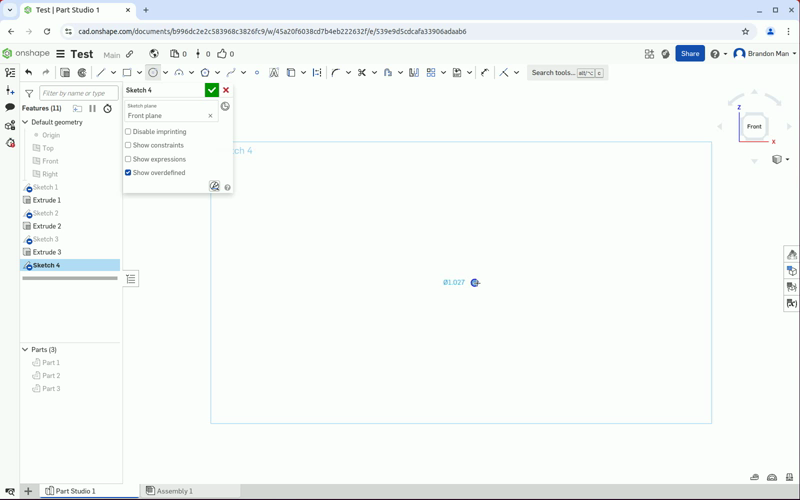
scroll(6)
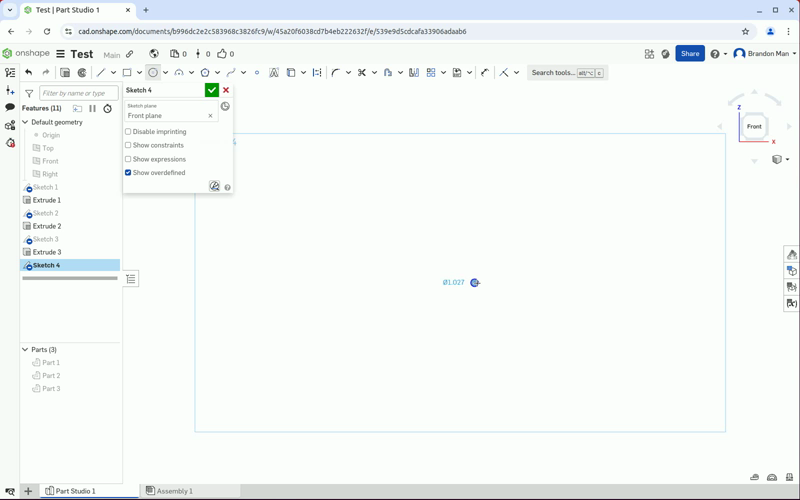
scroll(6)
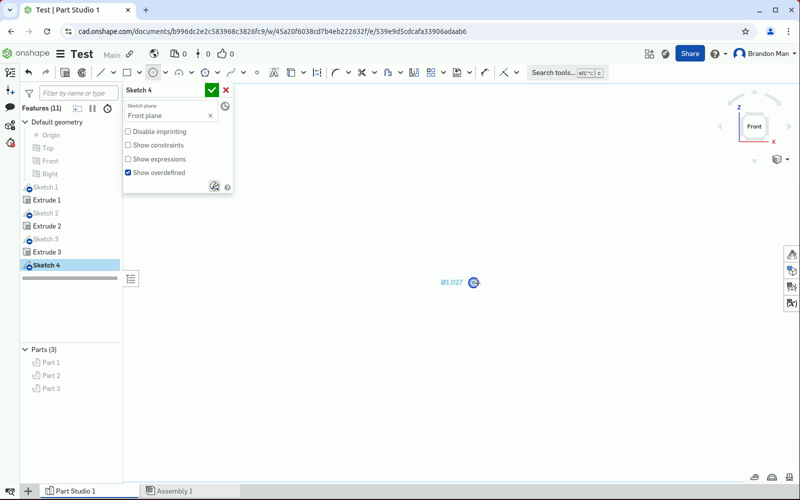
scroll(6)
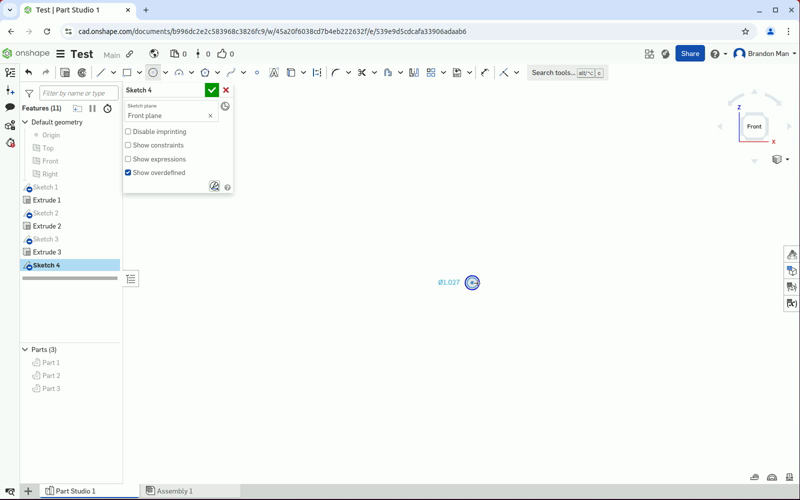
scroll(6)
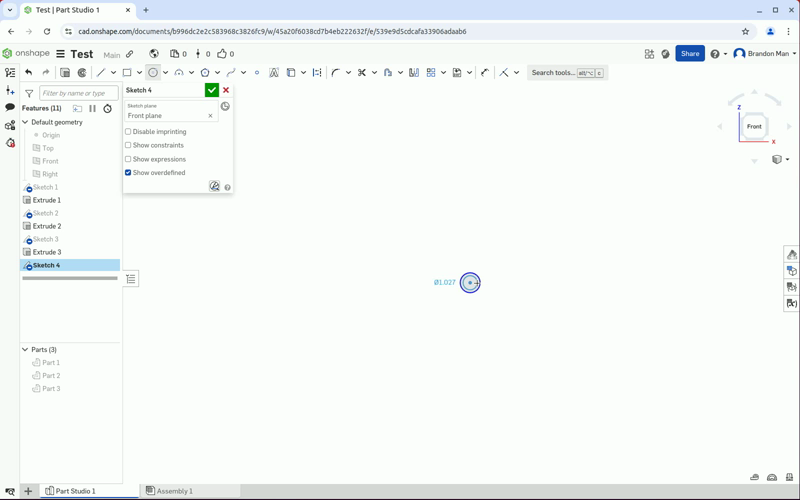
scroll(6)
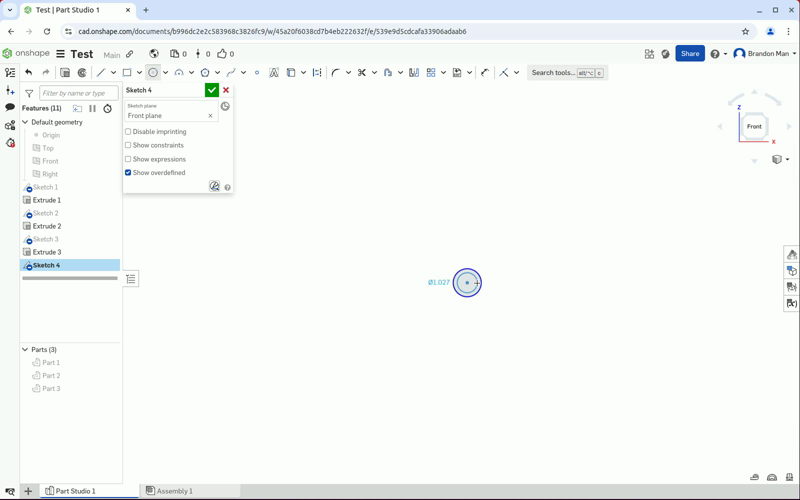
scroll(6)
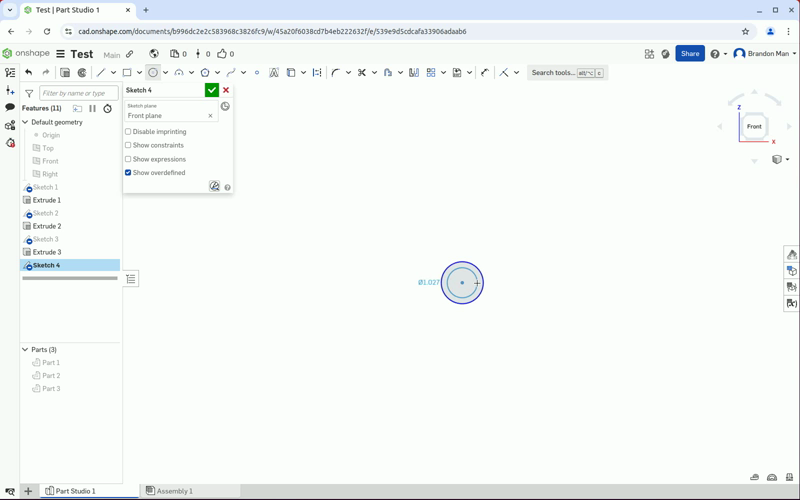
scroll(6)
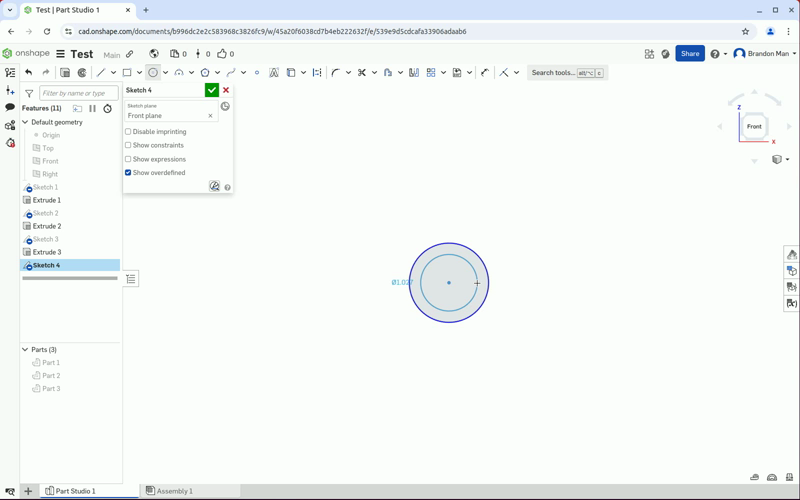
click(477, 282)
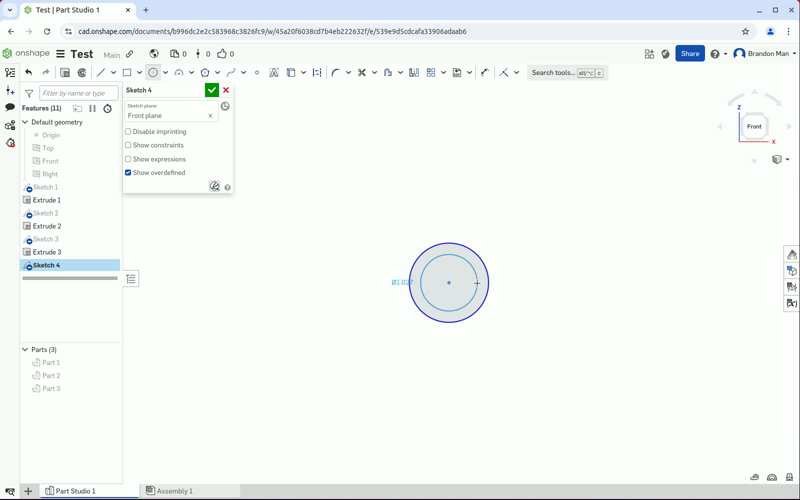
scroll(-6)
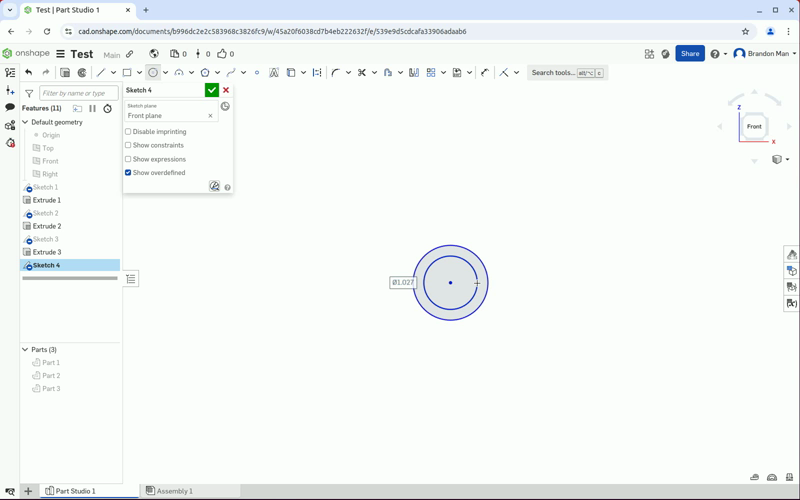
scroll(-6)
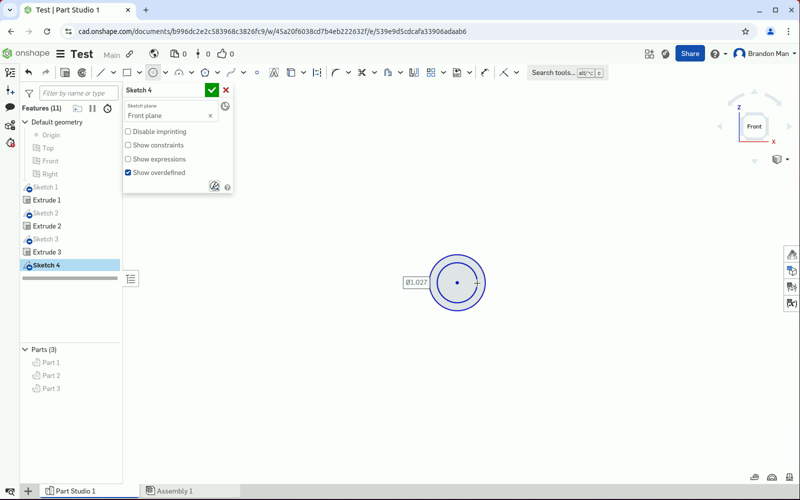
scroll(-6)
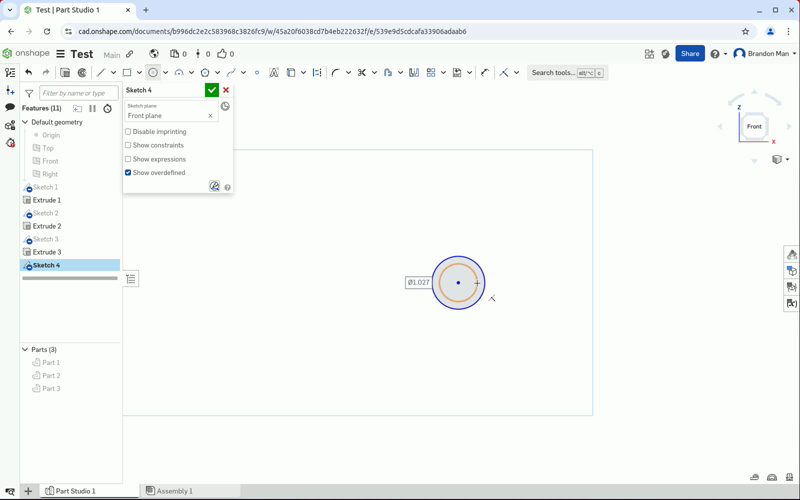
scroll(-6)
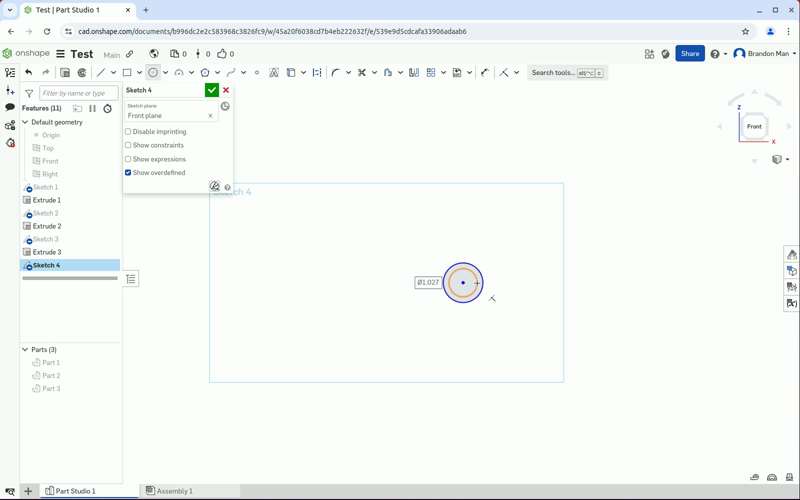
scroll(-6)
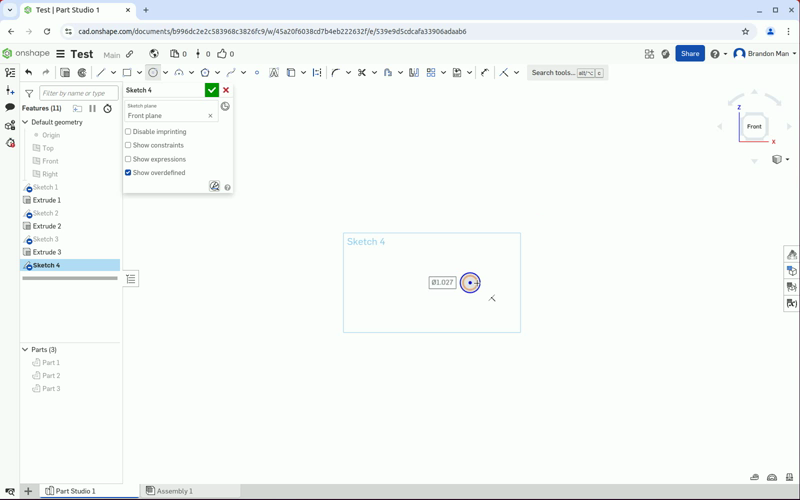
scroll(-6)
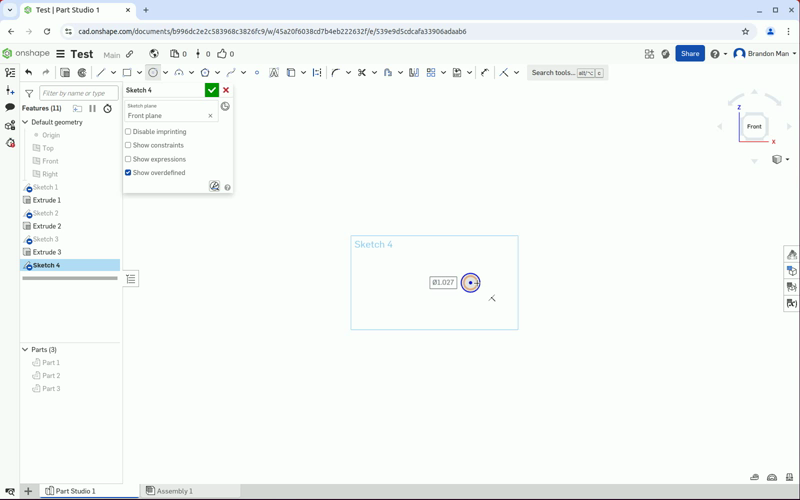
scroll(-6)
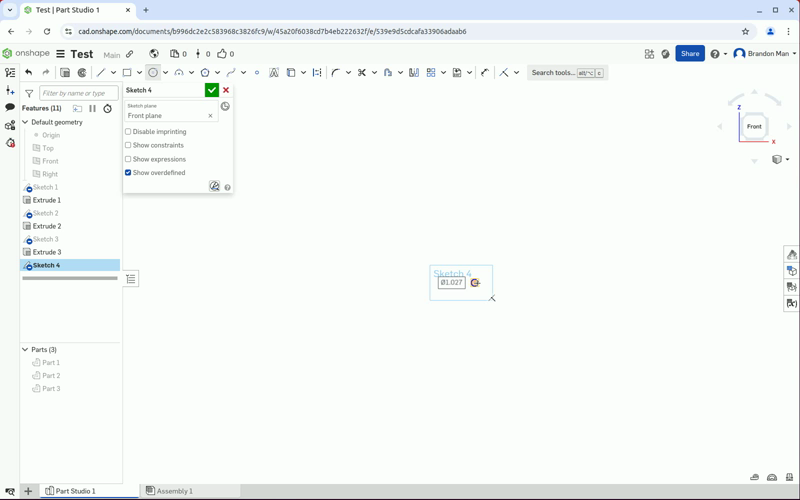
key(esc)
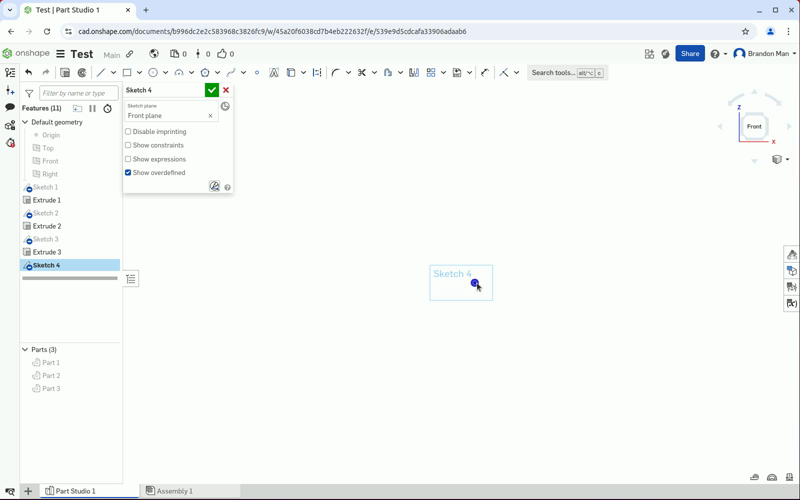
mouse_move(475, 280)
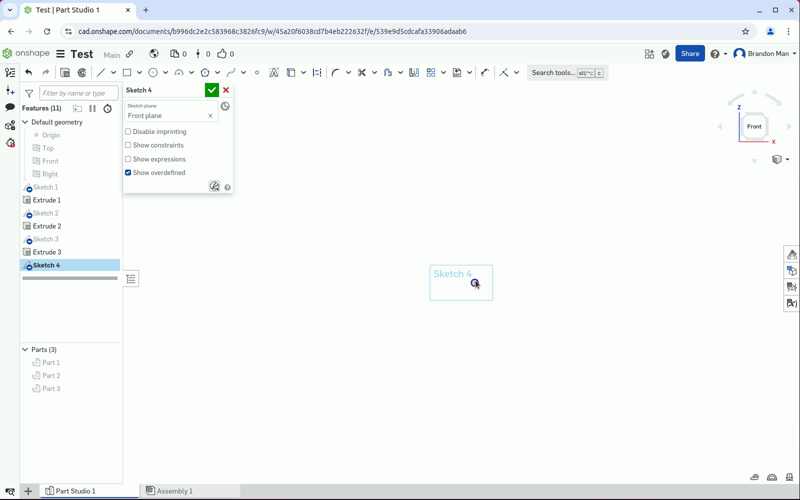
scroll(6)
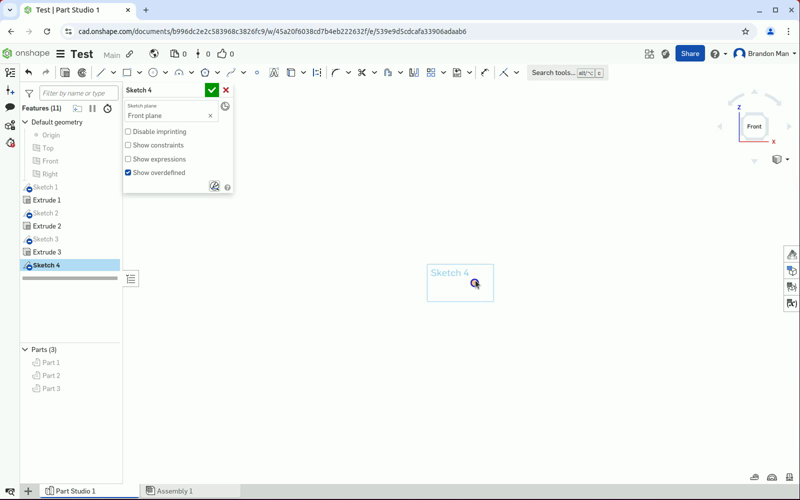
scroll(6)
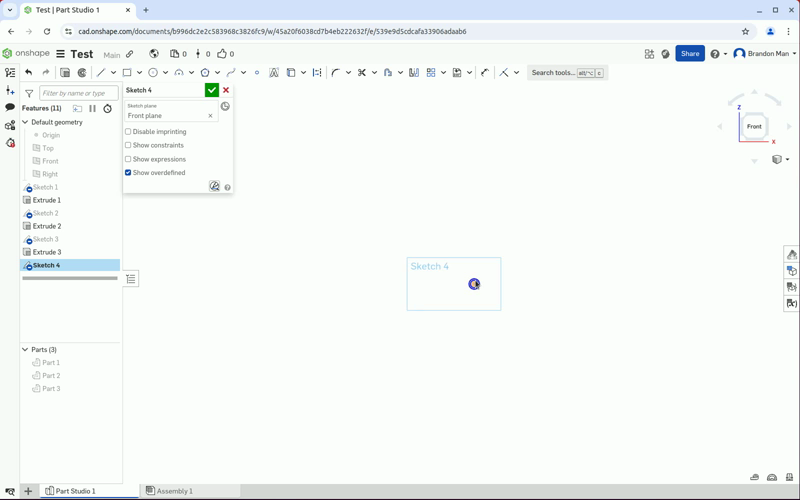
scroll(6)
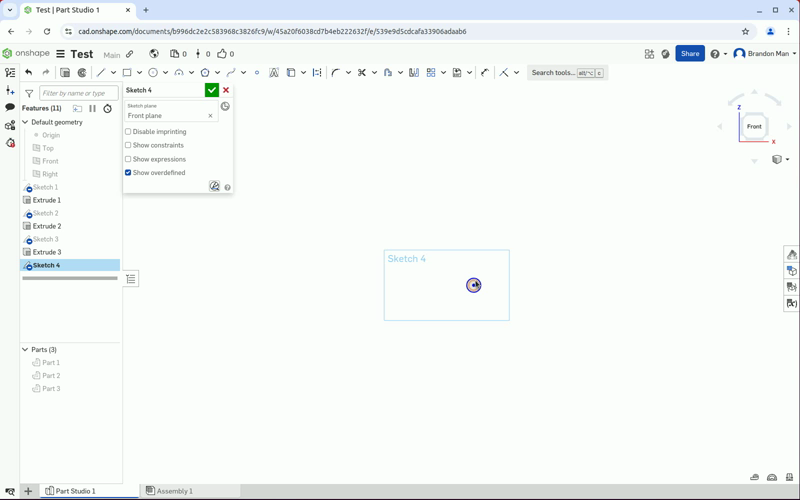
scroll(6)
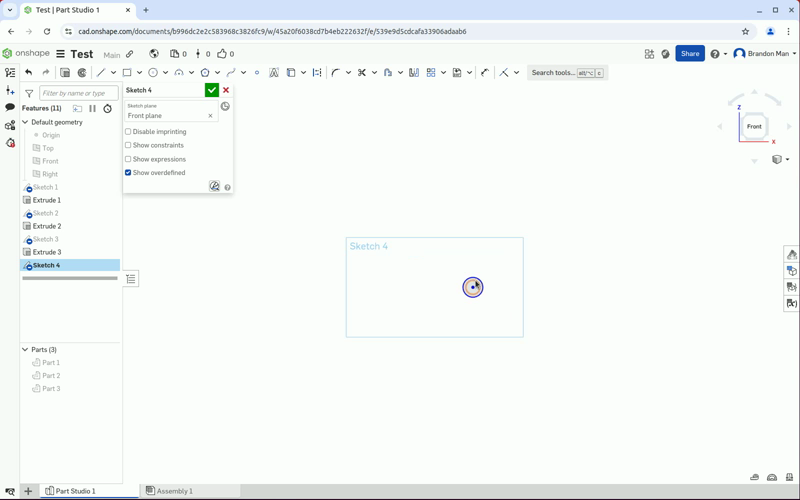
scroll(6)
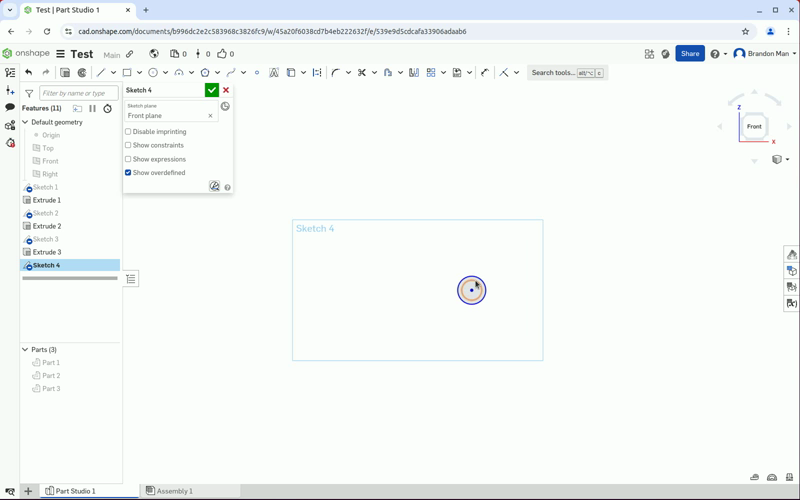
scroll(6)
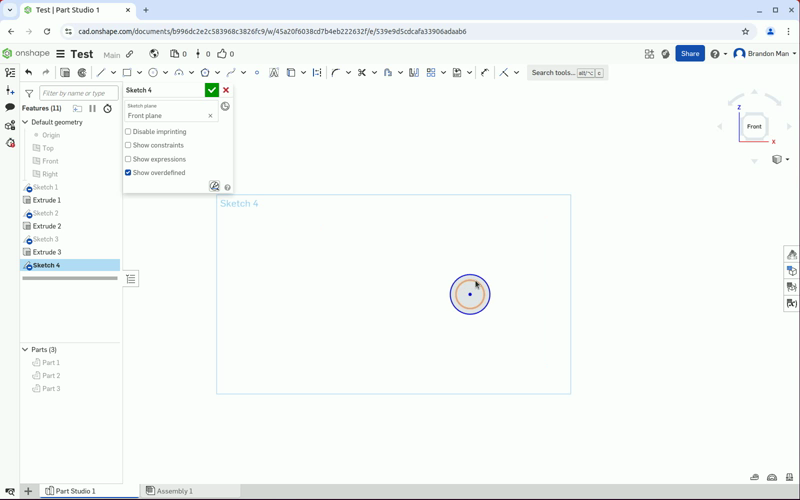
scroll(6)
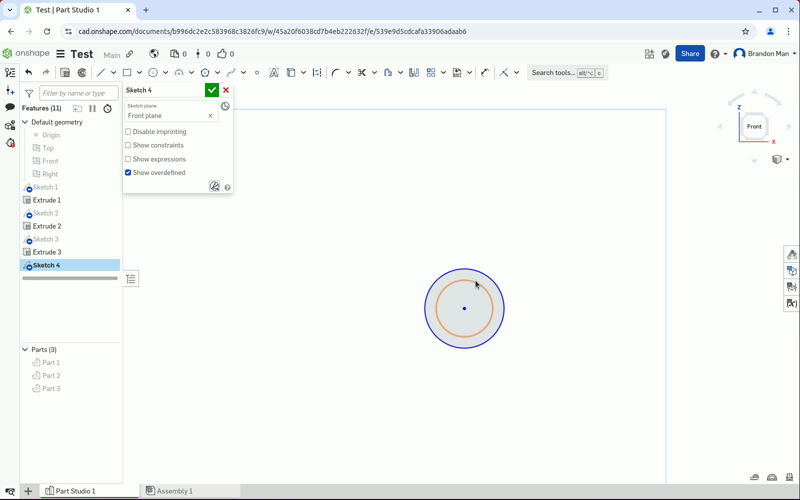
click(475, 280)
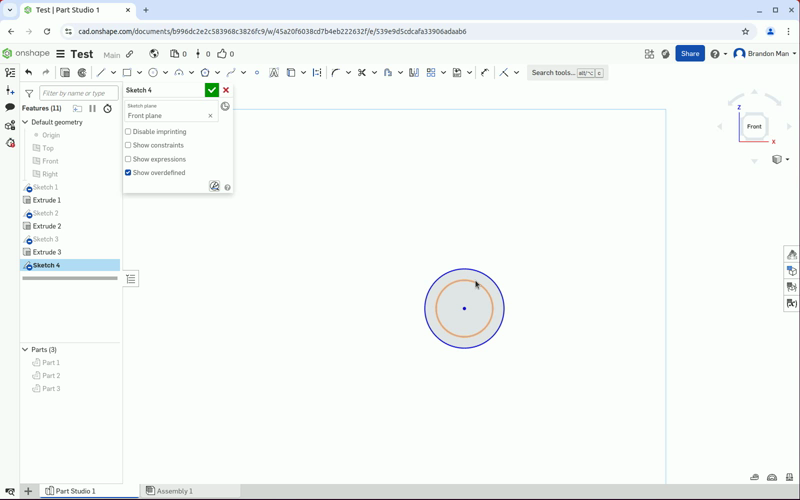
scroll(-6)
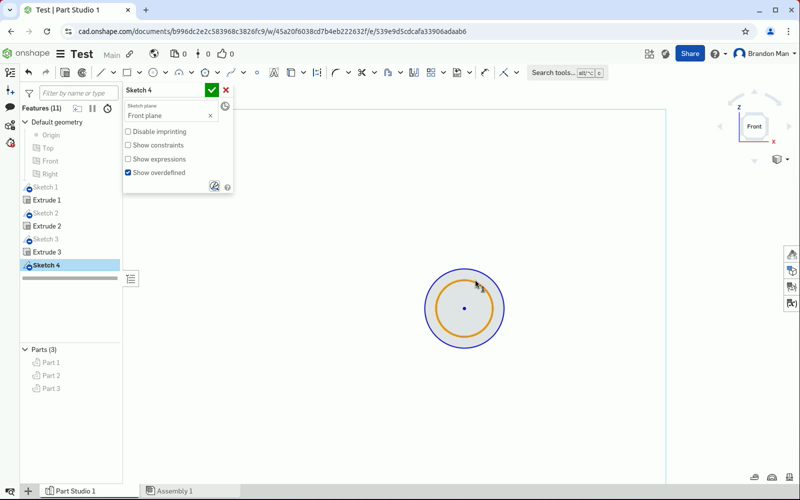
scroll(-6)
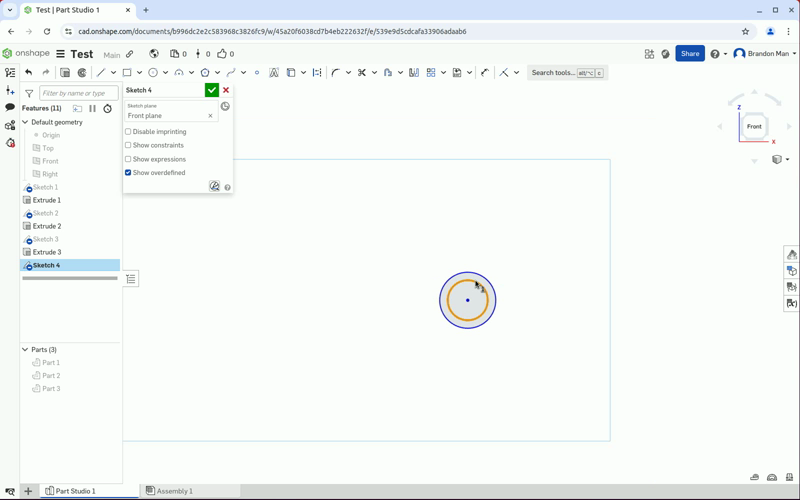
scroll(-6)
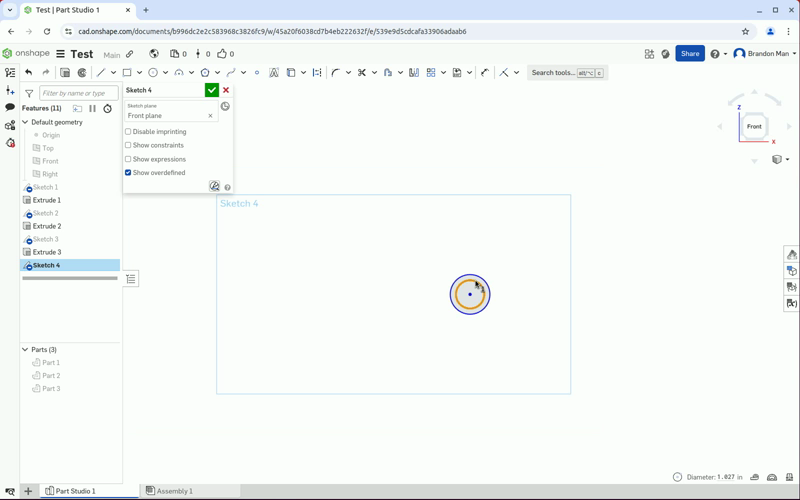
scroll(-6)
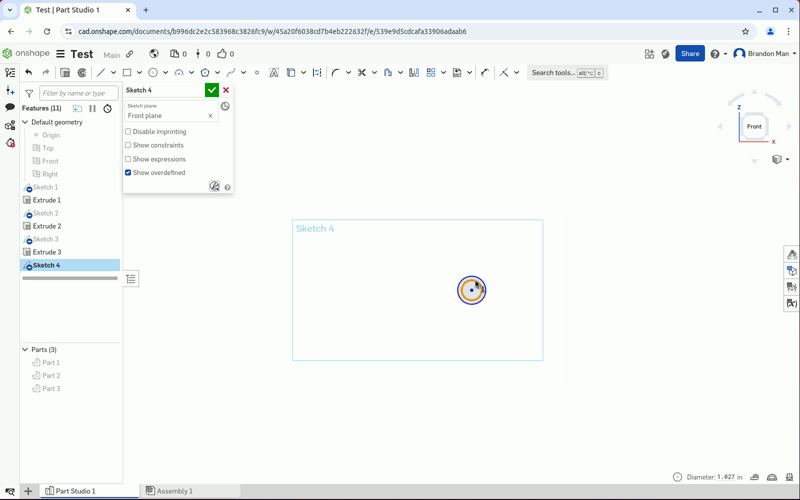
scroll(-6)
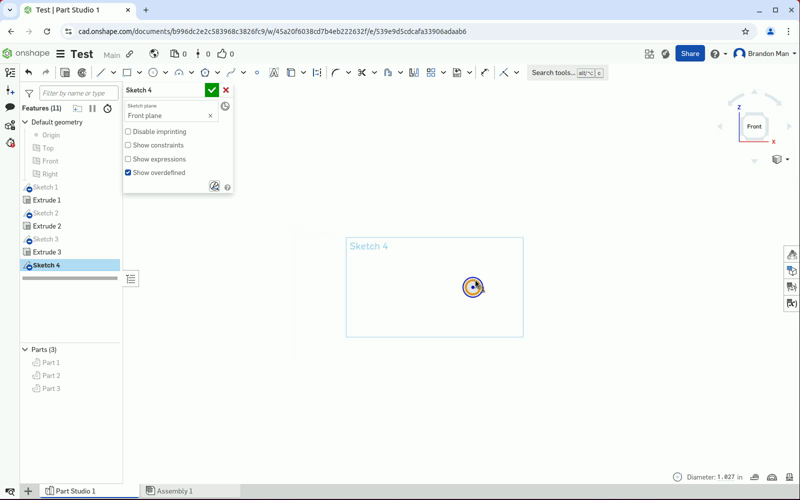
scroll(-6)
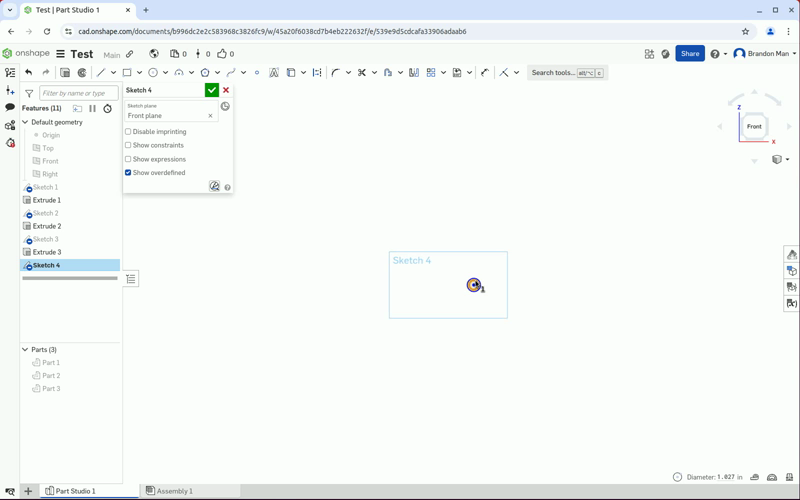
scroll(-6)
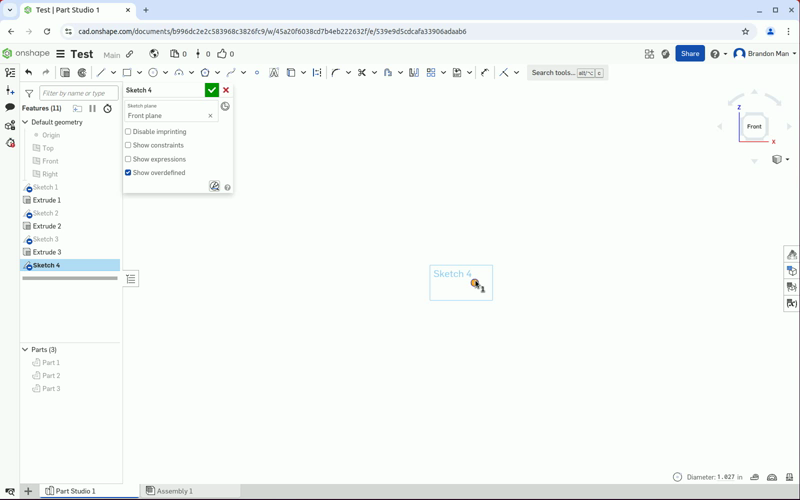
mouse_move(73, 352)
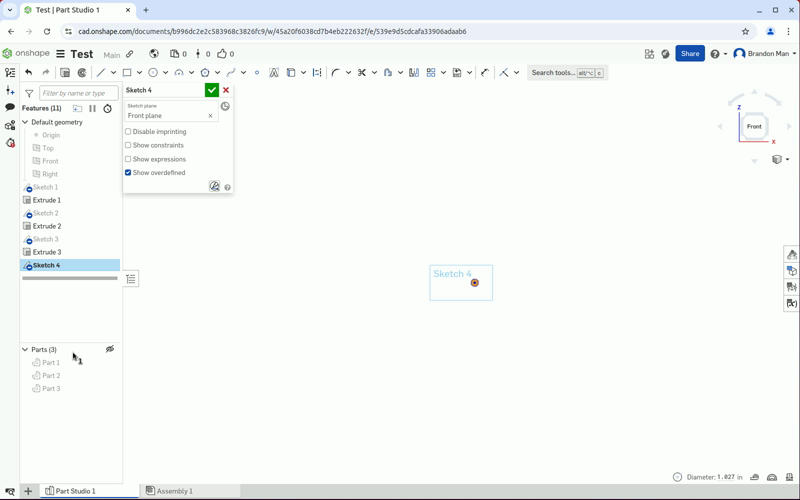
key(shift+y)
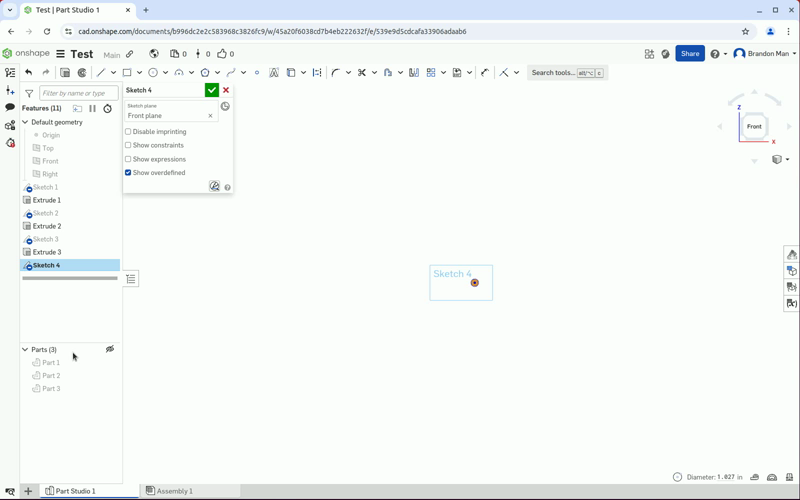
key(shift+e)
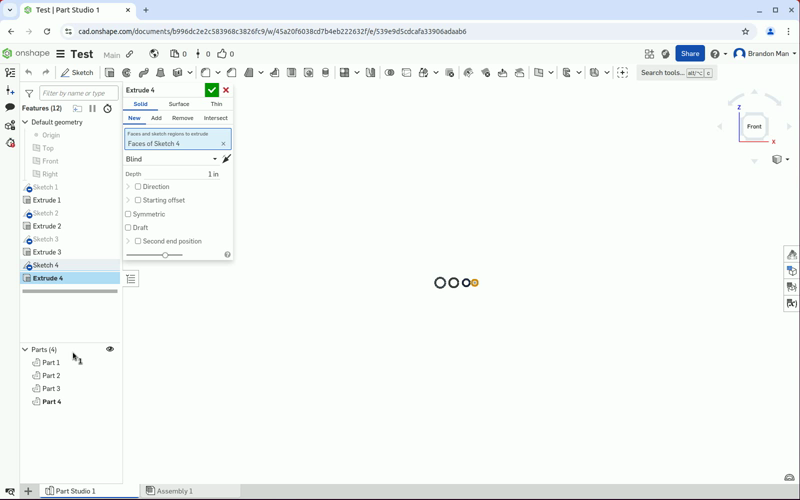
mouse_move(143, 106)
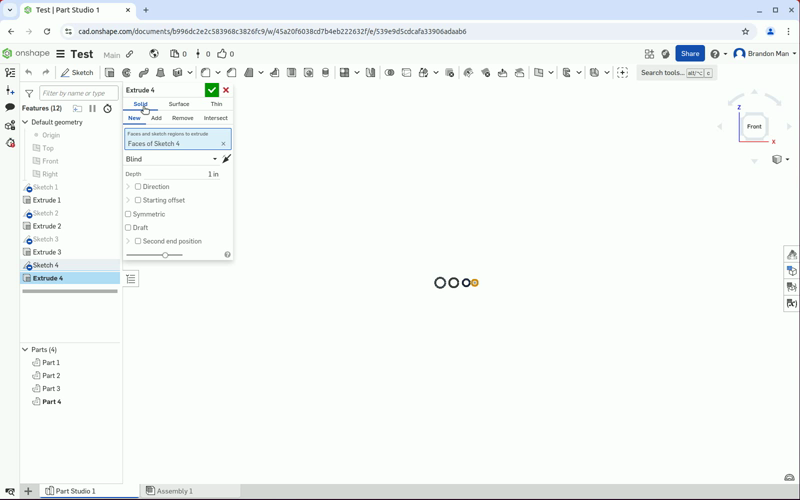
click(143, 106)
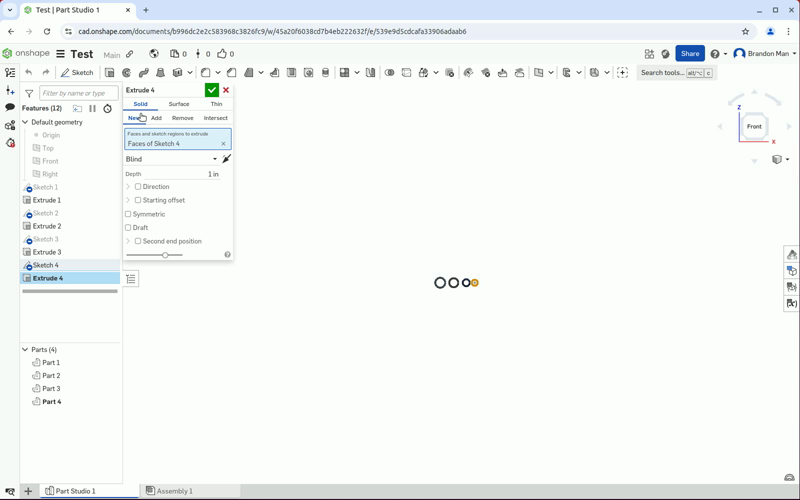
mouse_move(137, 120)
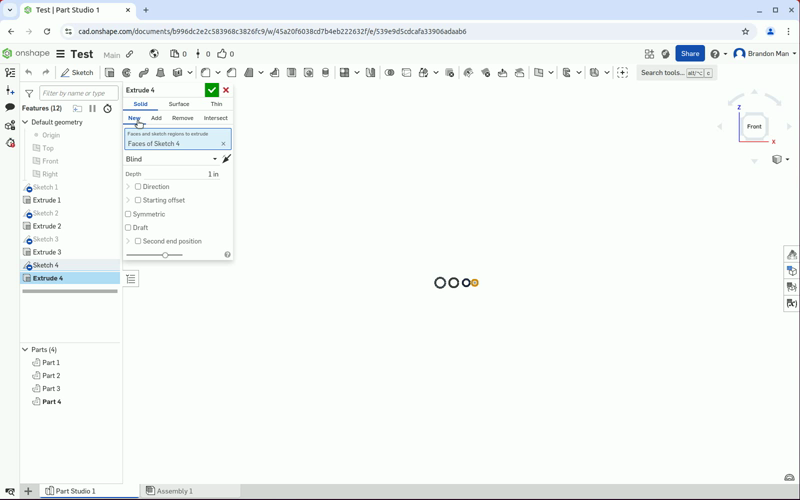
click(137, 120)
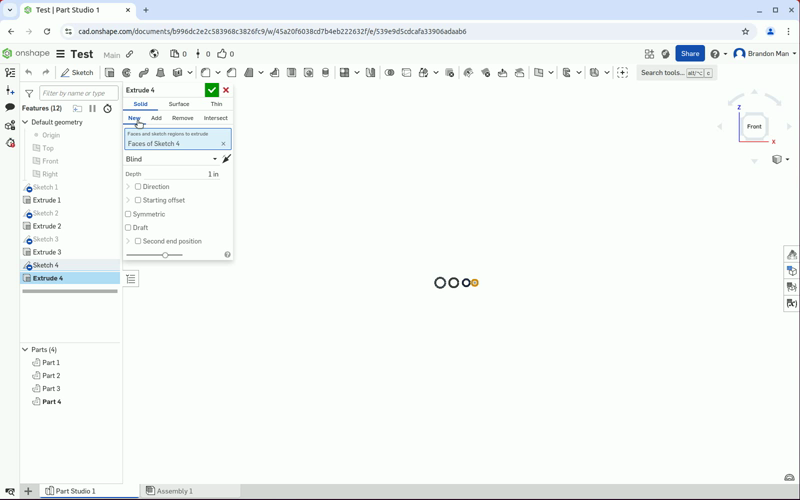
key(tab, 4)
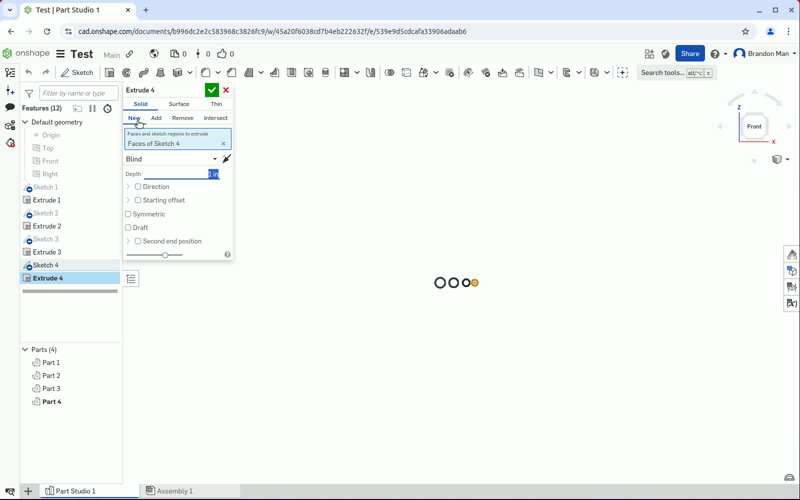
text(23.108)
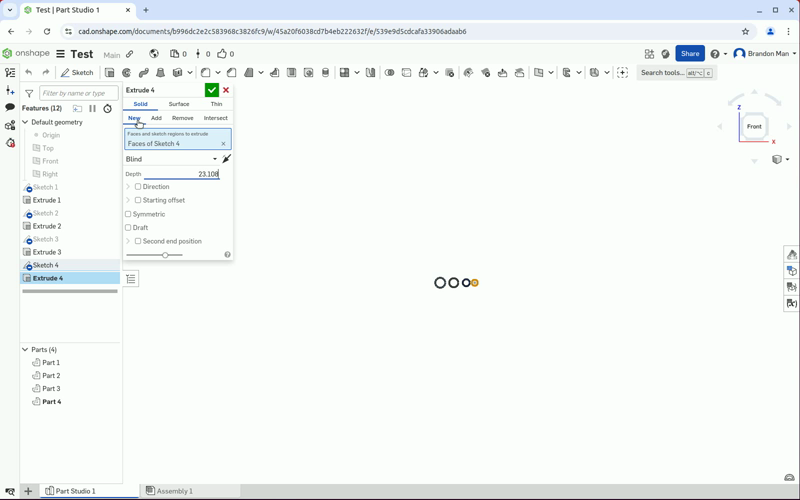
key(enter)
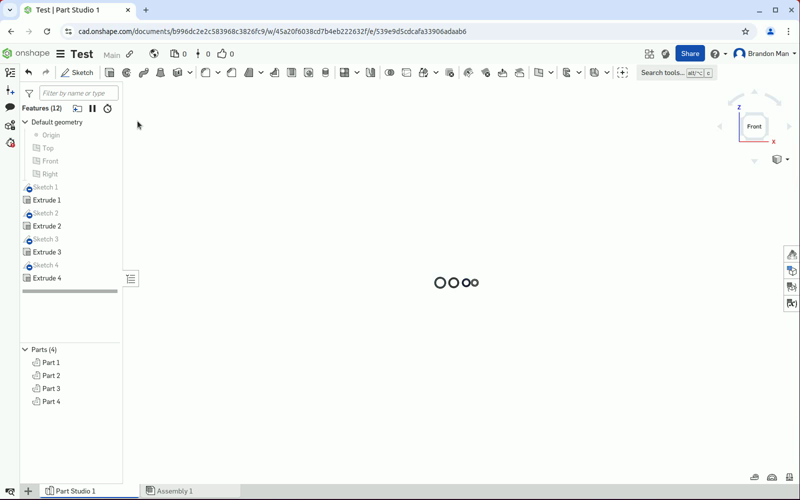
key(shift+h)
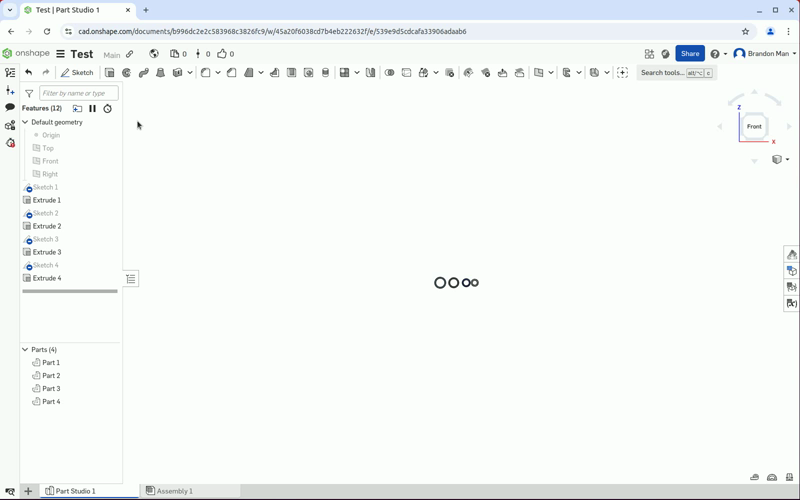
key(shift+h)
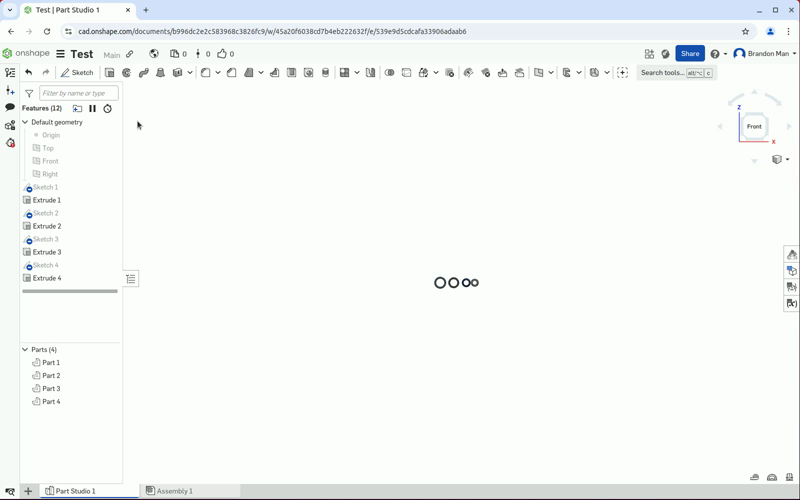
mouse_move(73, 189)
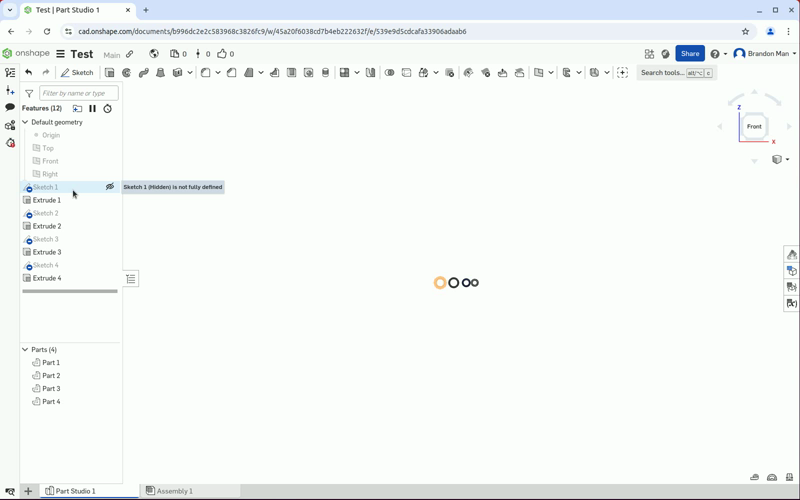
click(73, 189)
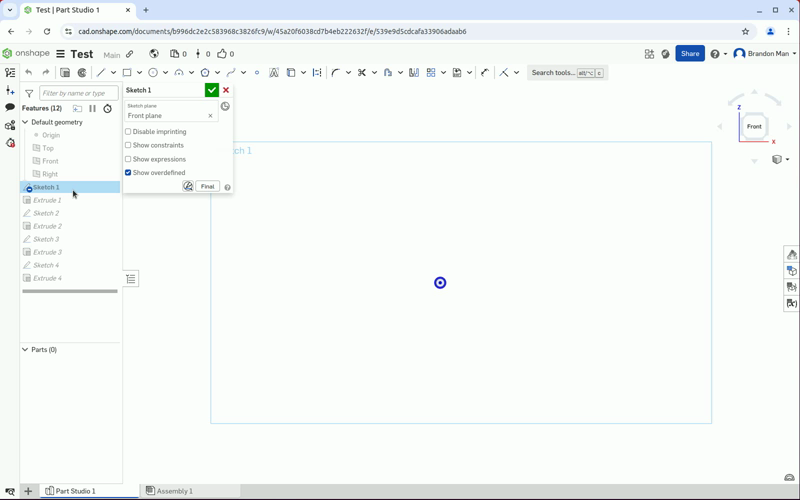
mouse_move(229, 92)
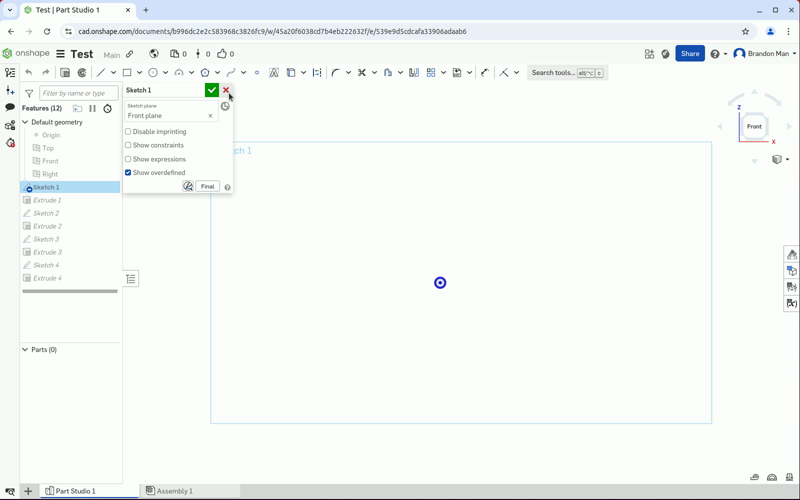
click(229, 92)
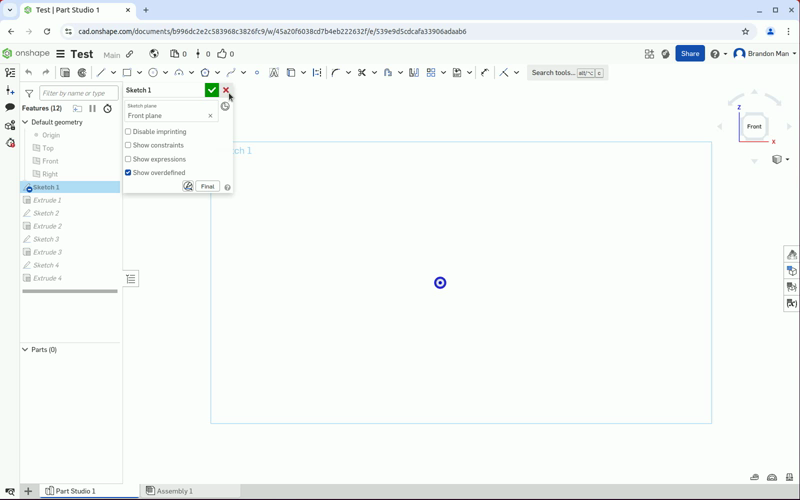
key(shift+s)
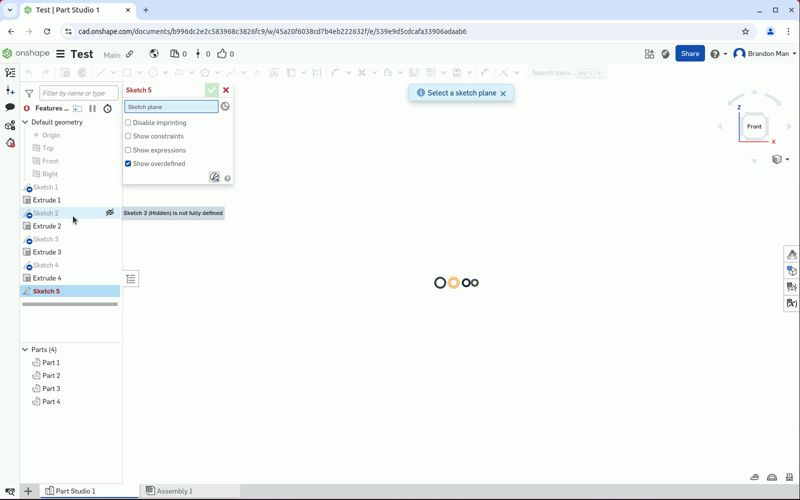
scroll(3)
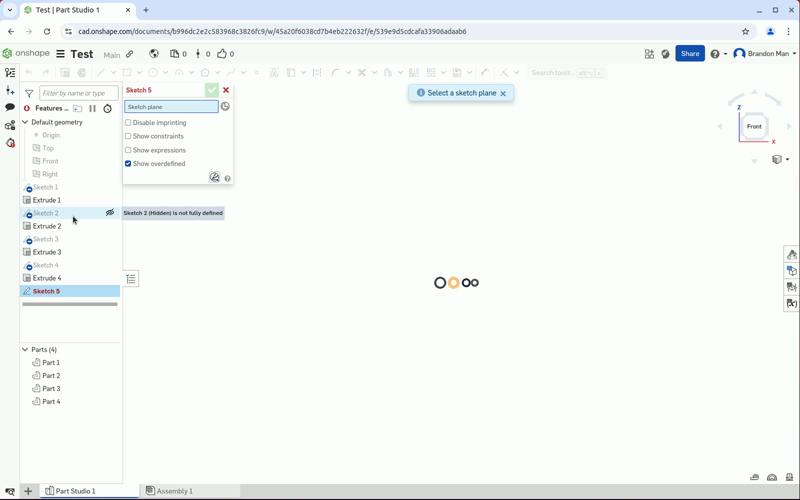
mouse_move(73, 163)
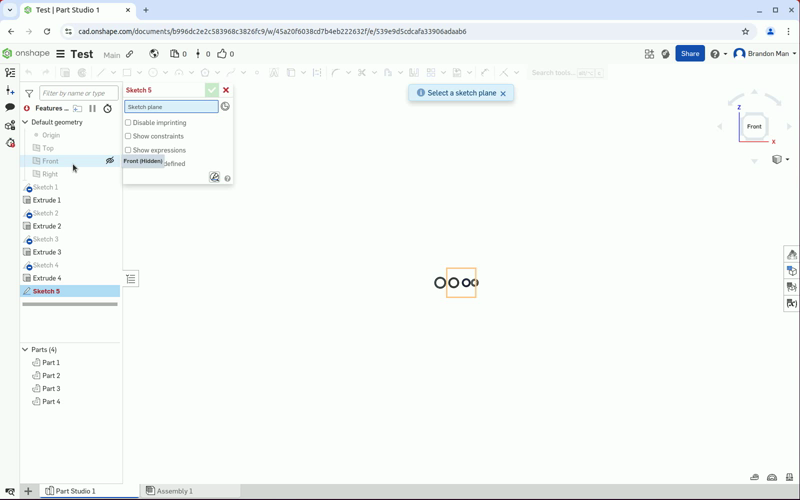
click(73, 163)
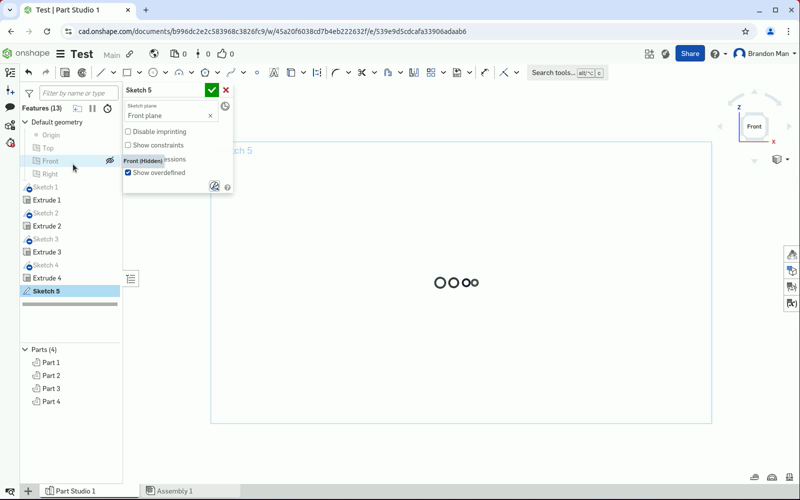
mouse_move(73, 352)
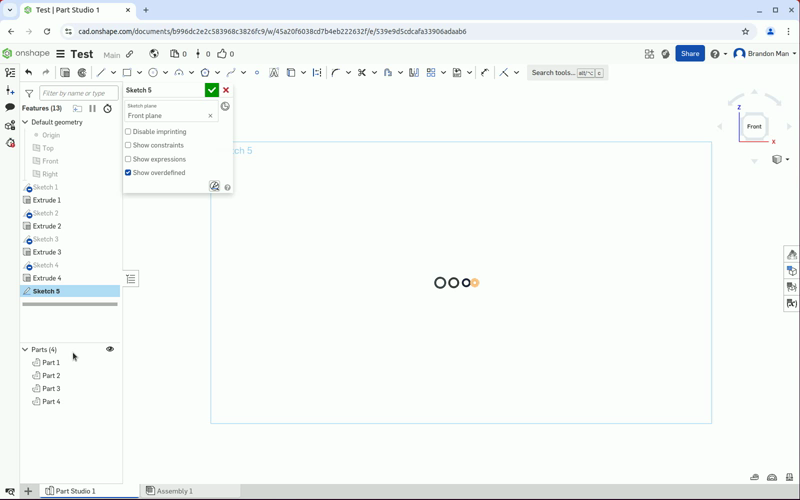
key(y)
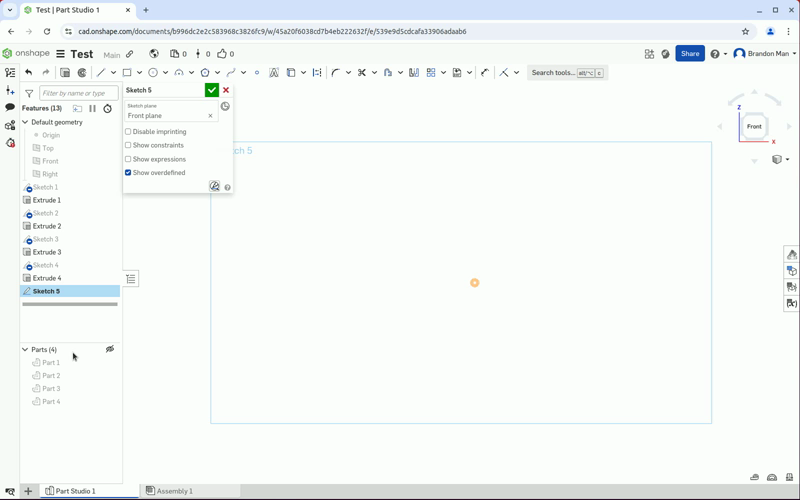
key(c)
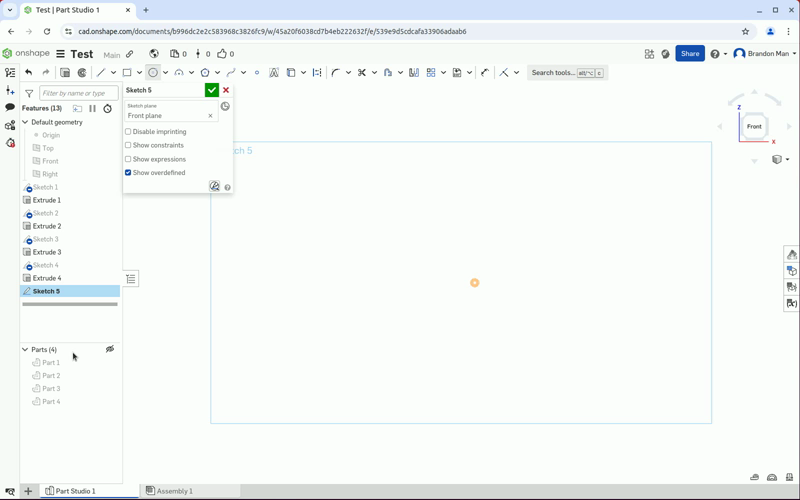
key_down(shift)
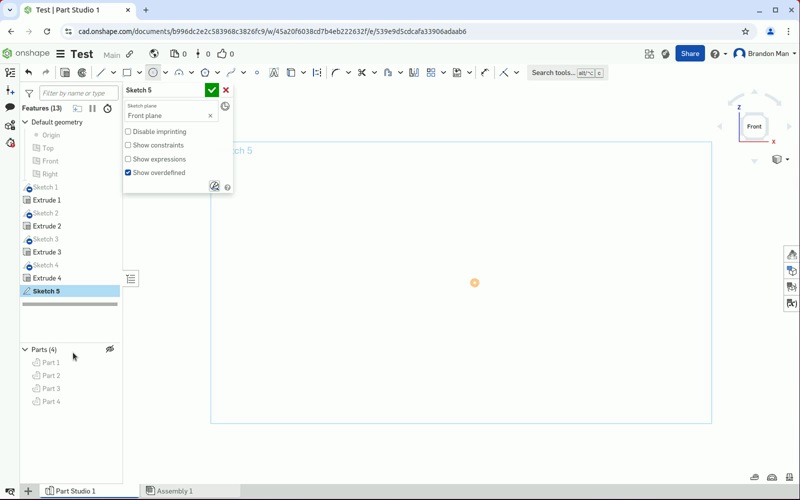
mouse_move(440, 282)
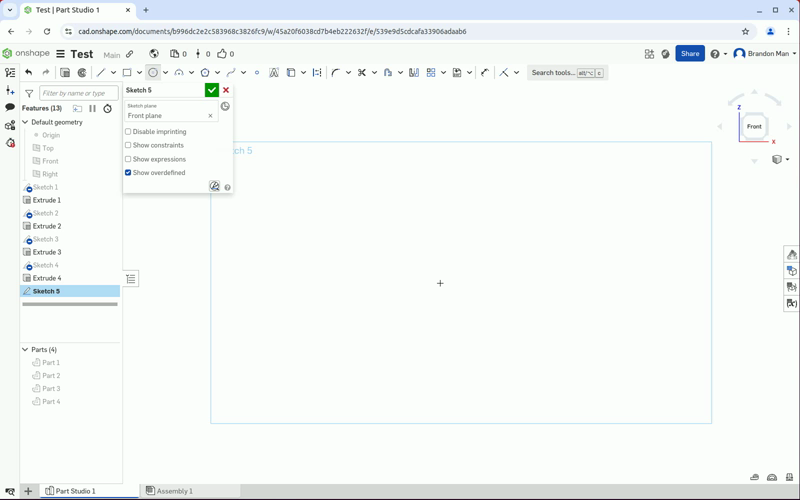
click(440, 282)
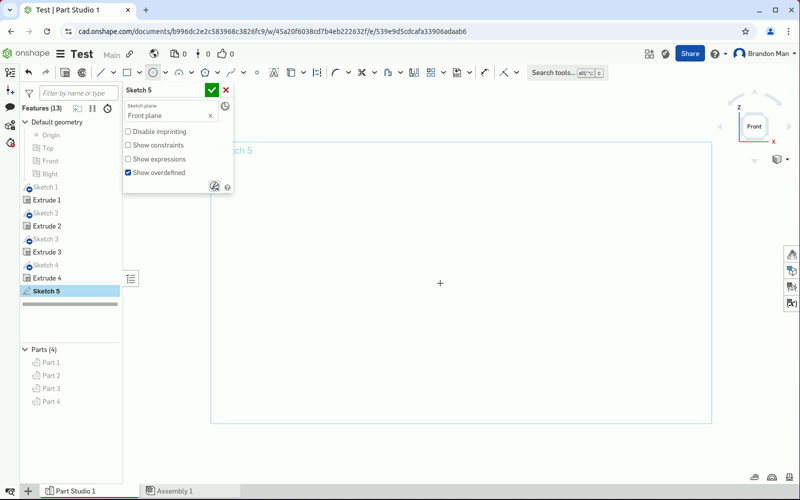
key_up(shift)
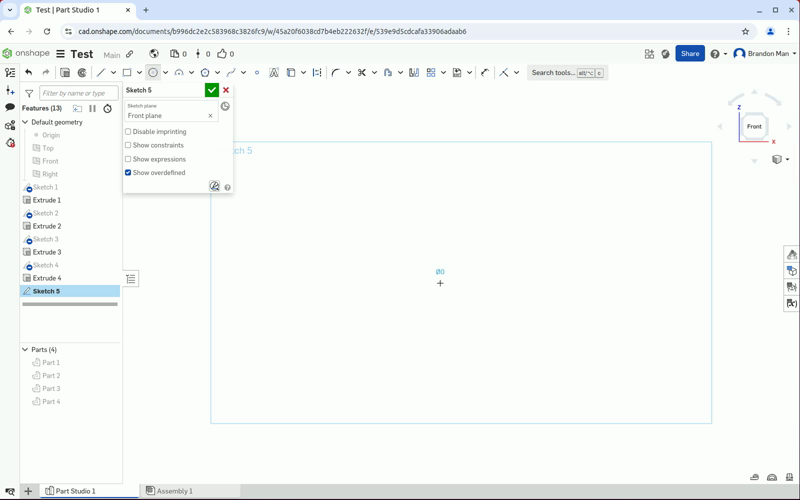
mouse_move(444, 282)
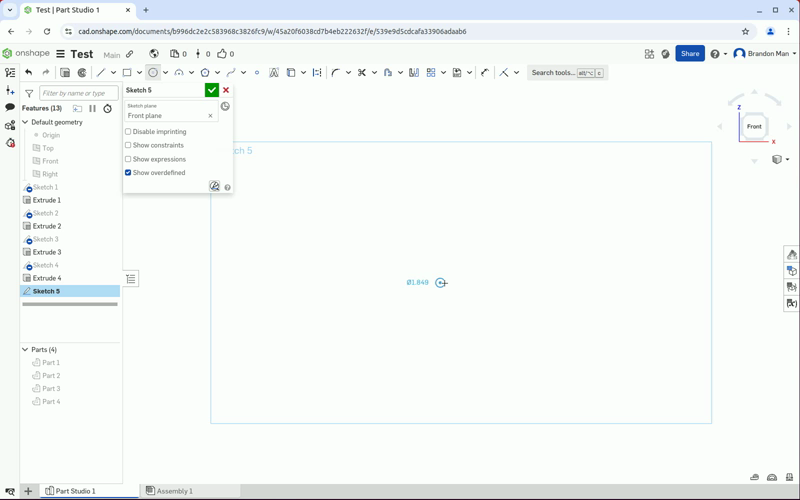
click(444, 282)
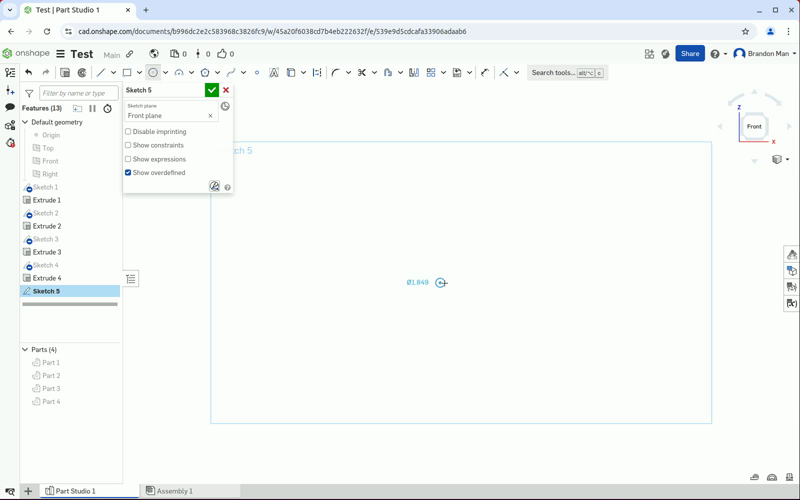
key(esc)
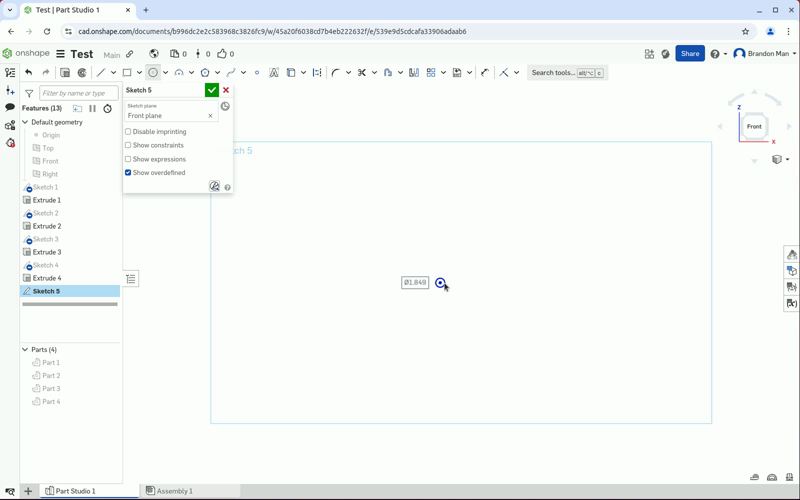
mouse_move(440, 285)
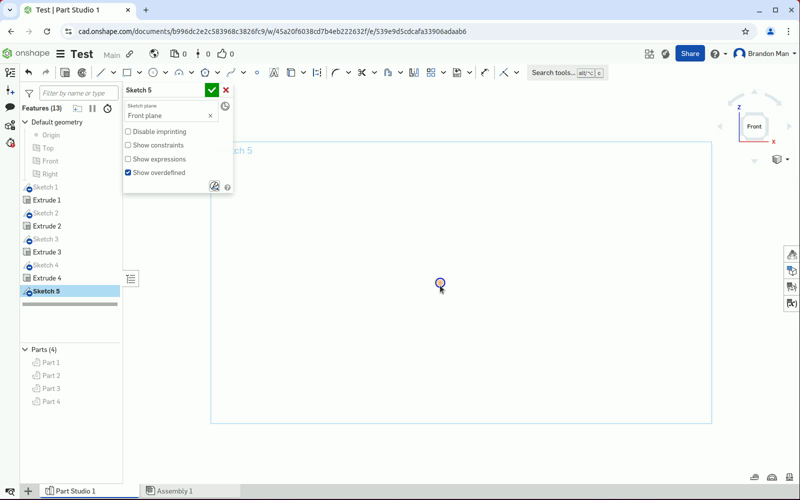
scroll(6)
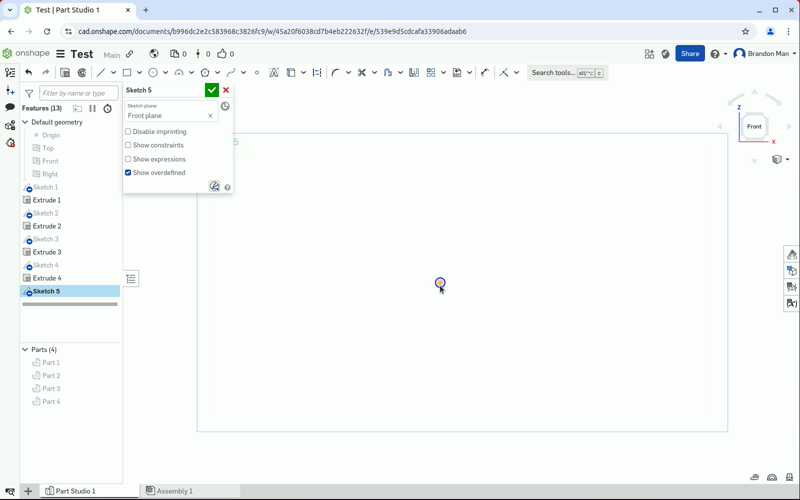
scroll(6)
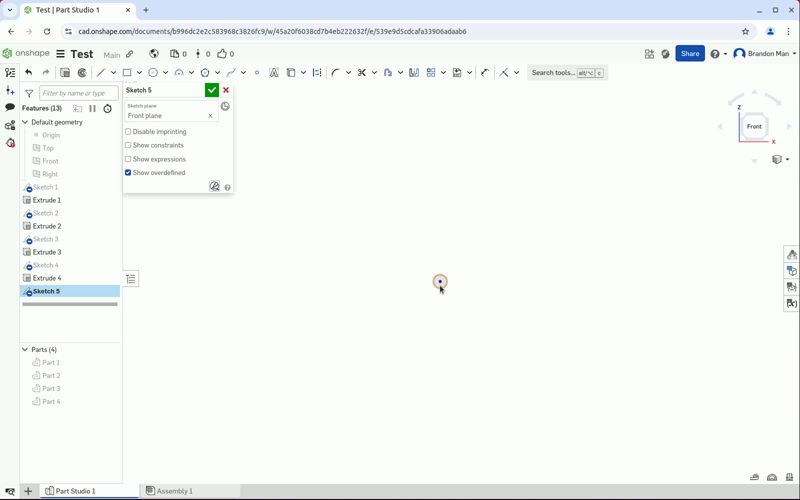
scroll(6)
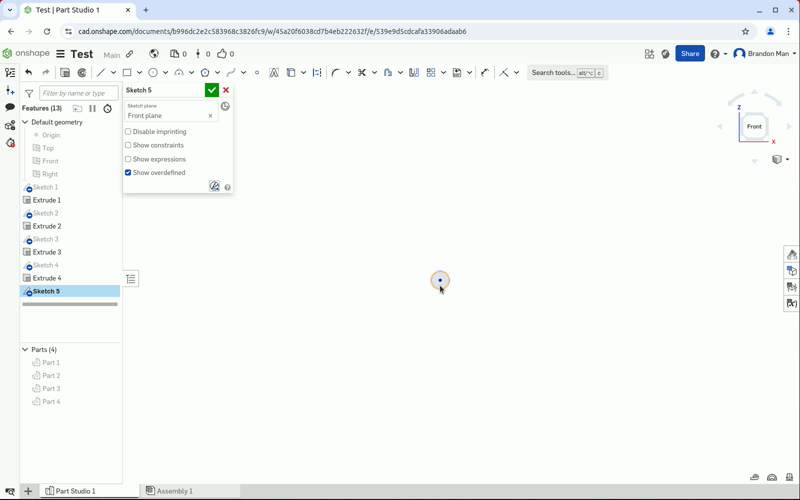
scroll(6)
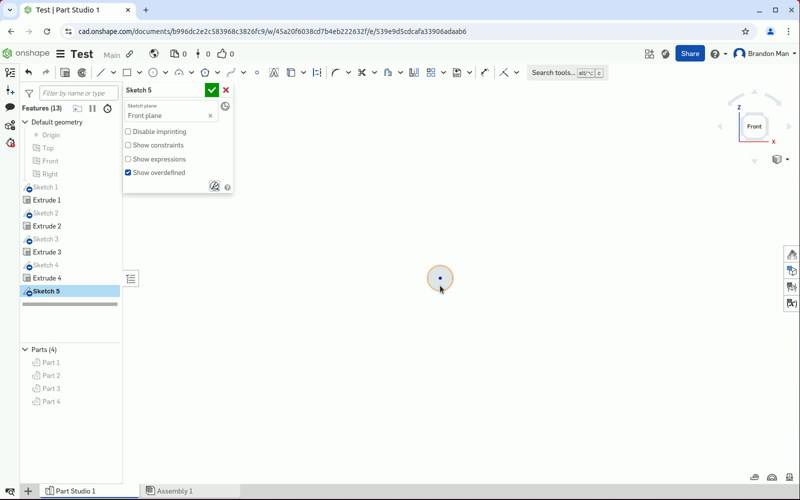
scroll(6)
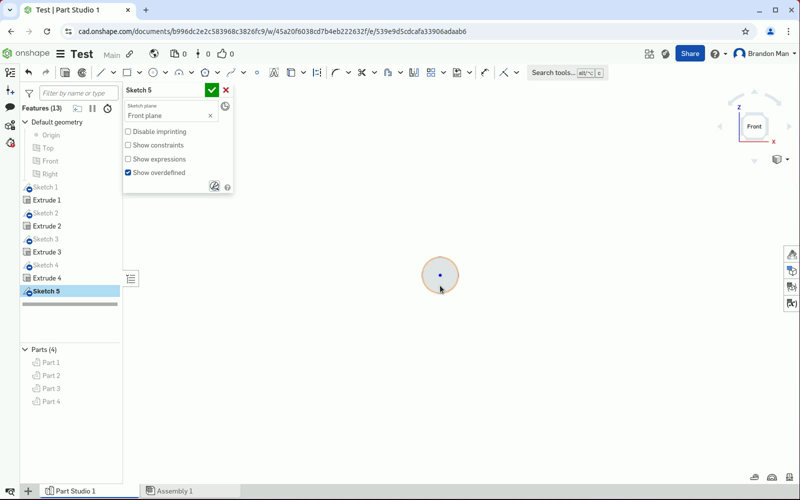
scroll(6)
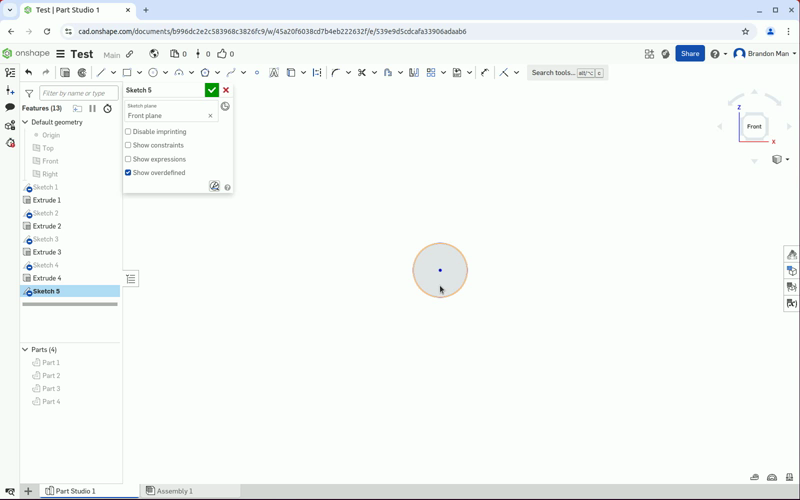
scroll(6)
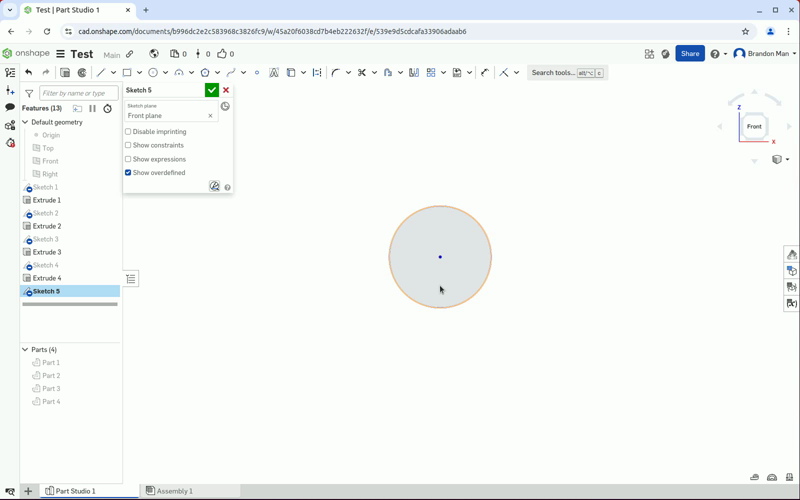
click(440, 285)
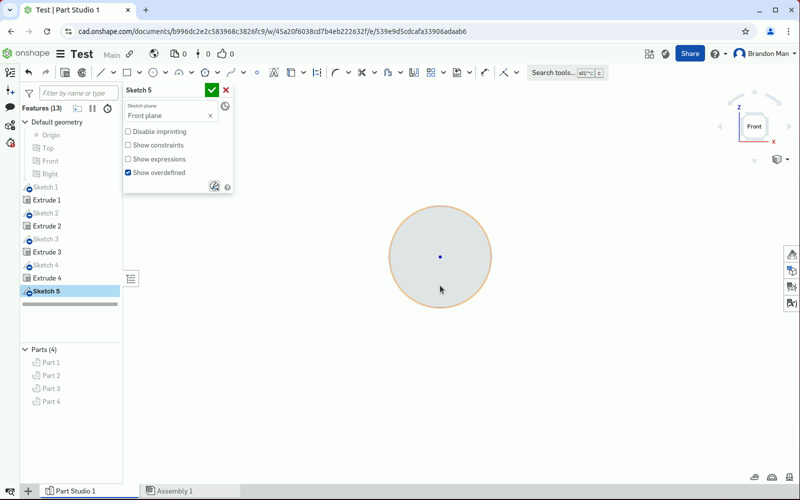
scroll(-6)
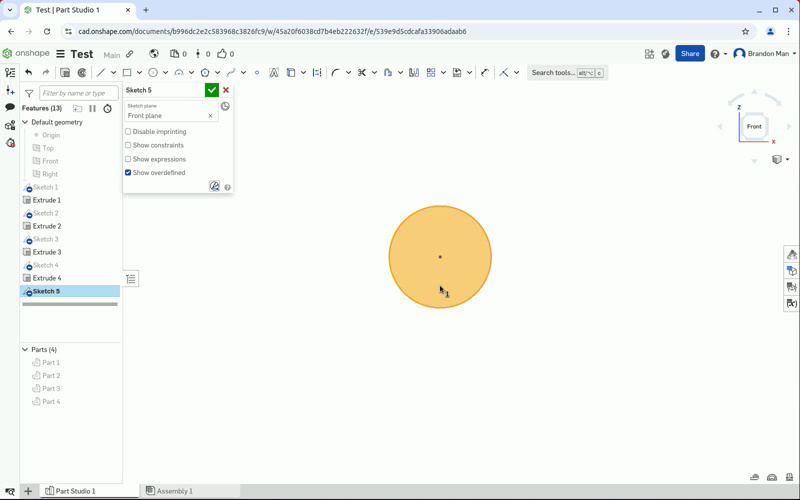
scroll(-6)
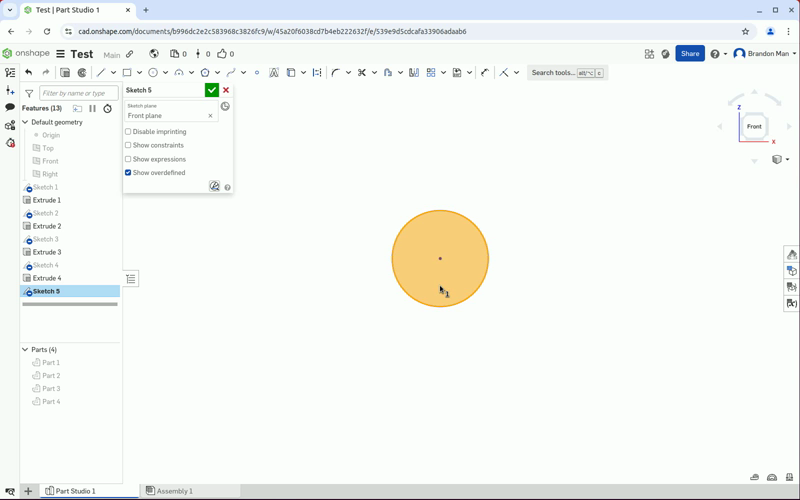
scroll(-6)
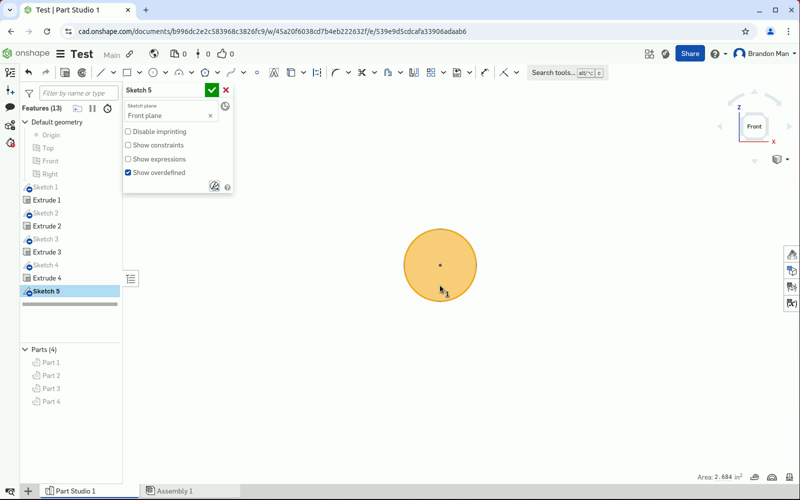
scroll(-6)
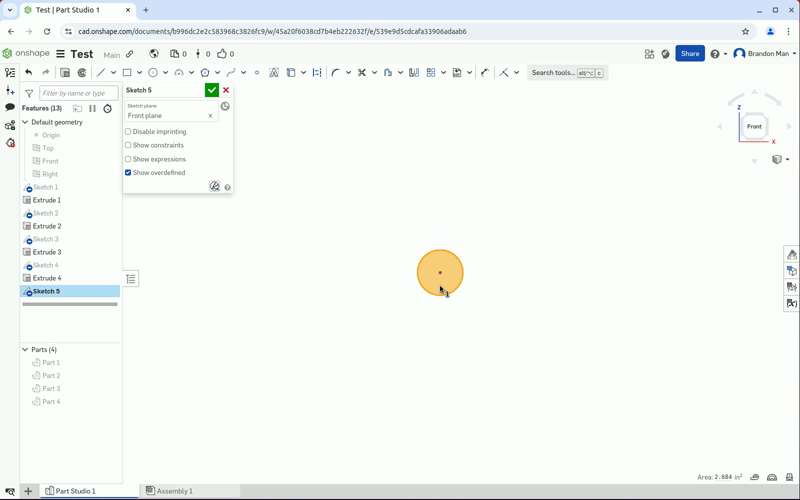
scroll(-6)
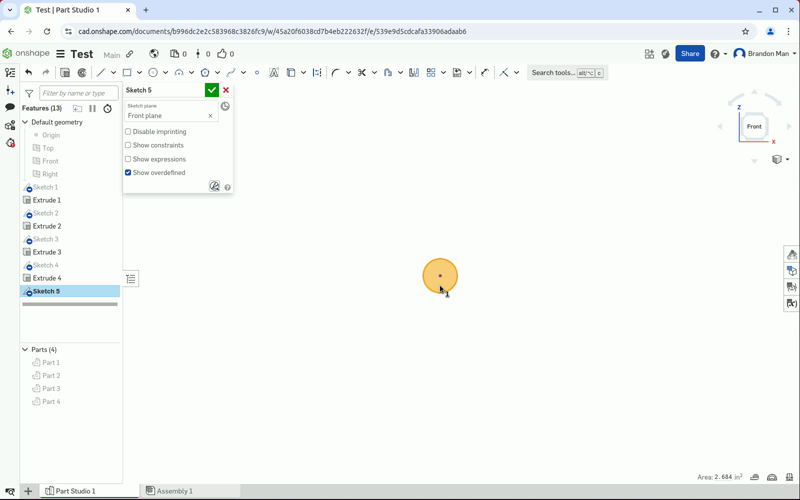
scroll(-6)
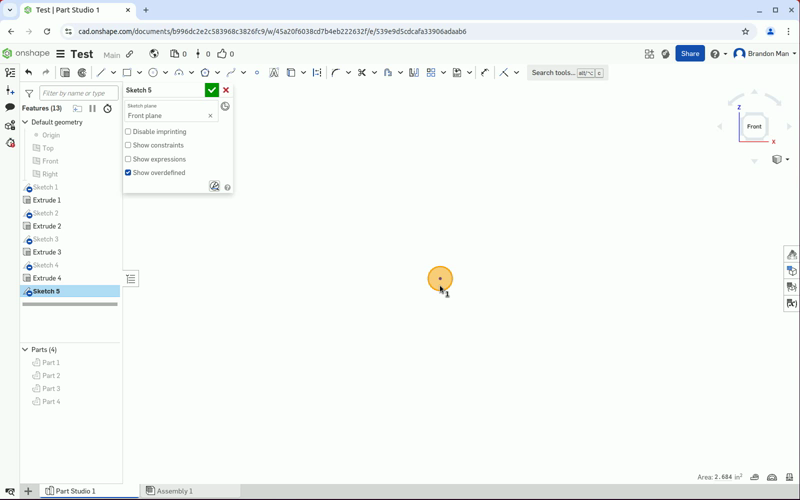
scroll(-6)
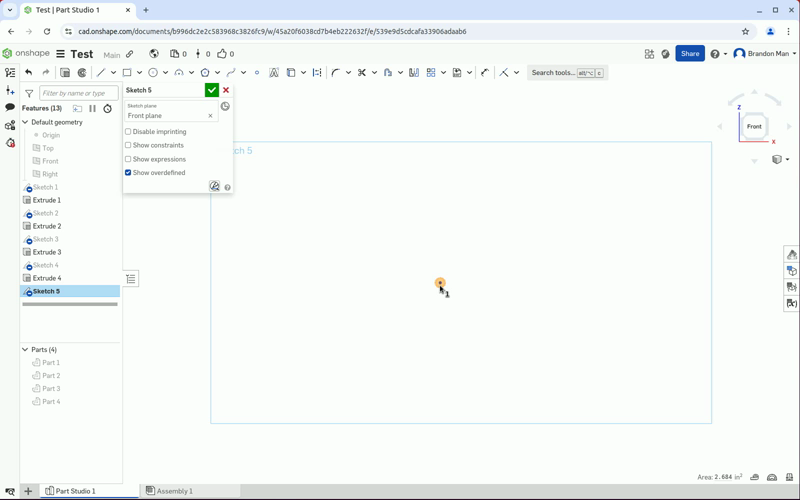
mouse_move(73, 352)
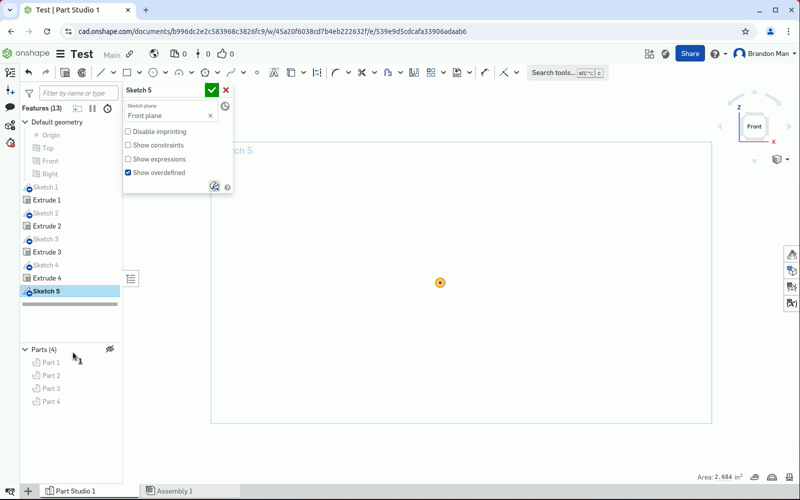
key(shift+y)
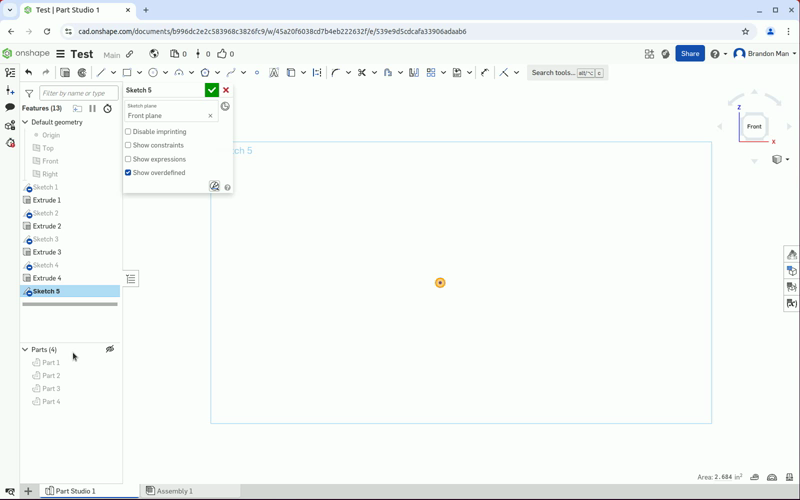
key(shift+e)
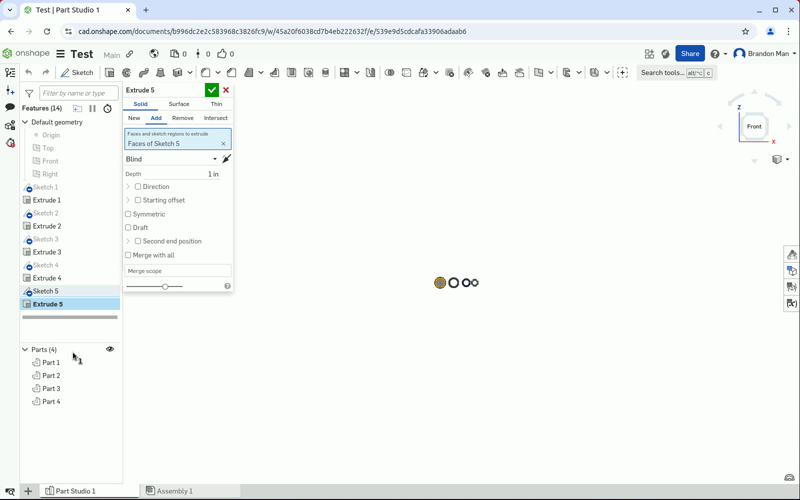
mouse_move(143, 106)
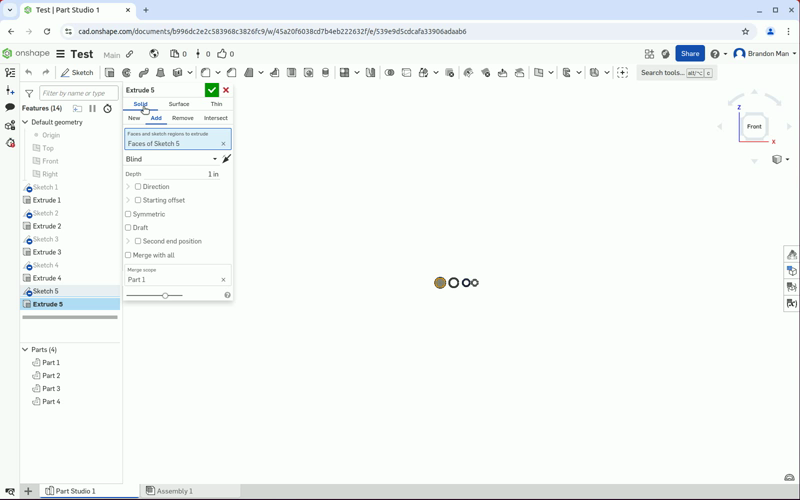
click(143, 106)
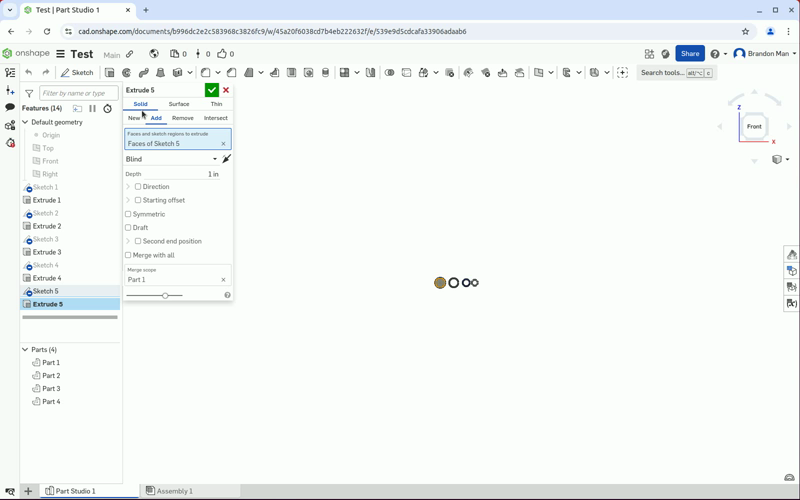
mouse_move(137, 120)
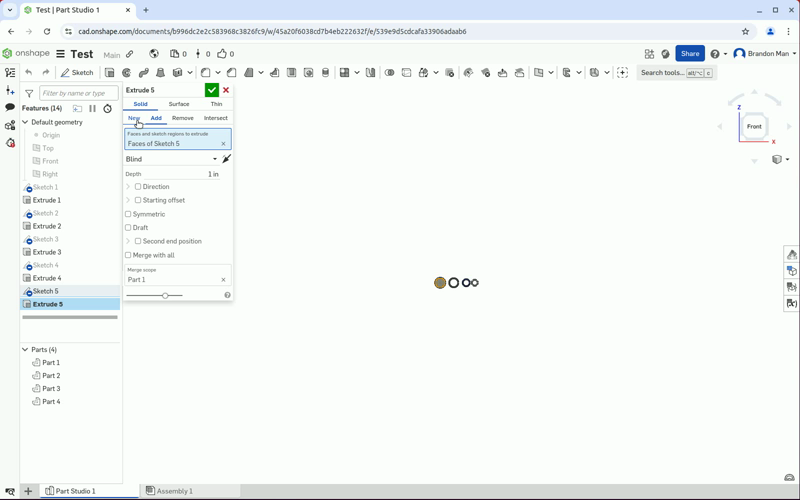
click(137, 120)
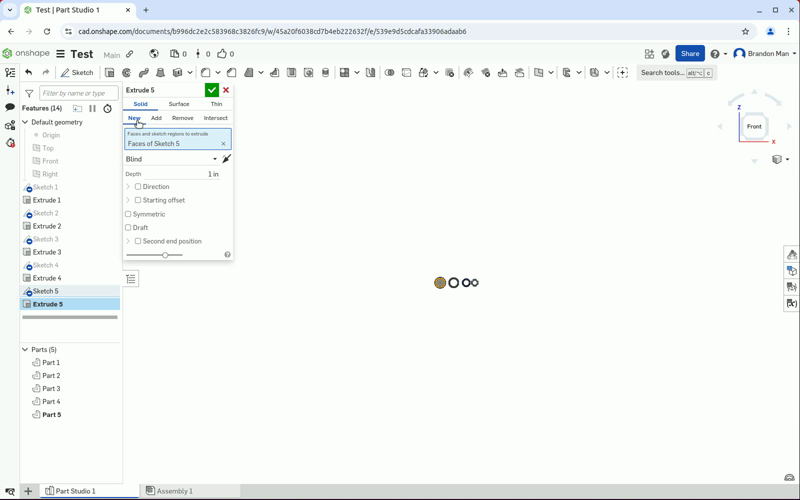
key(tab, 4)
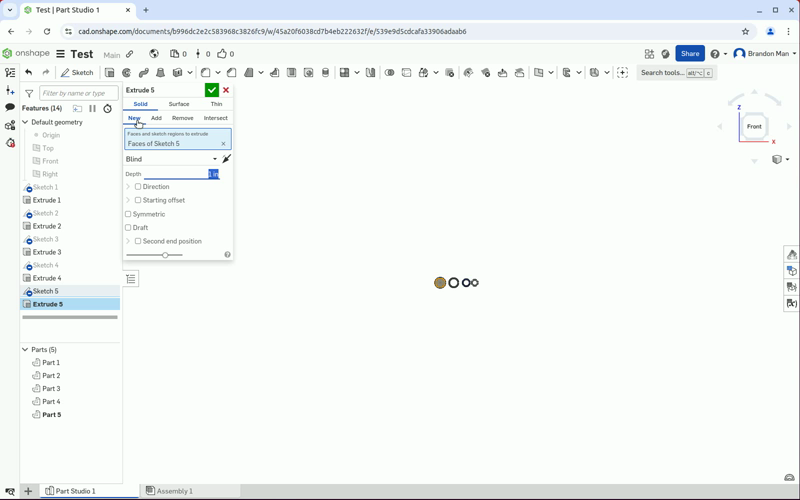
text(0.241)
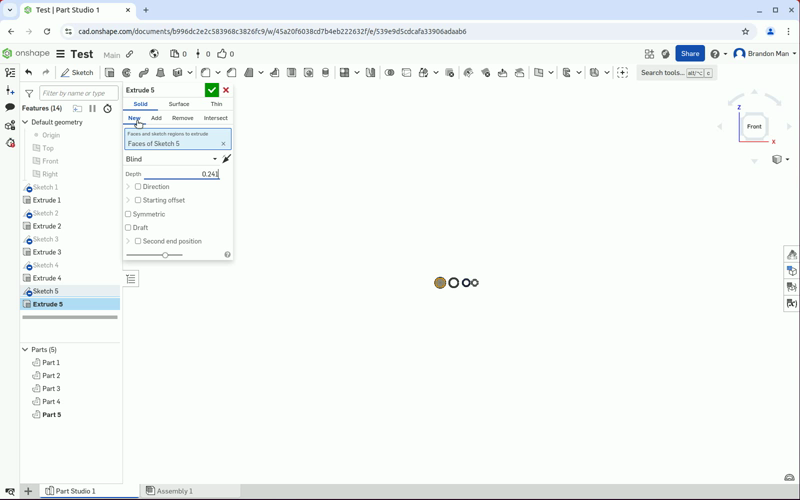
key(enter)
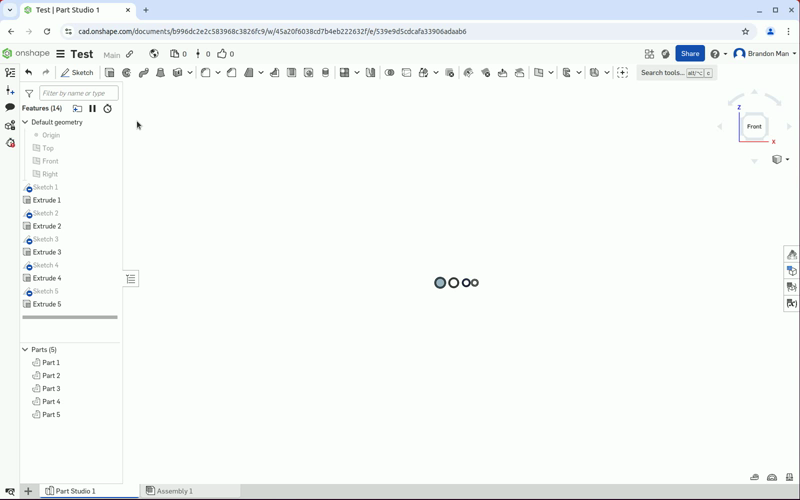
key(shift+h)
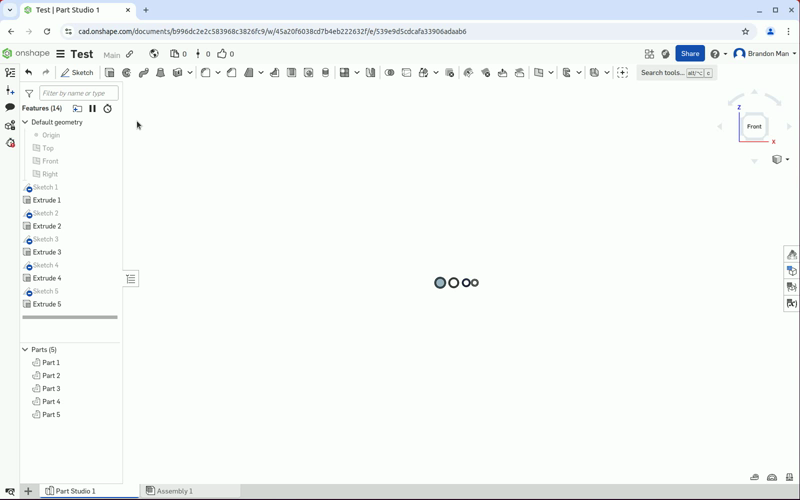
key(shift+h)
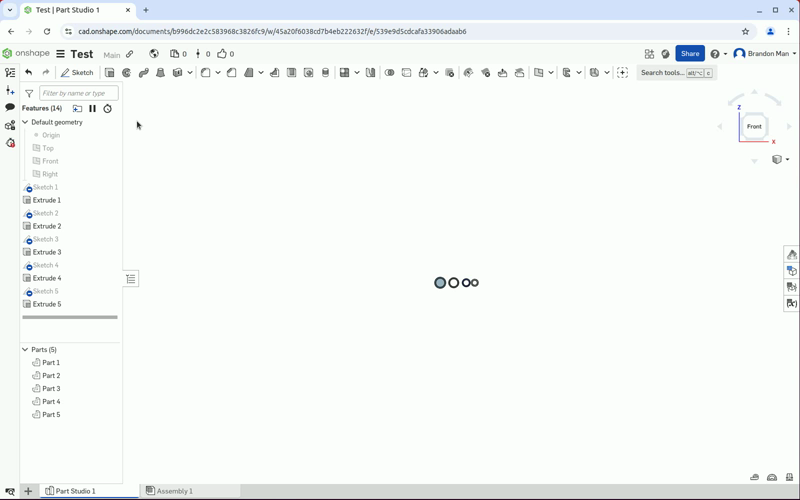
mouse_move(73, 189)
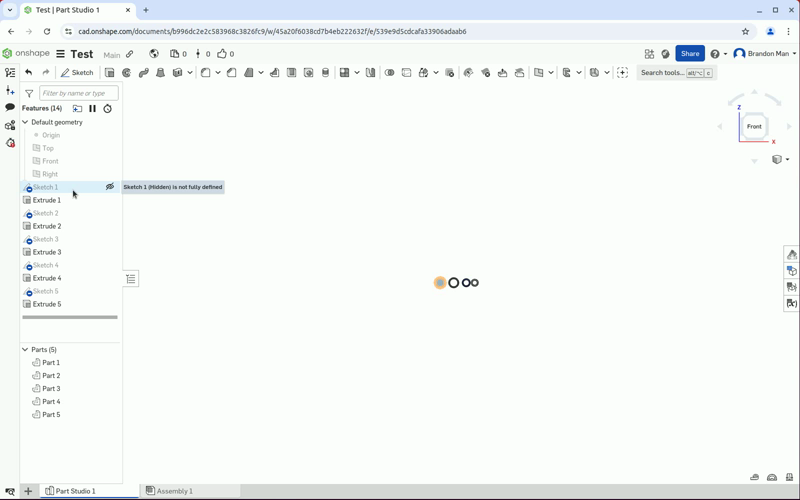
click(73, 189)
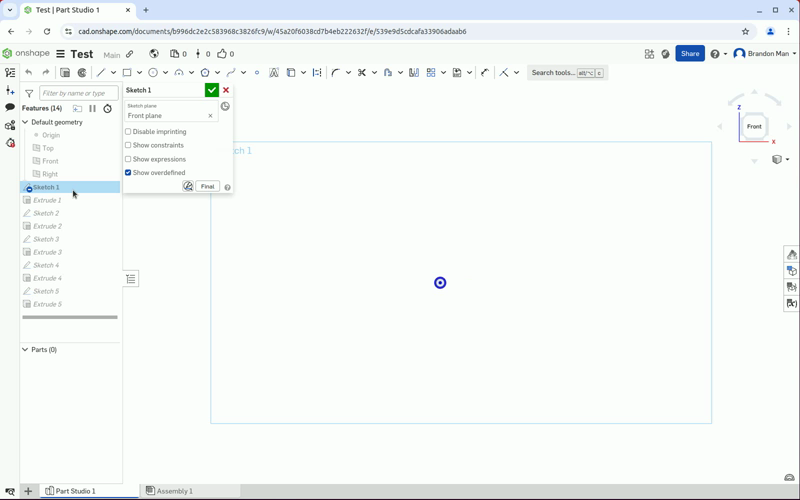
mouse_move(229, 92)
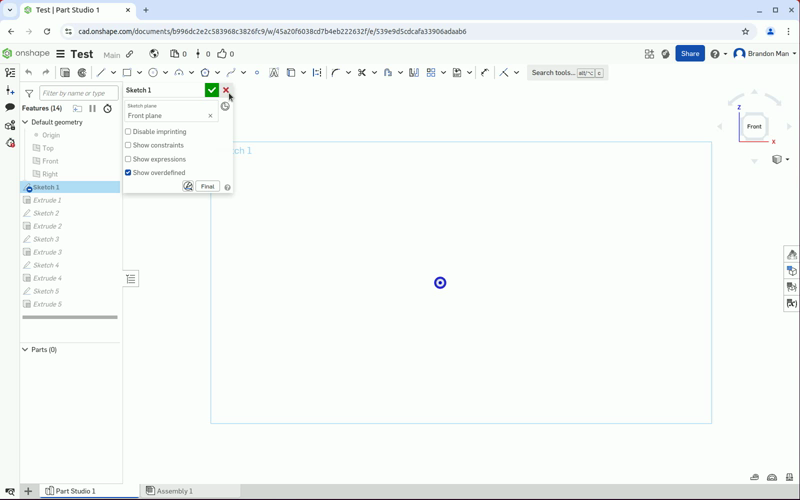
click(229, 92)
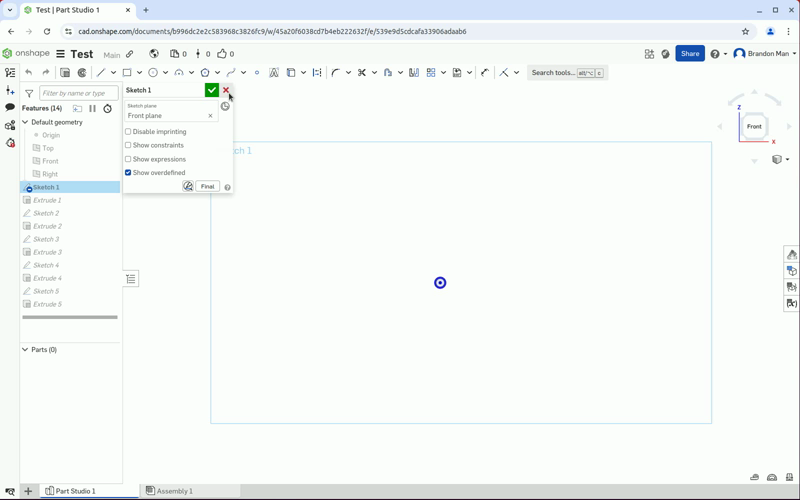
key(shift+s)
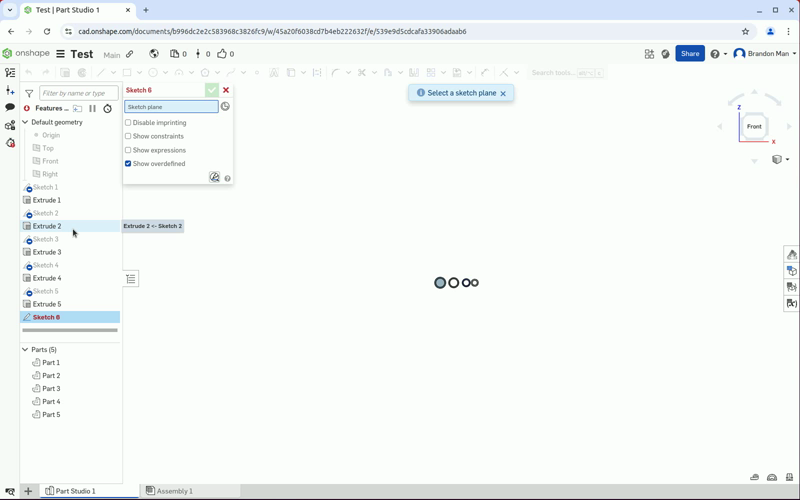
scroll(3)
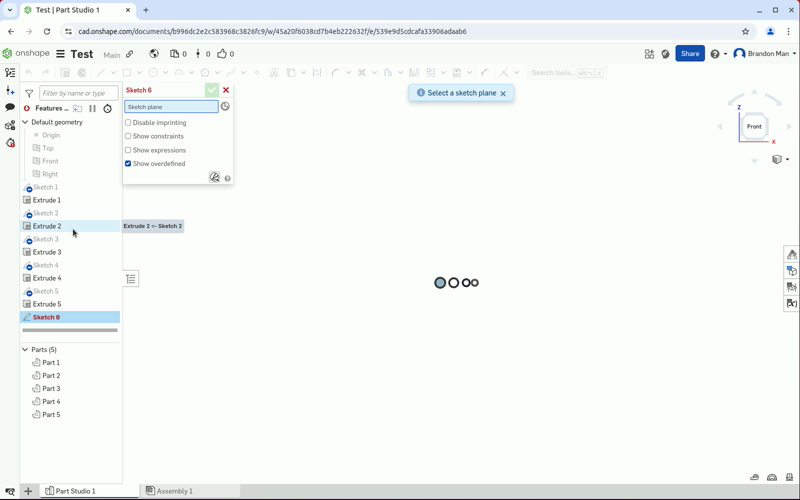
mouse_move(73, 163)
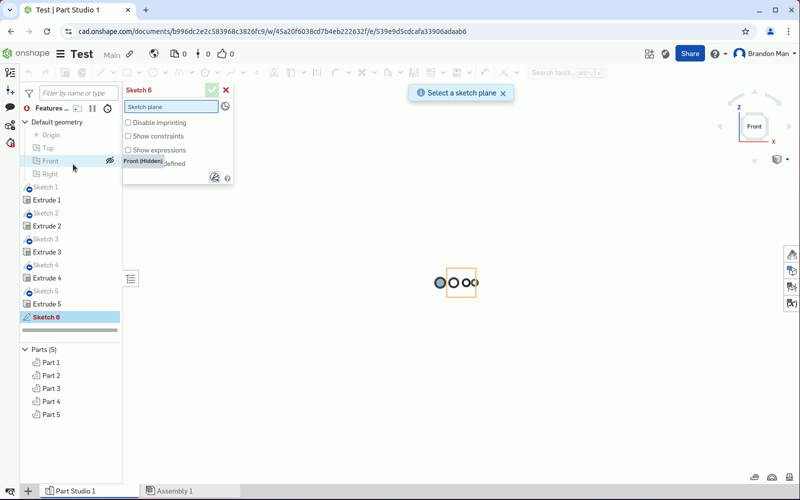
click(73, 163)
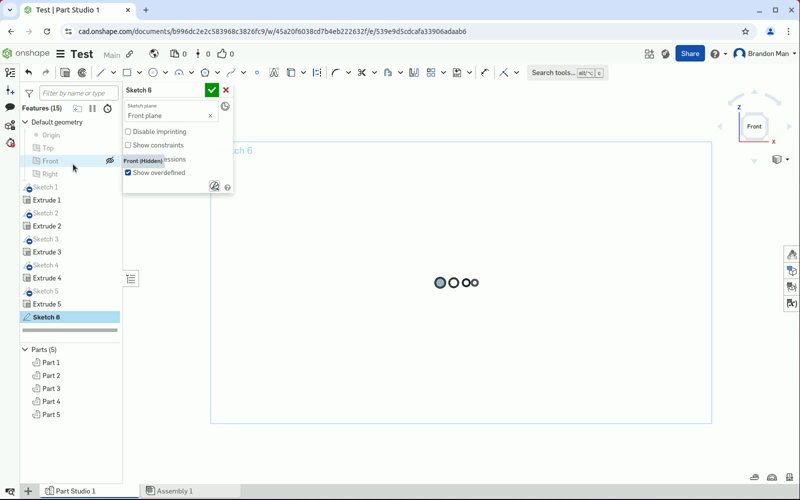
mouse_move(73, 352)
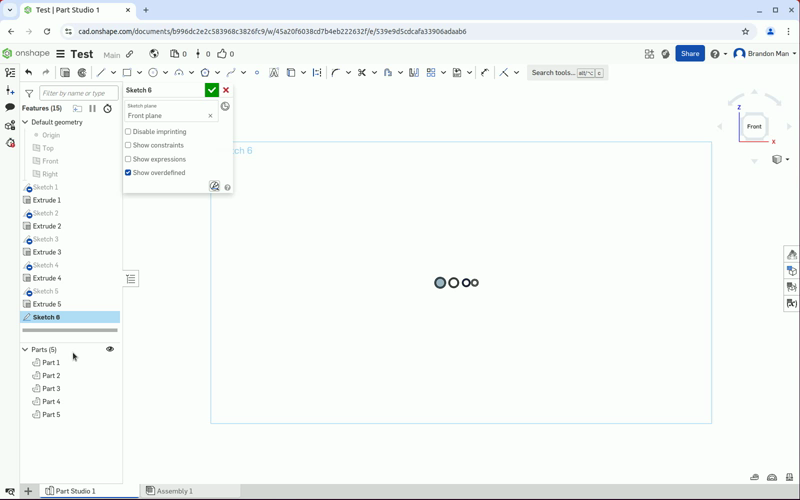
key(y)
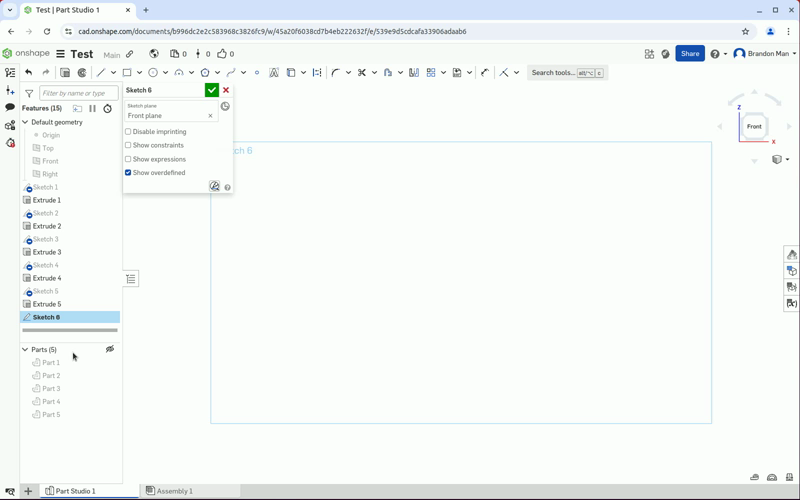
key(c)
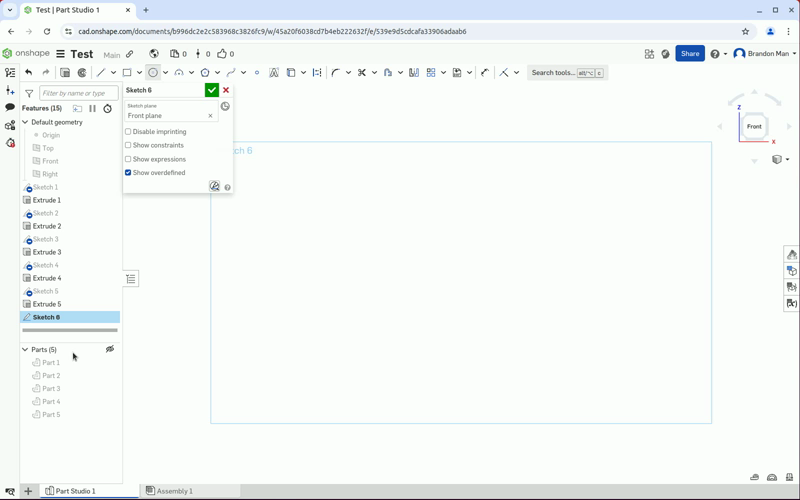
key_down(shift)
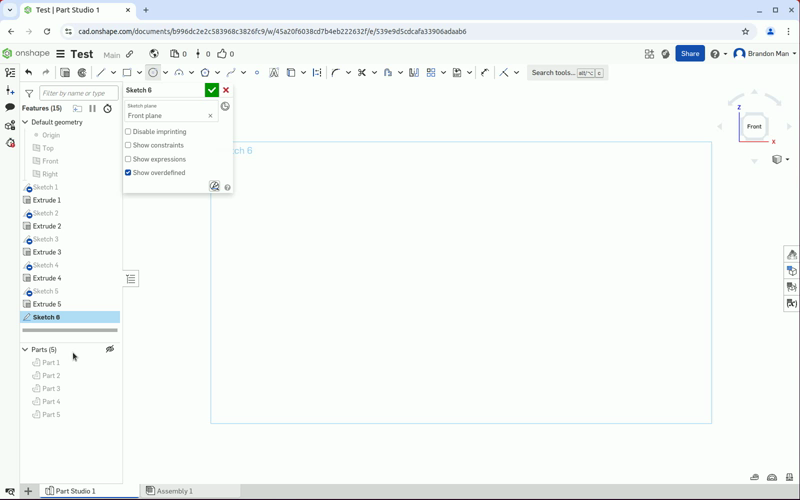
mouse_move(454, 282)
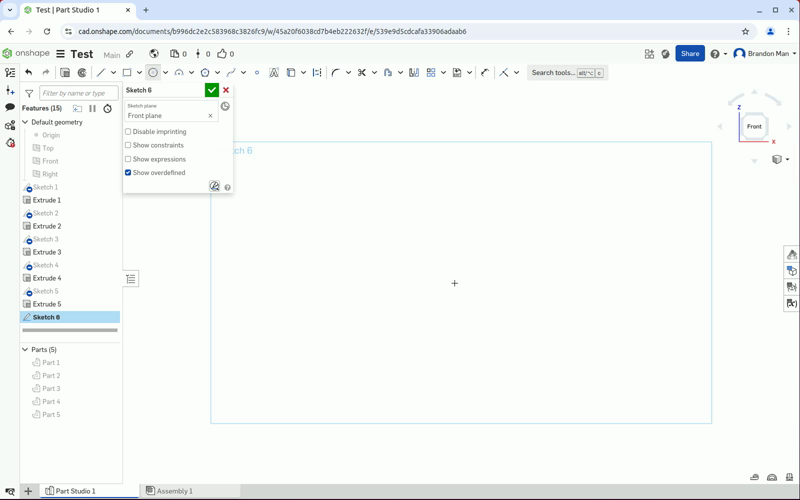
click(454, 282)
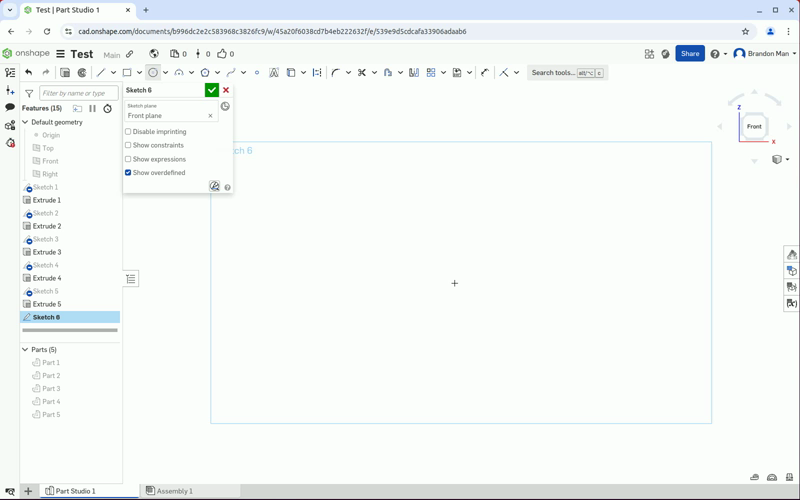
key_up(shift)
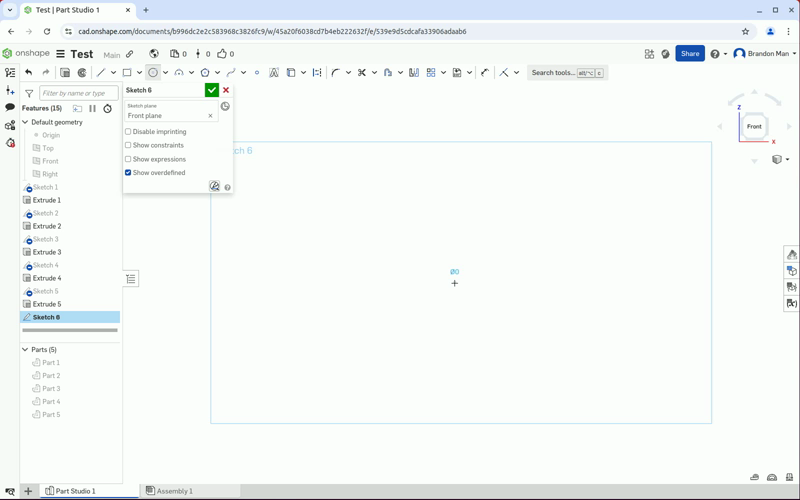
mouse_move(458, 282)
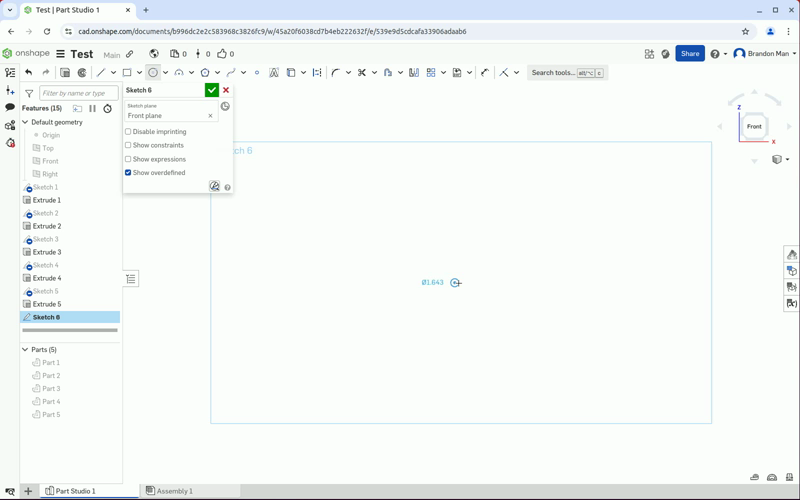
click(458, 282)
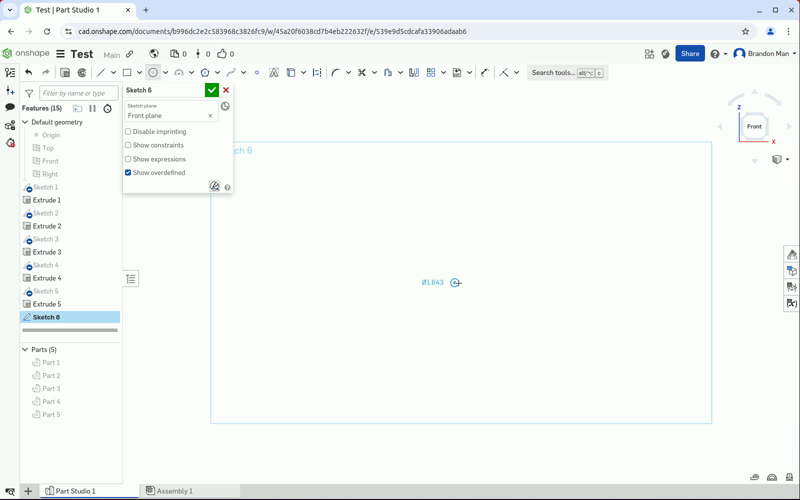
key(esc)
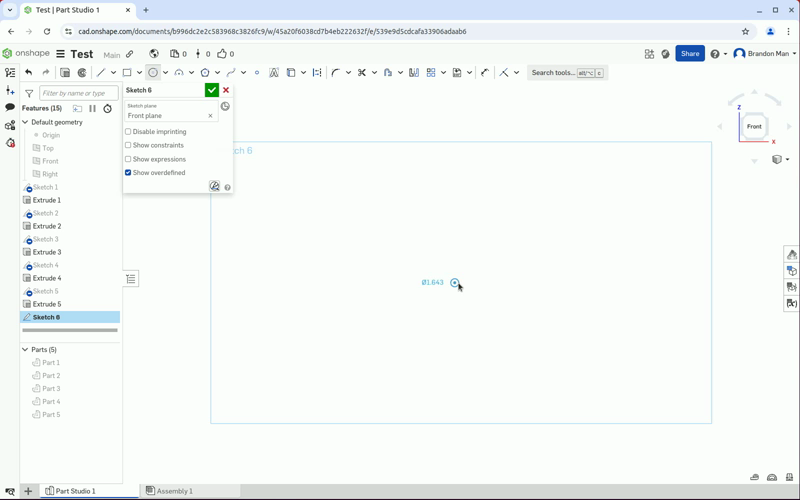
mouse_move(454, 281)
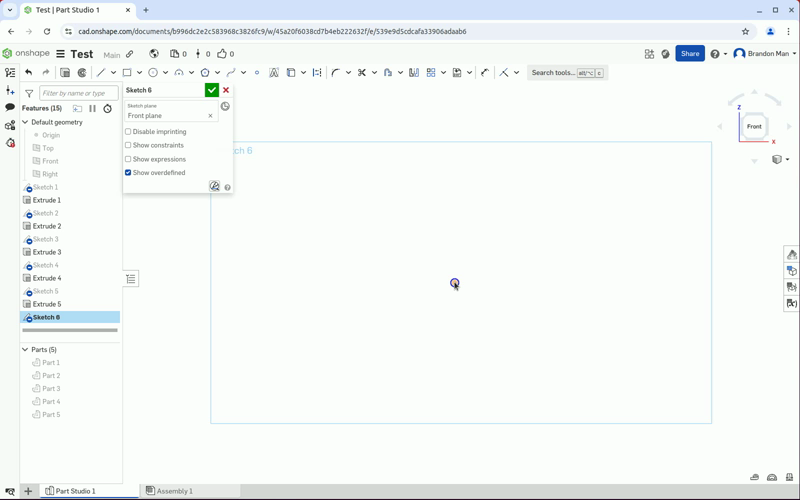
scroll(6)
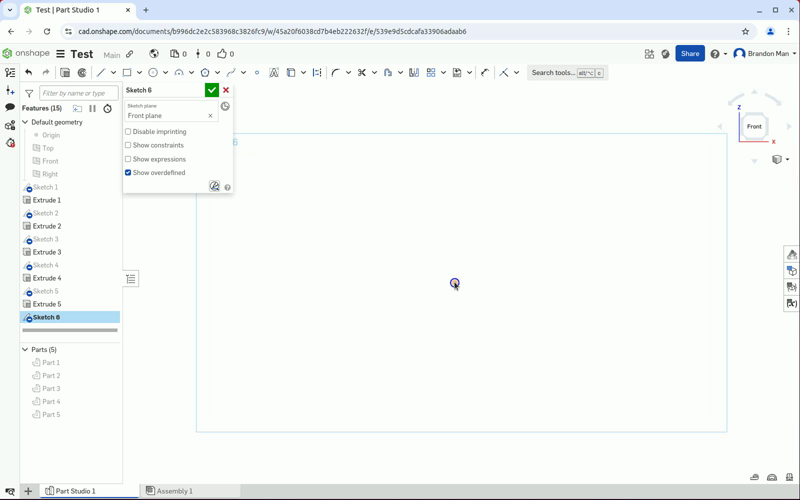
scroll(6)
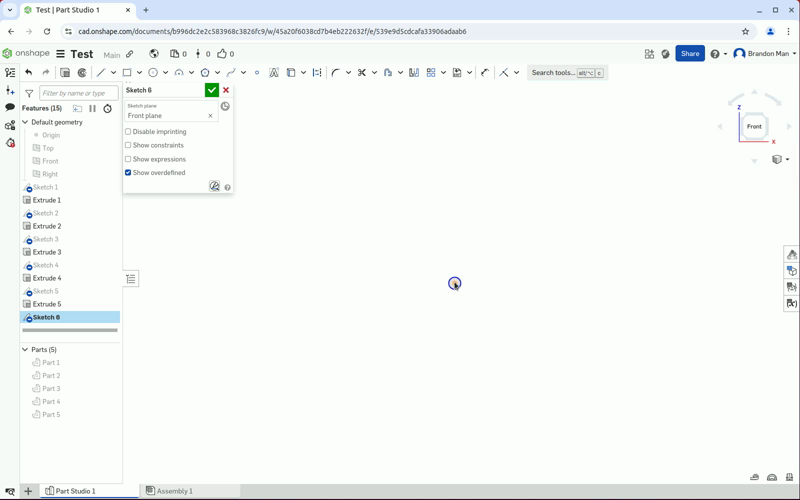
scroll(6)
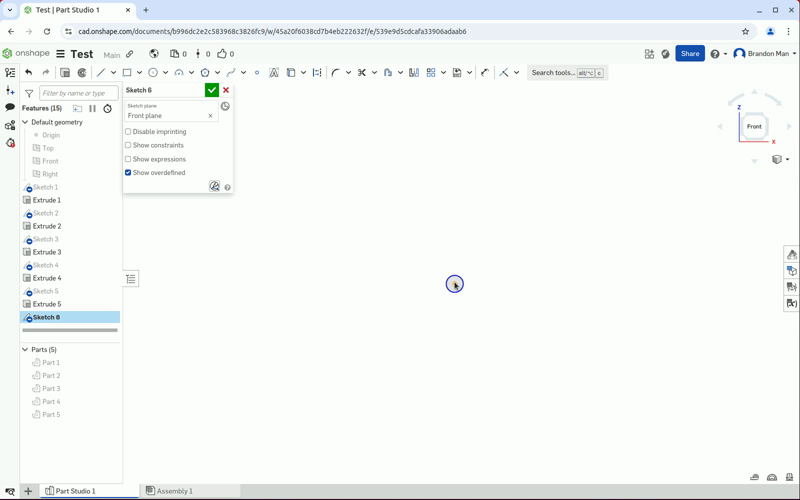
scroll(6)
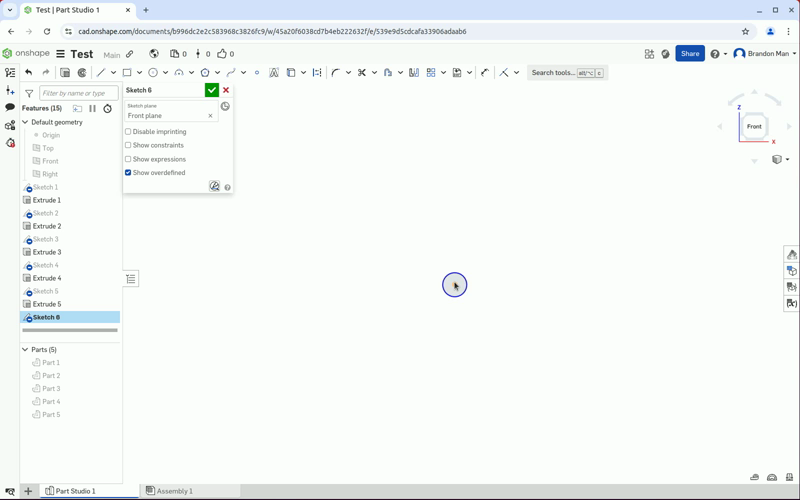
scroll(6)
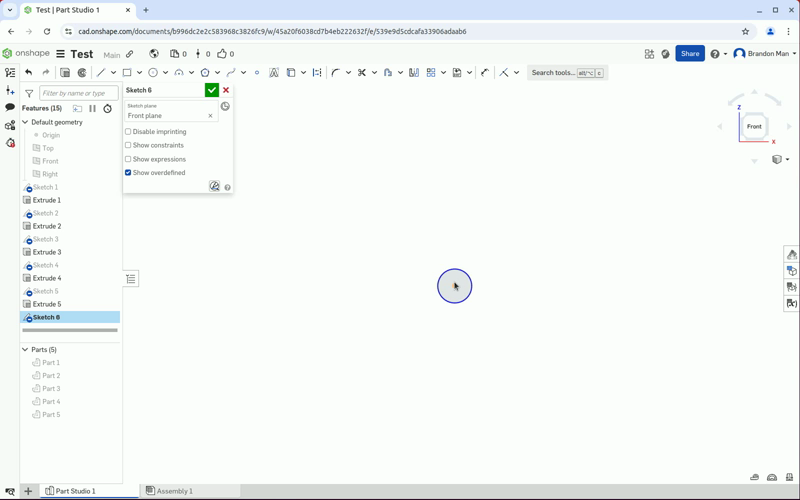
scroll(6)
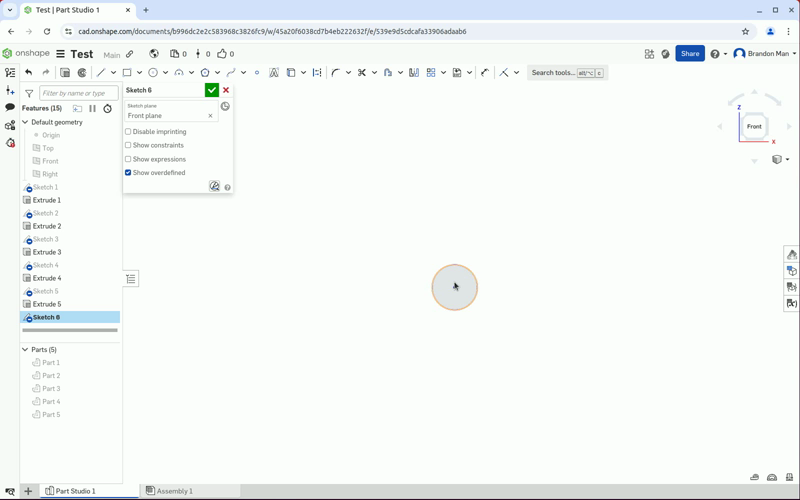
scroll(6)
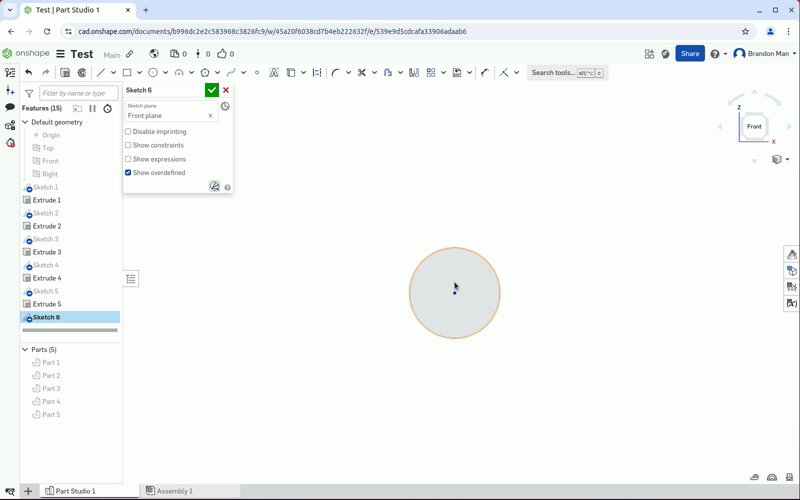
click(454, 281)
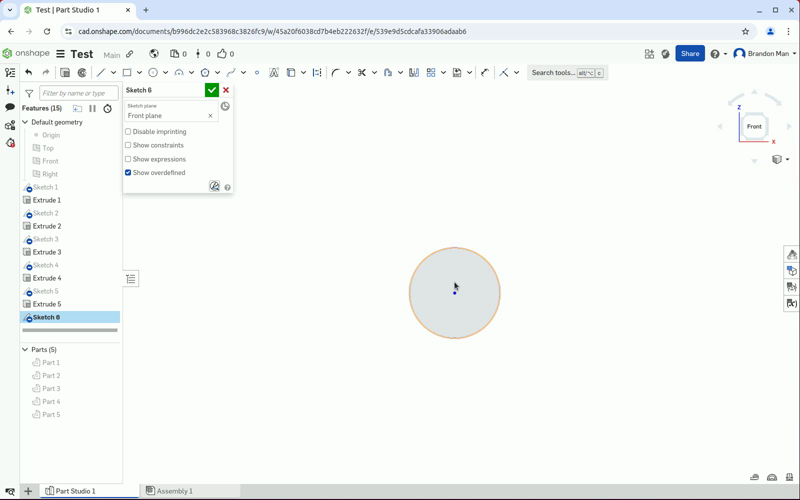
scroll(-6)
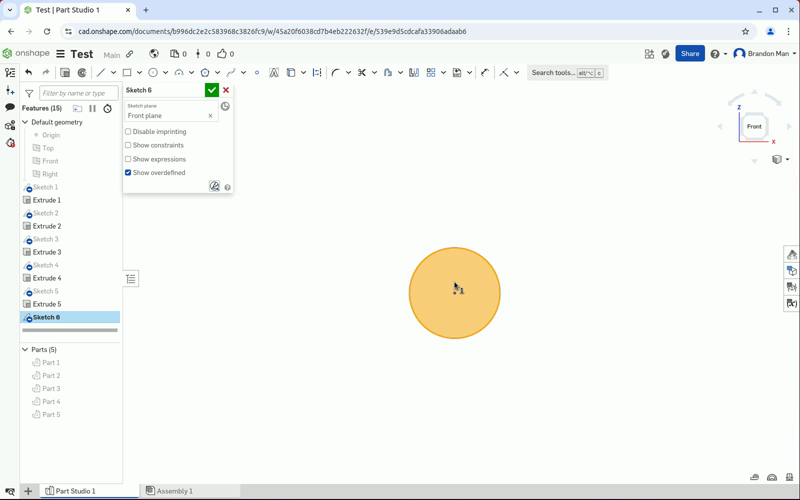
scroll(-6)
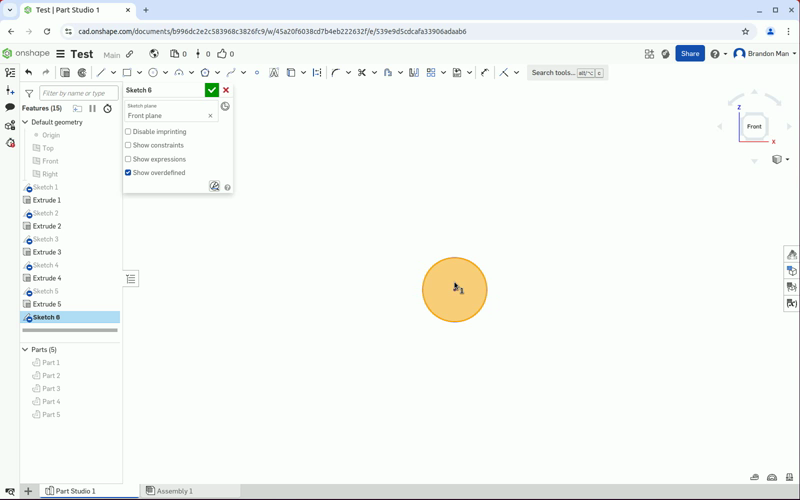
scroll(-6)
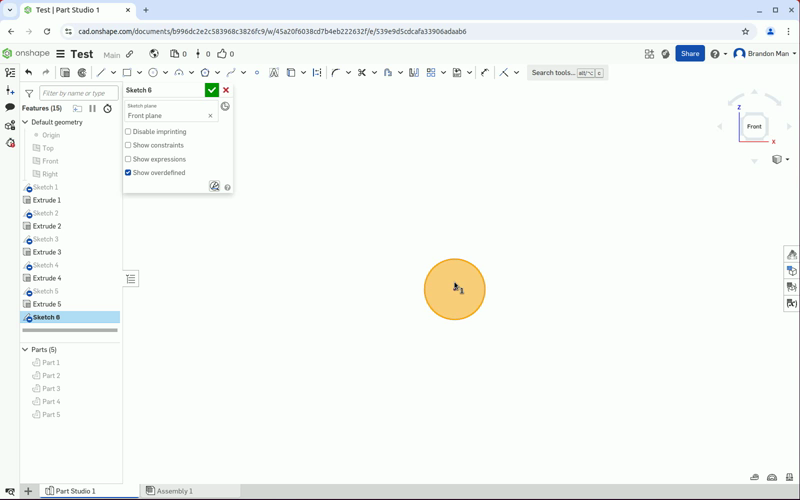
scroll(-6)
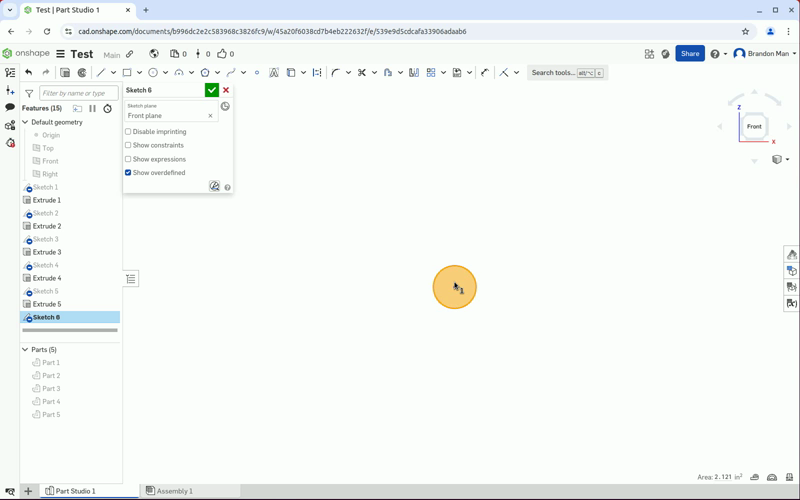
scroll(-6)
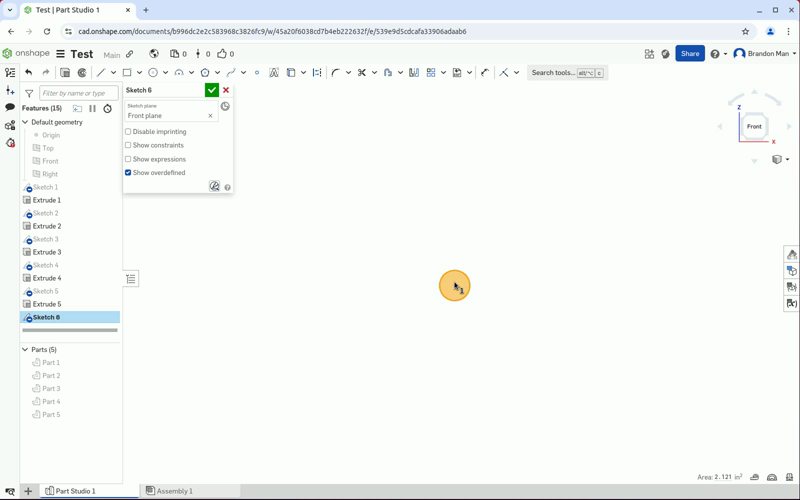
scroll(-6)
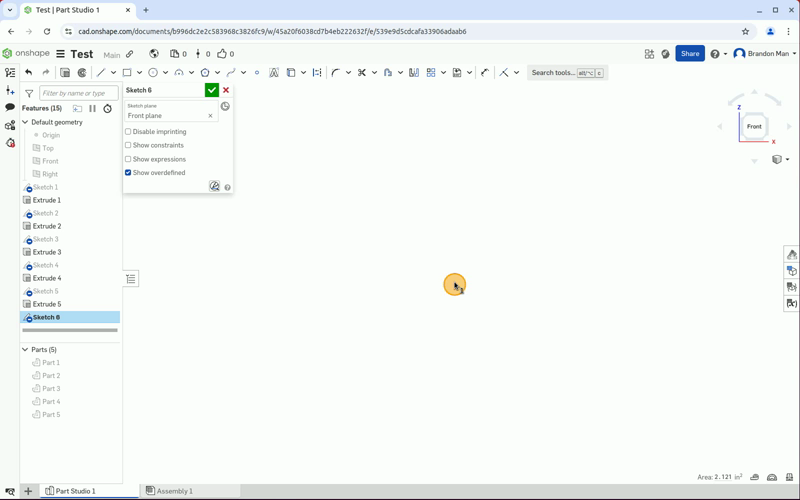
scroll(-6)
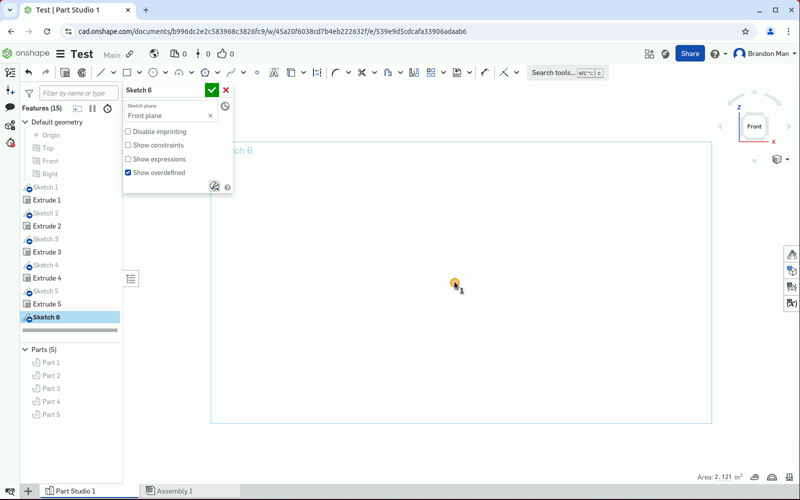
mouse_move(73, 352)
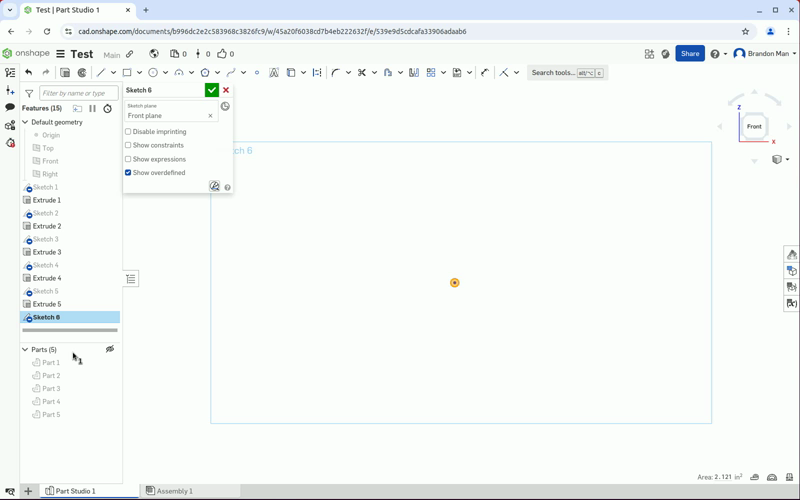
key(shift+y)
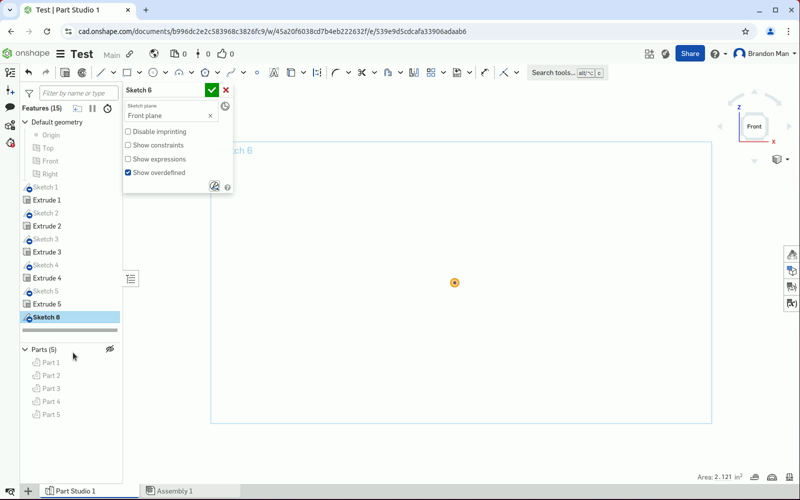
key(shift+e)
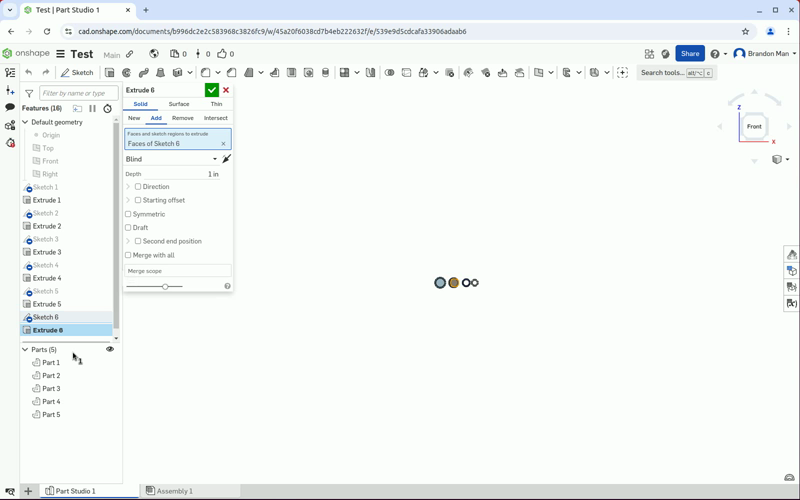
mouse_move(143, 106)
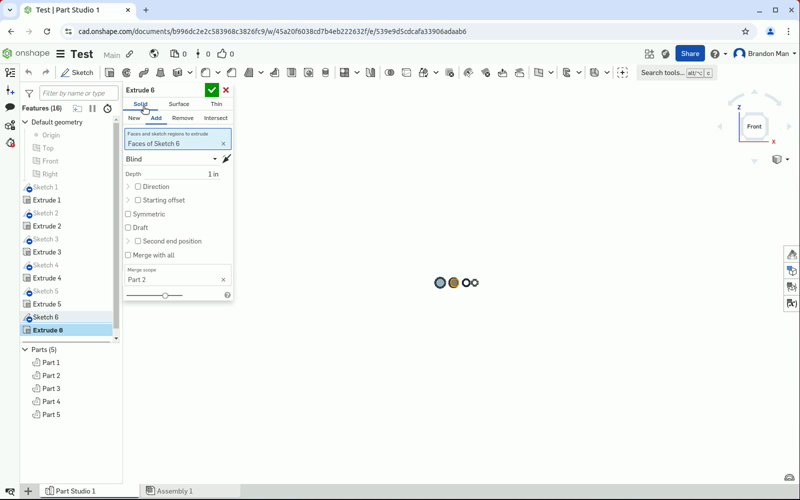
click(143, 106)
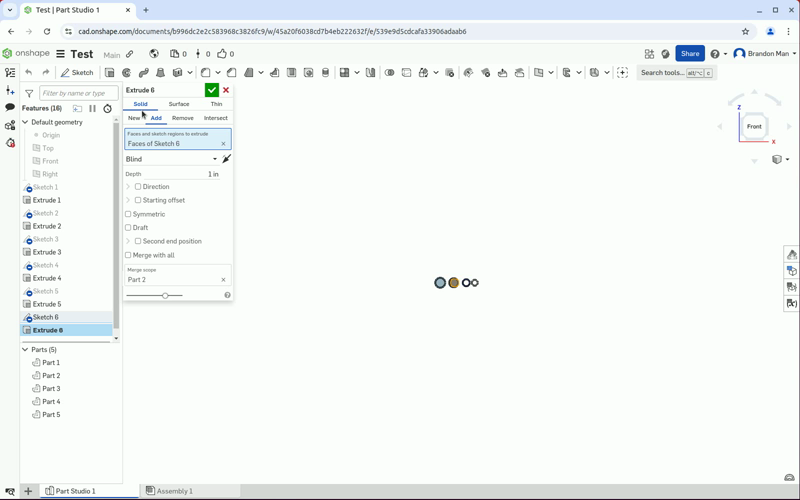
mouse_move(137, 120)
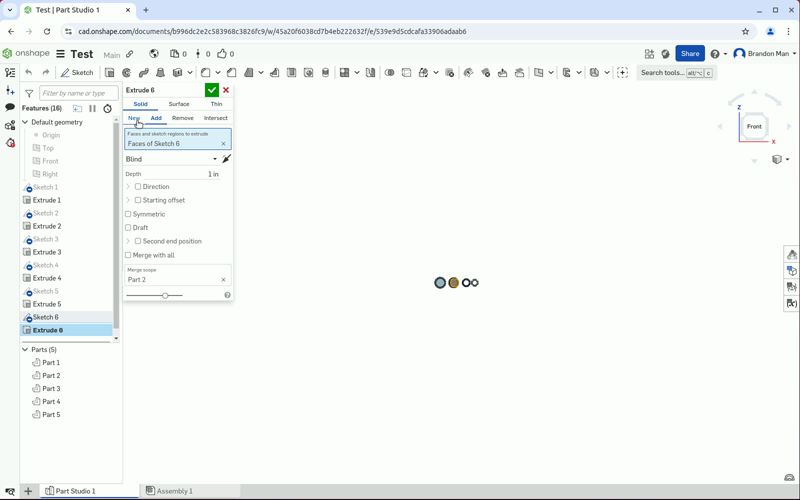
click(137, 120)
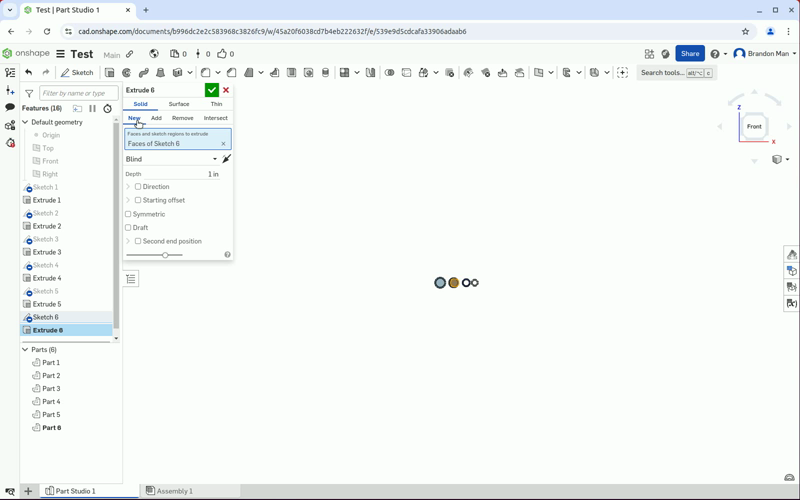
key(tab, 4)
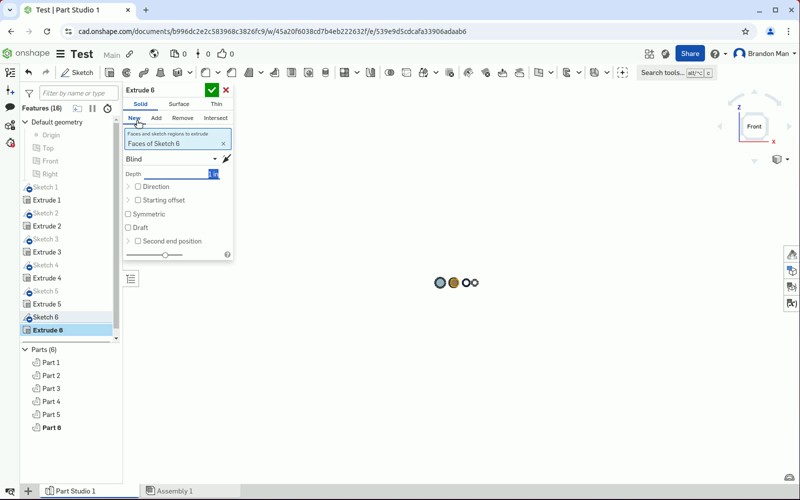
text(0.241)
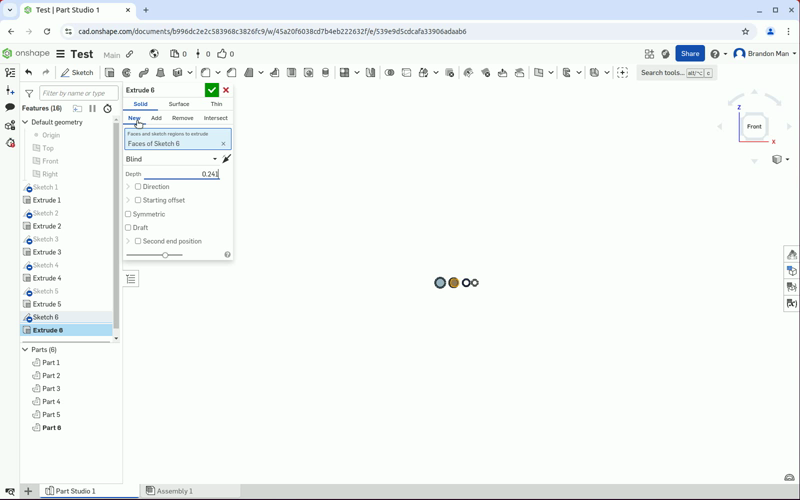
key(enter)
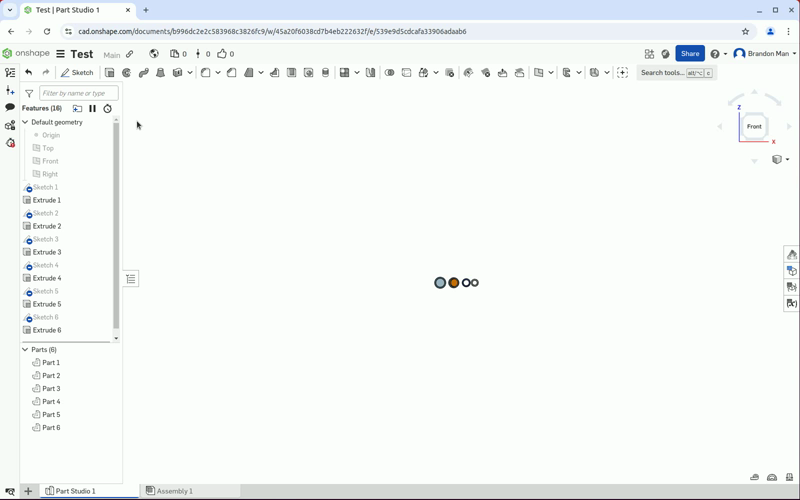
key(shift+h)
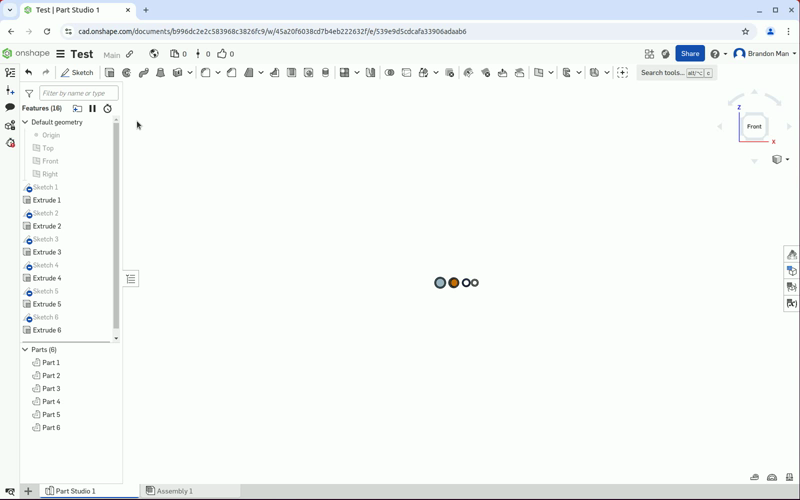
key(shift+h)
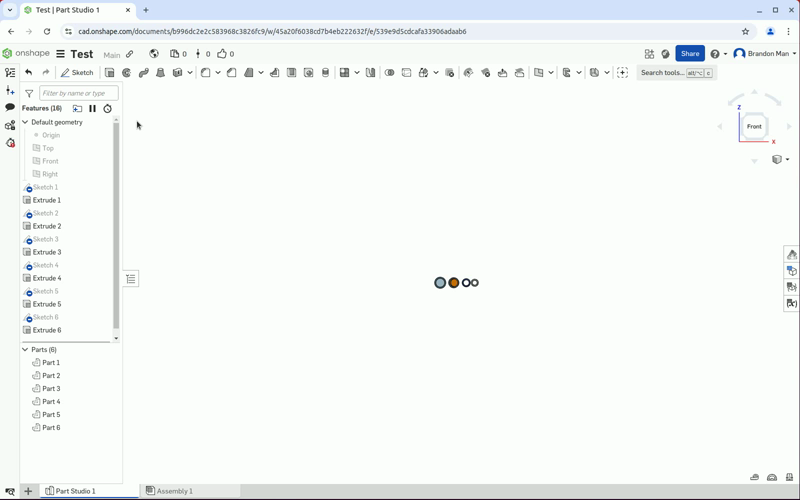
mouse_move(69, 189)
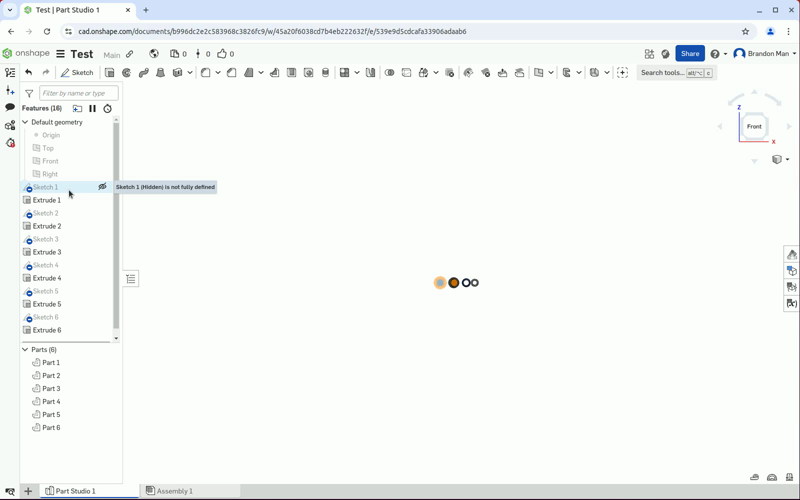
click(69, 189)
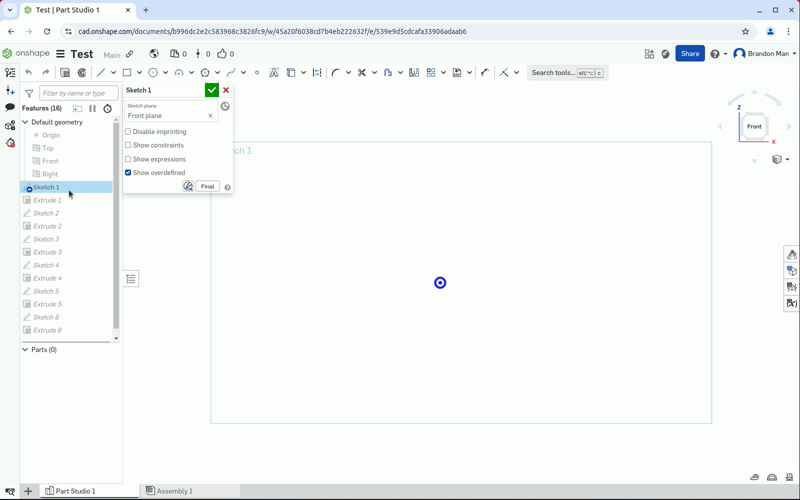
mouse_move(229, 92)
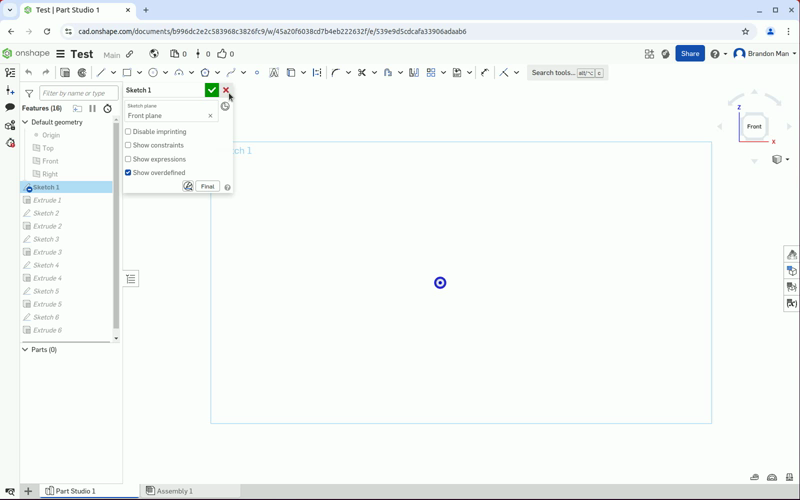
click(229, 92)
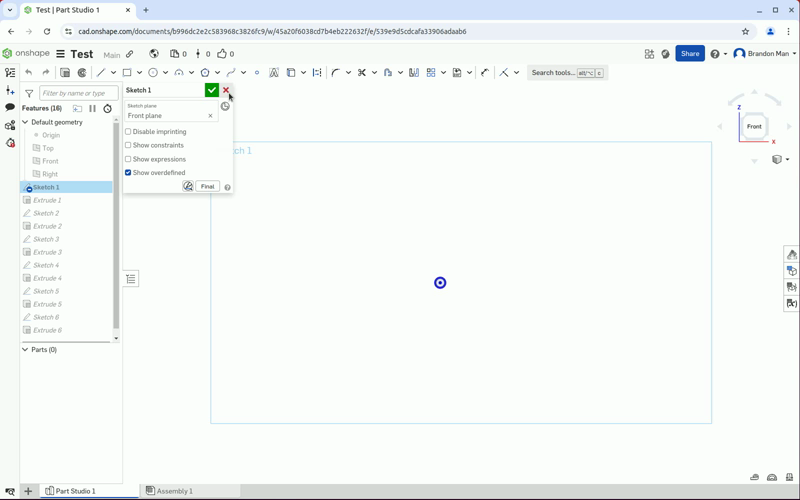
key(shift+s)
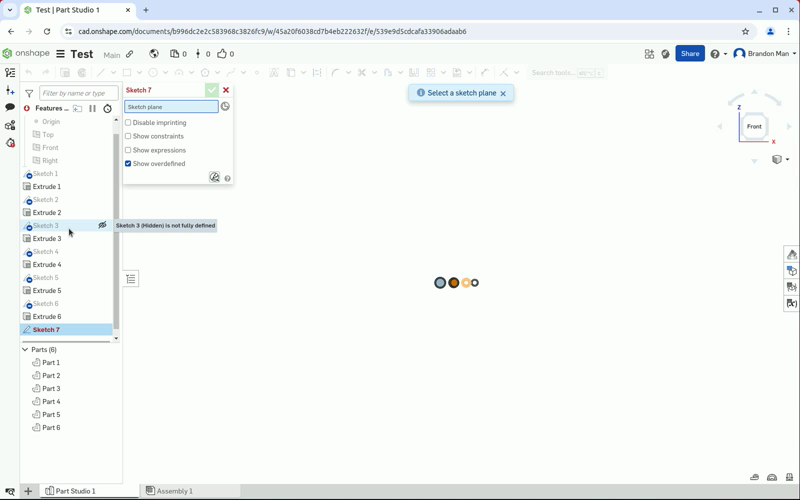
scroll(3)
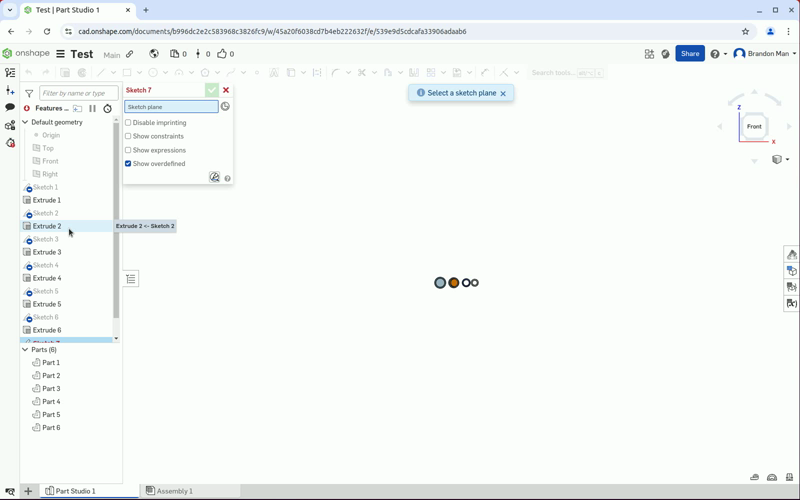
mouse_move(69, 163)
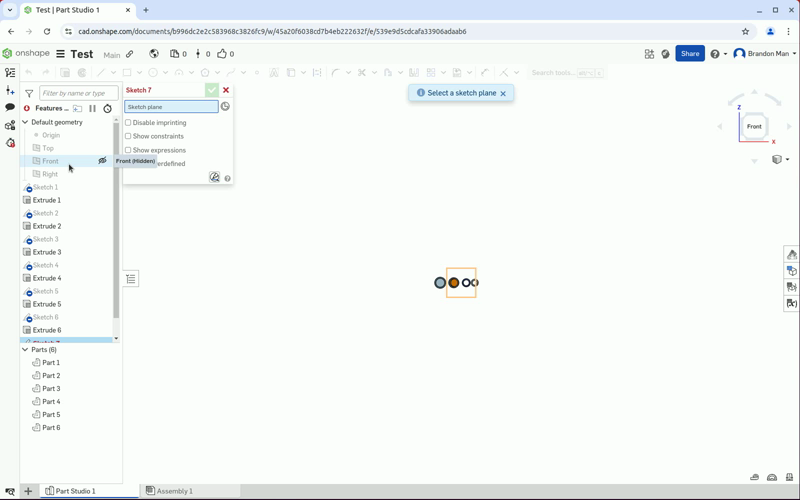
click(69, 163)
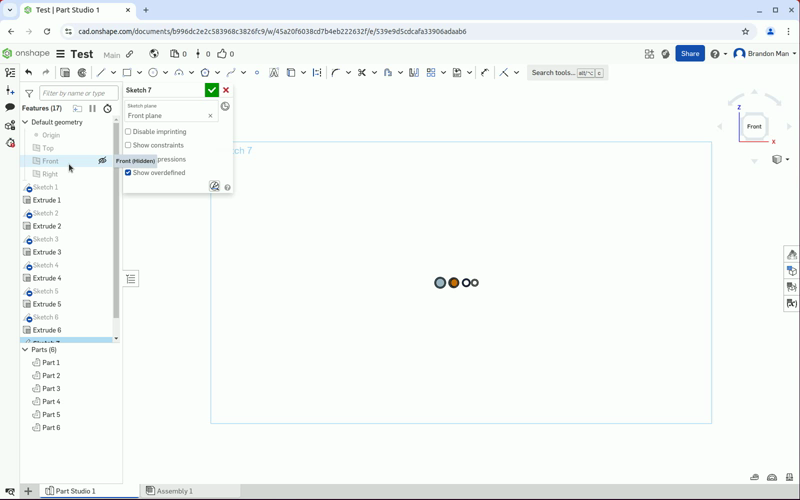
mouse_move(73, 352)
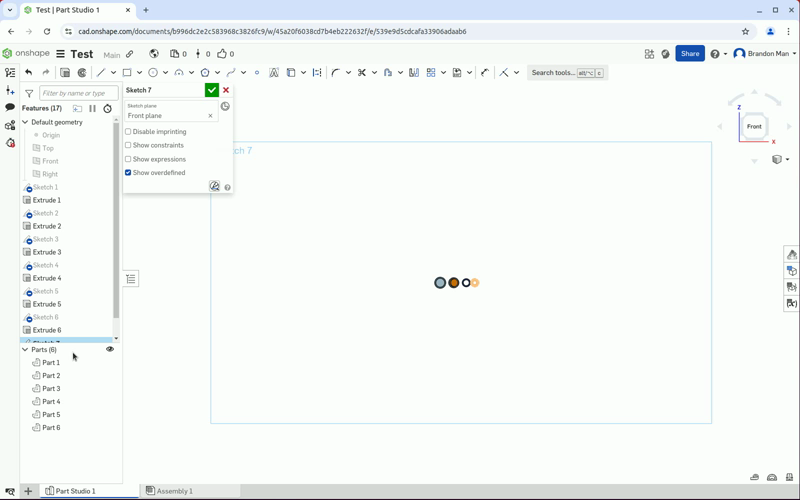
key(y)
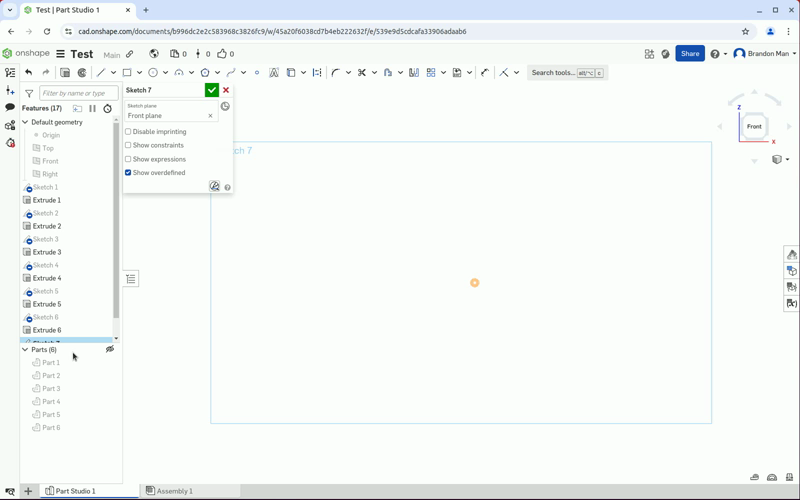
key(c)
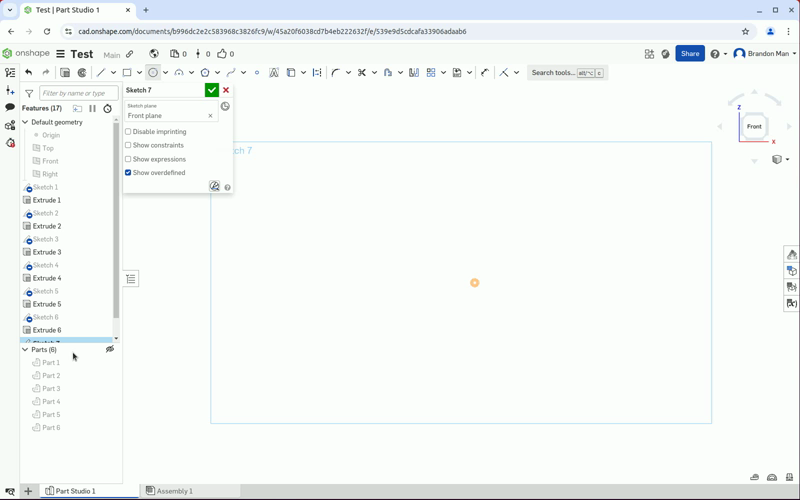
key_down(shift)
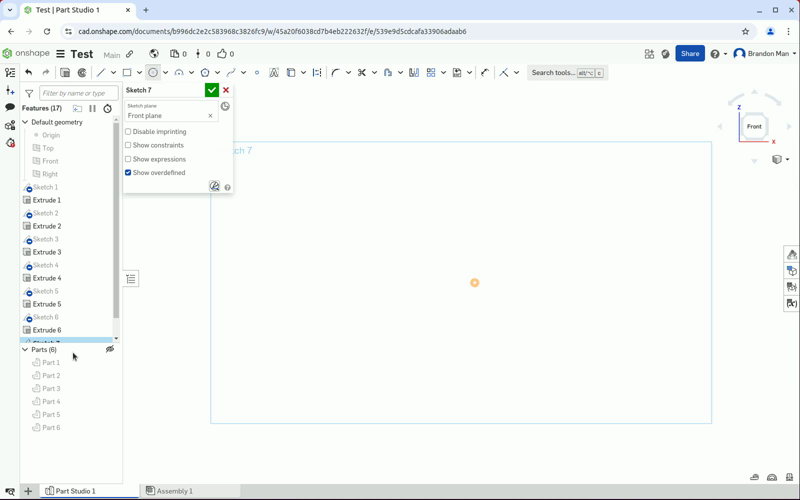
mouse_move(465, 282)
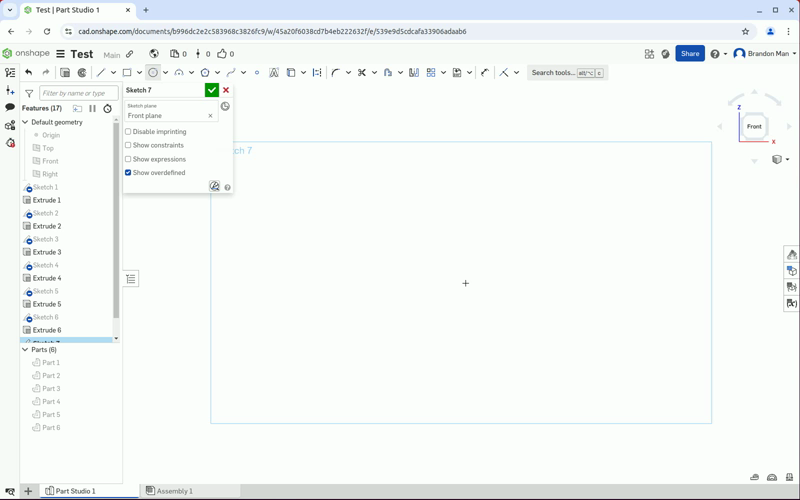
click(465, 282)
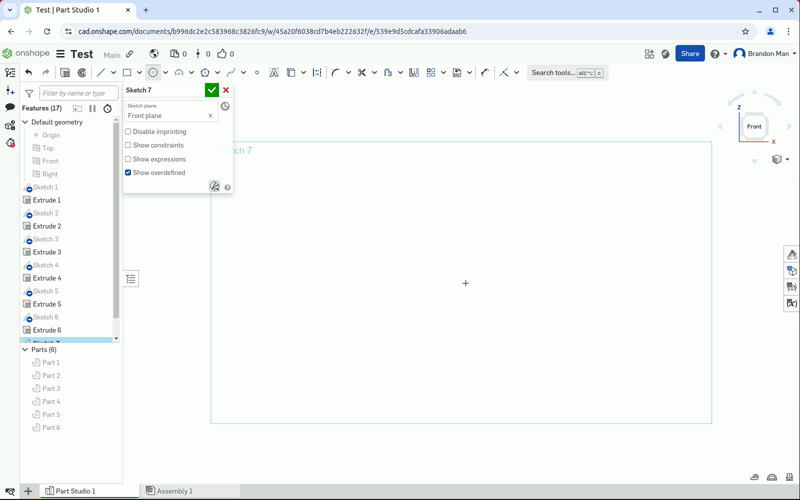
key_up(shift)
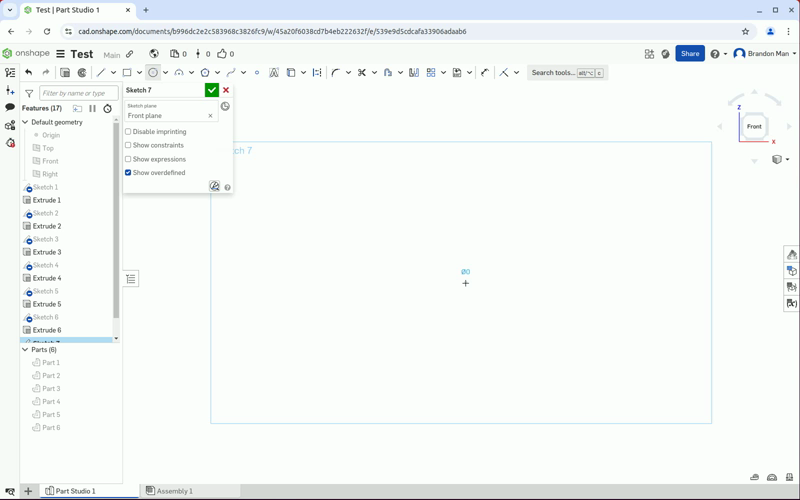
mouse_move(468, 282)
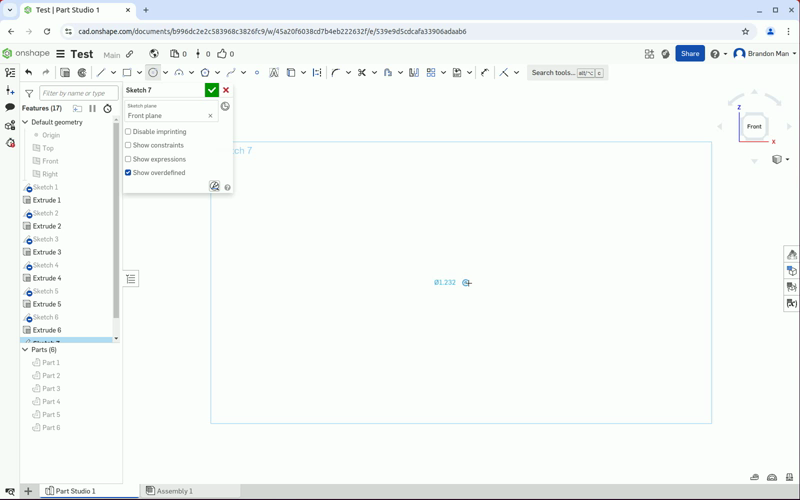
click(468, 282)
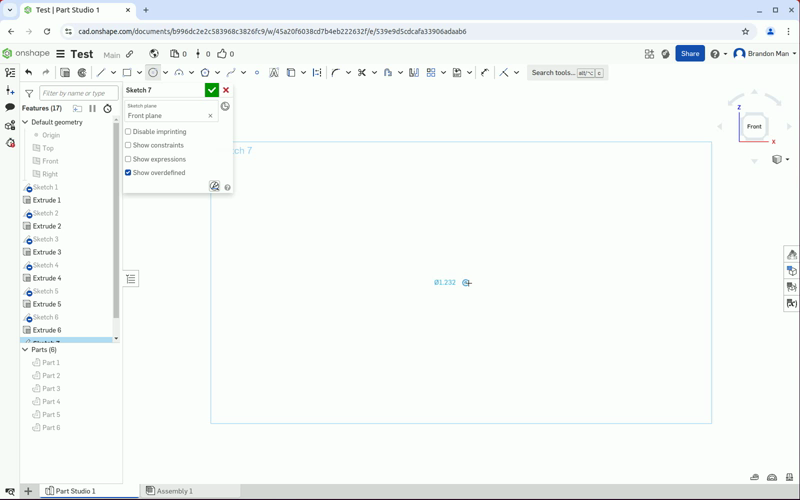
key(esc)
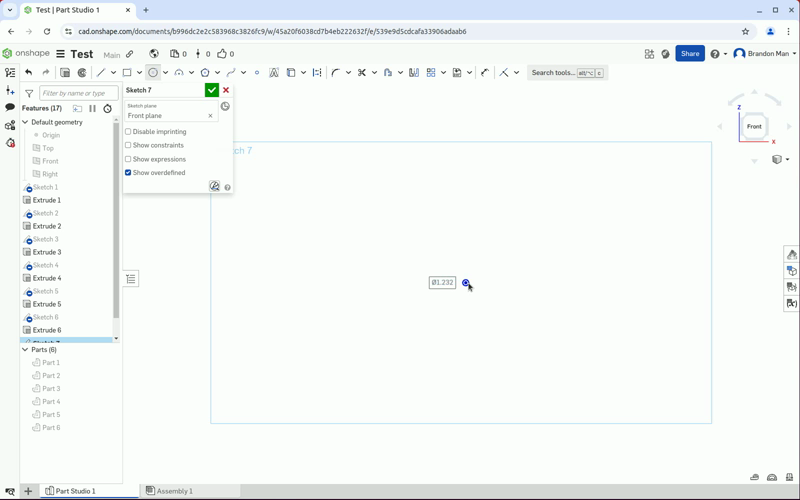
mouse_move(466, 283)
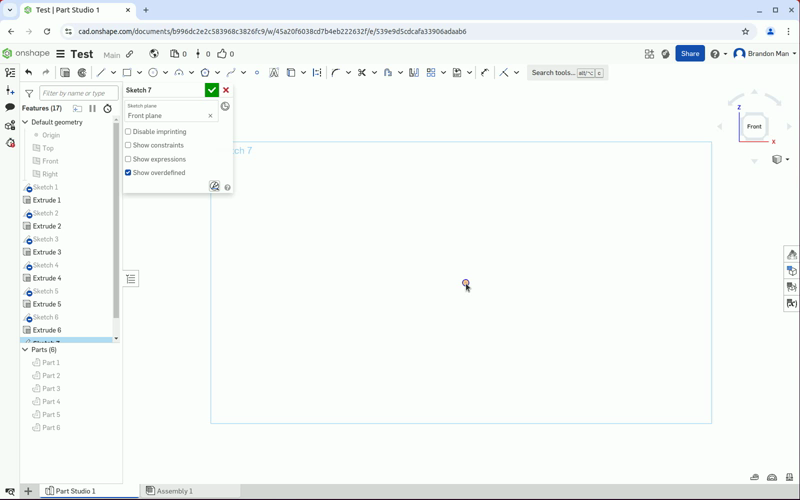
scroll(6)
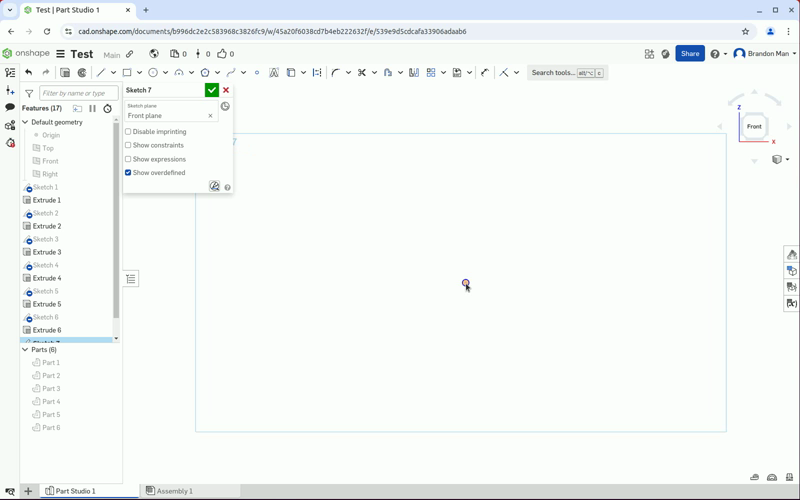
scroll(6)
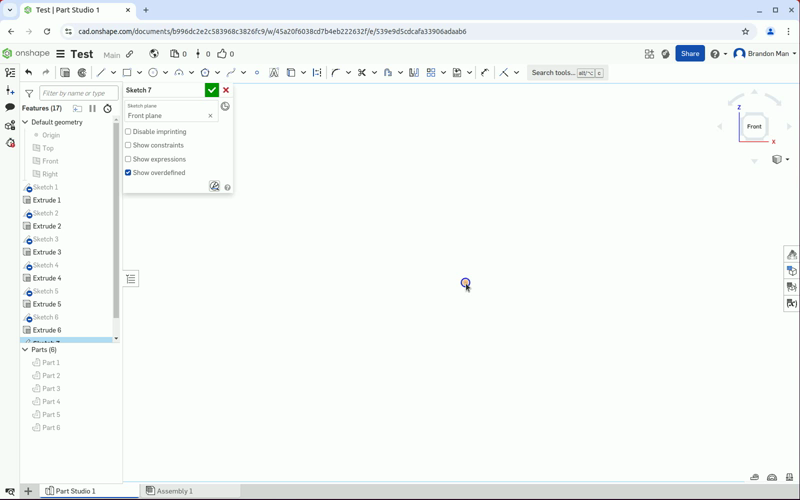
scroll(6)
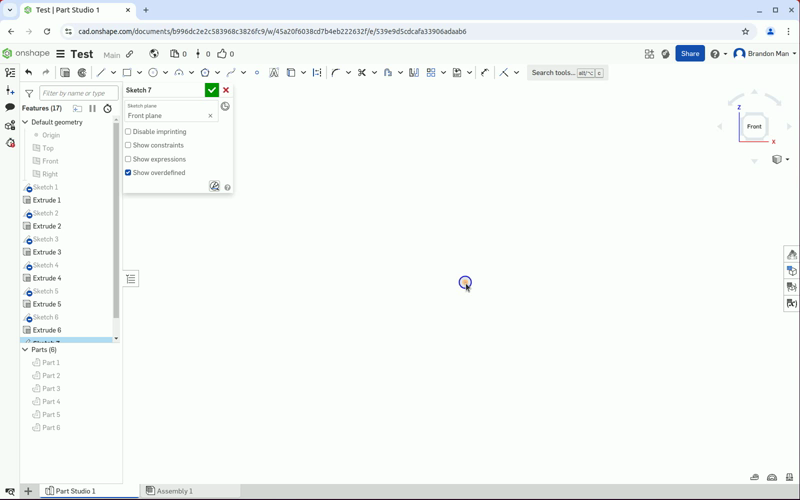
scroll(6)
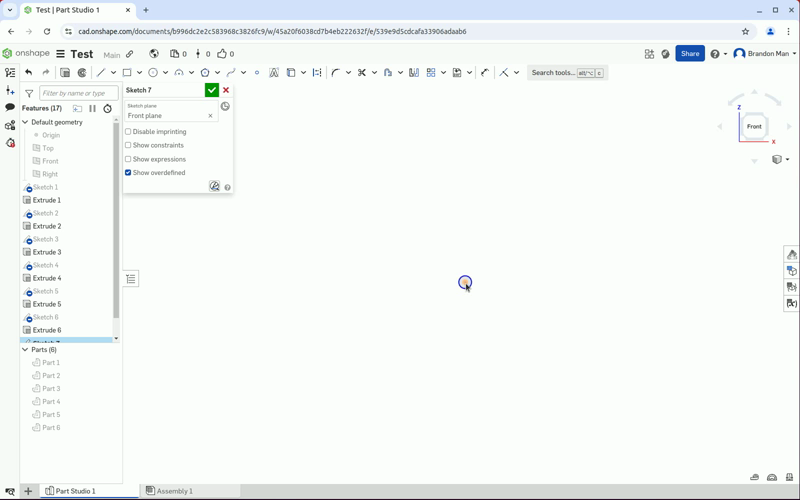
scroll(6)
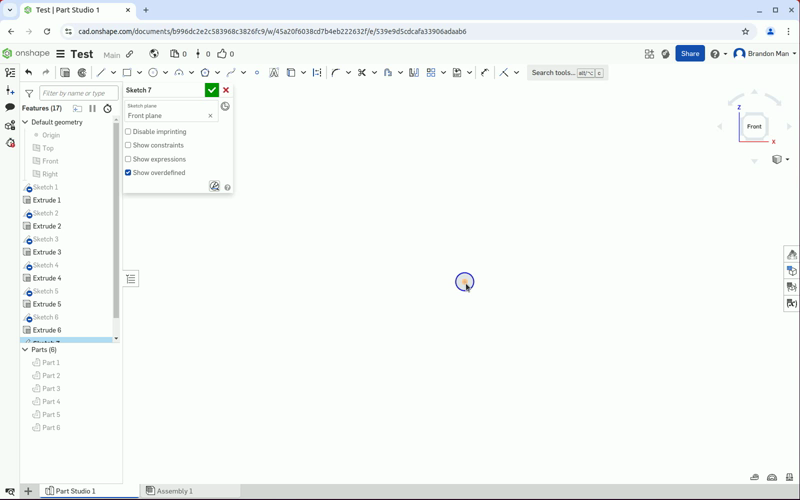
scroll(6)
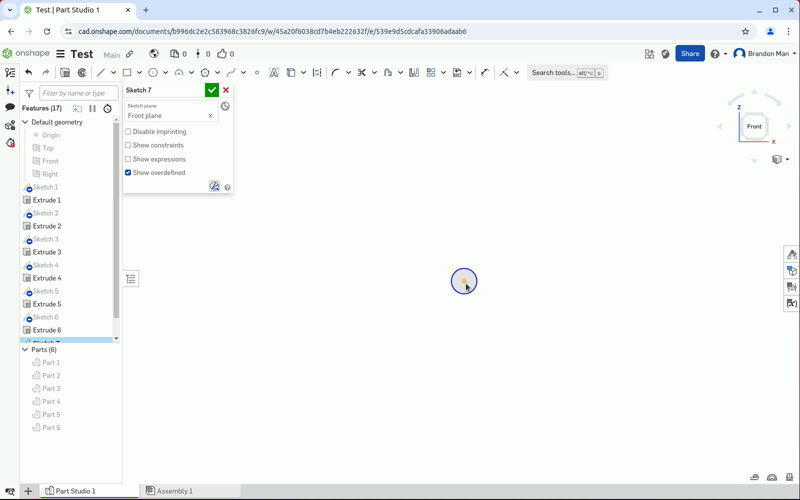
scroll(6)
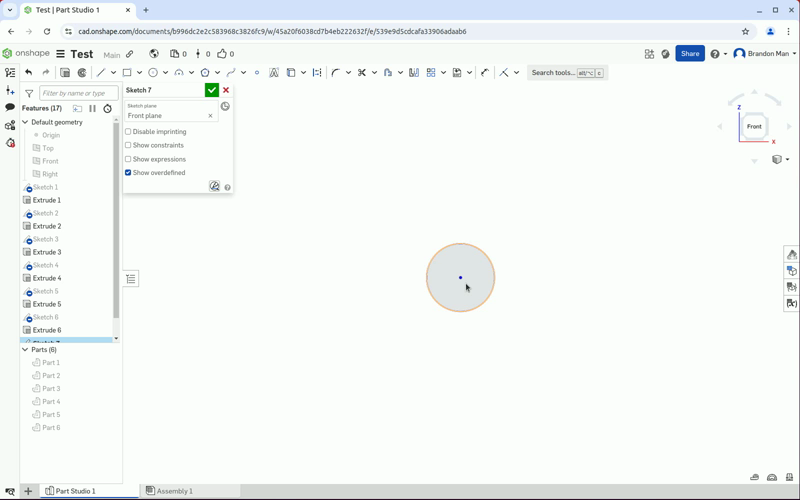
click(466, 283)
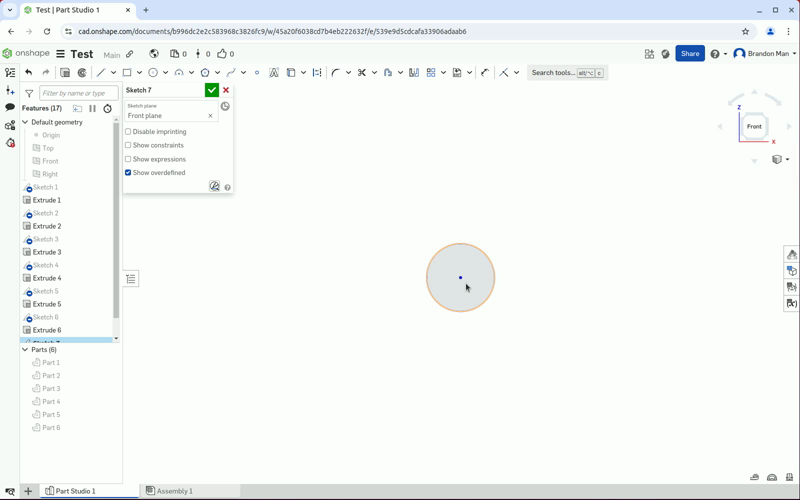
scroll(-6)
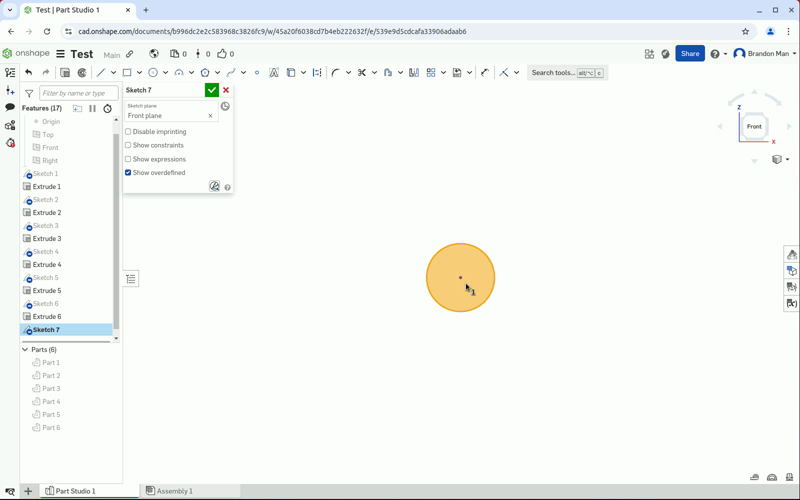
scroll(-6)
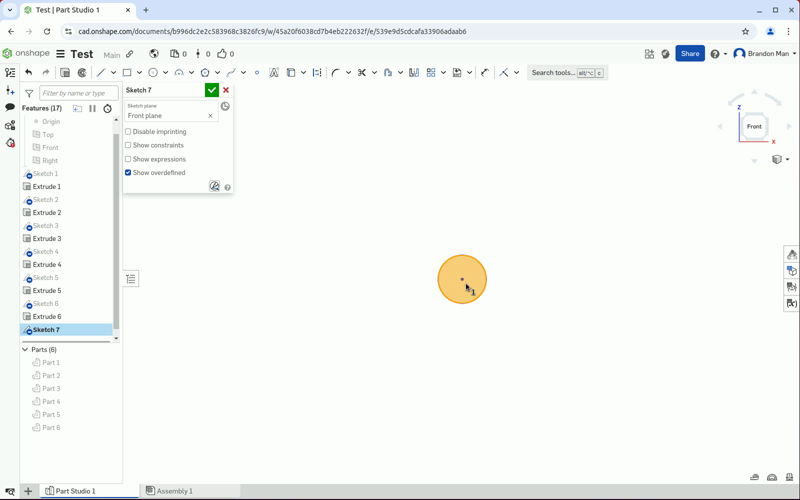
scroll(-6)
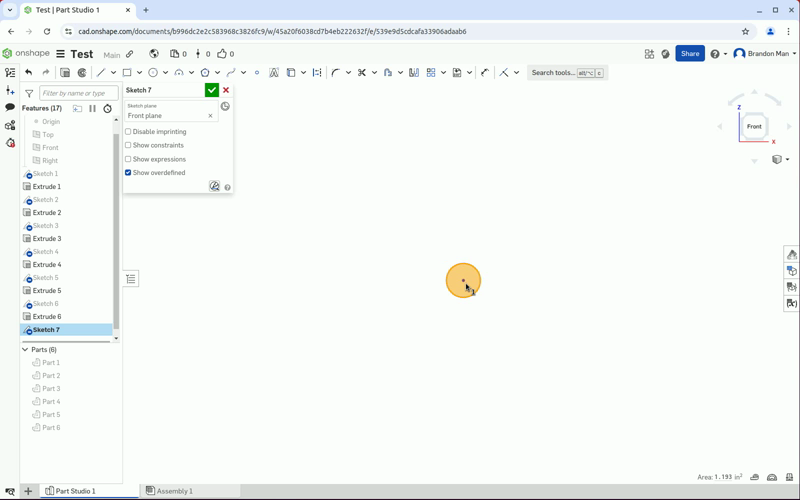
scroll(-6)
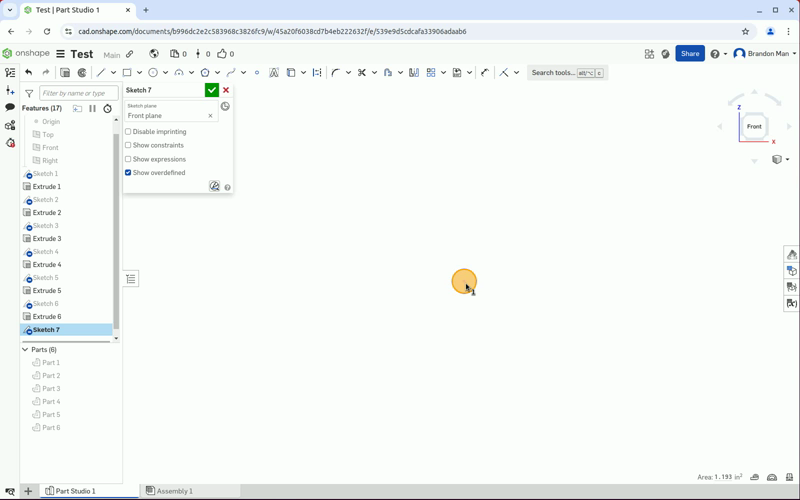
scroll(-6)
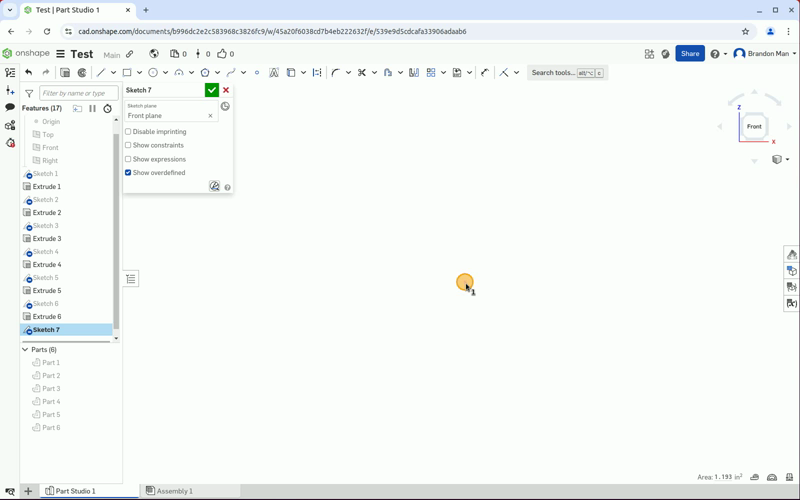
scroll(-6)
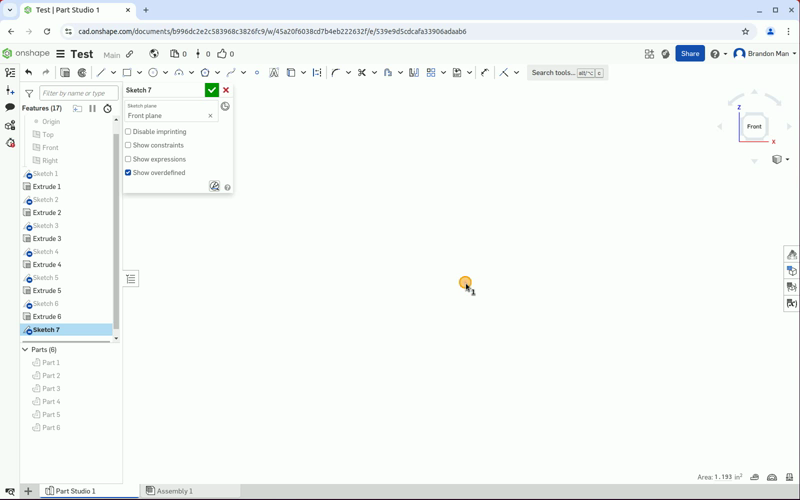
scroll(-6)
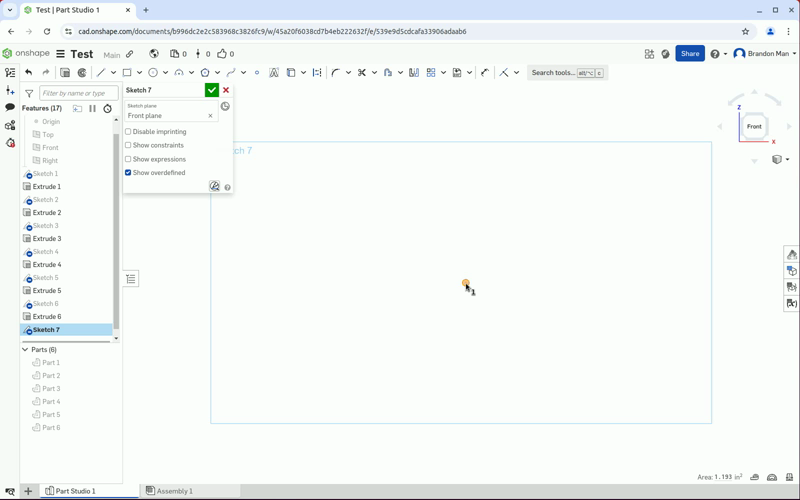
mouse_move(73, 352)
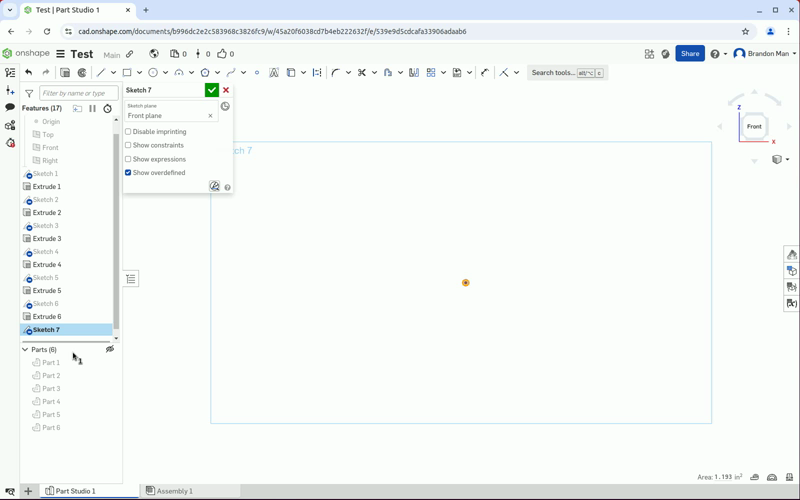
key(shift+y)
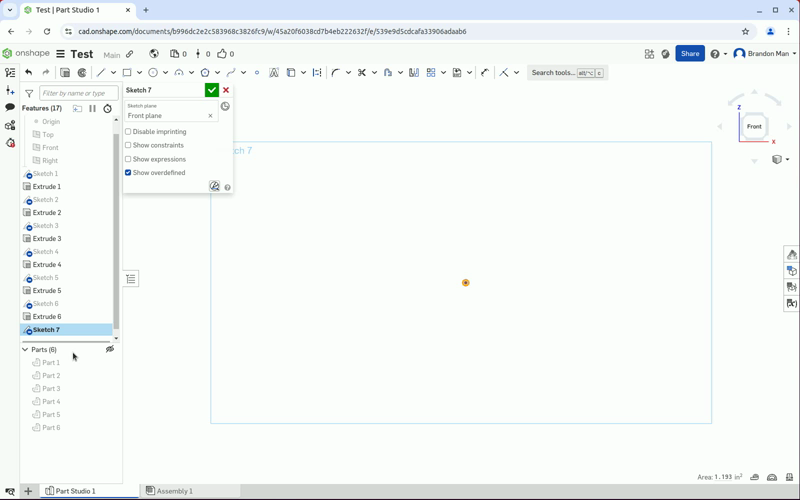
key(shift+e)
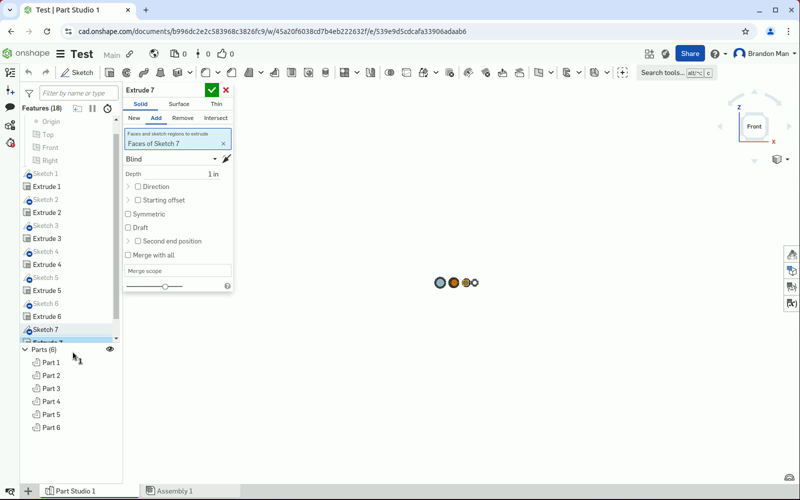
mouse_move(143, 106)
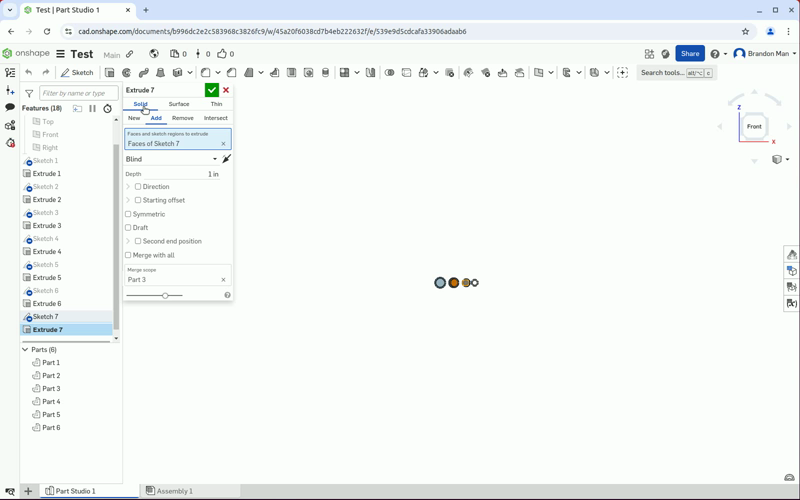
click(143, 106)
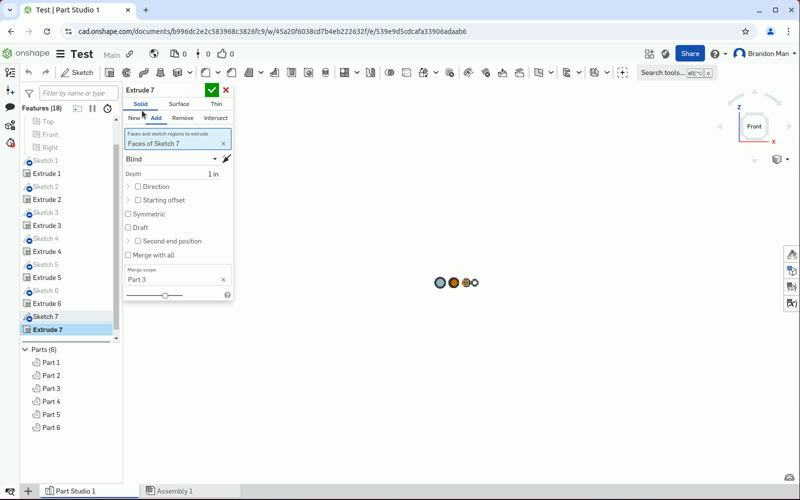
mouse_move(137, 120)
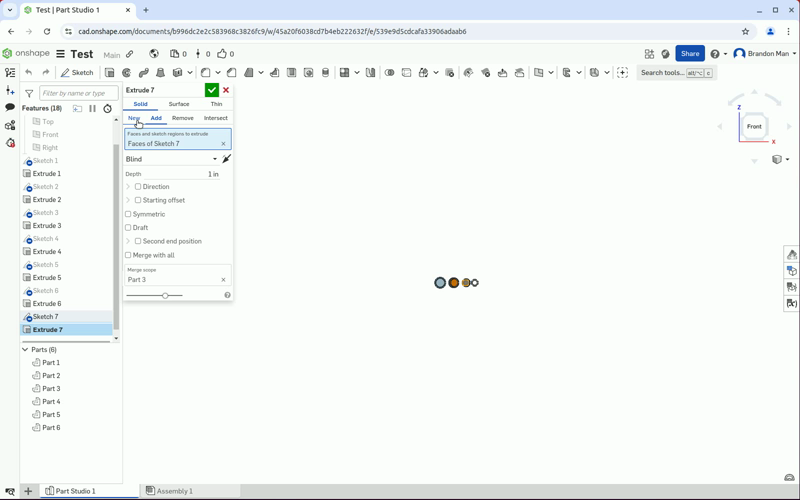
click(137, 120)
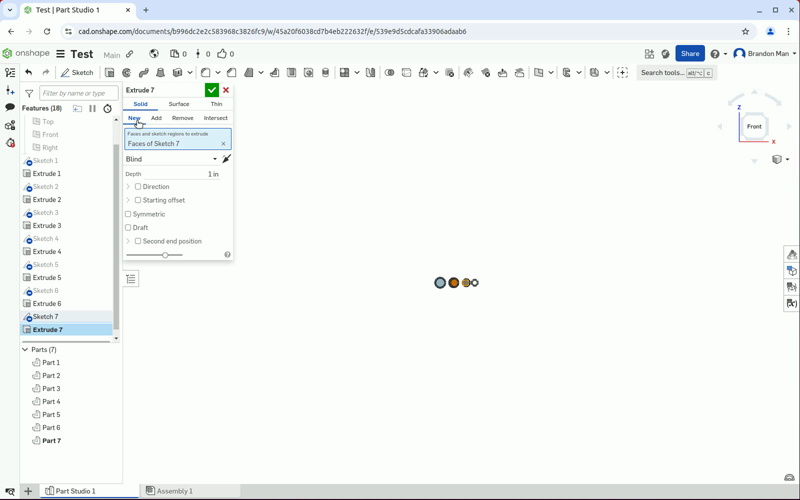
key(tab, 4)
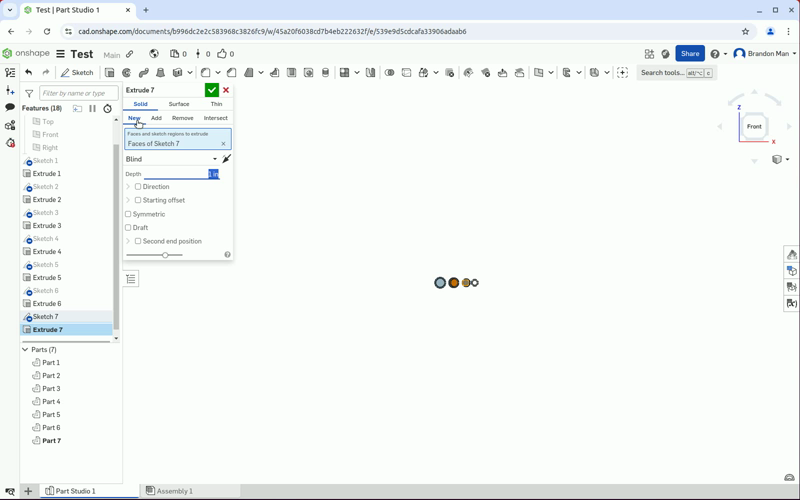
text(0.241)
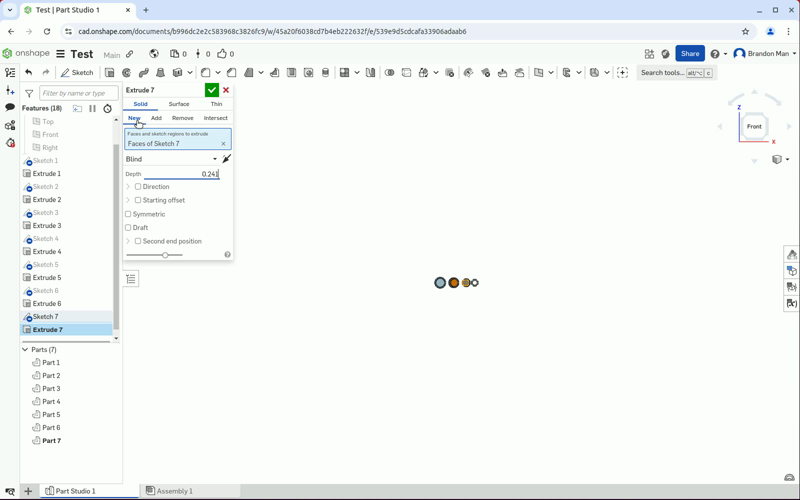
key(enter)
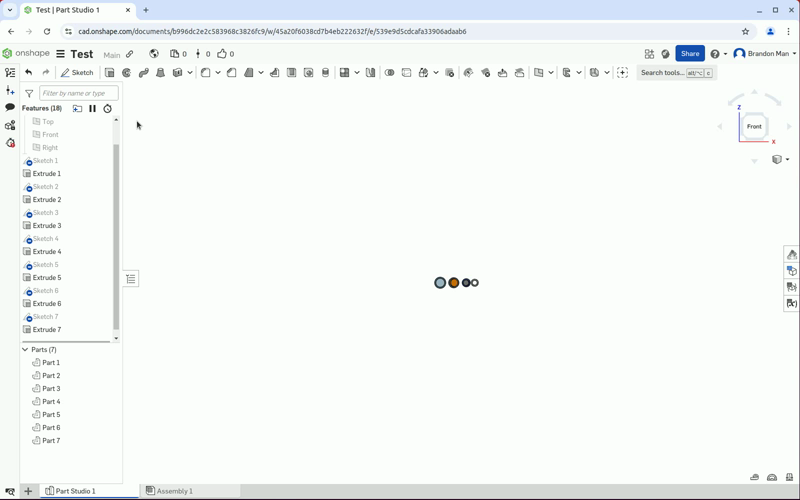
key(shift+h)
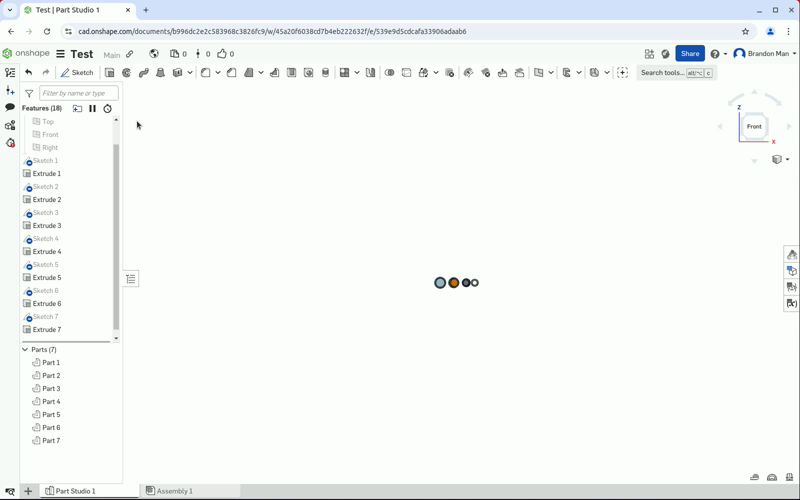
key(shift+h)
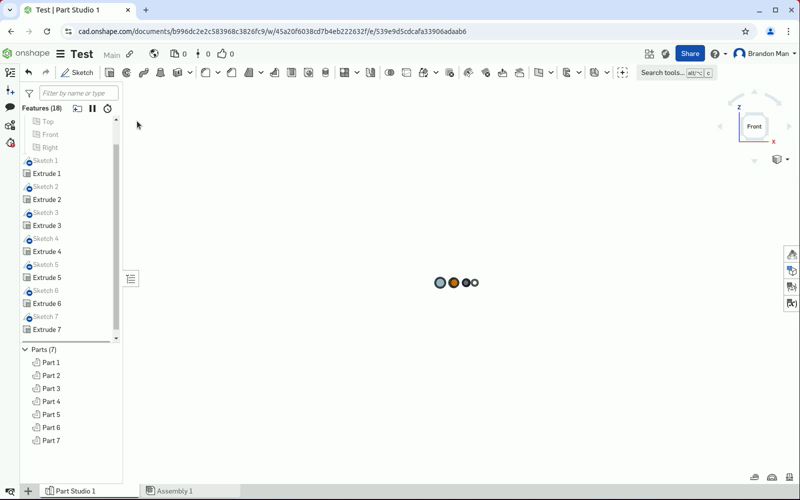
mouse_move(69, 163)
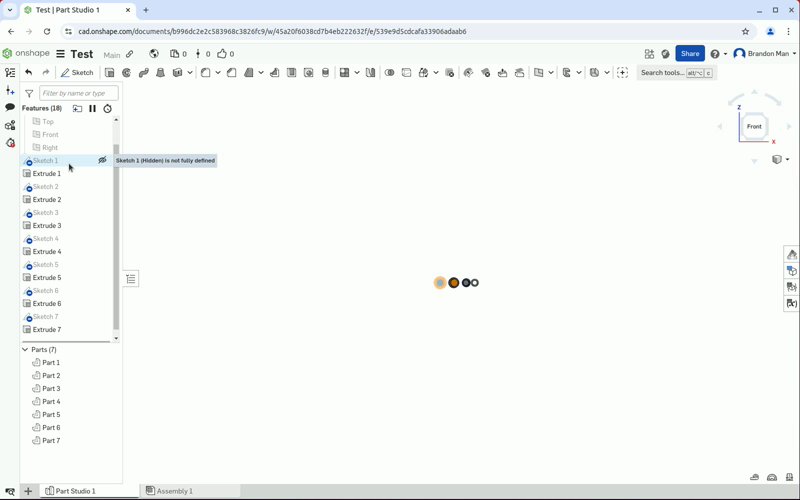
click(69, 163)
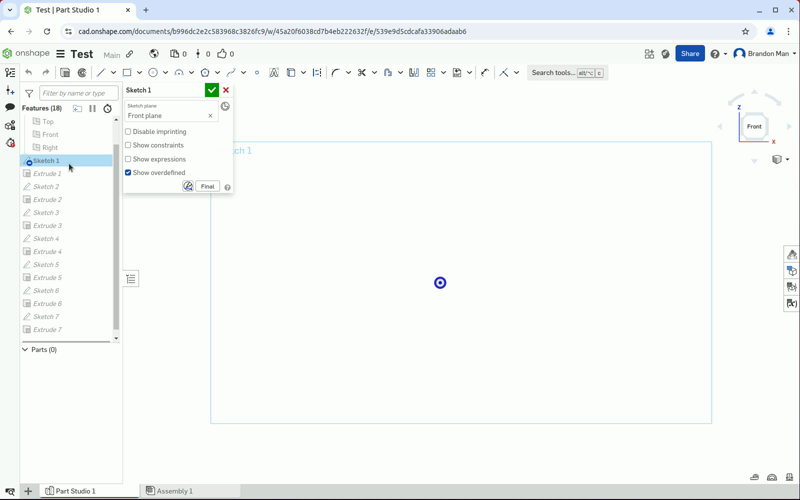
mouse_move(229, 92)
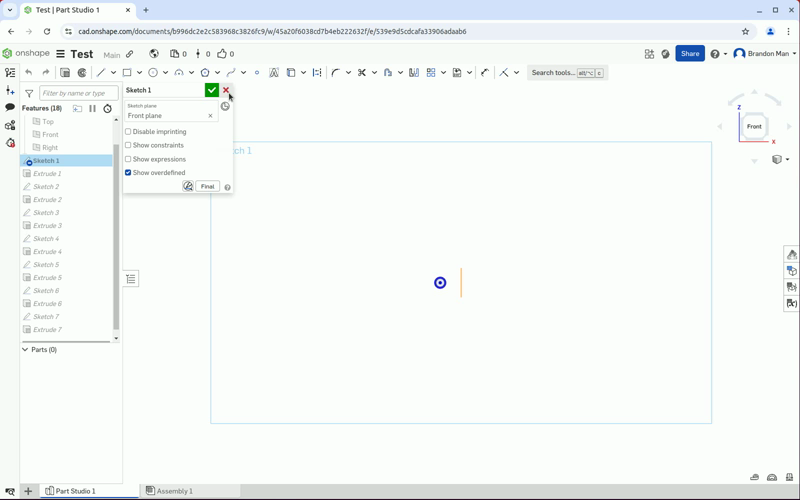
click(229, 92)
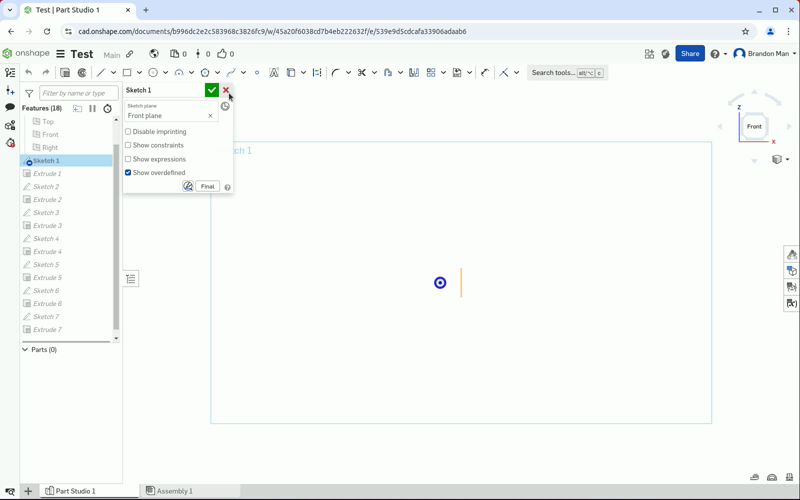
key(shift+s)
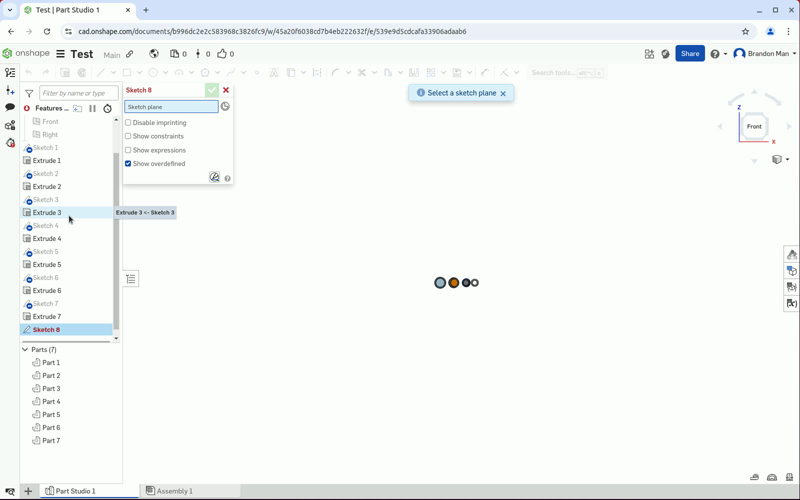
scroll(3)
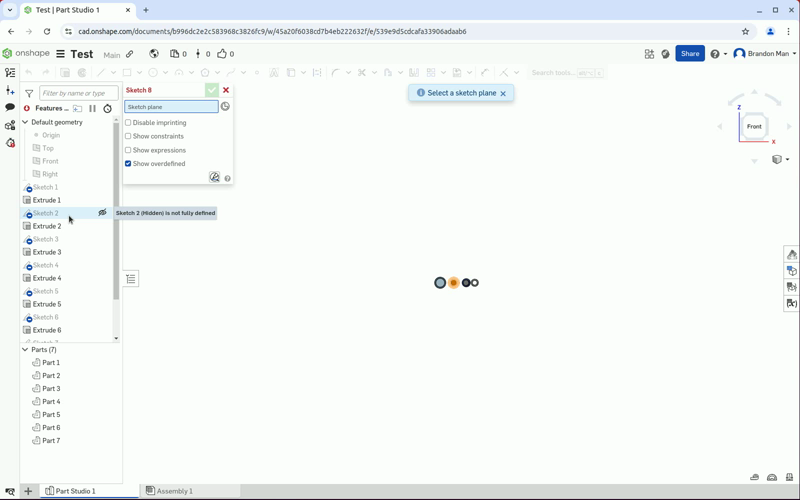
mouse_move(69, 163)
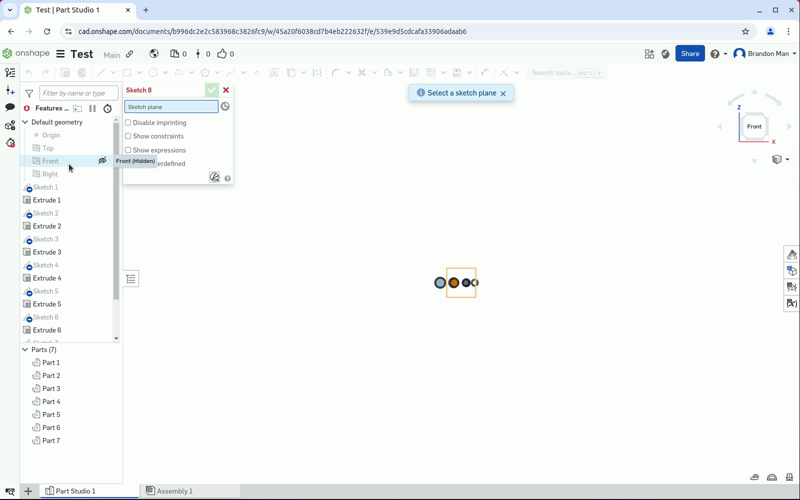
click(69, 163)
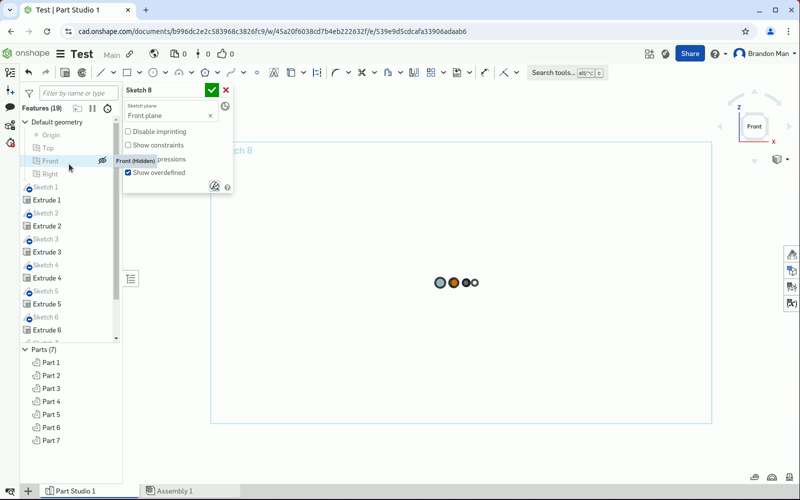
mouse_move(73, 352)
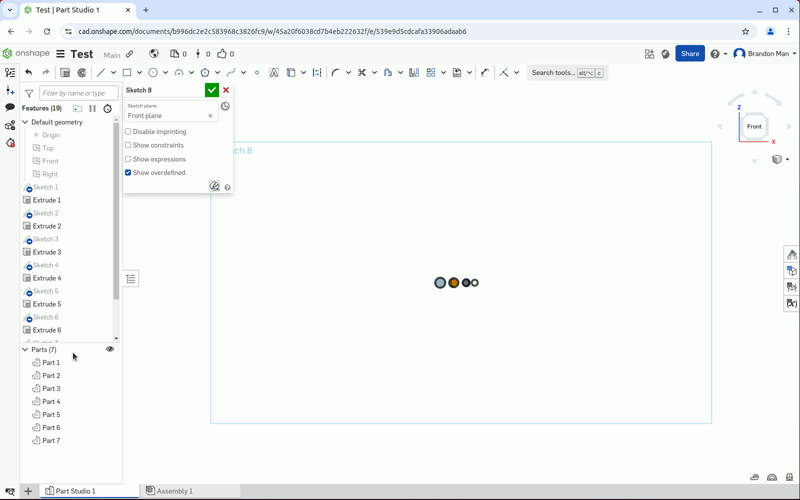
key(y)
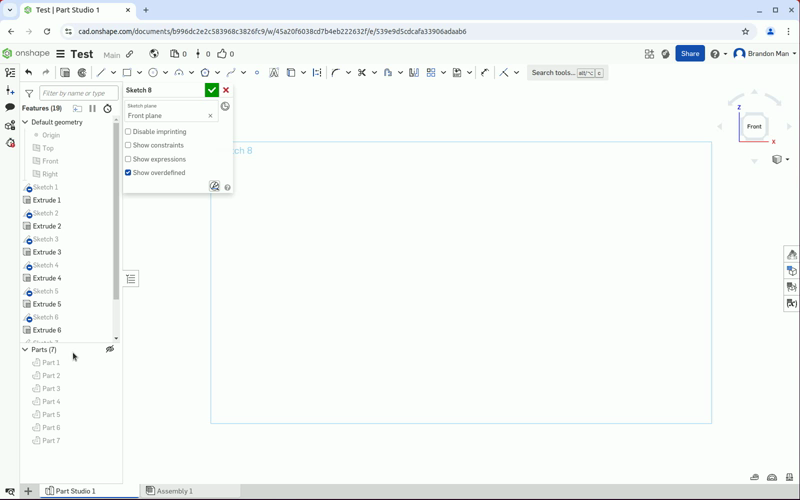
key(c)
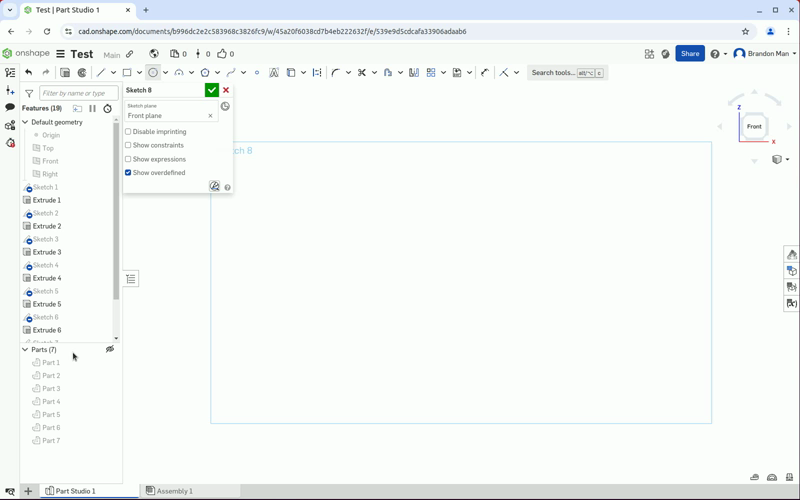
key_down(shift)
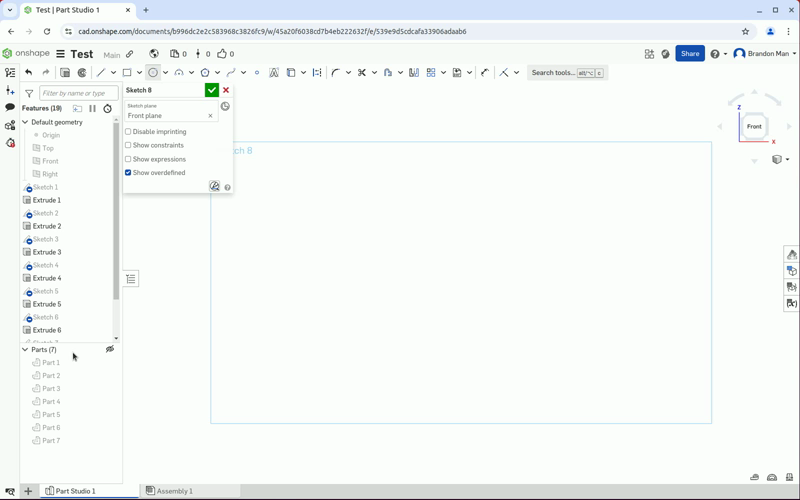
mouse_move(475, 282)
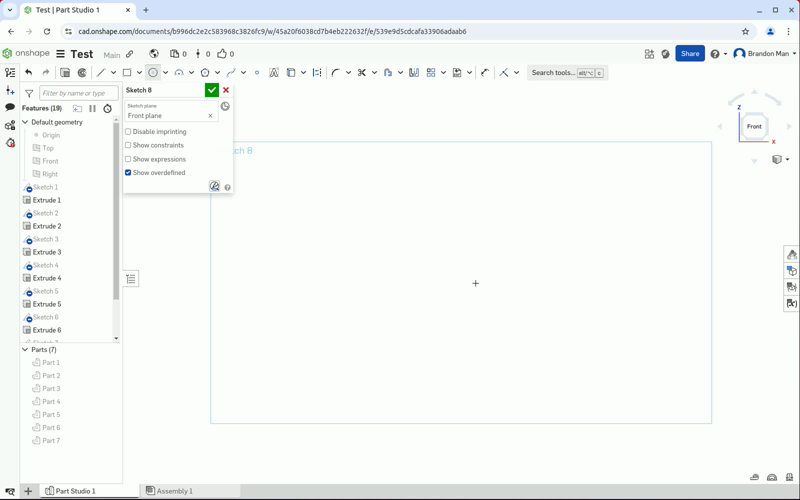
click(475, 282)
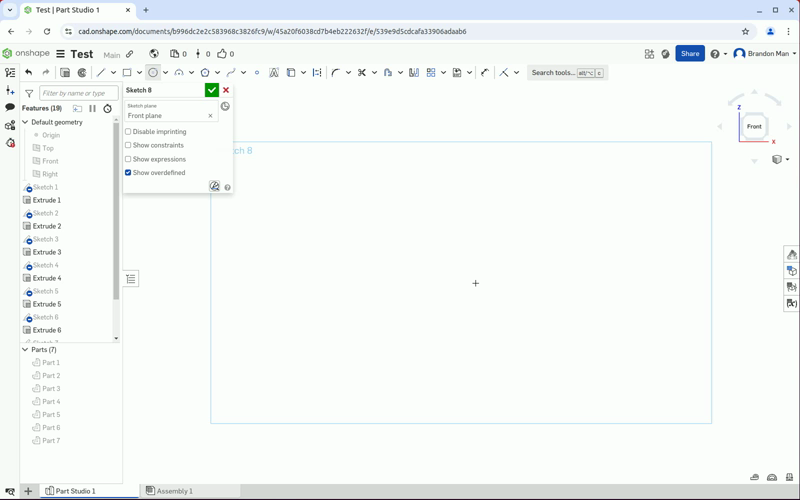
key_up(shift)
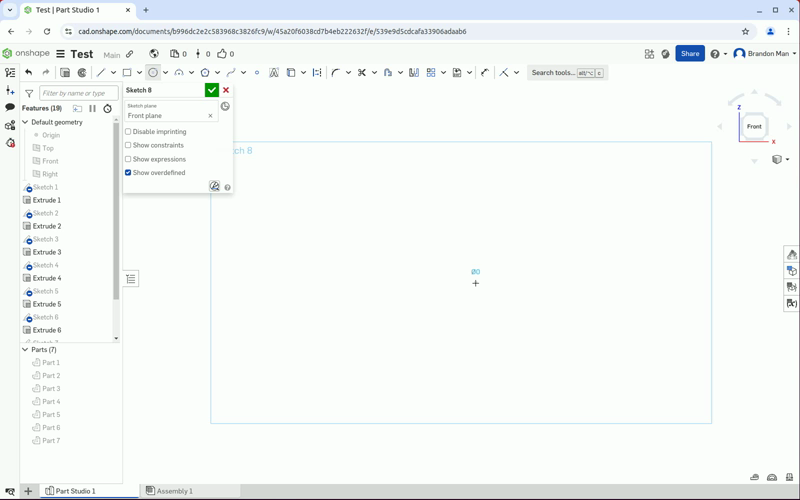
mouse_move(478, 282)
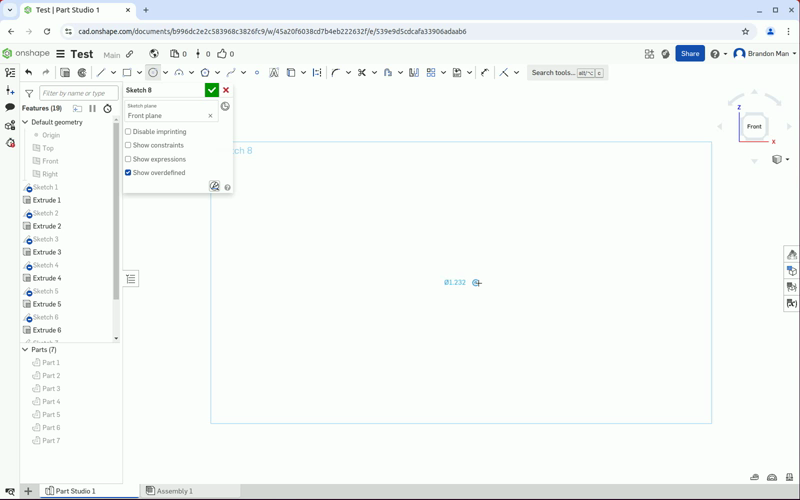
click(478, 282)
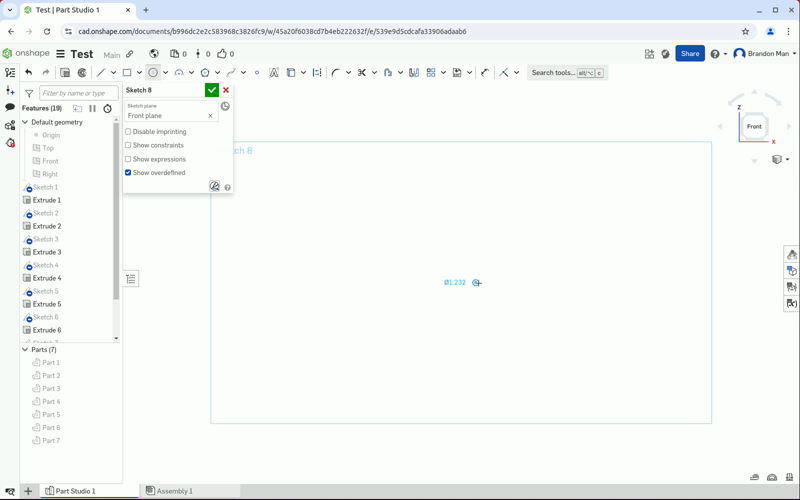
key(esc)
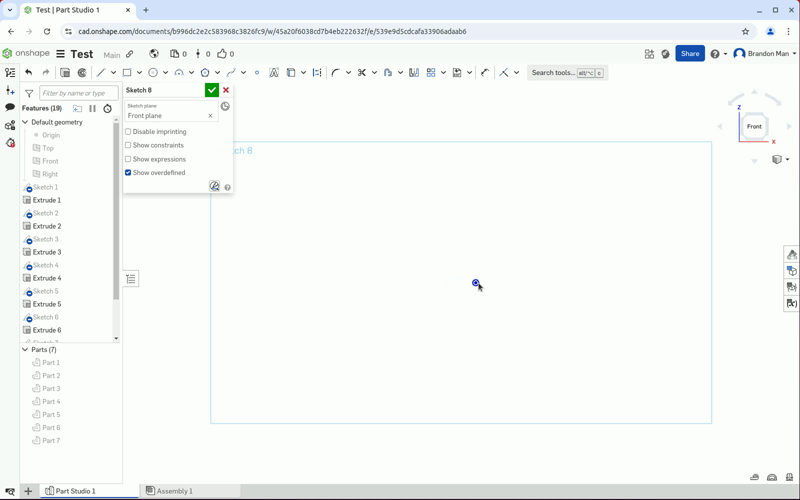
mouse_move(474, 283)
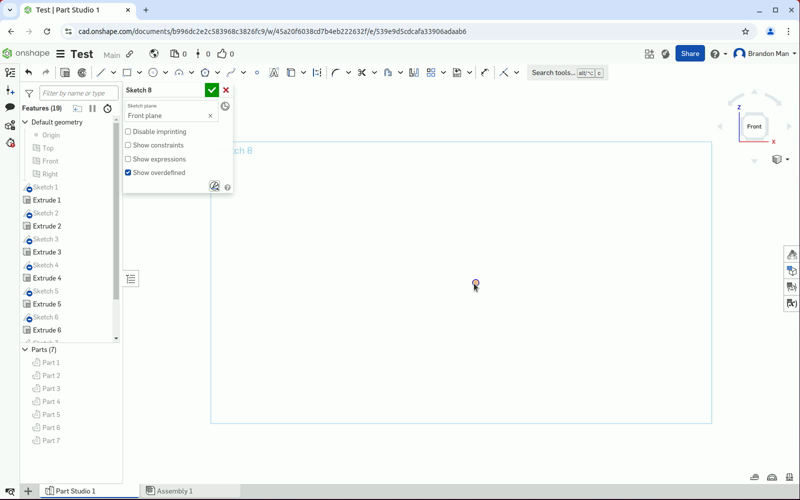
scroll(6)
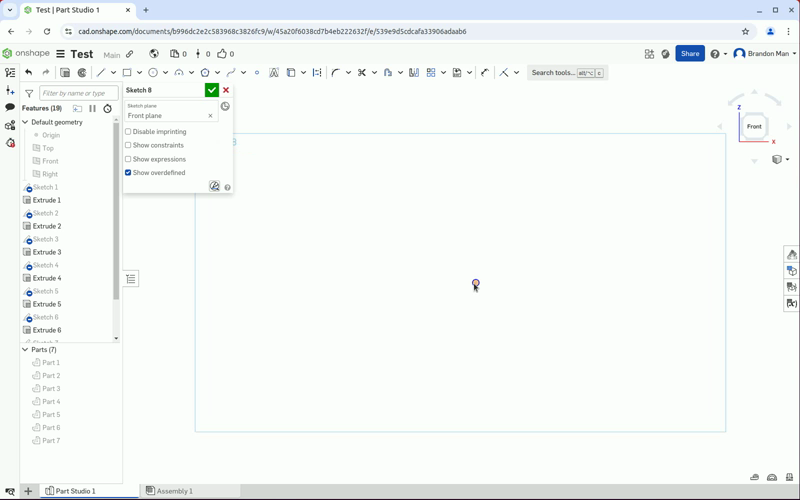
scroll(6)
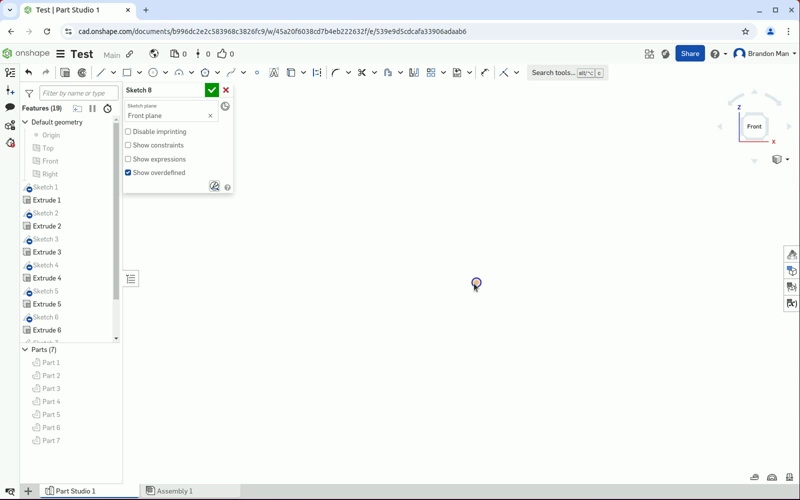
scroll(6)
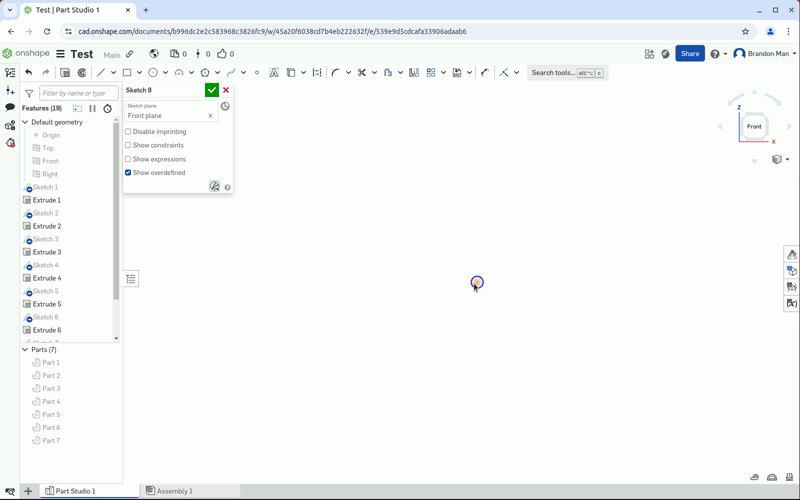
scroll(6)
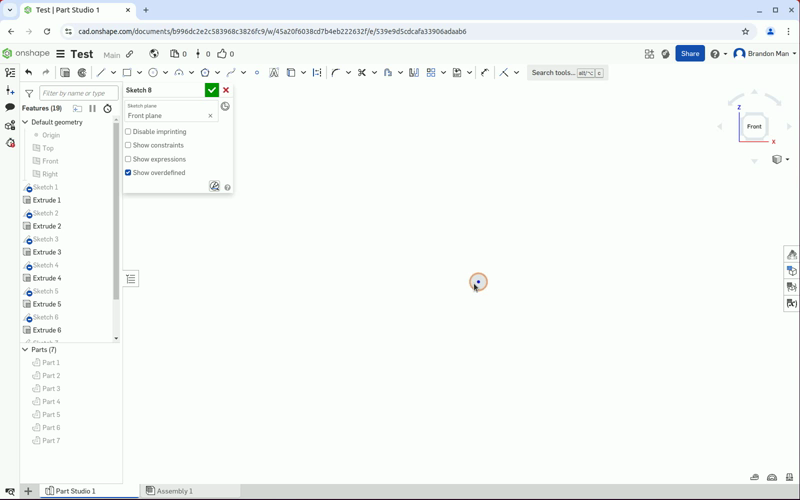
scroll(6)
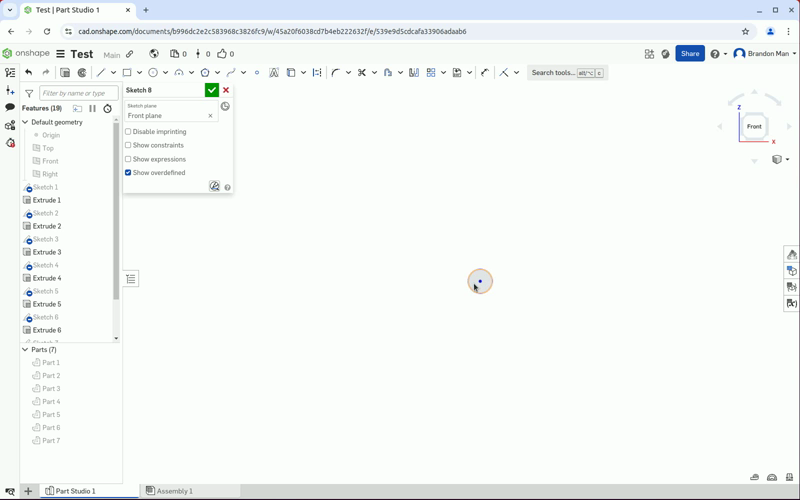
scroll(6)
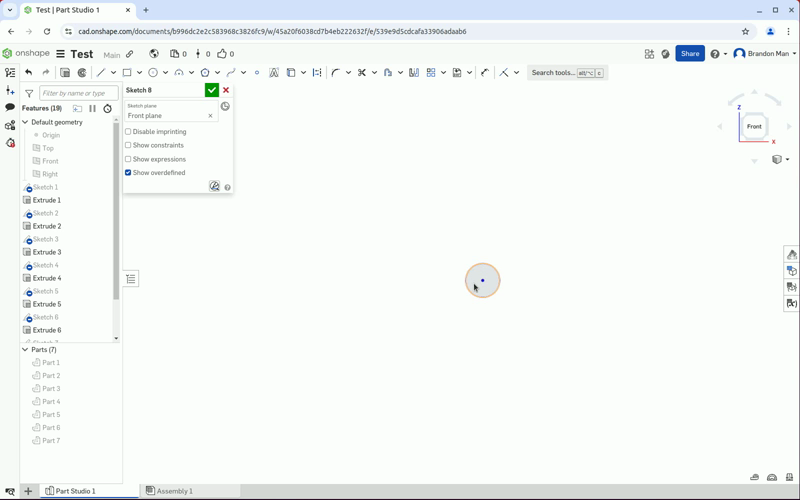
scroll(6)
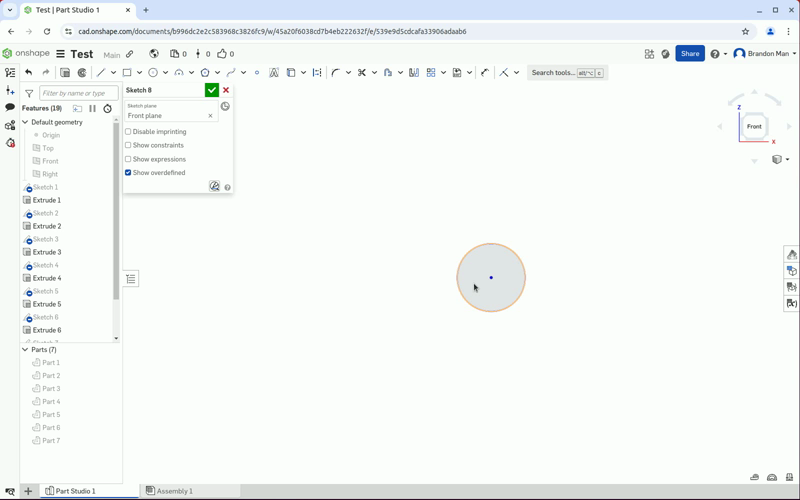
click(474, 283)
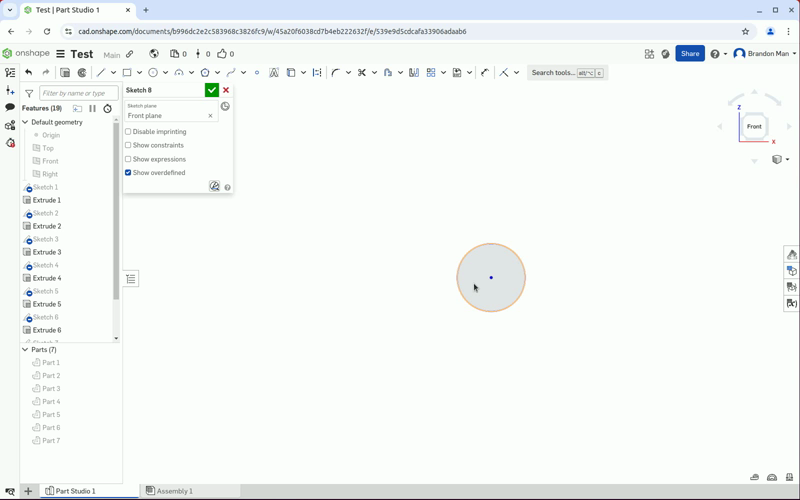
scroll(-6)
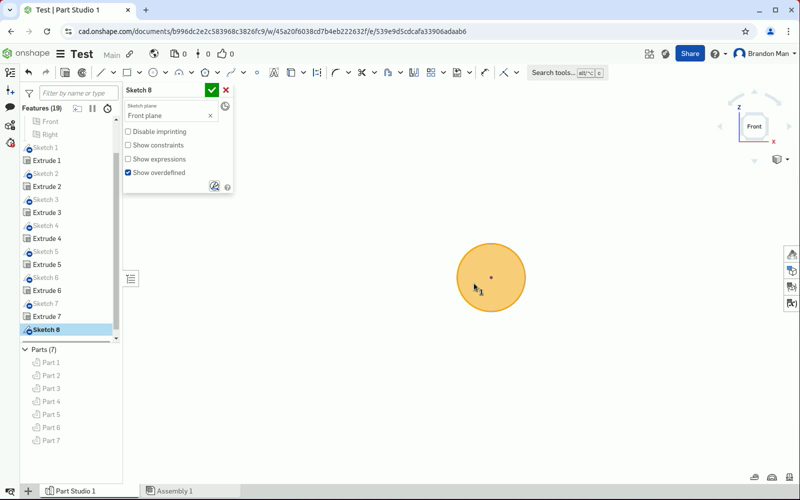
scroll(-6)
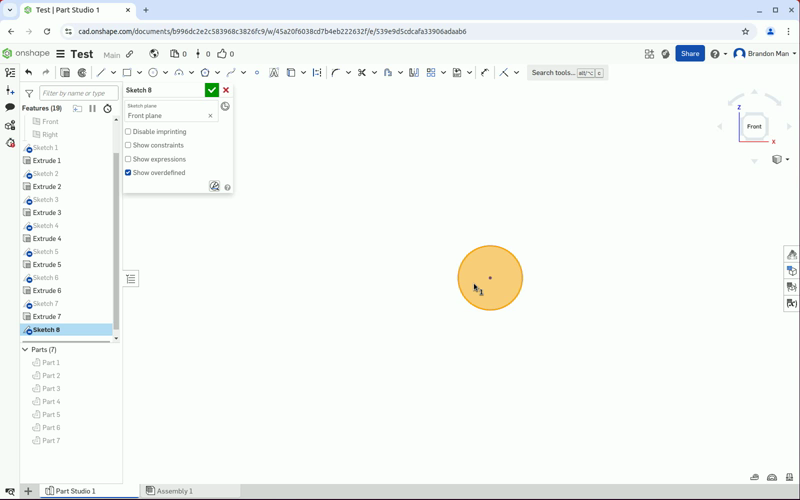
scroll(-6)
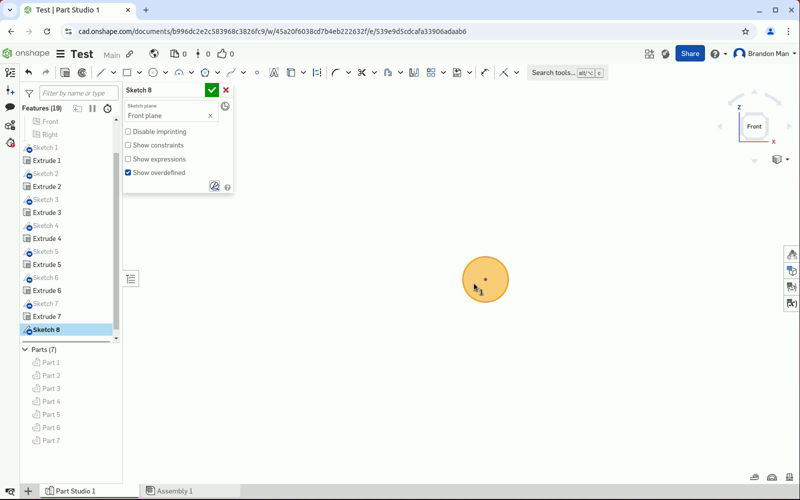
scroll(-6)
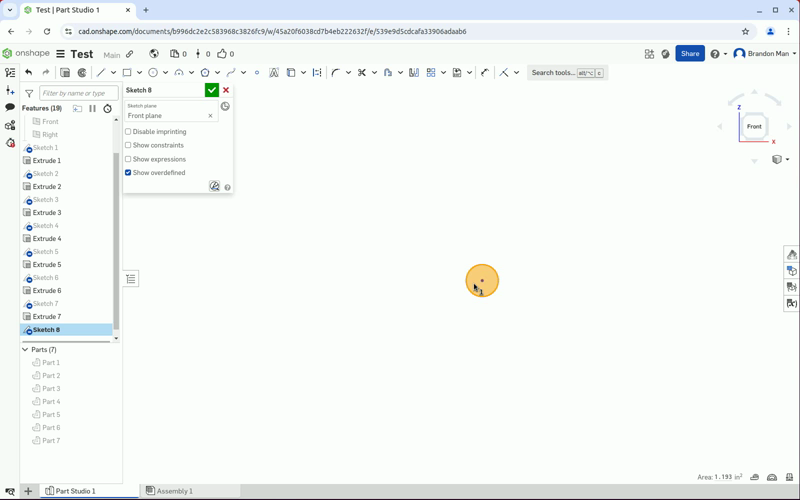
scroll(-6)
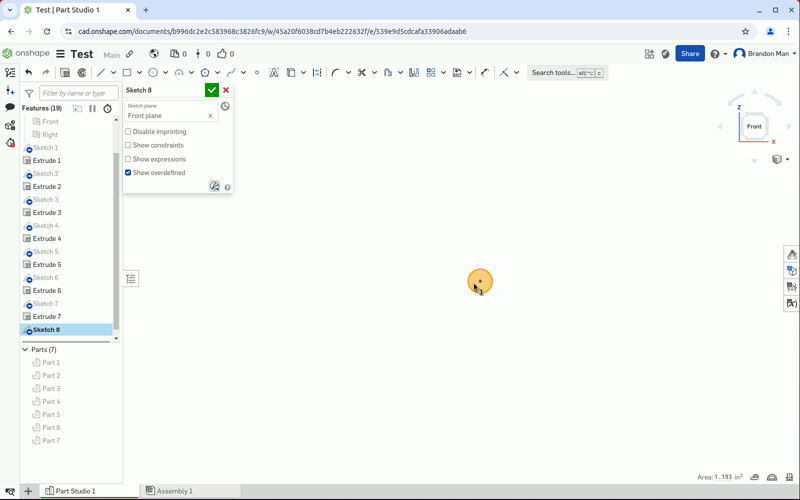
scroll(-6)
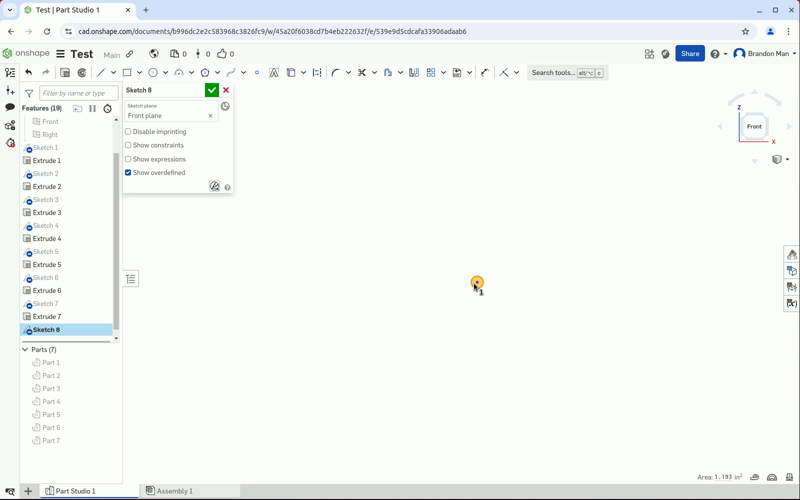
scroll(-6)
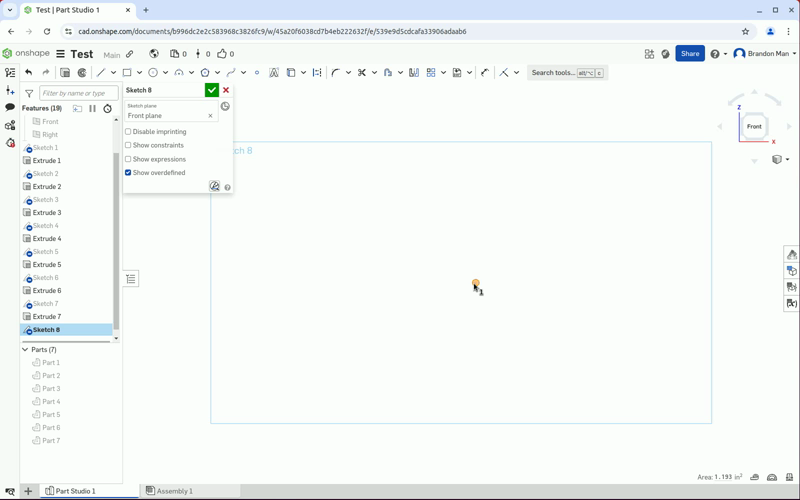
mouse_move(73, 352)
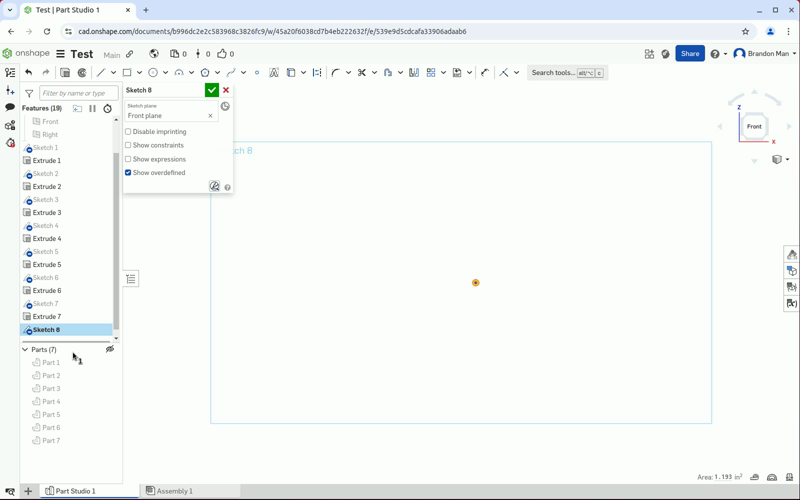
key(shift+y)
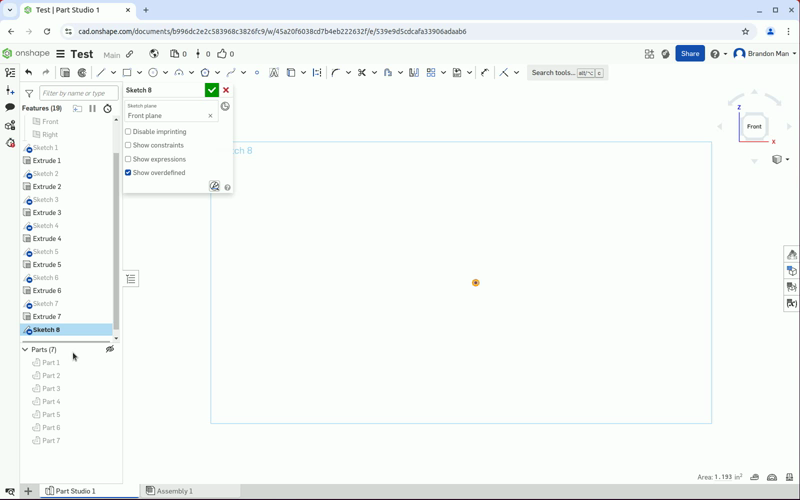
key(shift+e)
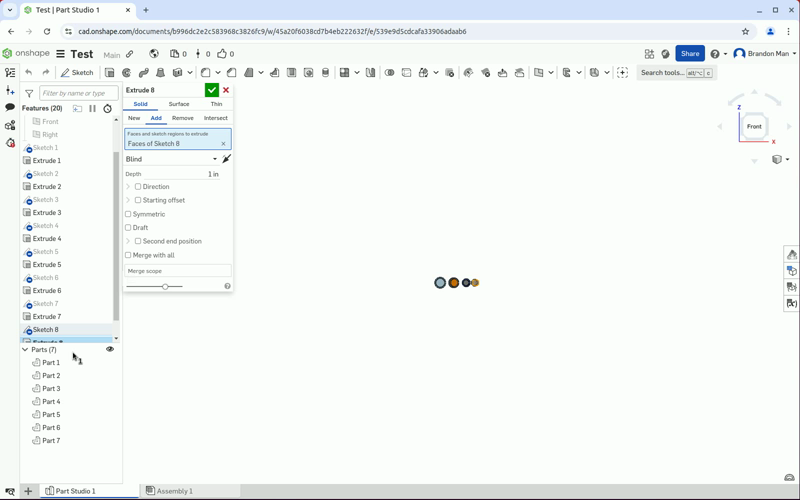
mouse_move(143, 106)
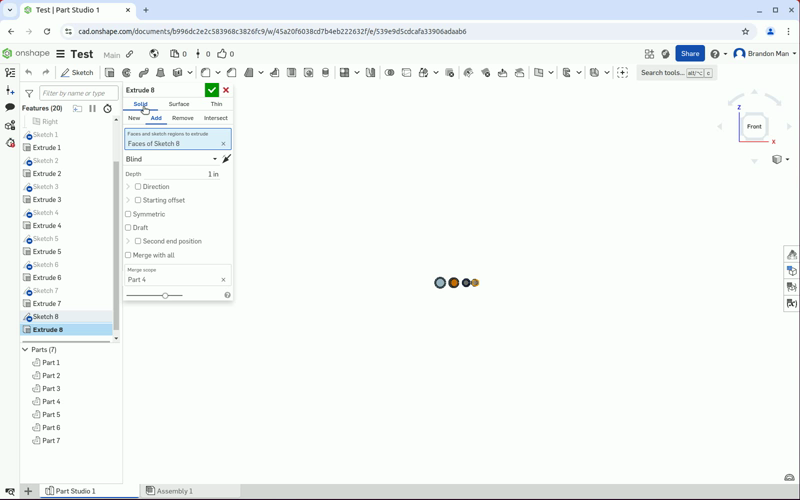
click(143, 106)
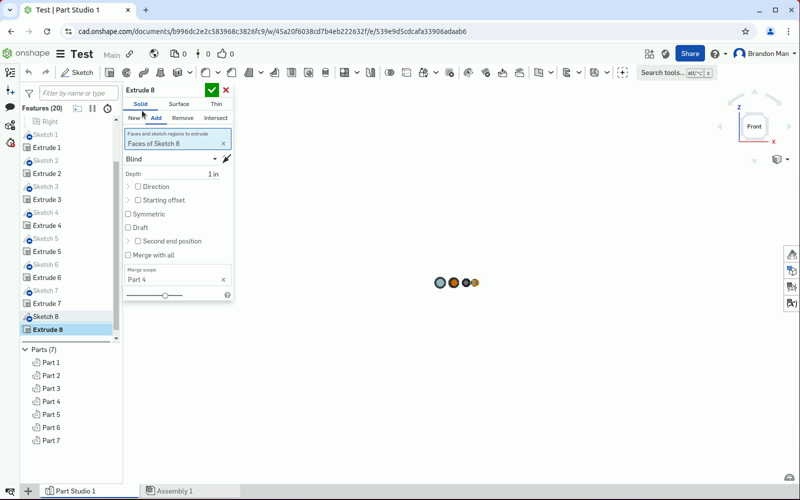
mouse_move(137, 120)
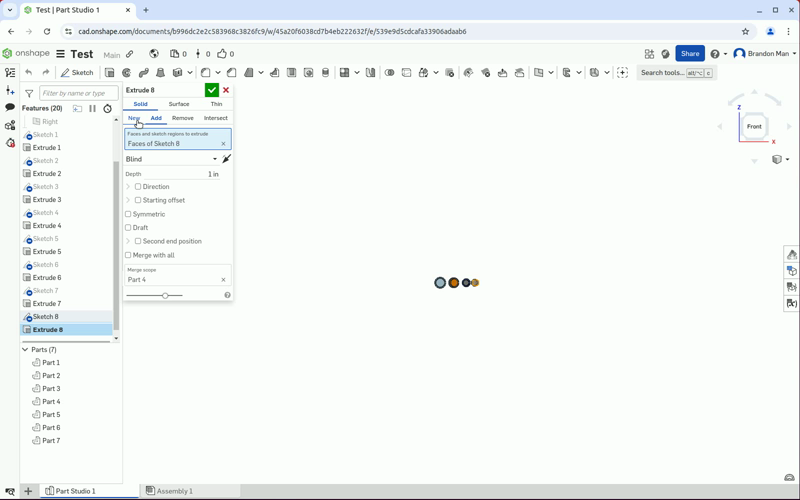
click(137, 120)
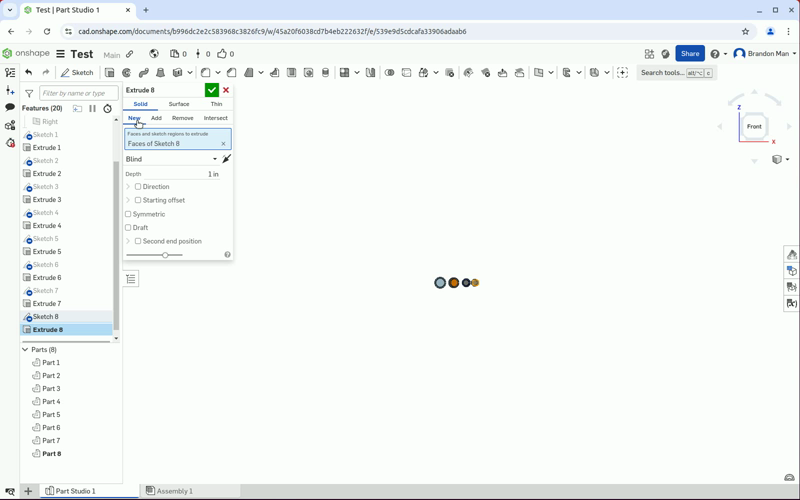
key(tab, 4)
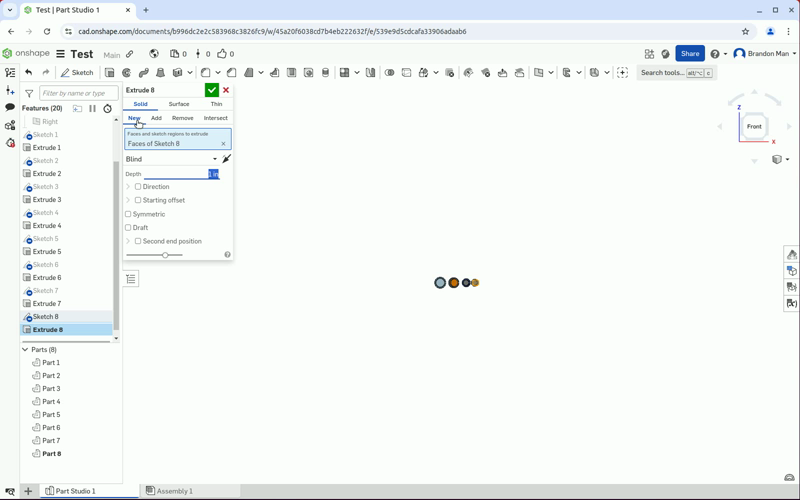
text(0.241)
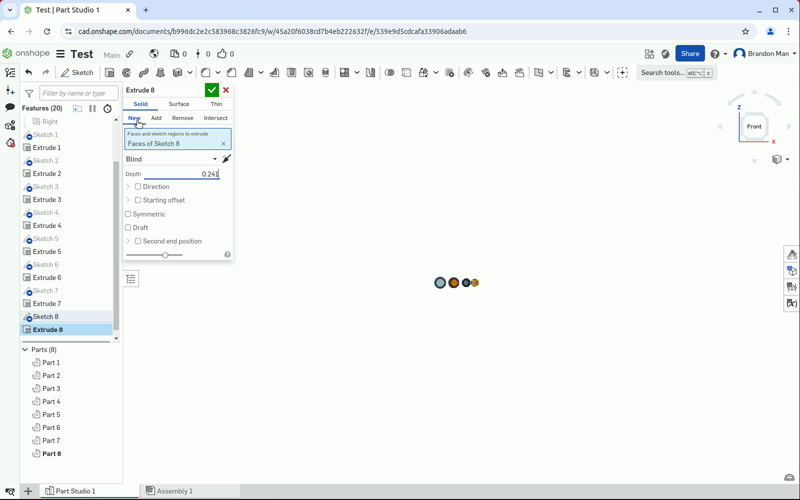
key(enter)
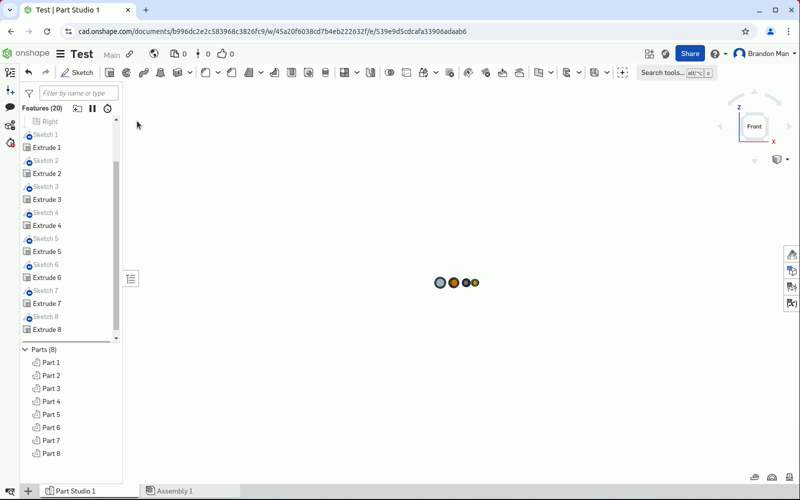
key(shift+h)
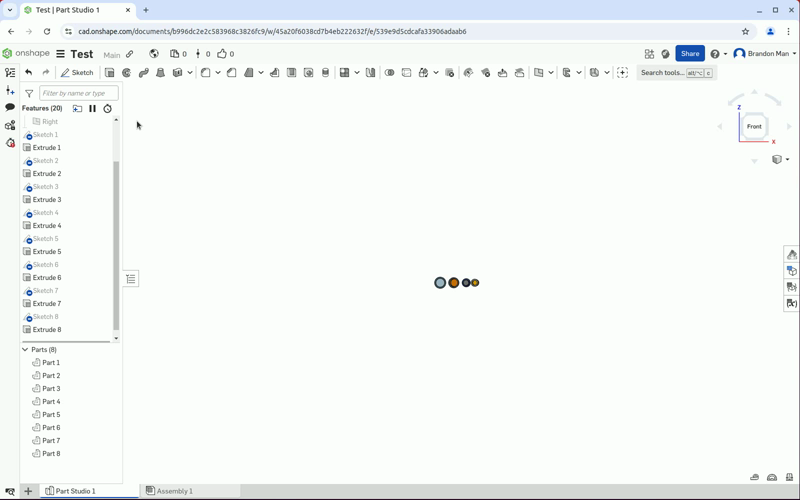
key(shift+h)
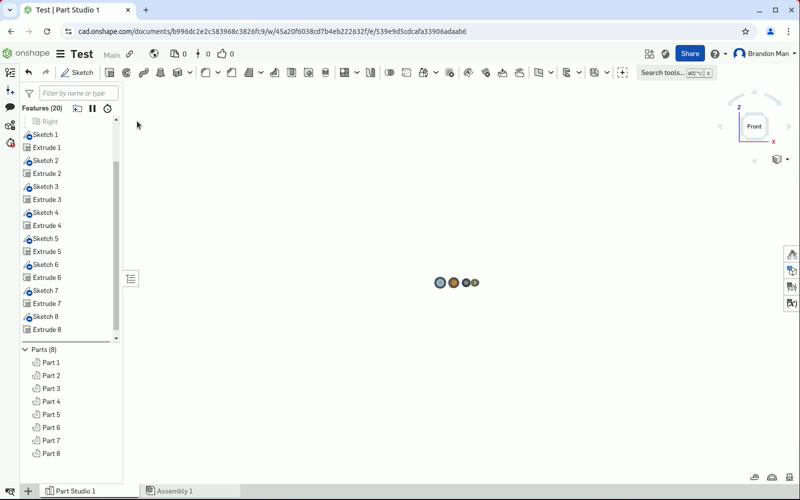
key(shift+7)
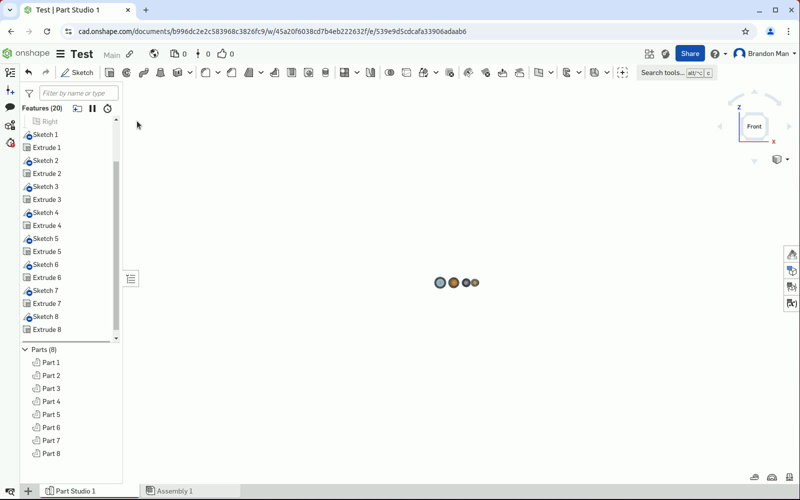
key(left, 2)
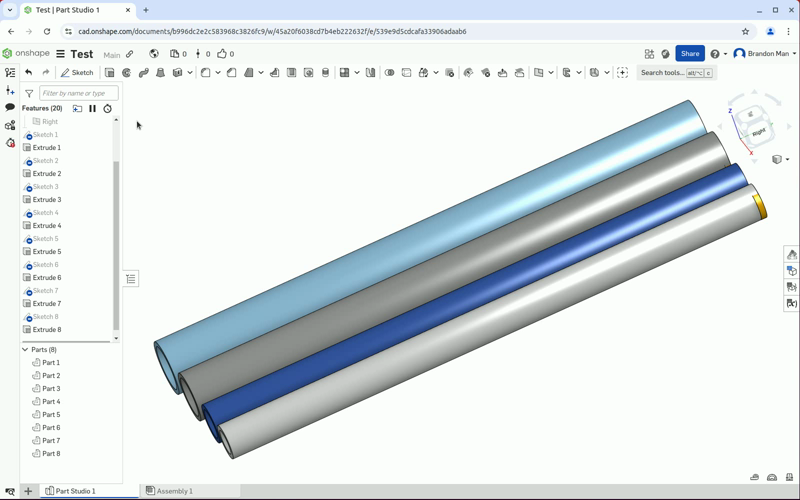
key(down, 2)
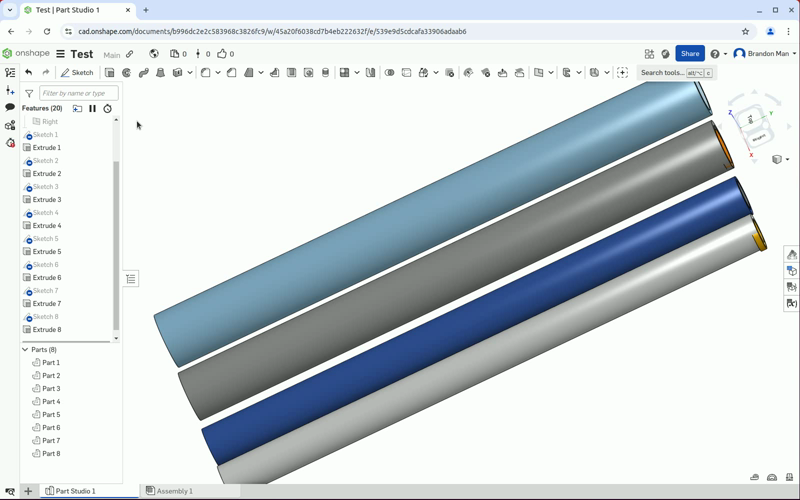
key(up, 2)
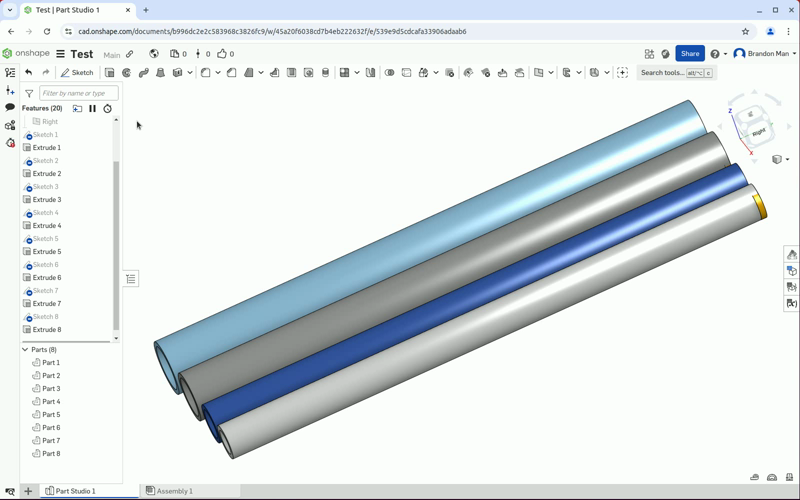
key(right, 2)
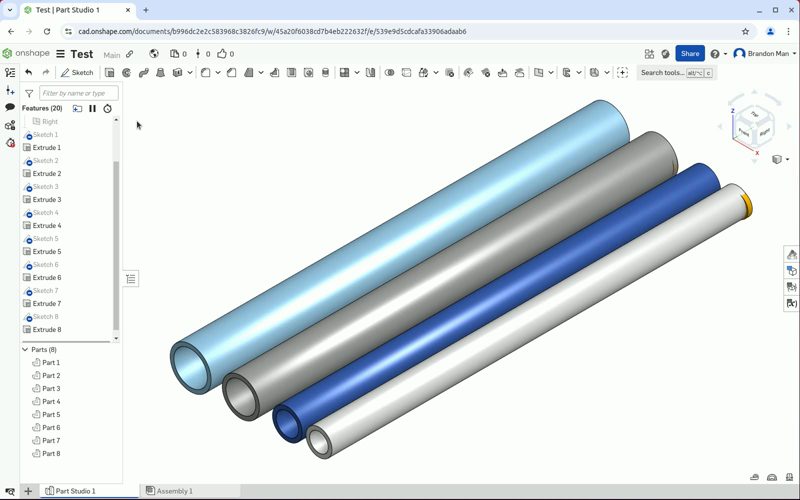
mouse_move(69, 137)
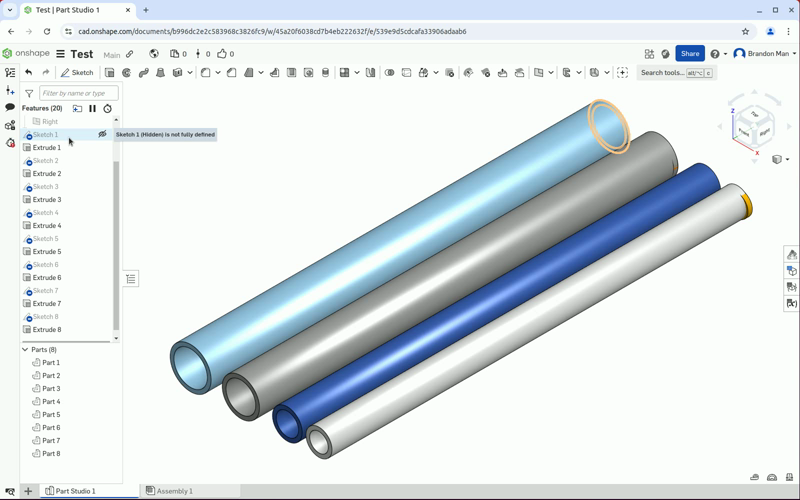
click(69, 137)